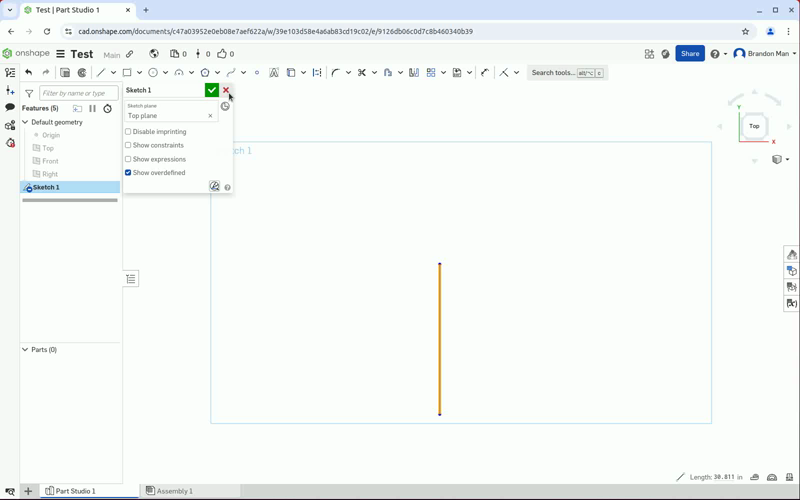
key(shift+h)
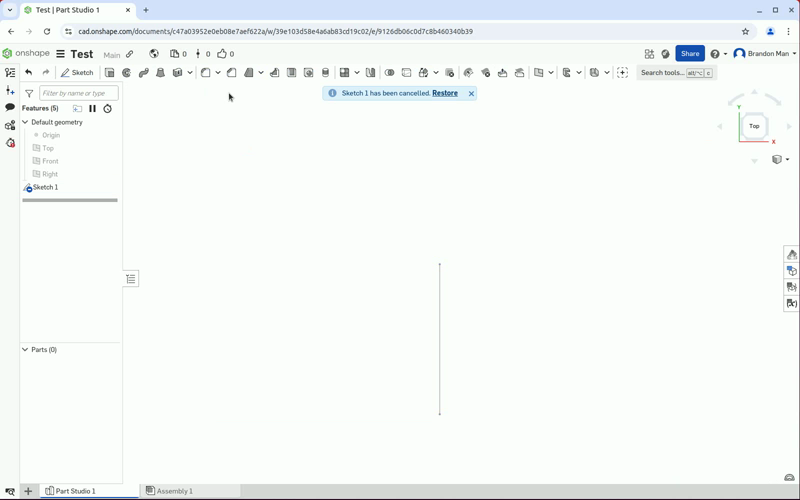
key(shift+s)
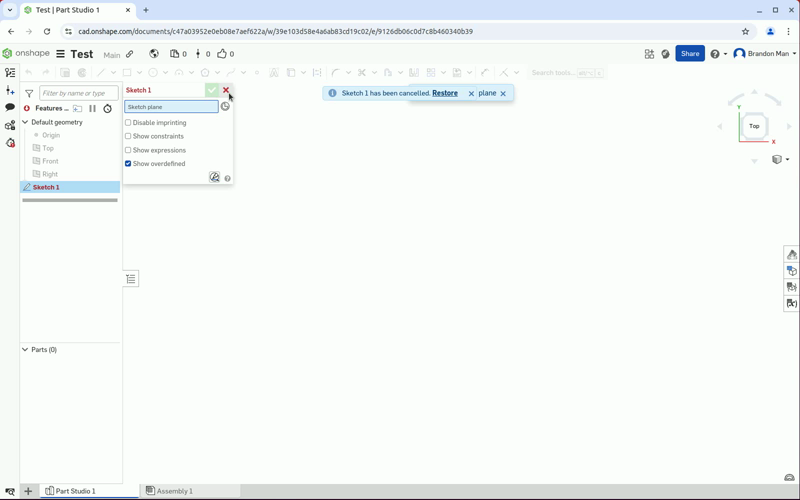
mouse_move(73, 150)
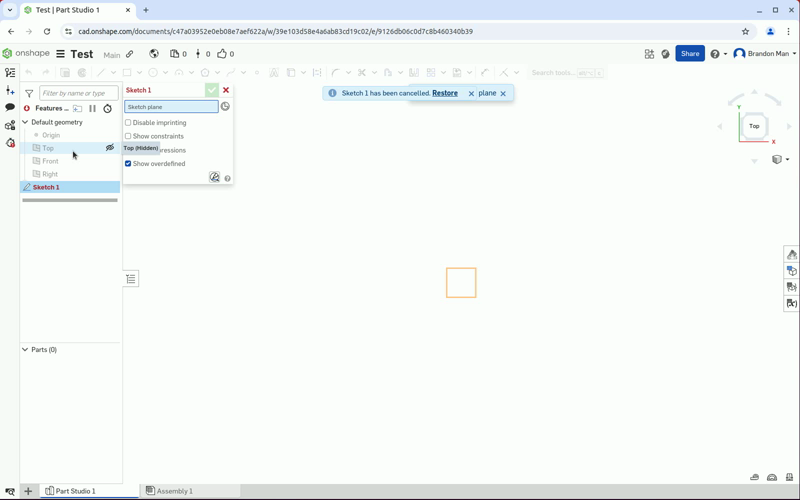
click(73, 150)
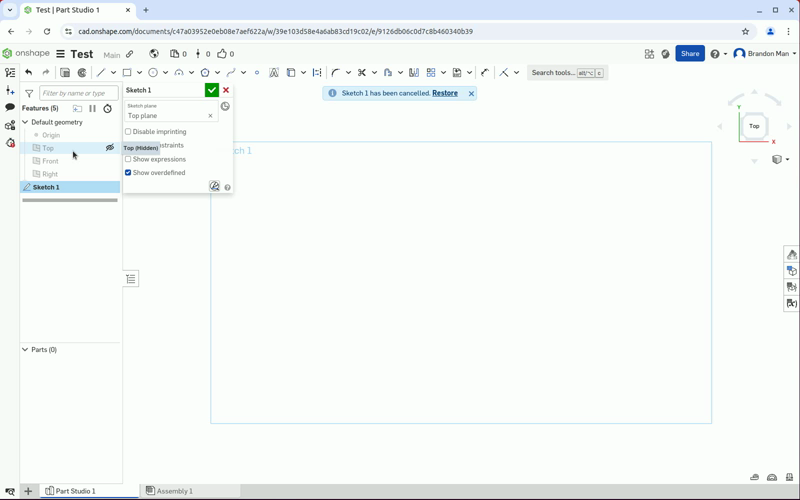
mouse_move(73, 352)
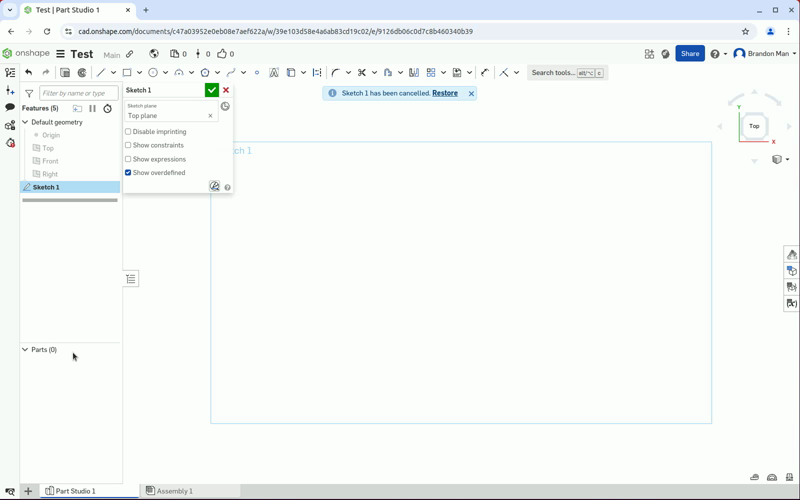
key(y)
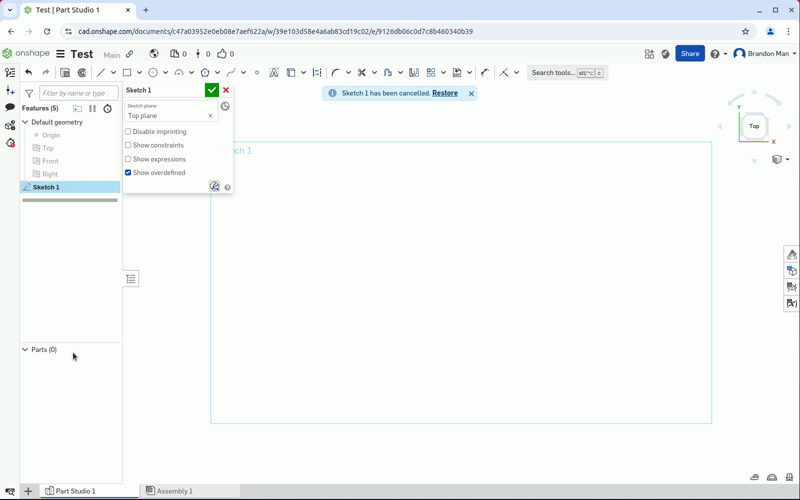
key(l)
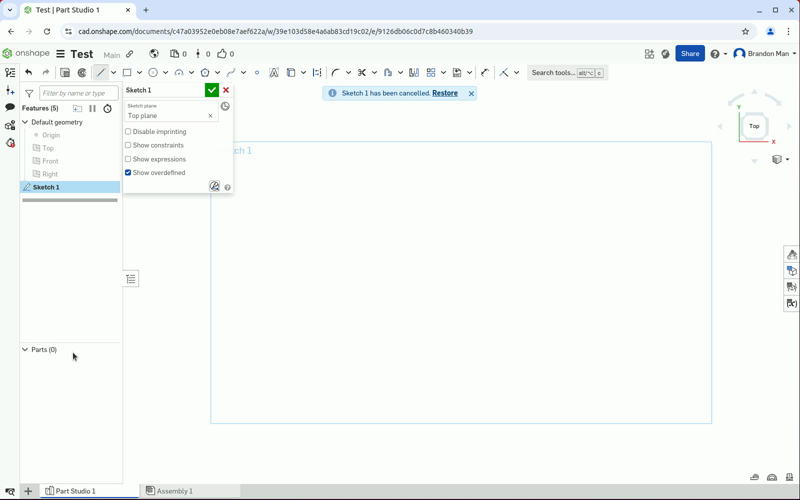
key_down(shift)
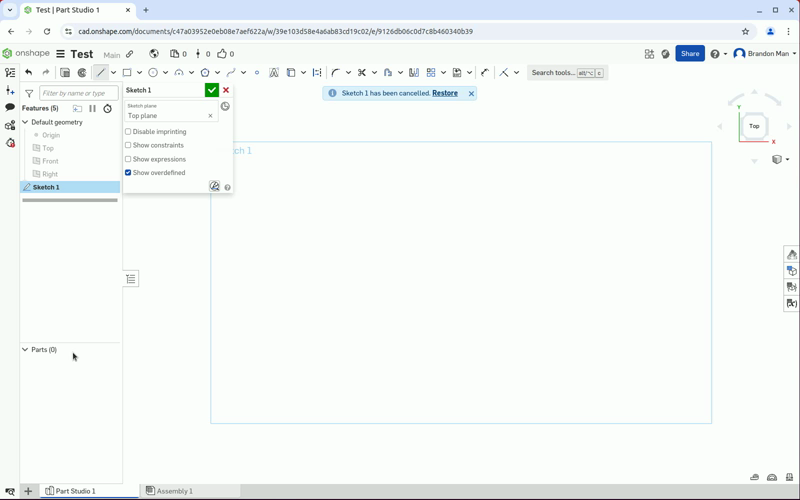
mouse_move(390, 292)
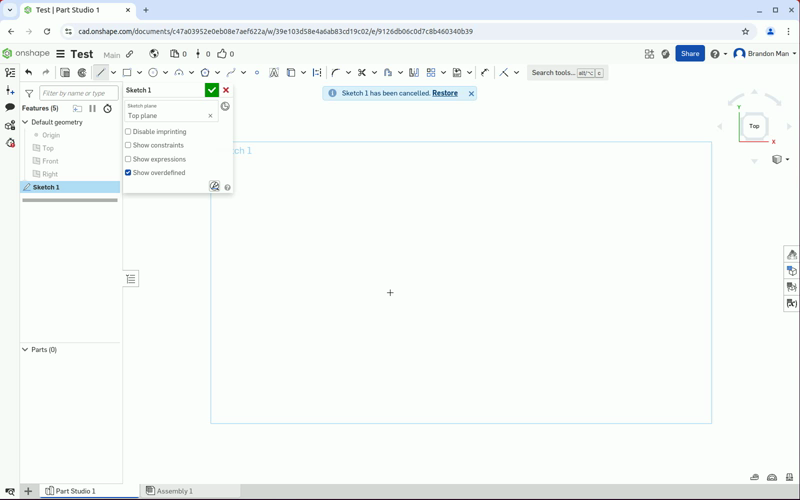
click(390, 292)
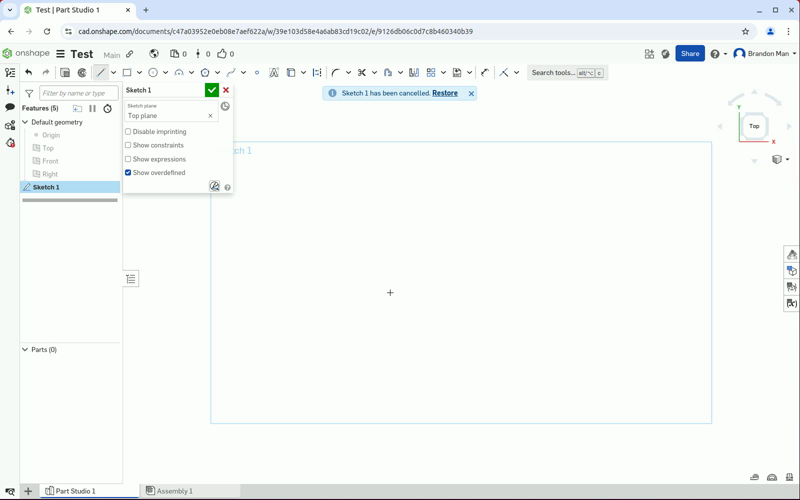
key_up(shift)
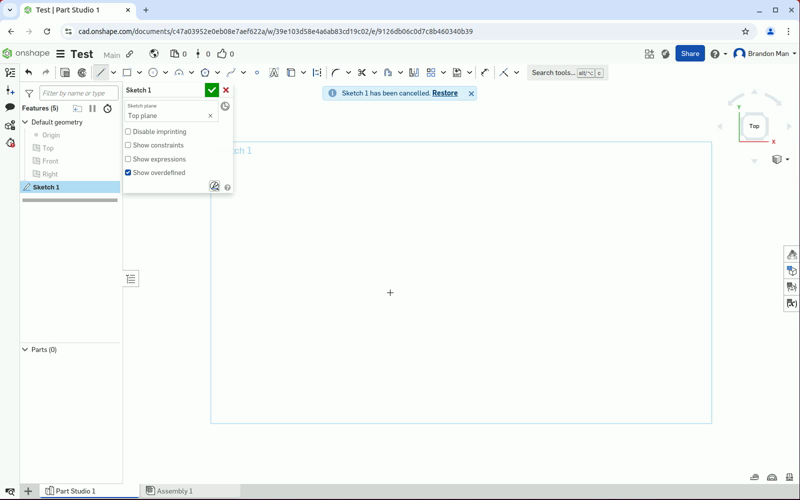
key_down(shift)
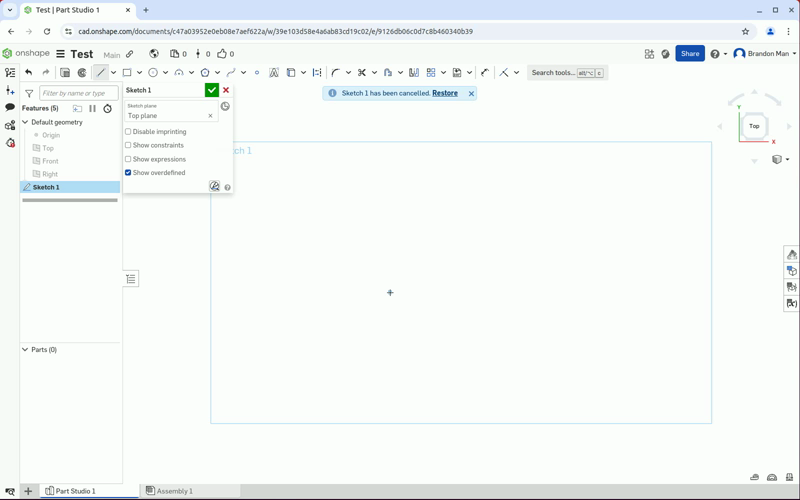
mouse_move(529, 292)
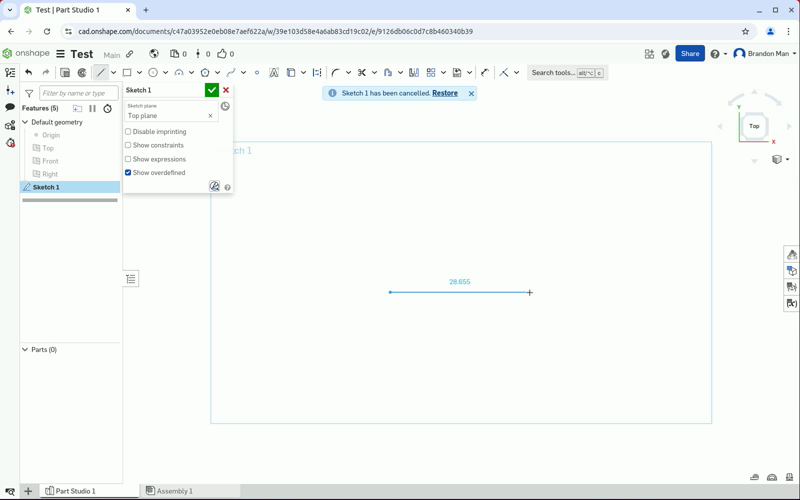
click(529, 292)
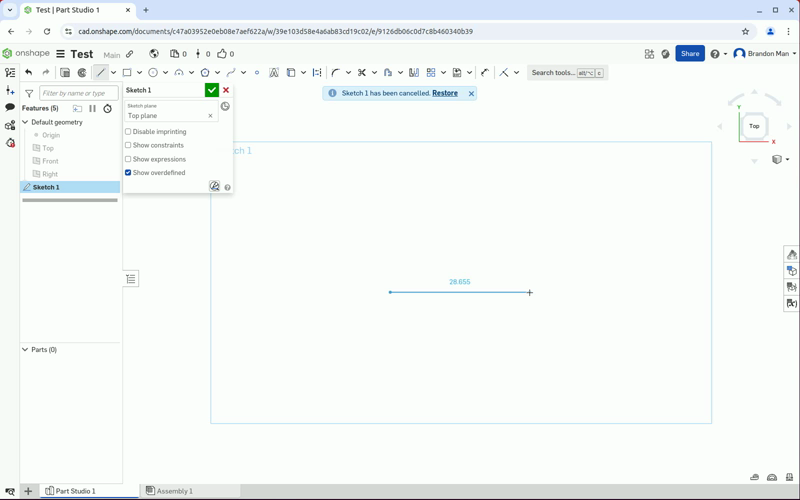
key_up(shift)
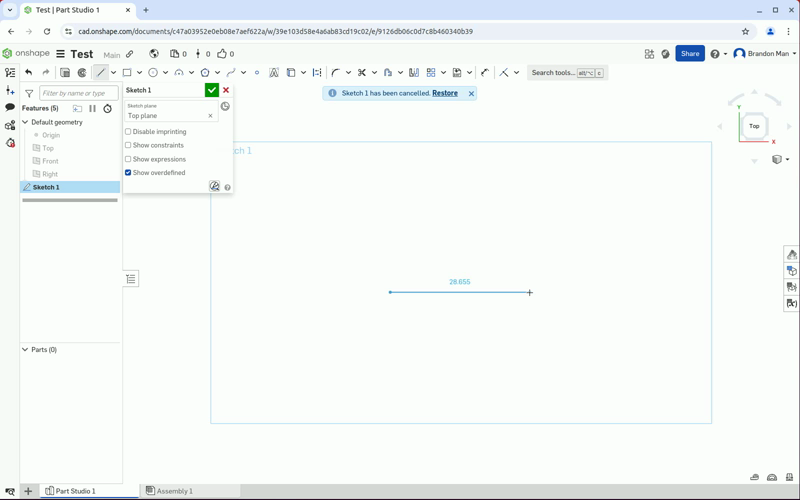
key_down(shift)
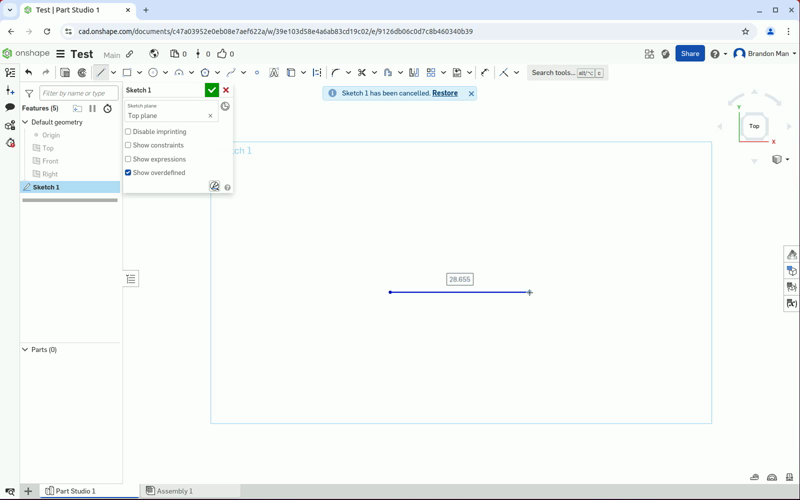
mouse_move(559, 292)
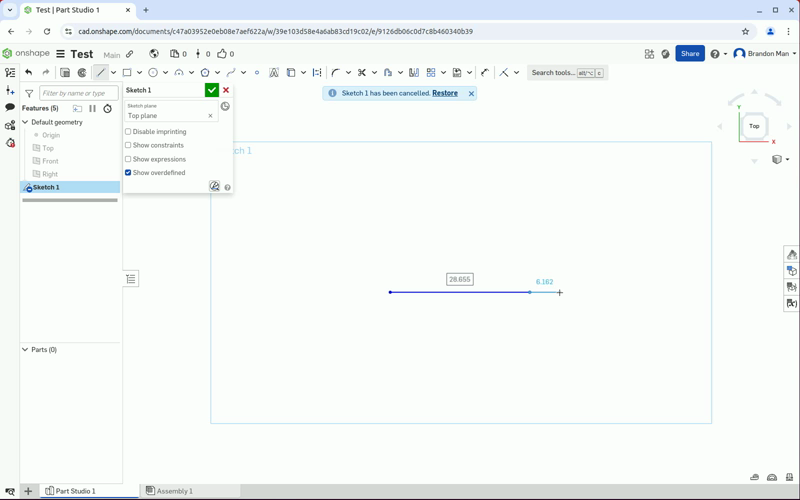
mouse_move(529, 273)
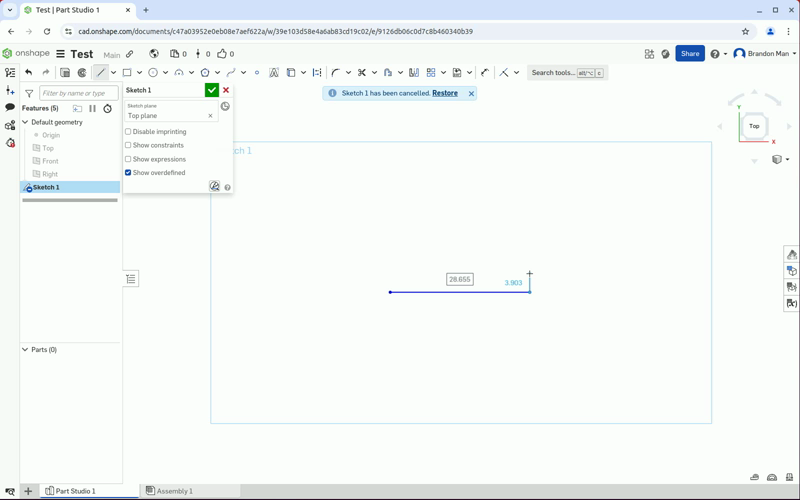
click(529, 273)
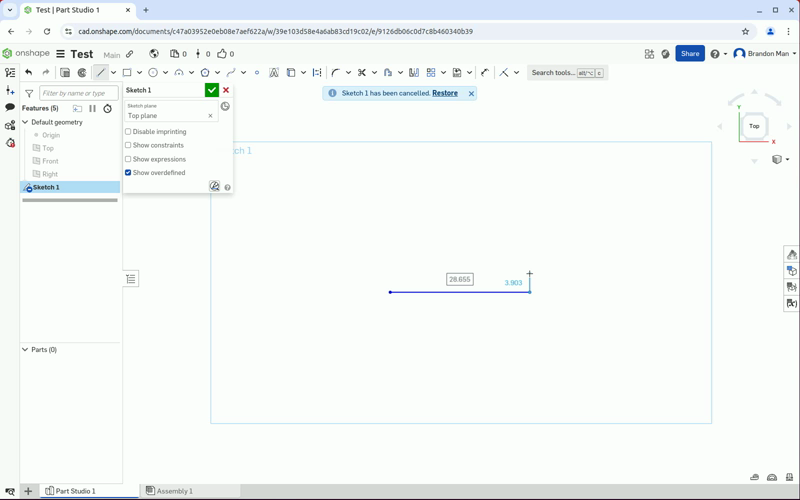
key_up(shift)
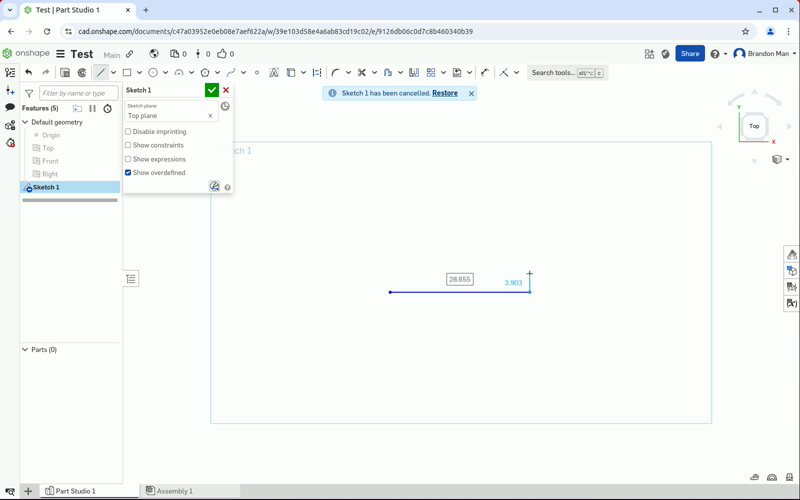
key_down(shift)
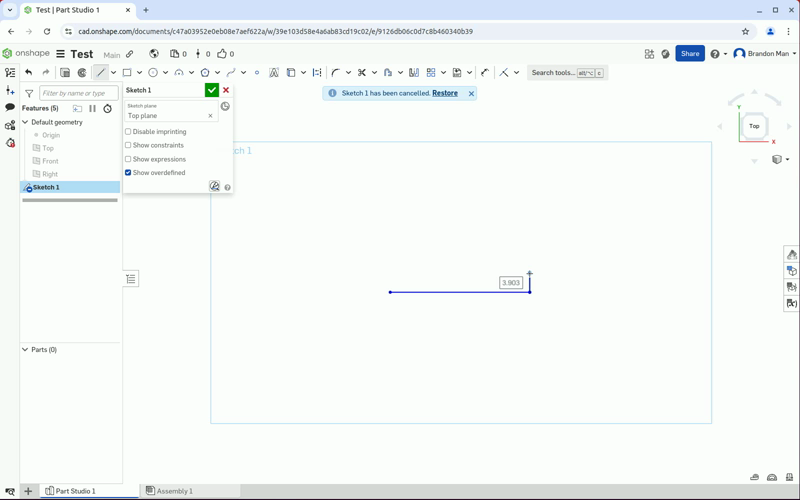
mouse_move(390, 273)
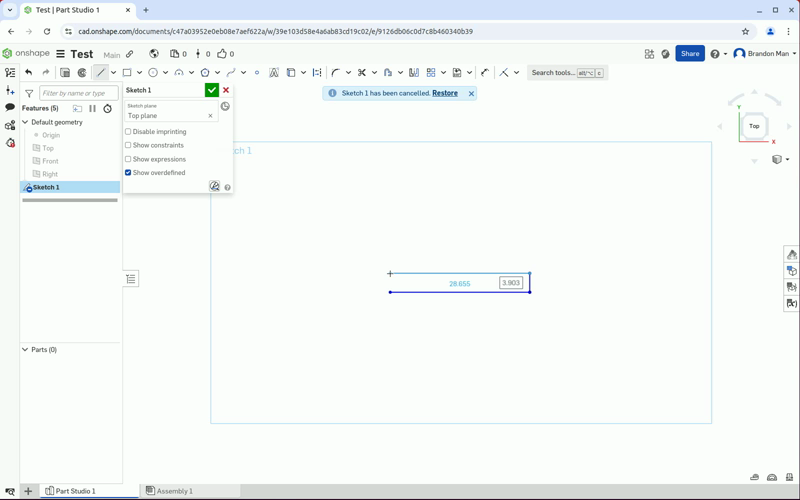
click(390, 273)
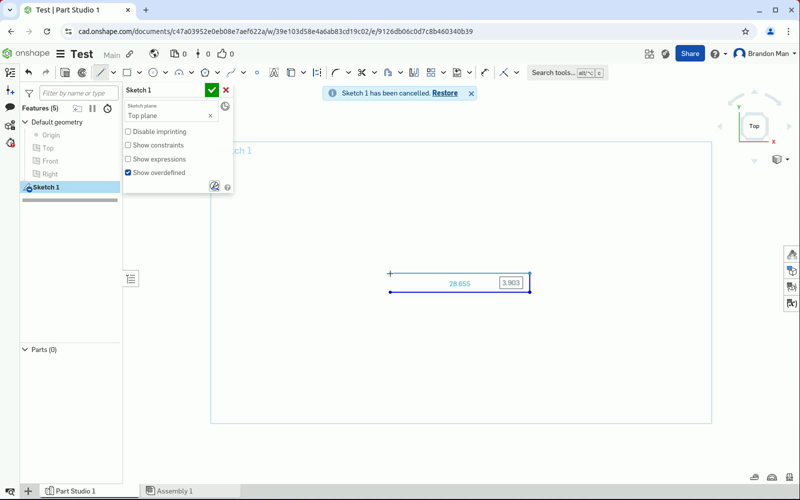
key_up(shift)
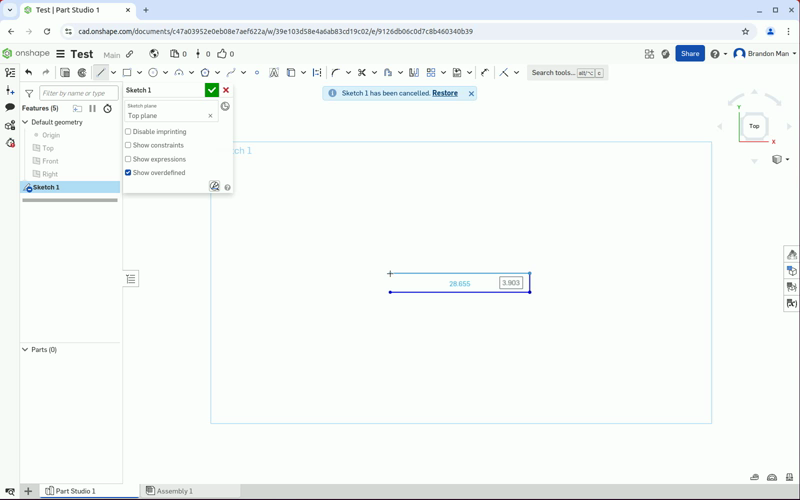
mouse_move(420, 273)
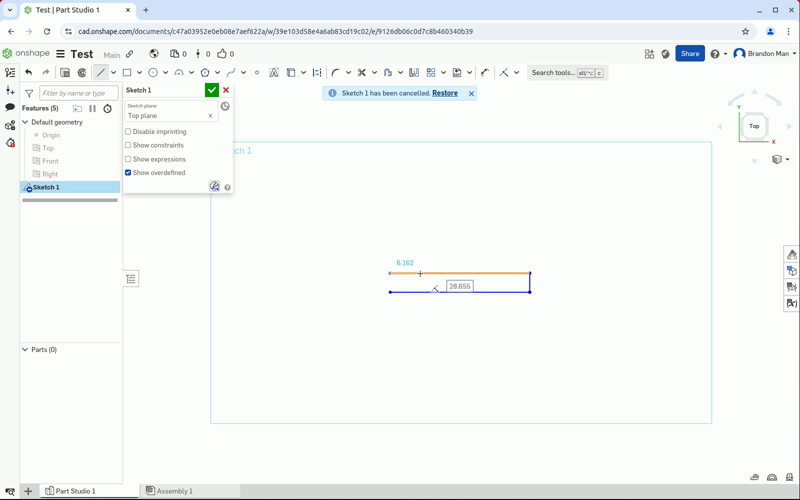
key_down(shift)
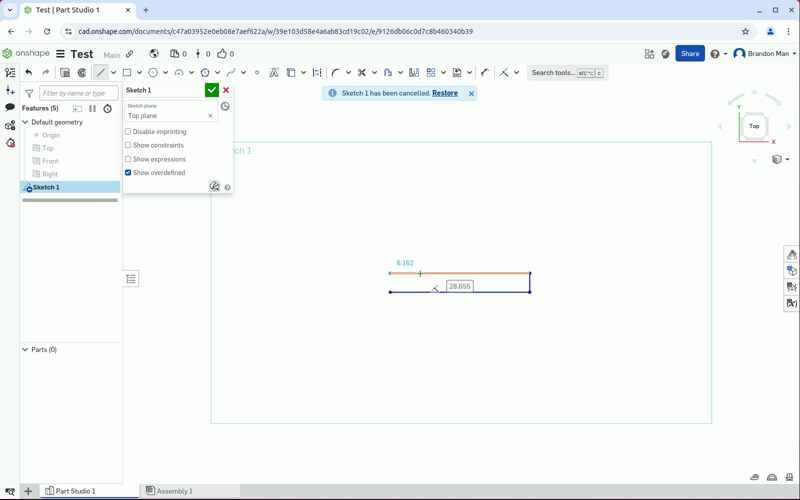
mouse_move(390, 292)
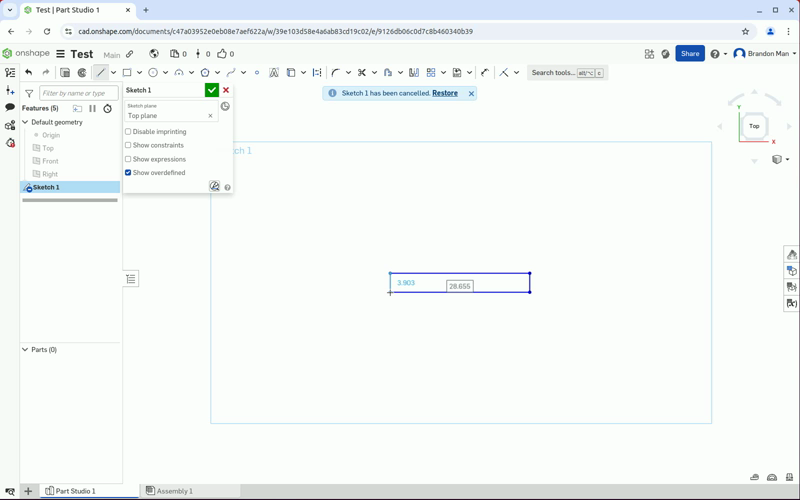
key_up(shift)
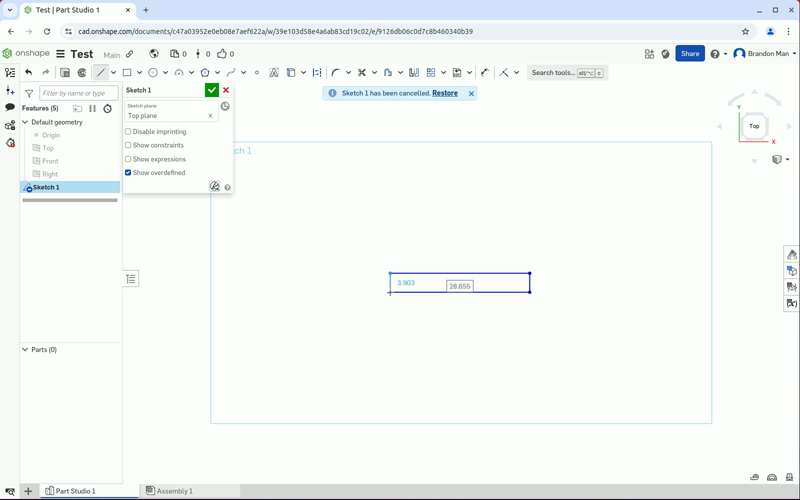
click(390, 292)
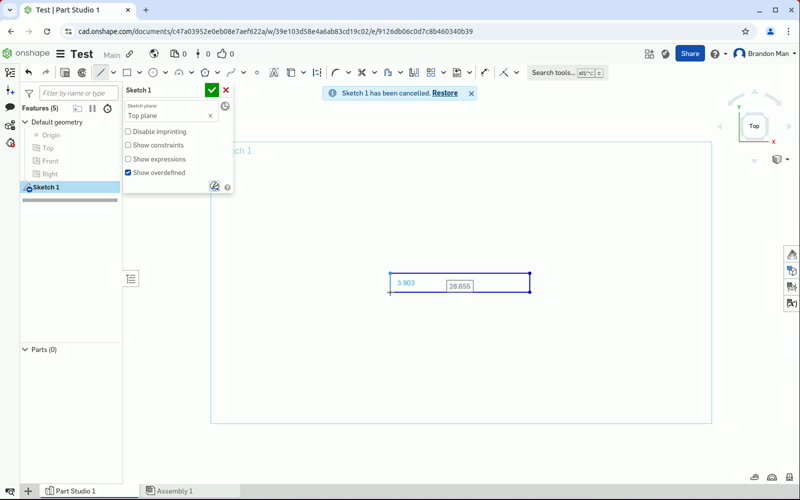
key(esc)
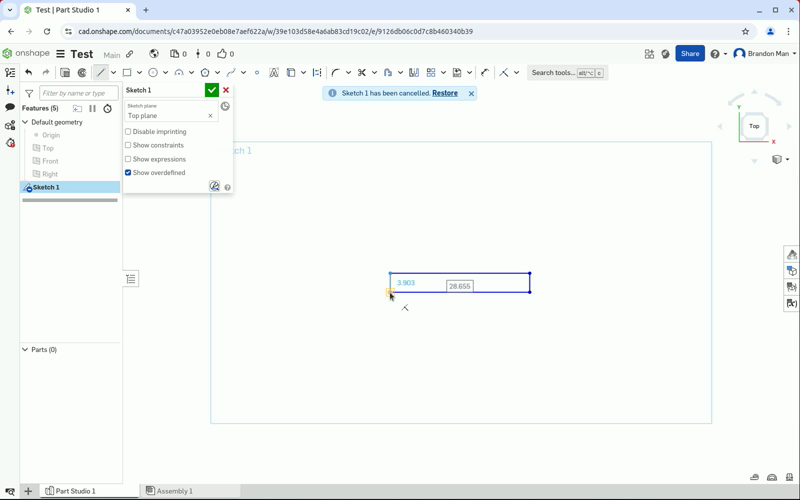
key(l)
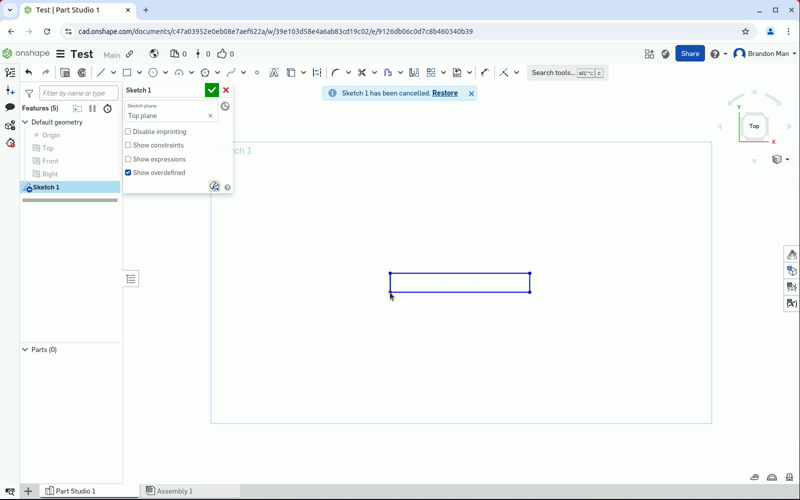
key_down(shift)
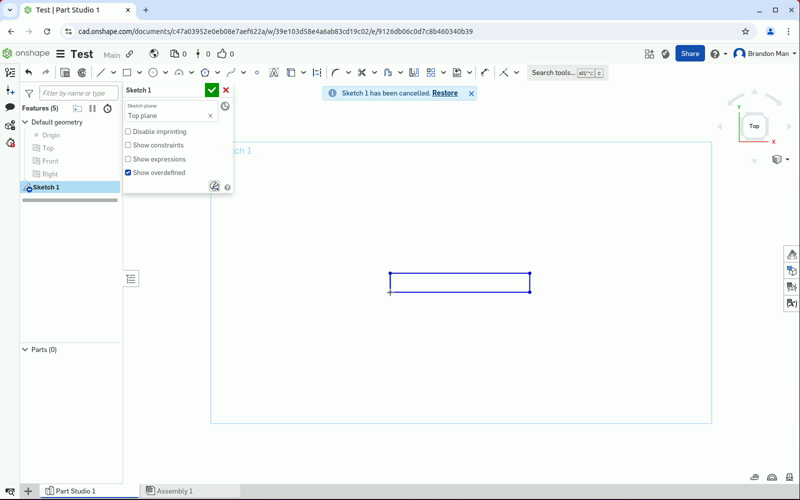
mouse_move(393, 289)
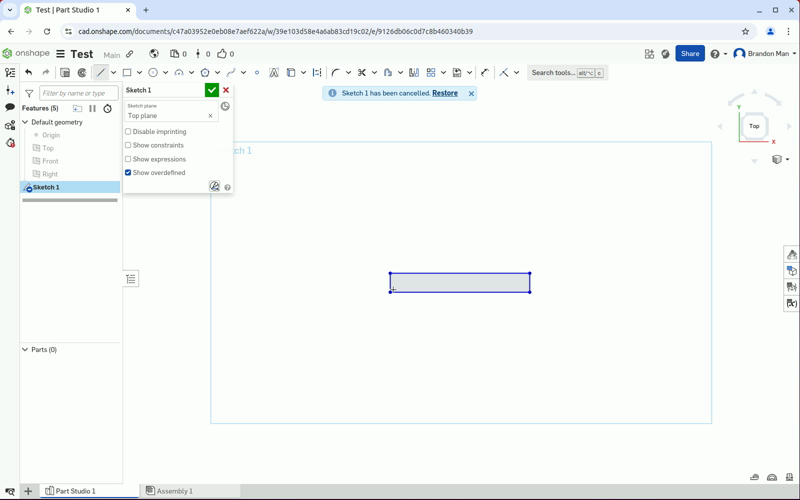
scroll(6)
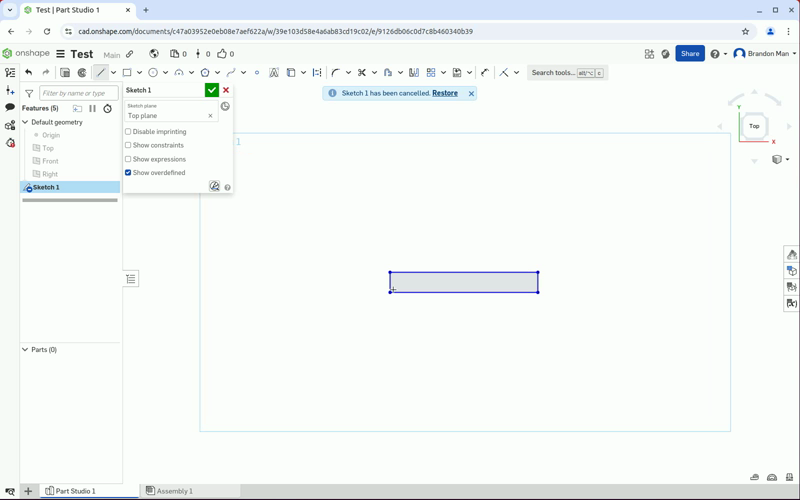
scroll(6)
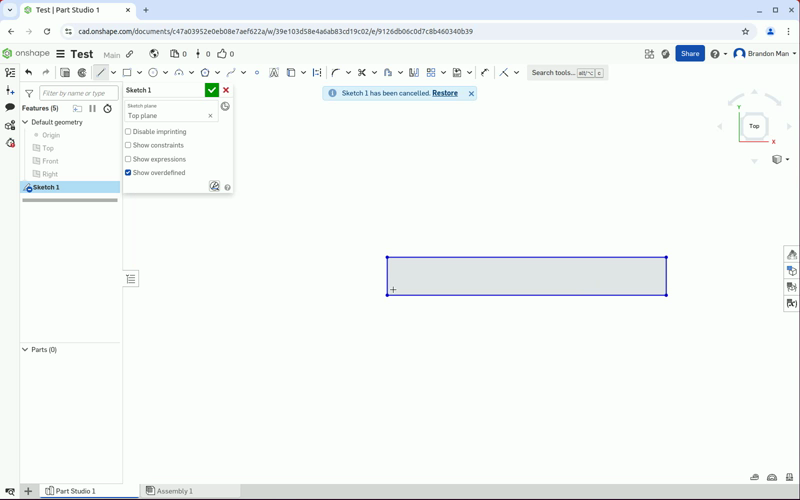
scroll(6)
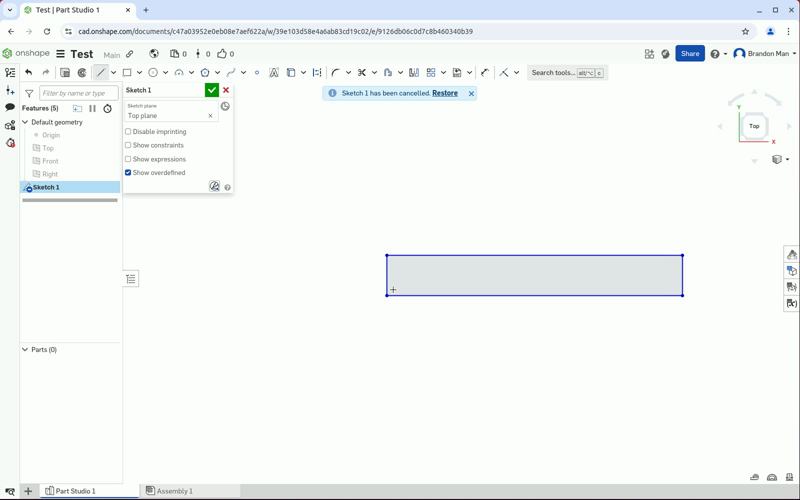
scroll(6)
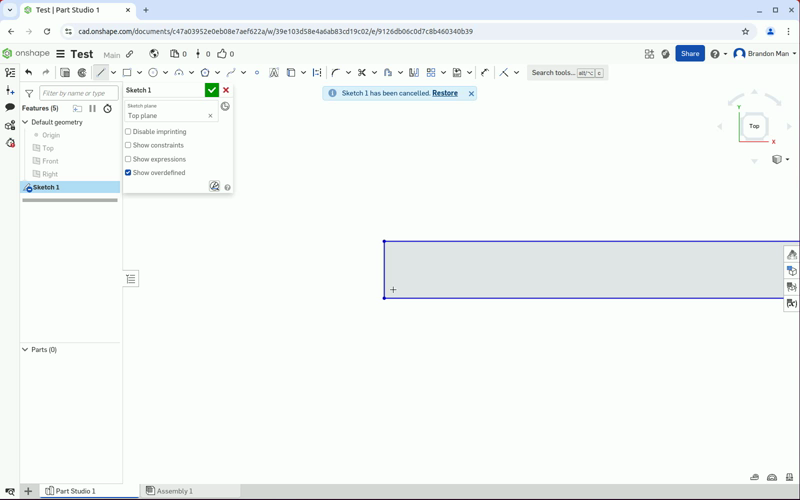
scroll(6)
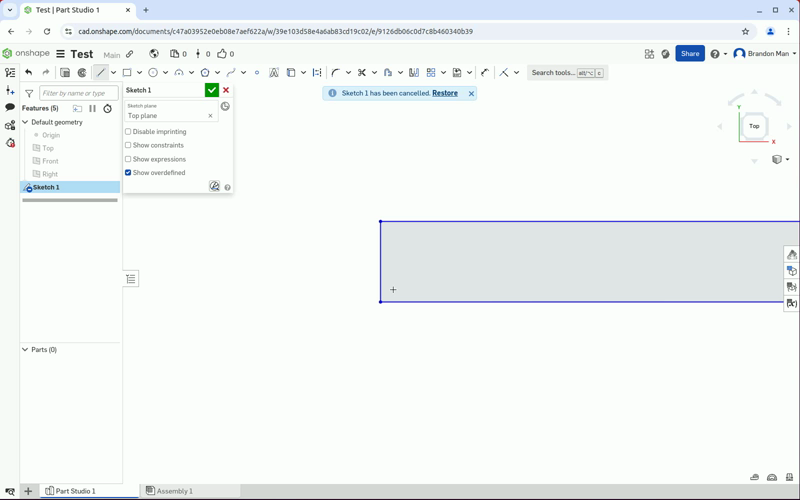
scroll(6)
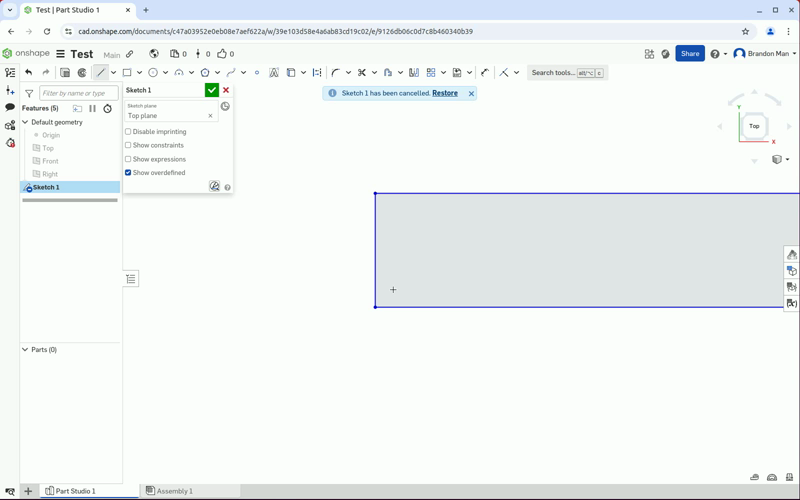
scroll(6)
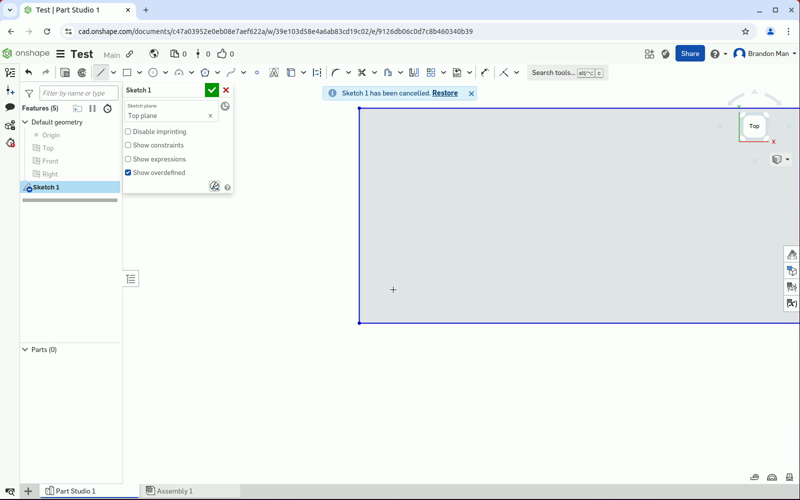
click(393, 289)
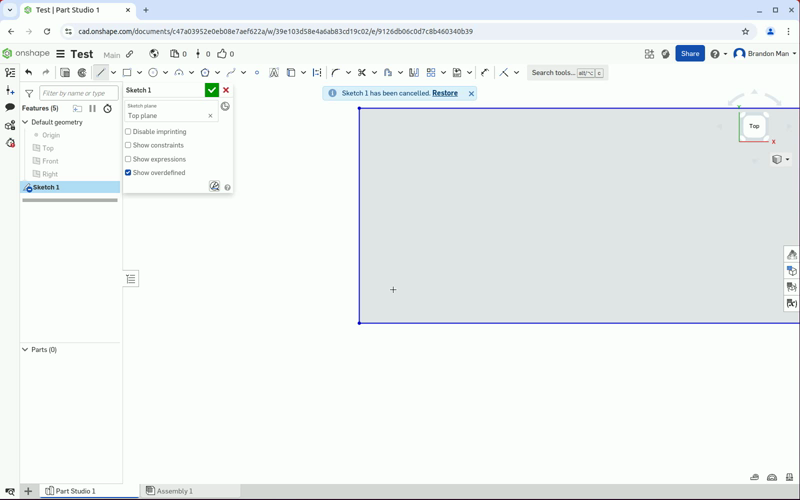
scroll(-6)
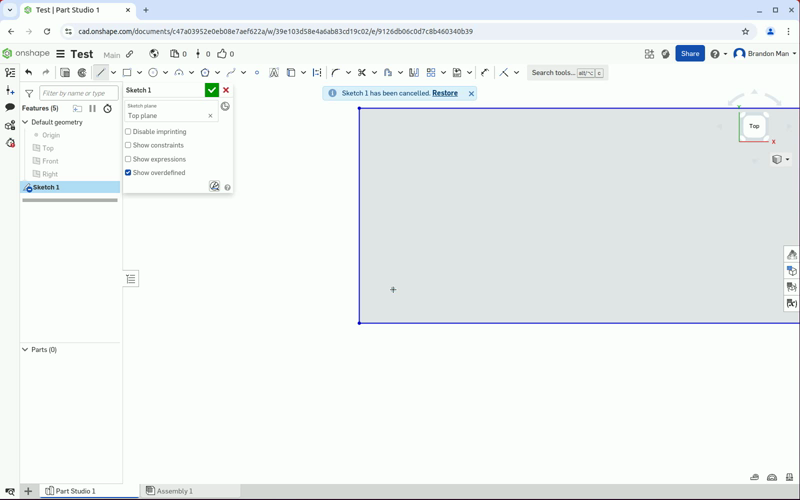
scroll(-6)
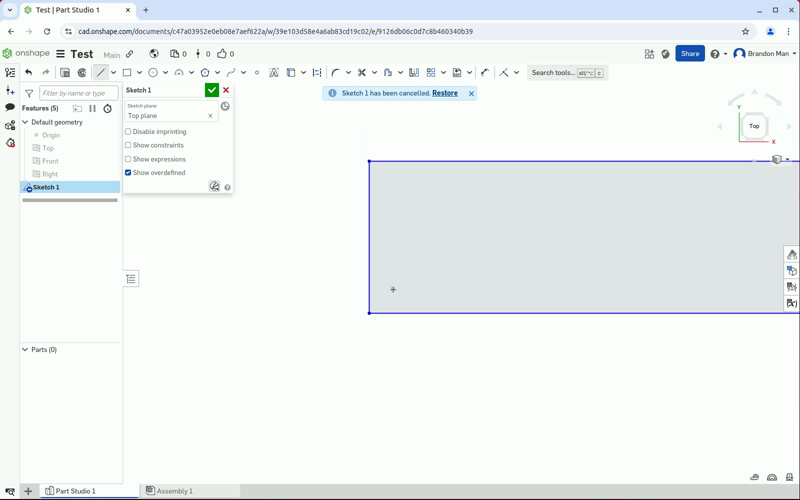
scroll(-6)
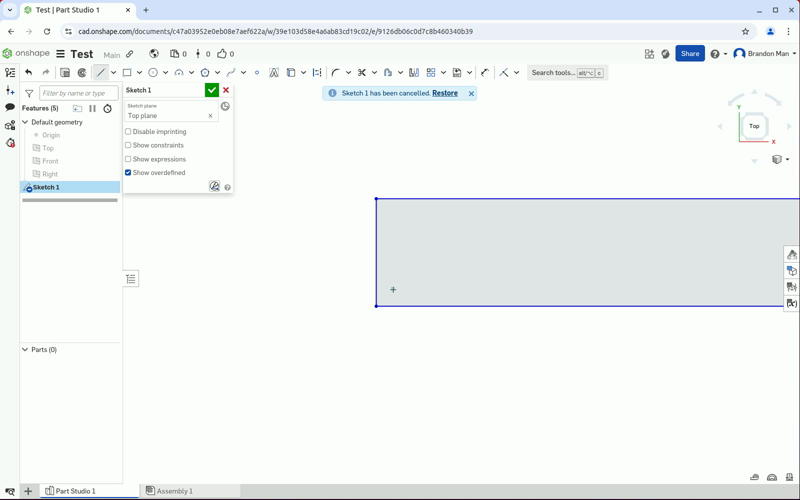
scroll(-6)
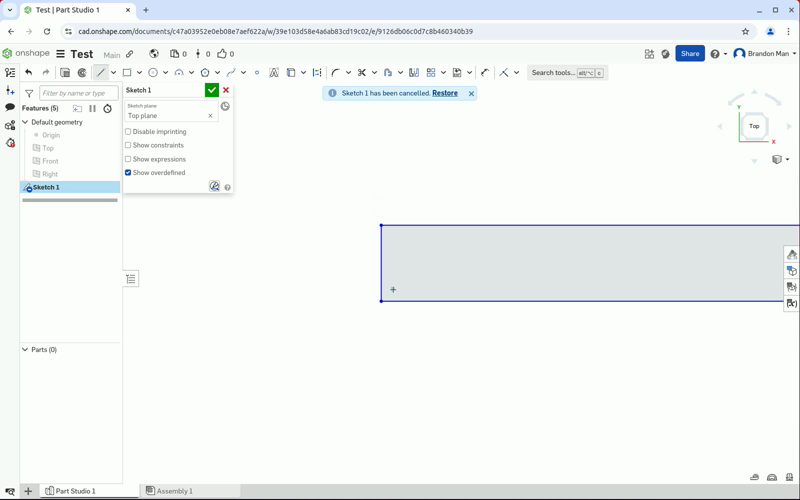
scroll(-6)
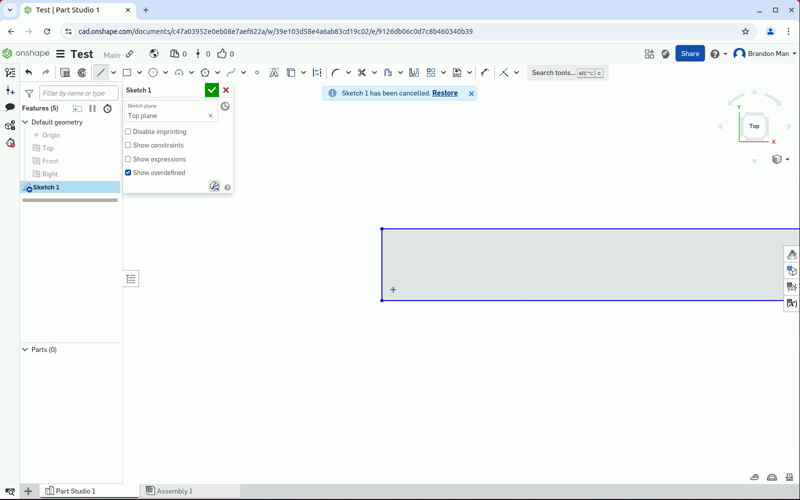
scroll(-6)
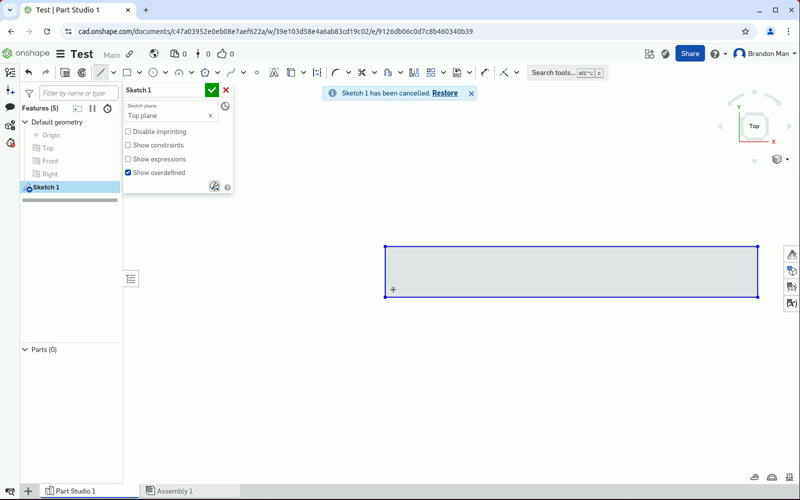
scroll(-6)
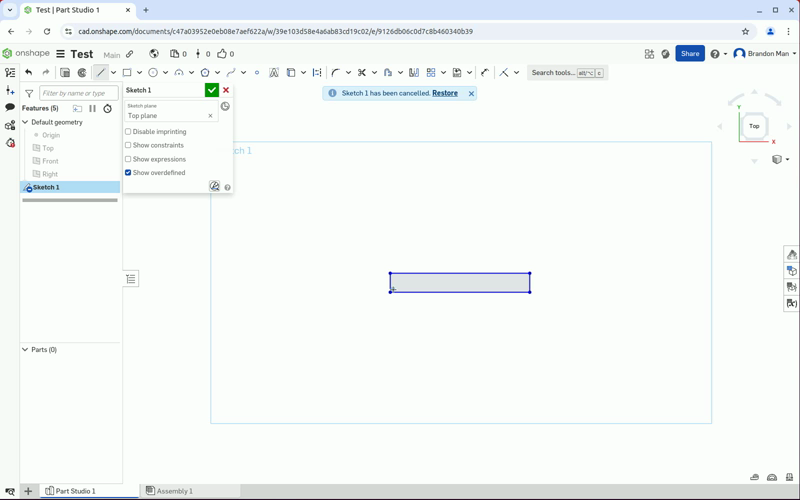
key_up(shift)
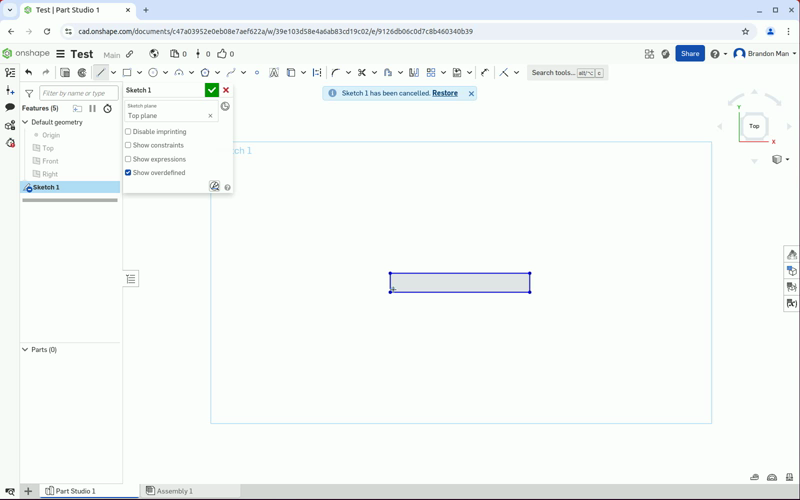
key_down(shift)
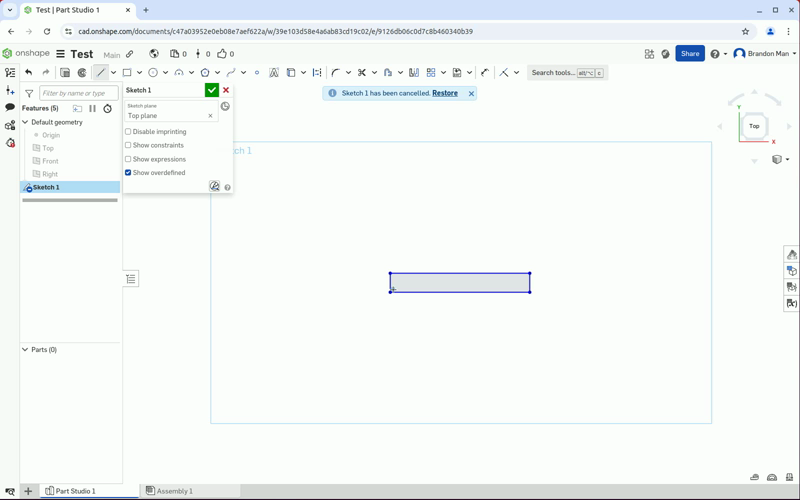
mouse_move(526, 289)
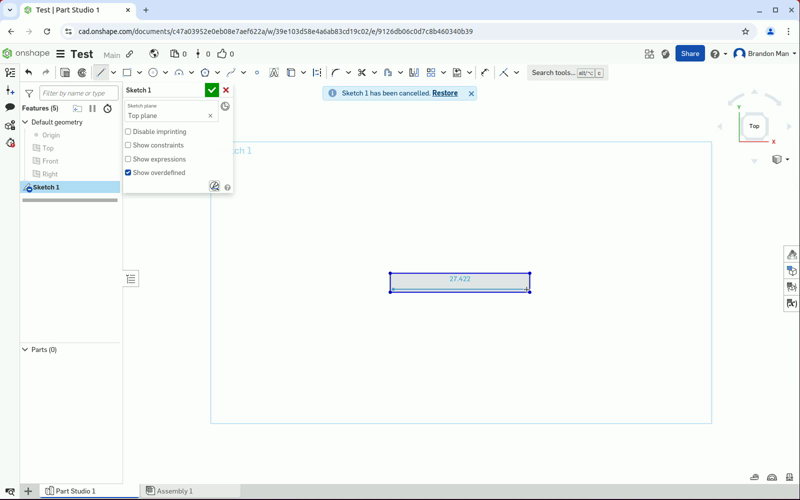
scroll(6)
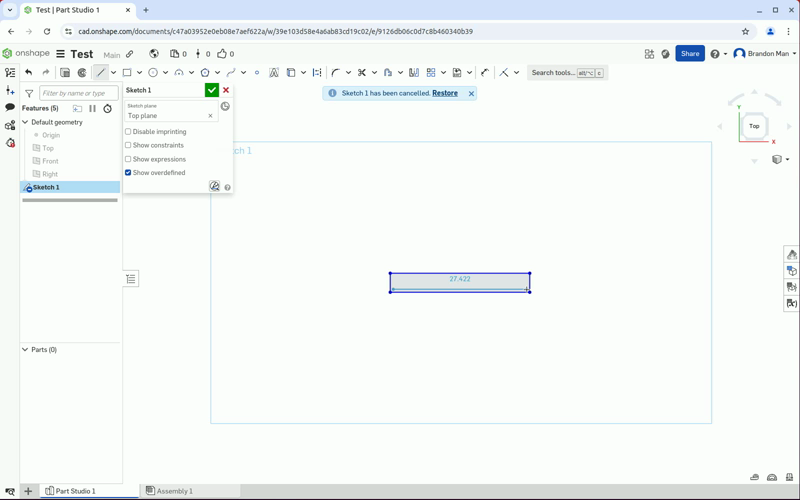
scroll(6)
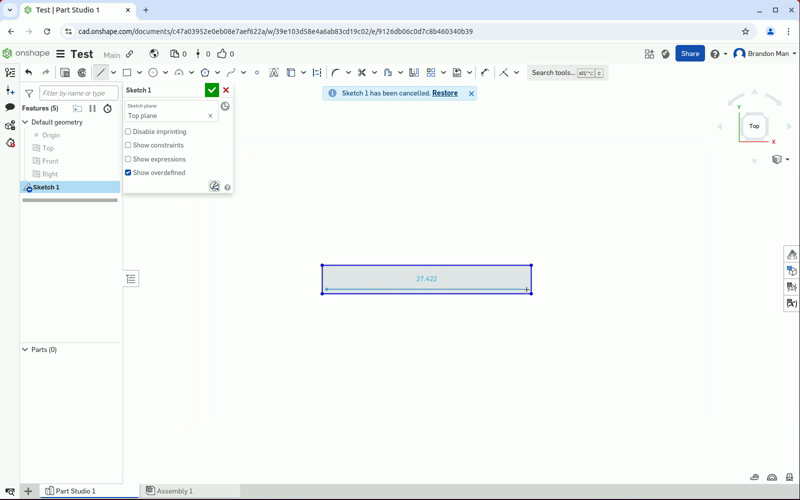
scroll(6)
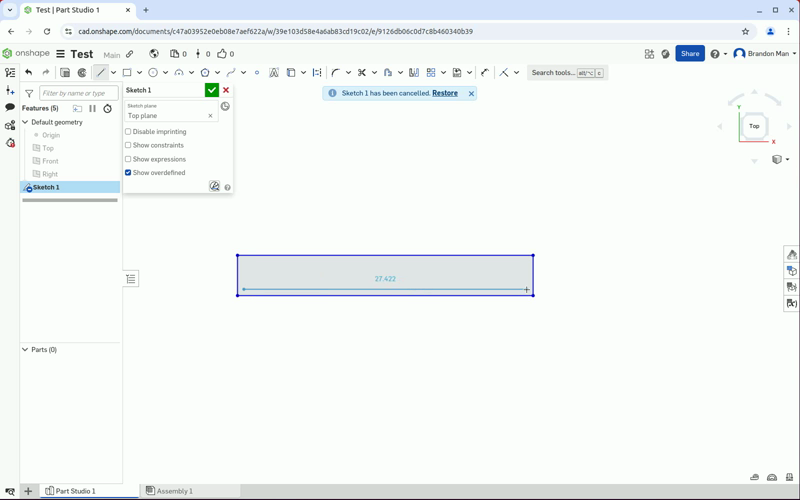
scroll(6)
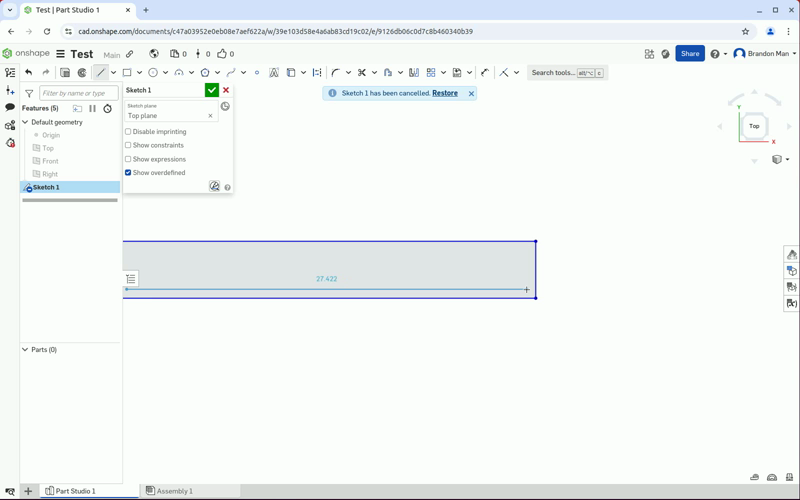
scroll(6)
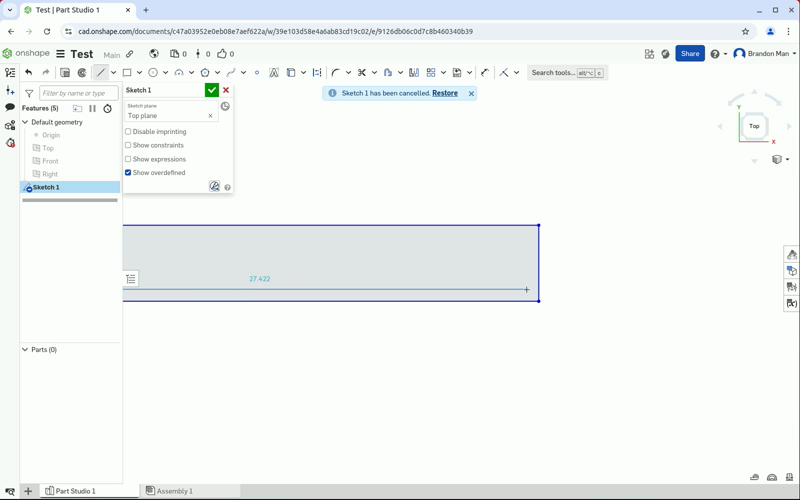
scroll(6)
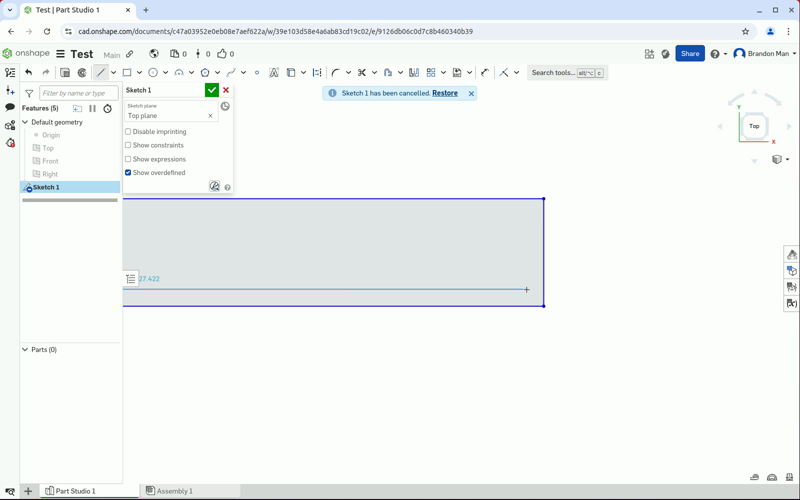
scroll(6)
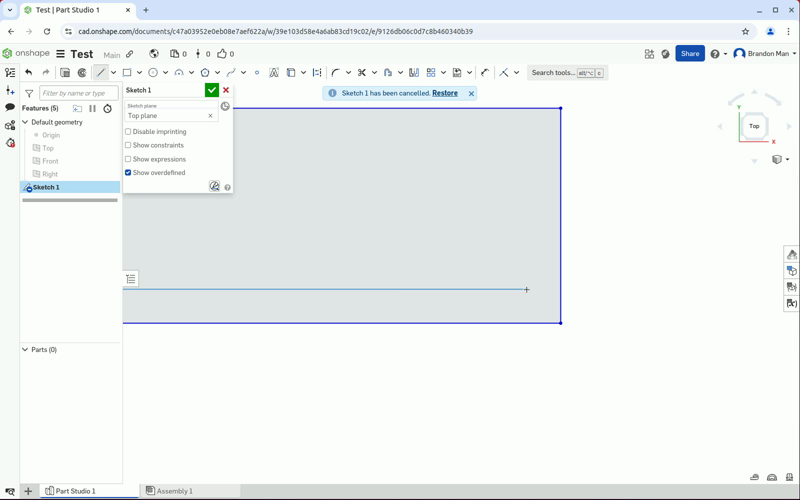
click(526, 289)
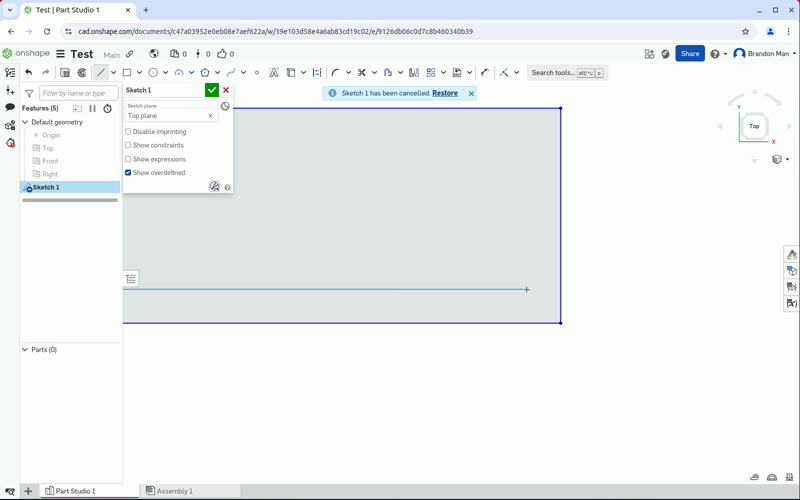
scroll(-6)
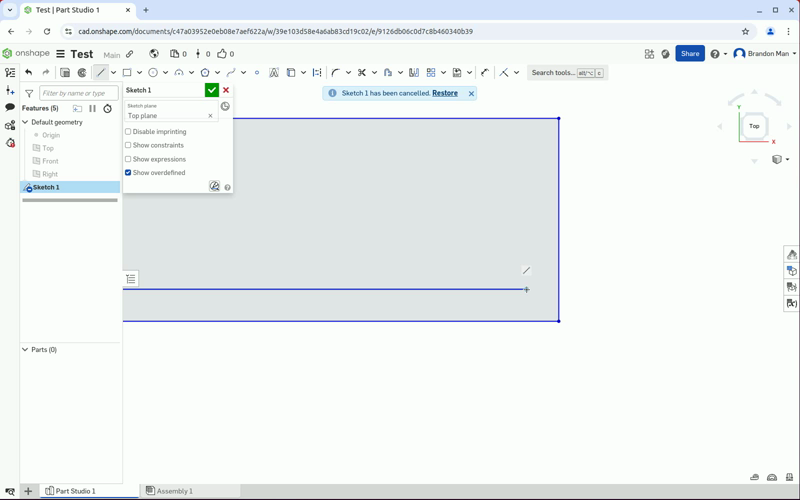
scroll(-6)
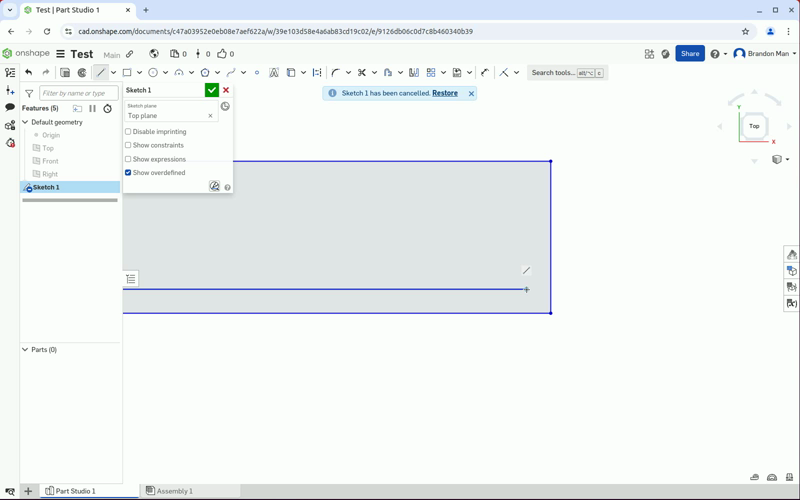
scroll(-6)
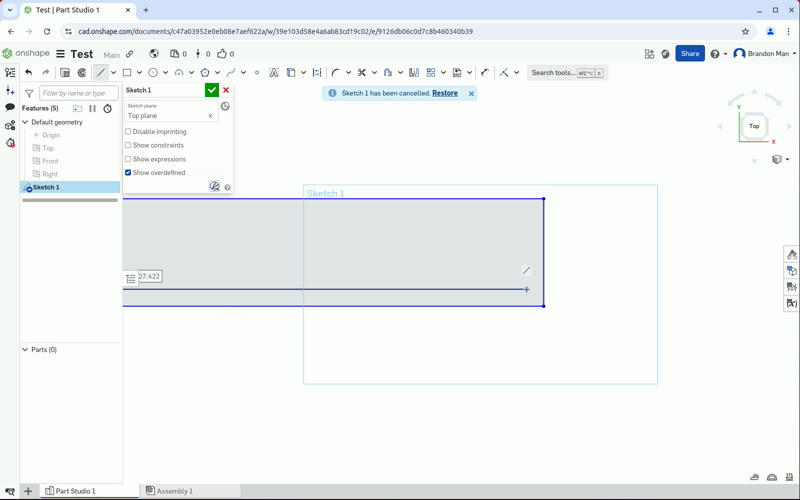
scroll(-6)
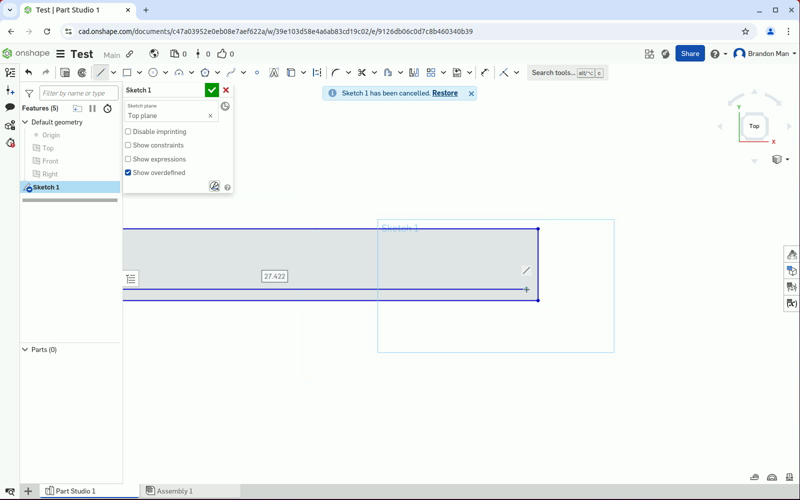
scroll(-6)
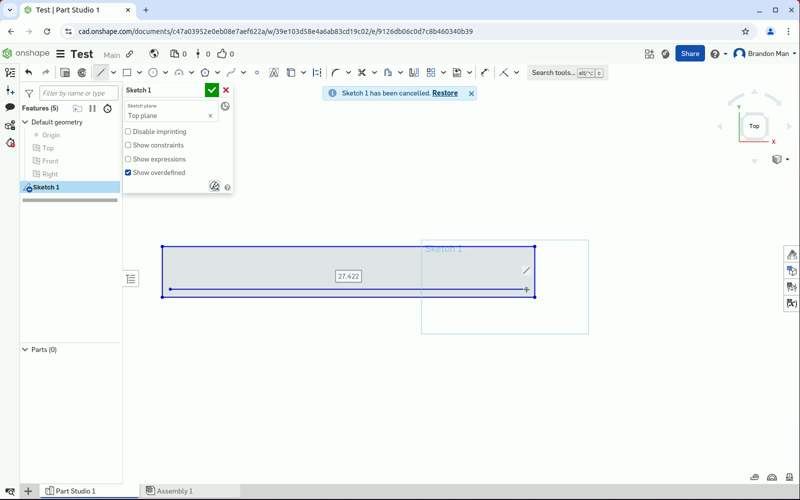
scroll(-6)
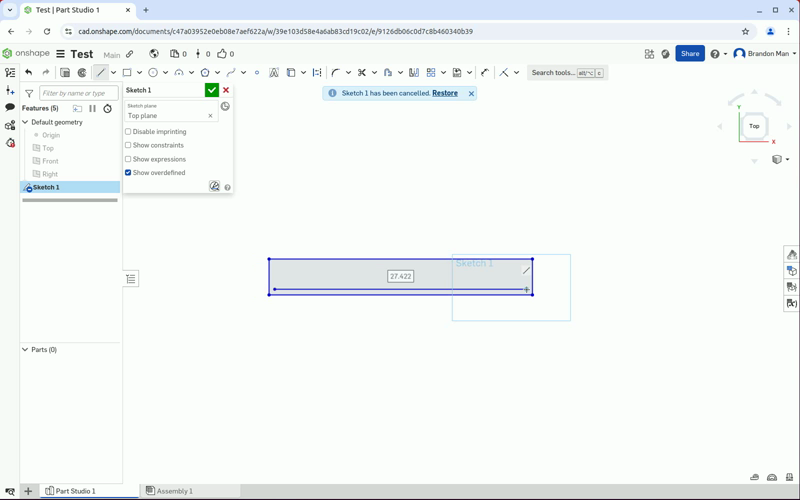
scroll(-6)
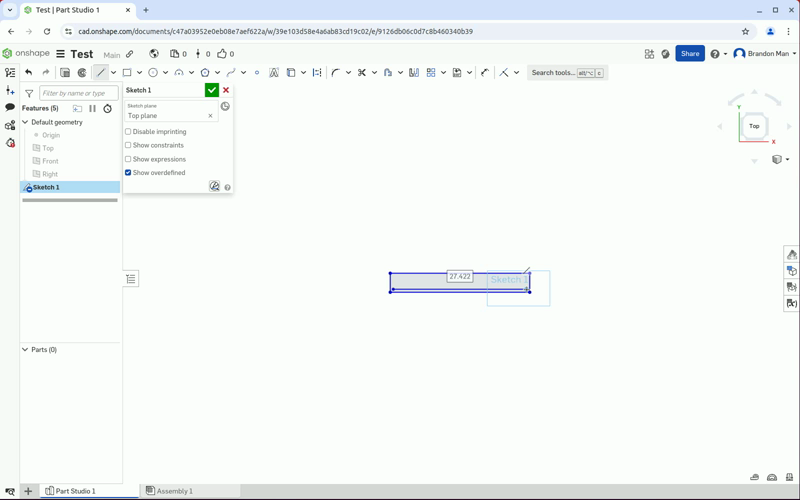
key_up(shift)
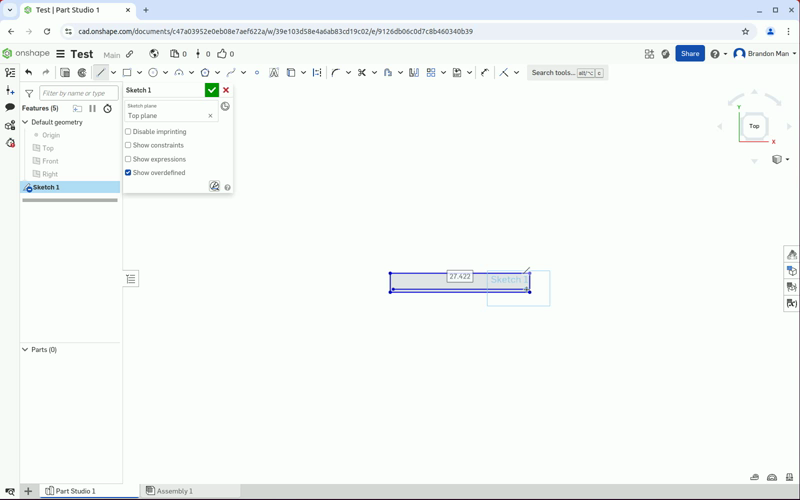
key_down(shift)
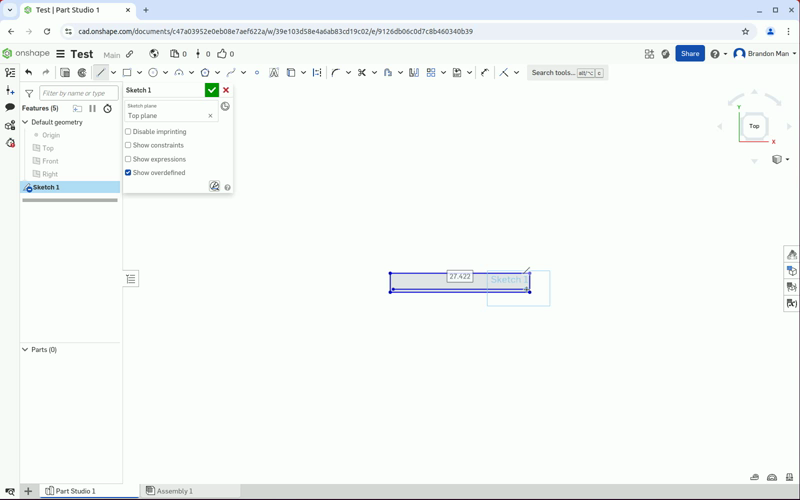
mouse_move(556, 289)
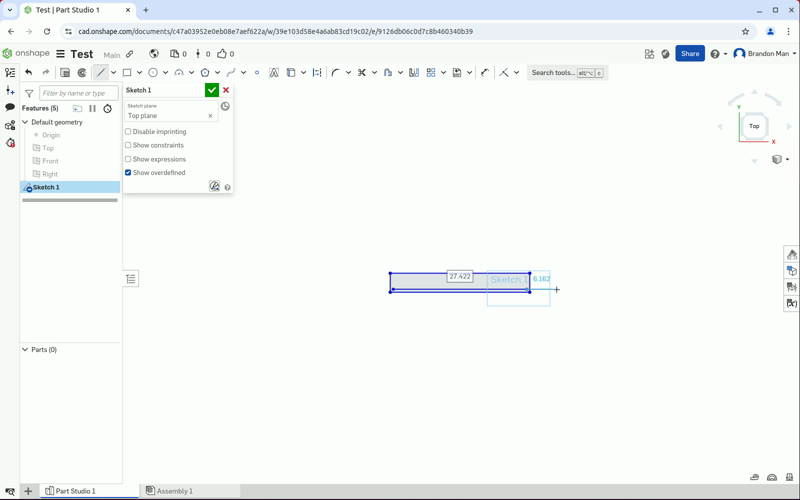
mouse_move(526, 276)
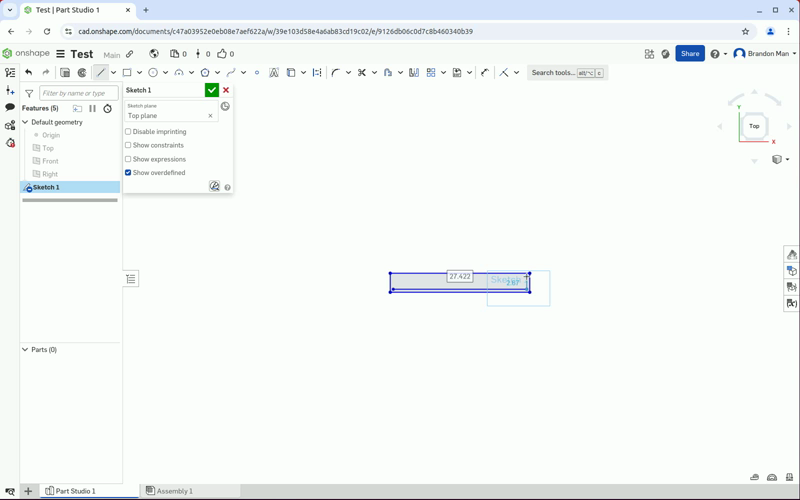
scroll(6)
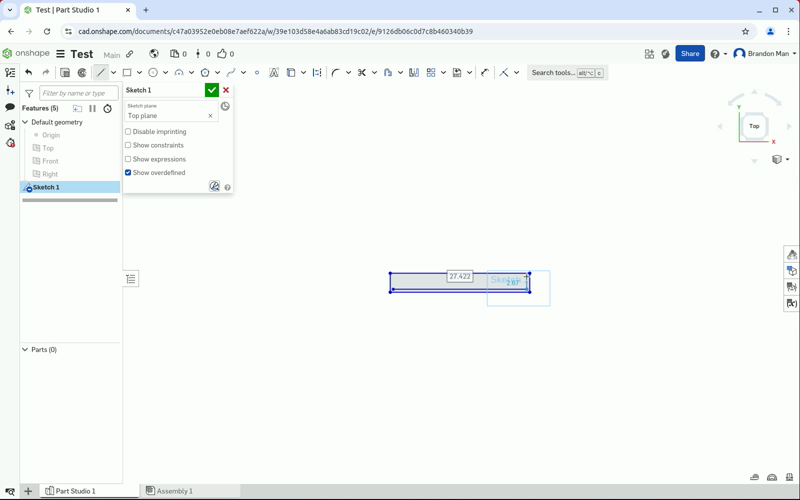
scroll(6)
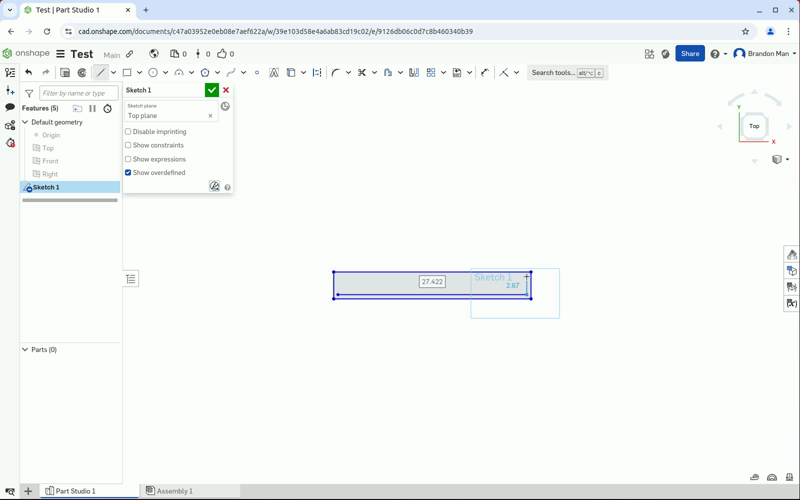
scroll(6)
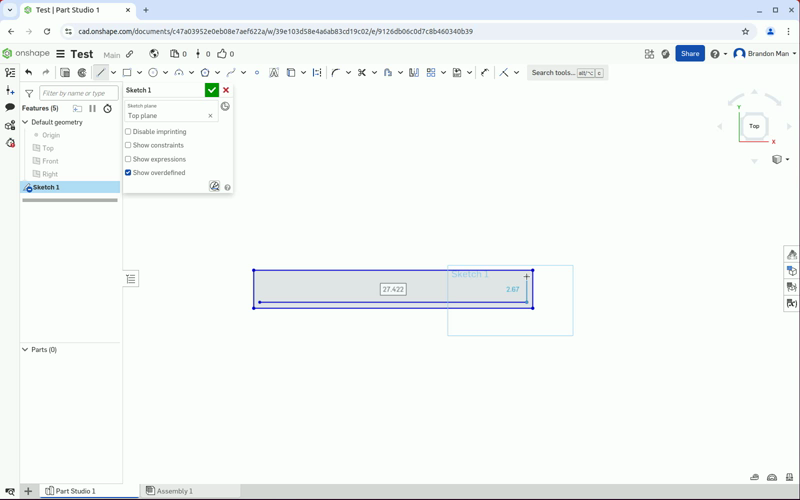
scroll(6)
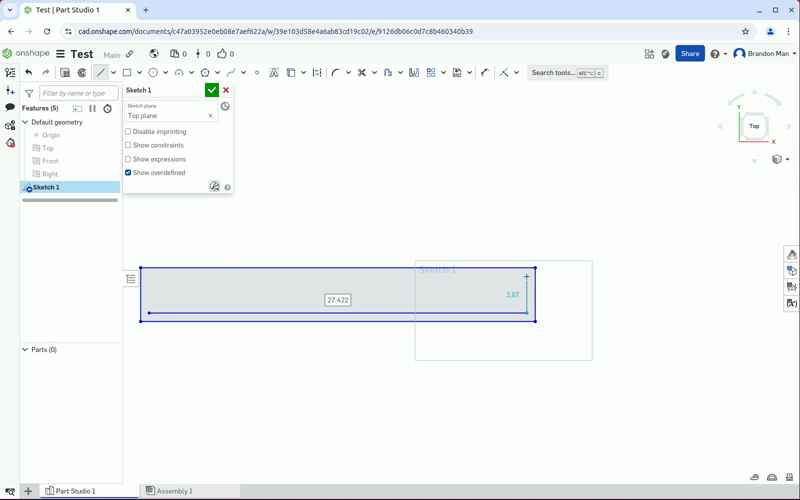
scroll(6)
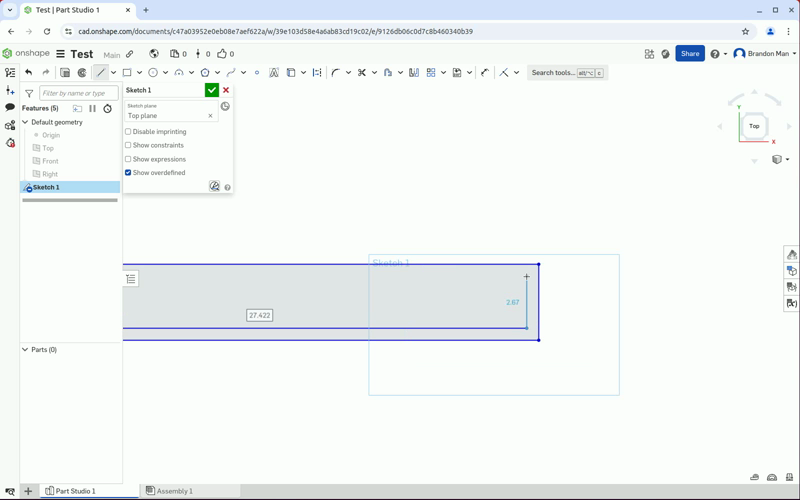
scroll(6)
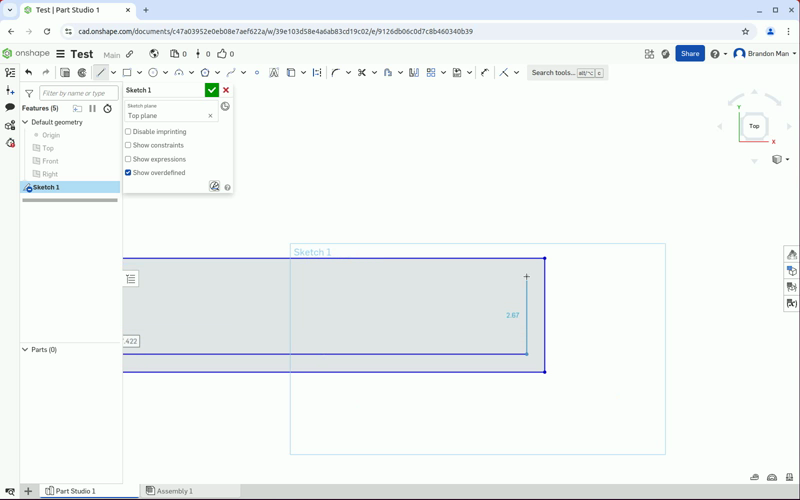
scroll(6)
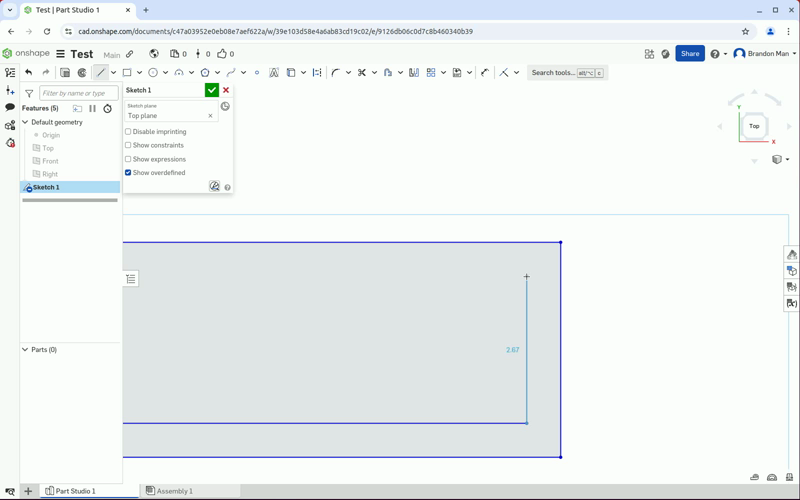
click(526, 276)
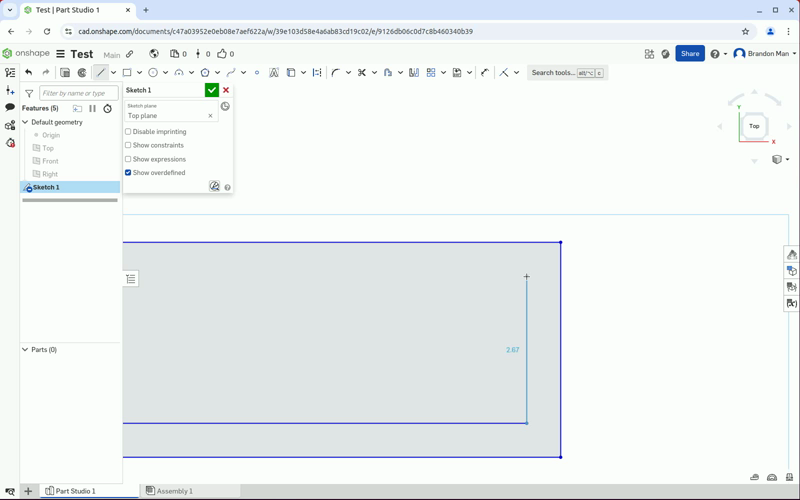
scroll(-6)
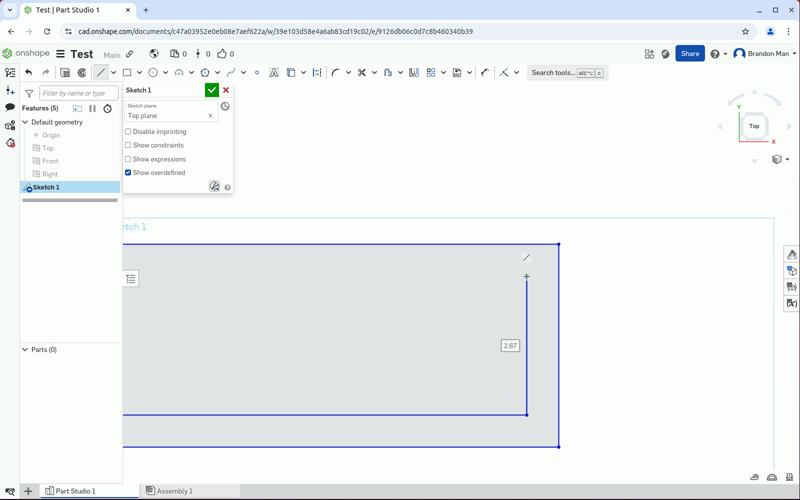
scroll(-6)
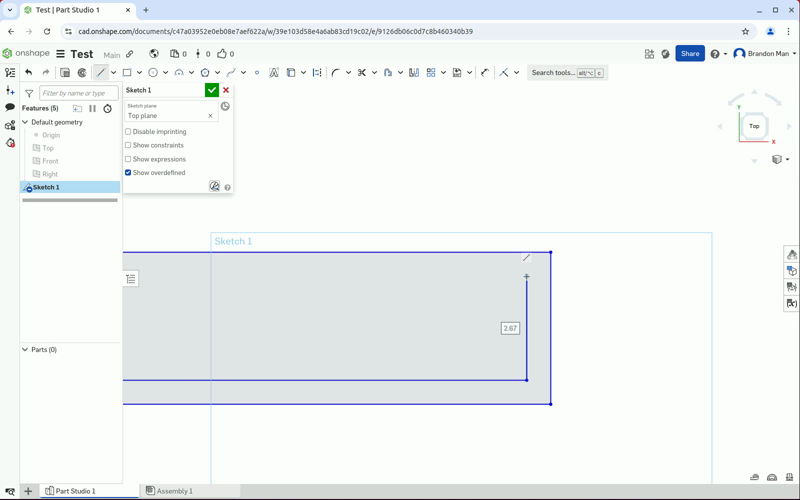
scroll(-6)
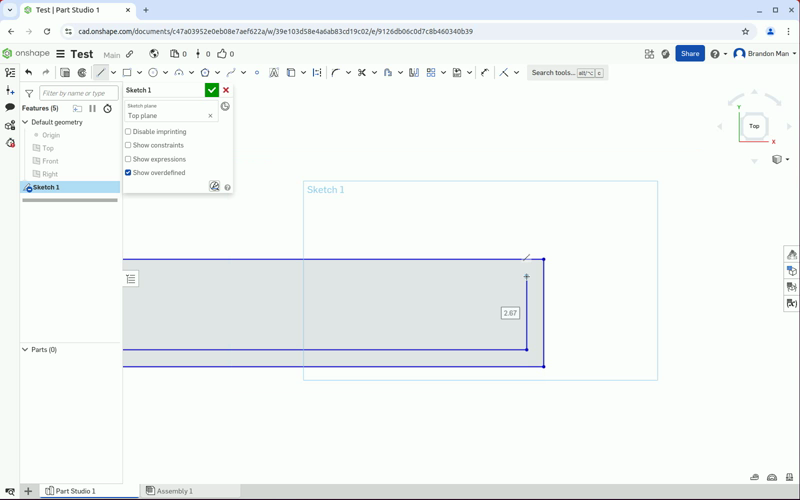
scroll(-6)
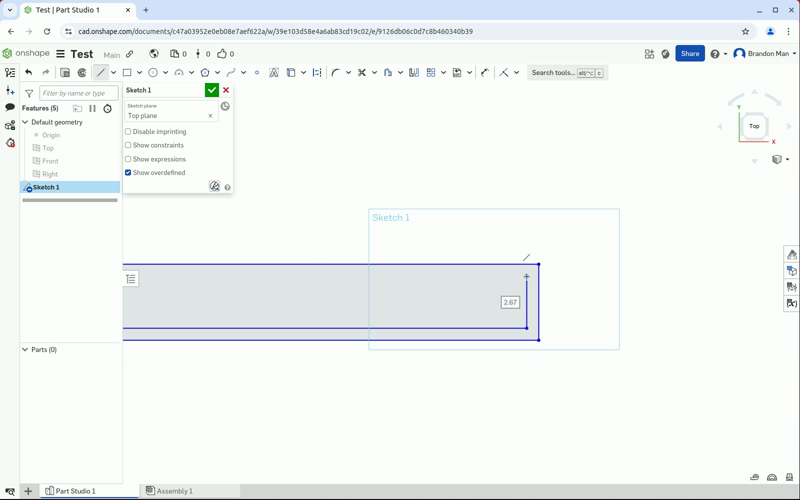
scroll(-6)
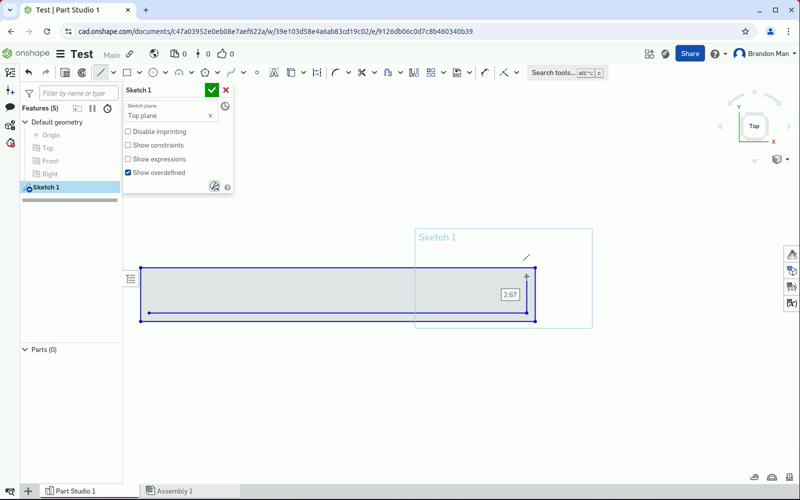
scroll(-6)
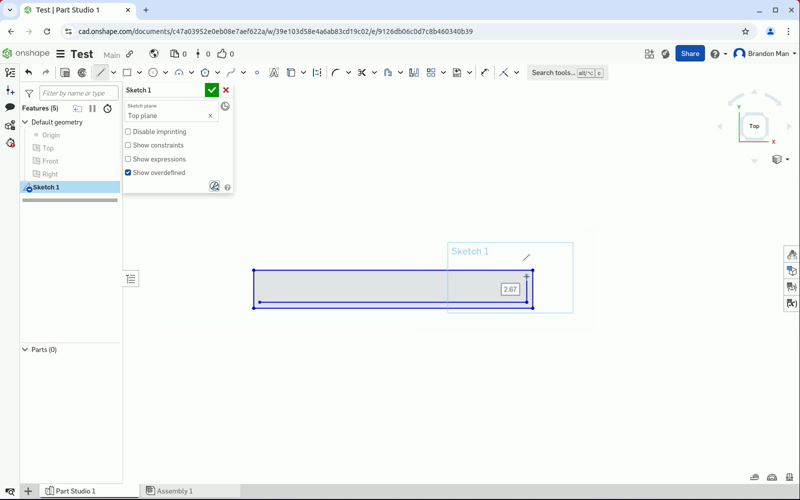
scroll(-6)
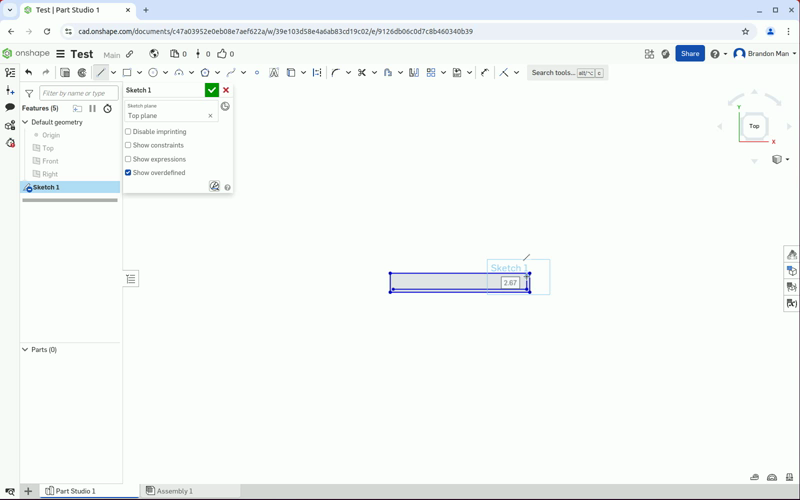
key_up(shift)
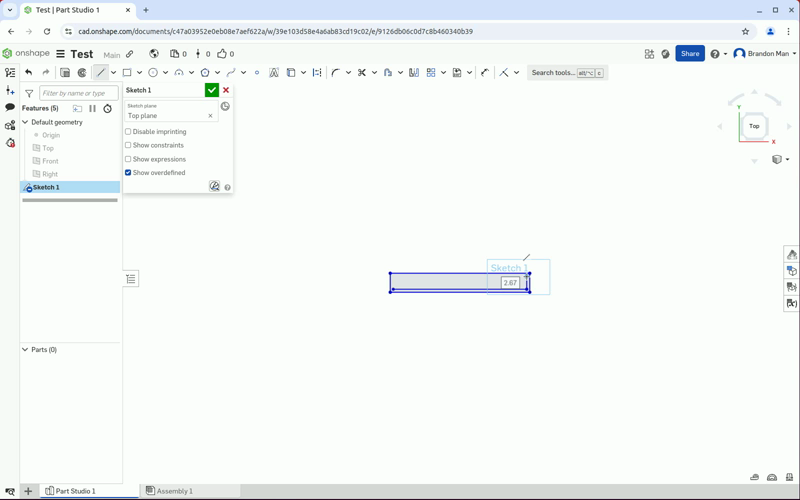
key_down(shift)
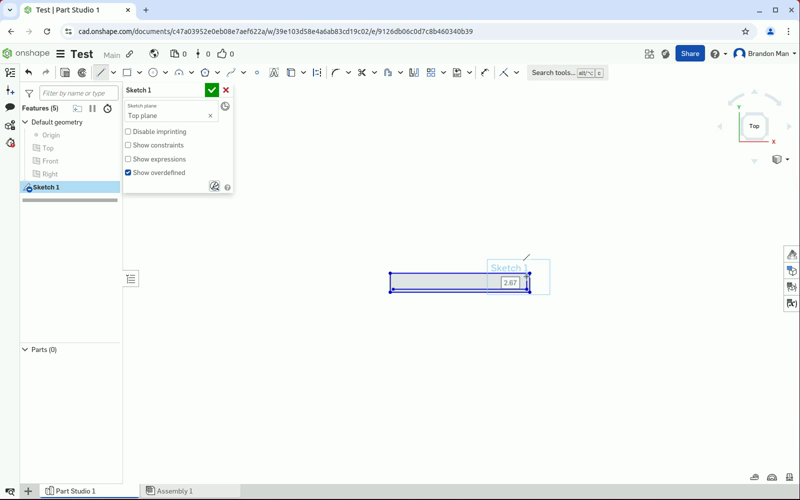
mouse_move(393, 276)
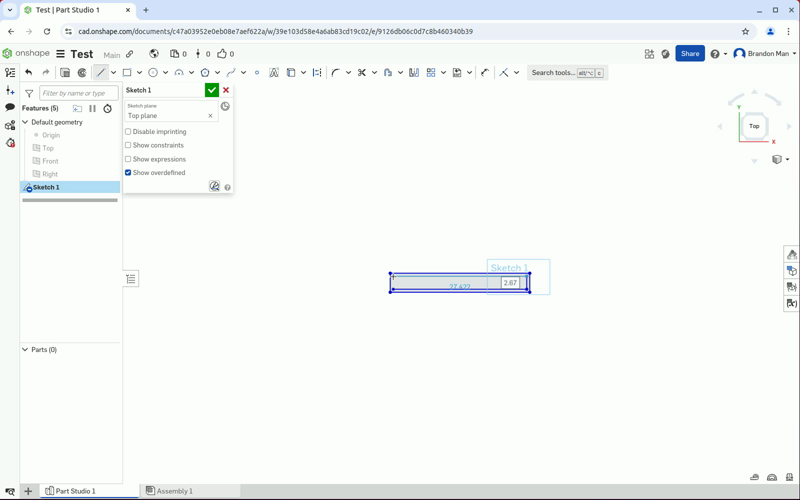
scroll(6)
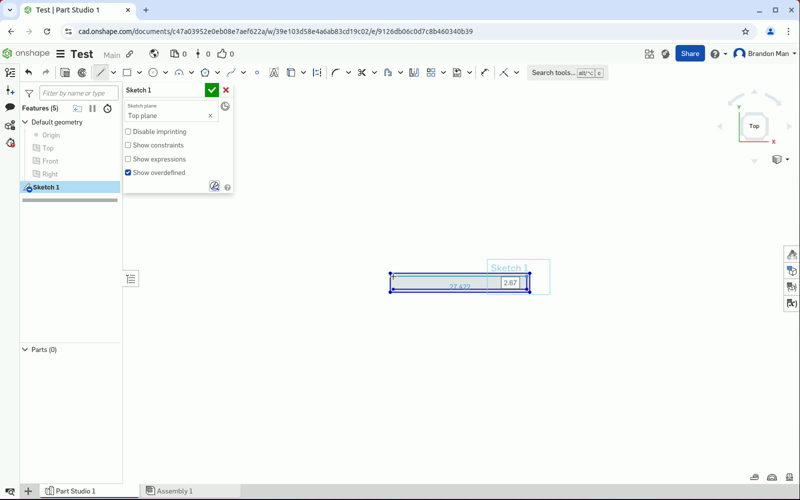
scroll(6)
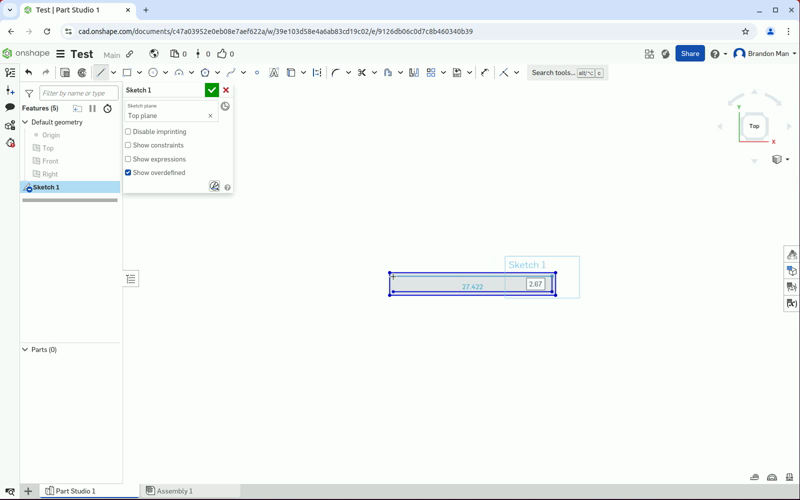
scroll(6)
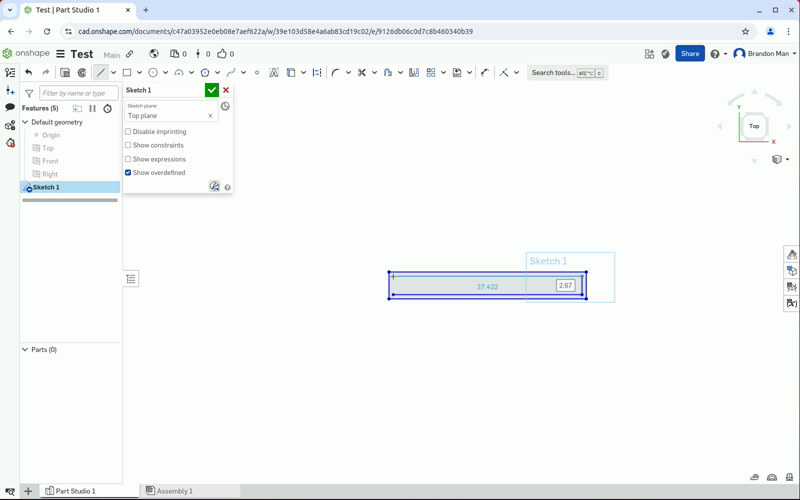
scroll(6)
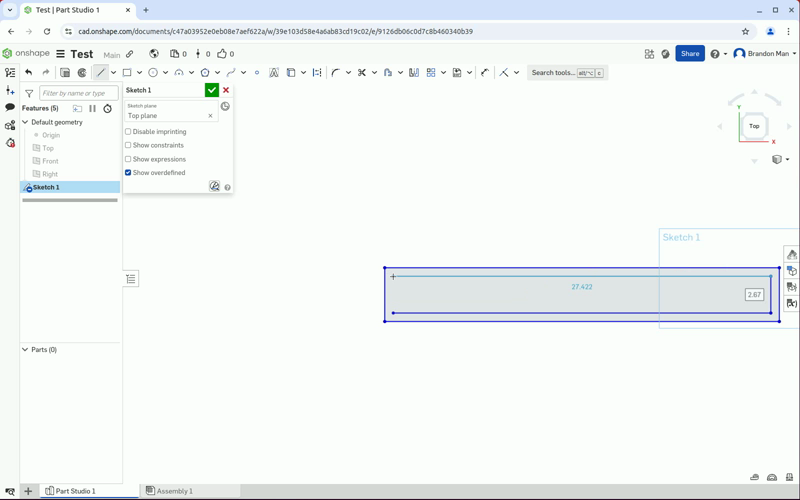
scroll(6)
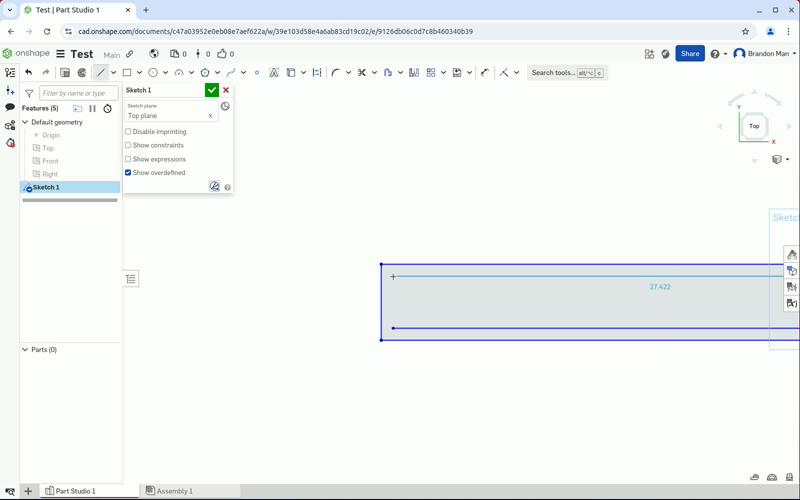
scroll(6)
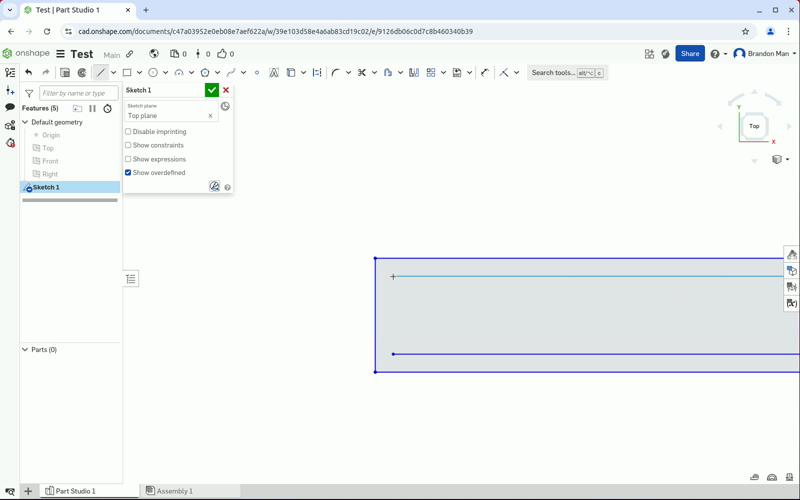
scroll(6)
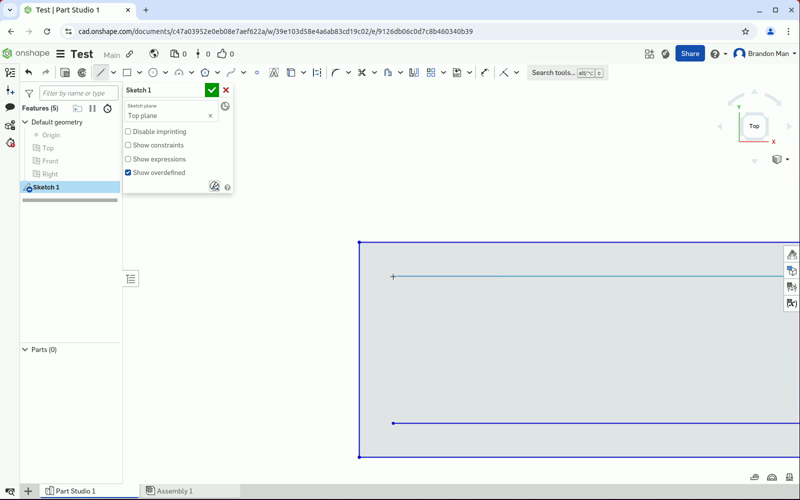
click(393, 276)
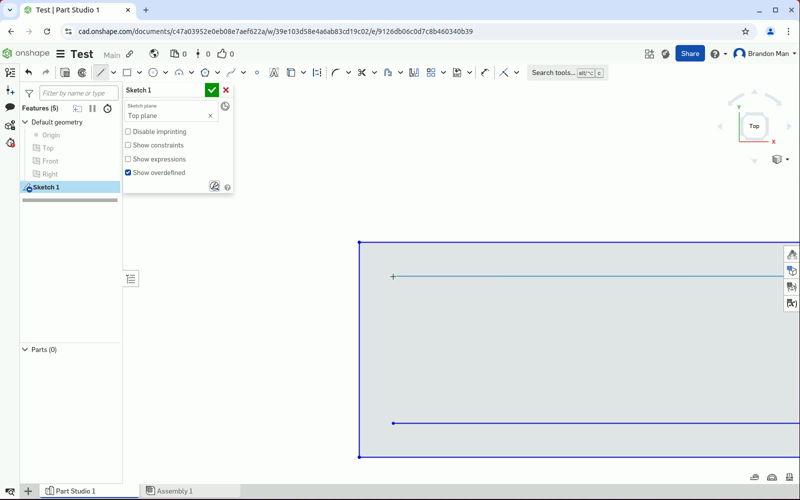
scroll(-6)
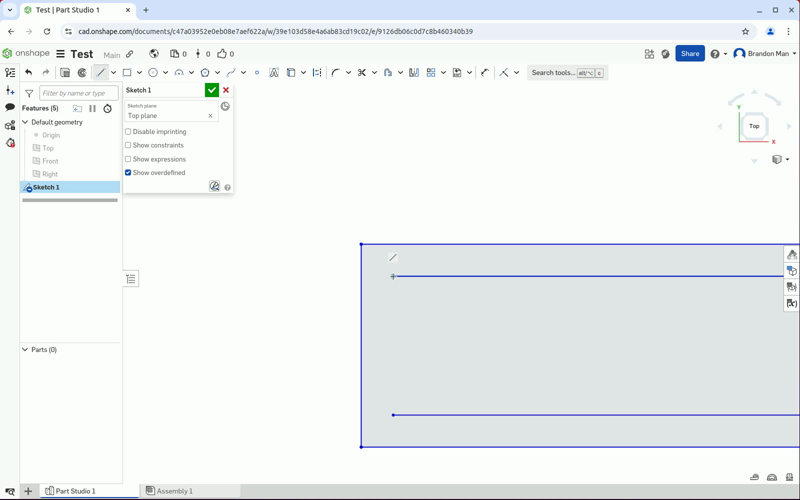
scroll(-6)
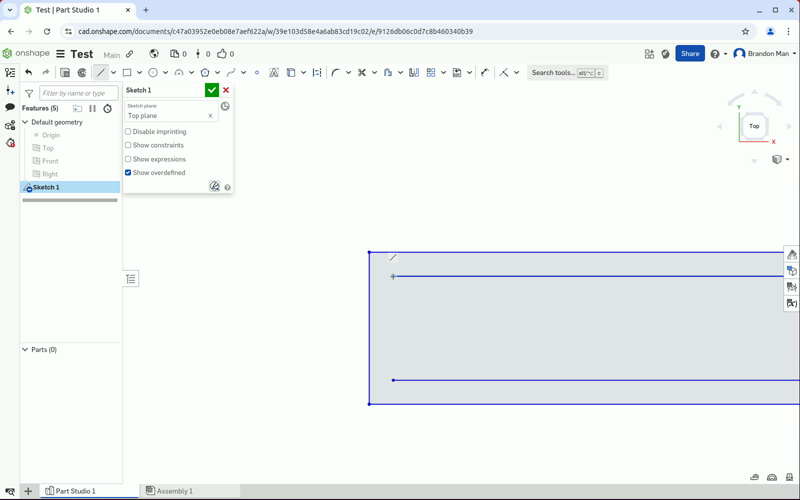
scroll(-6)
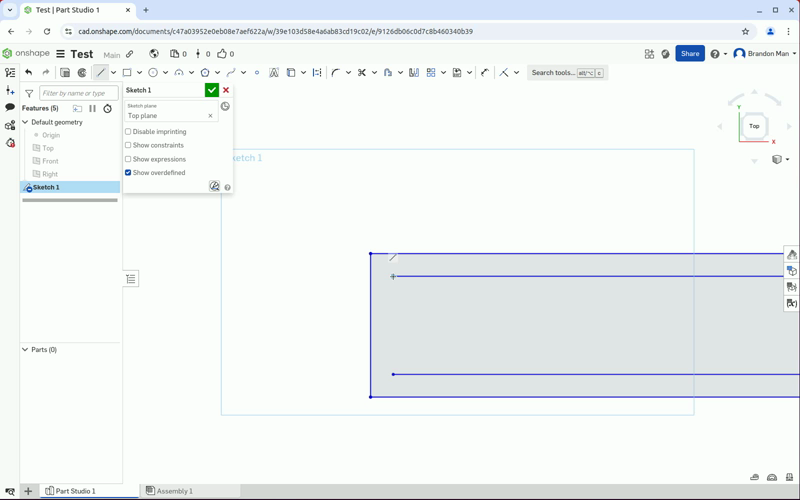
scroll(-6)
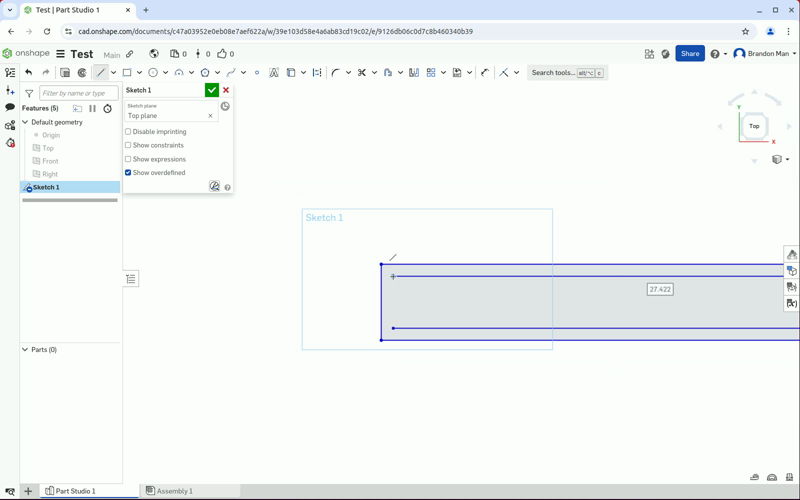
scroll(-6)
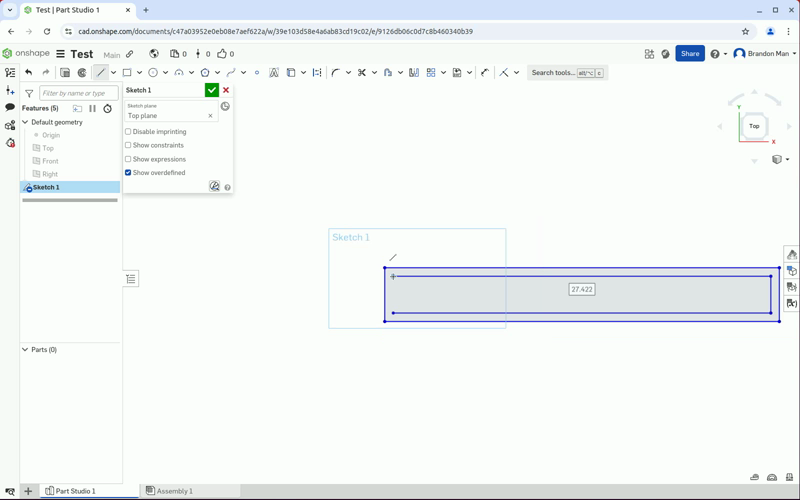
scroll(-6)
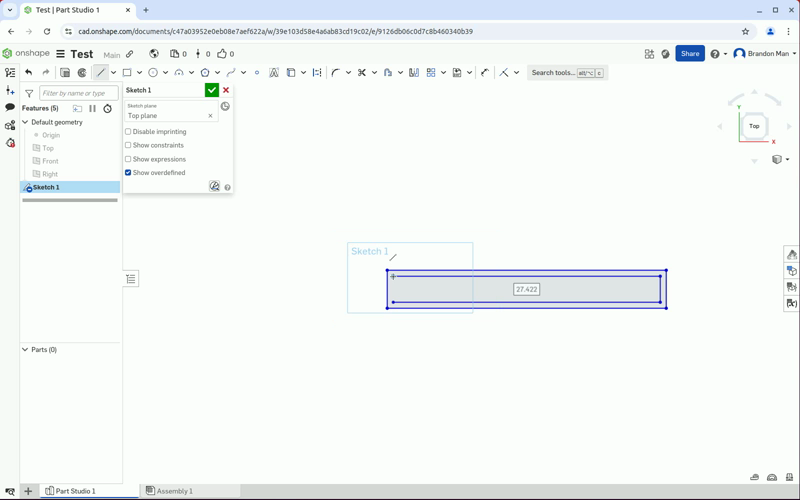
scroll(-6)
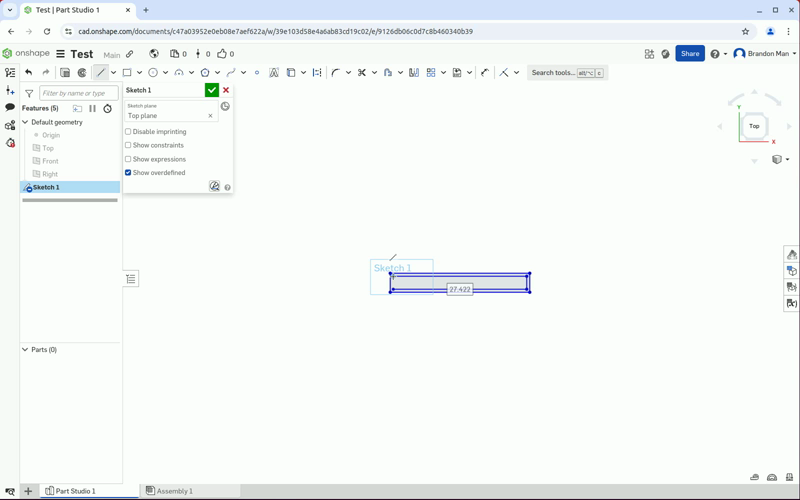
key_up(shift)
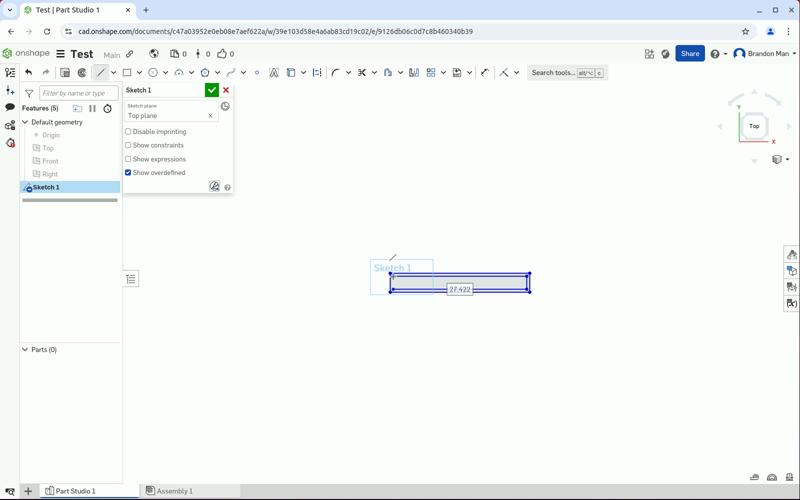
mouse_move(423, 276)
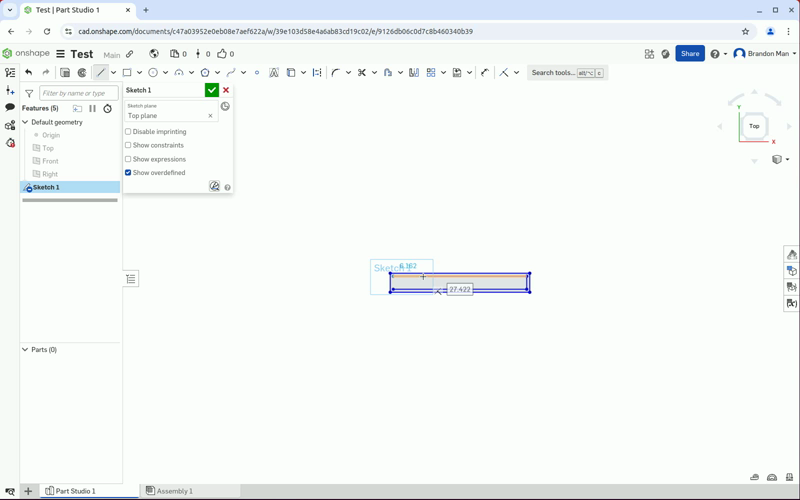
key_down(shift)
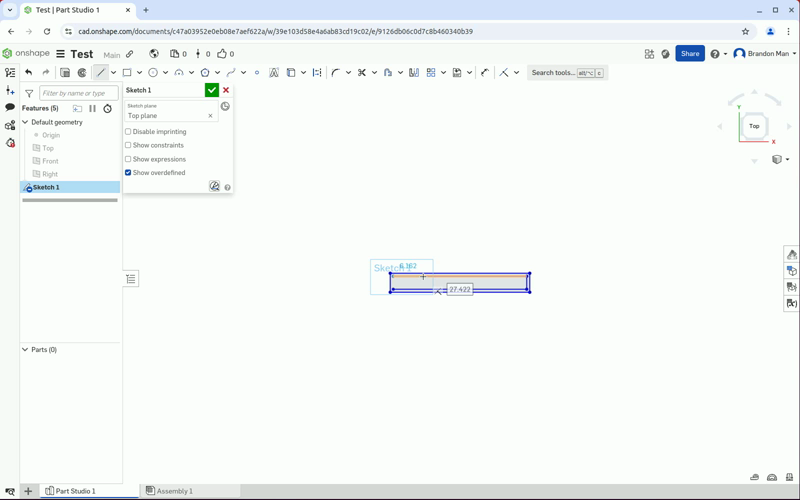
mouse_move(393, 289)
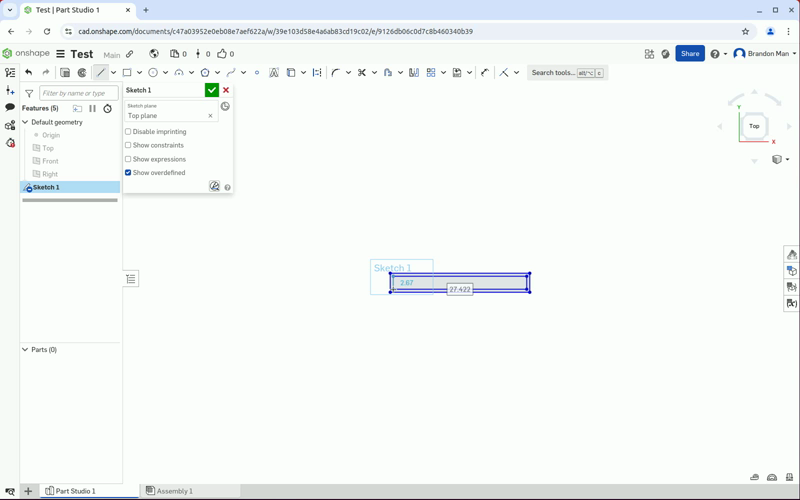
scroll(6)
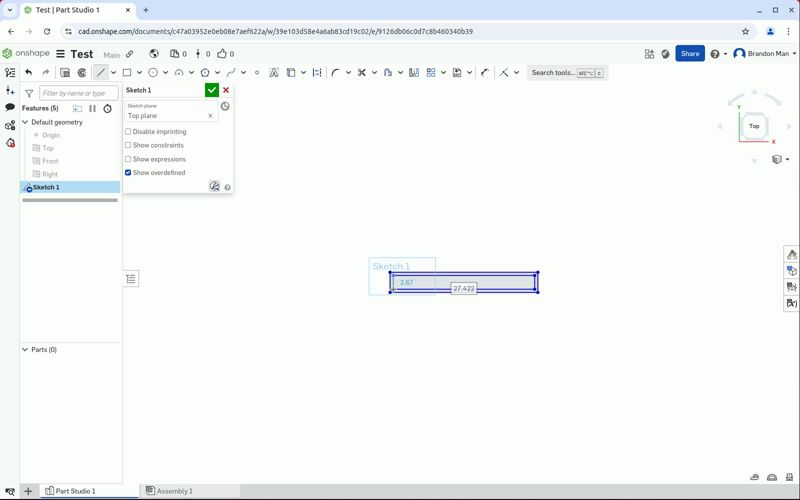
scroll(6)
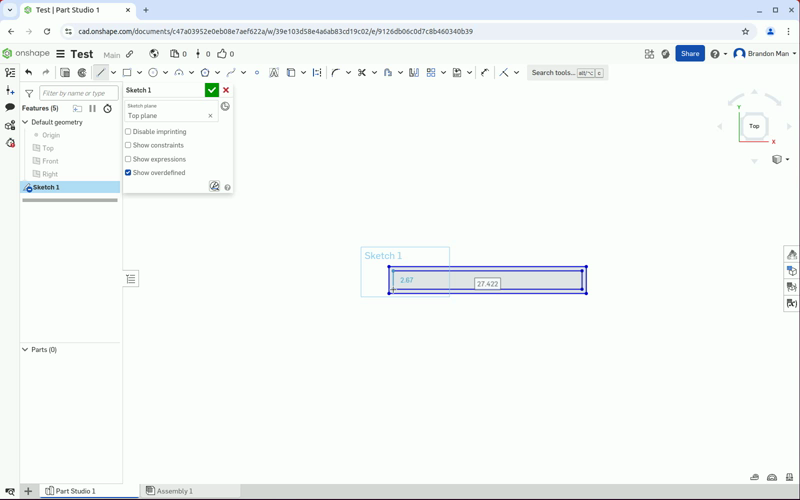
scroll(6)
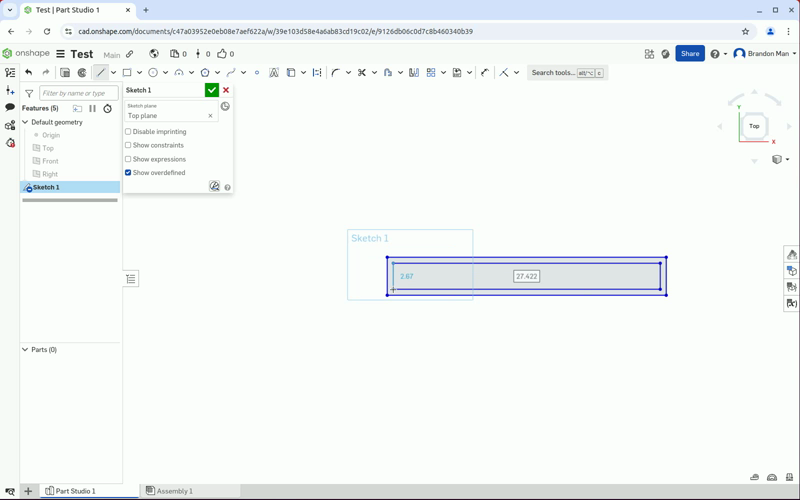
scroll(6)
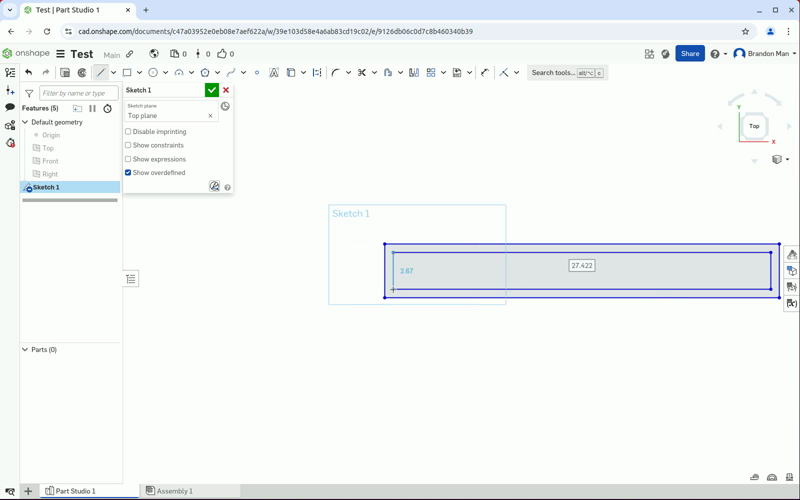
scroll(6)
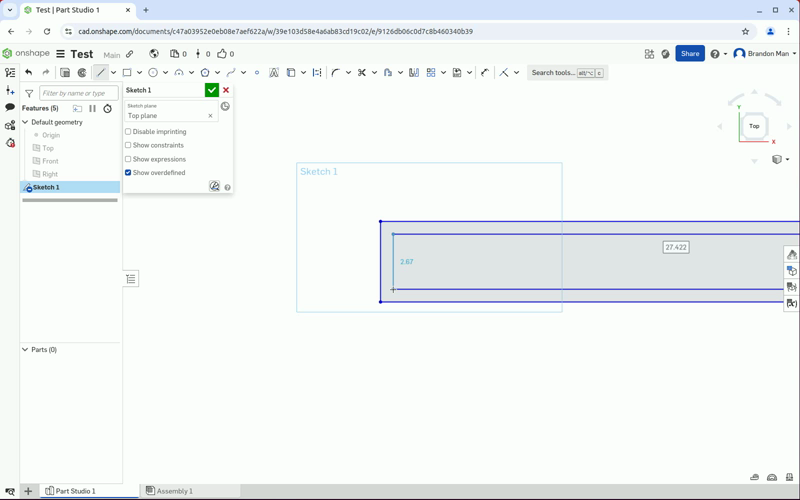
scroll(6)
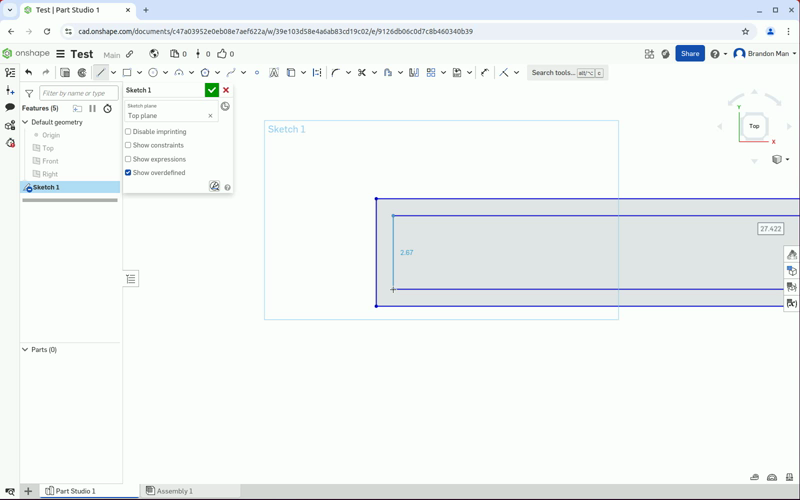
scroll(6)
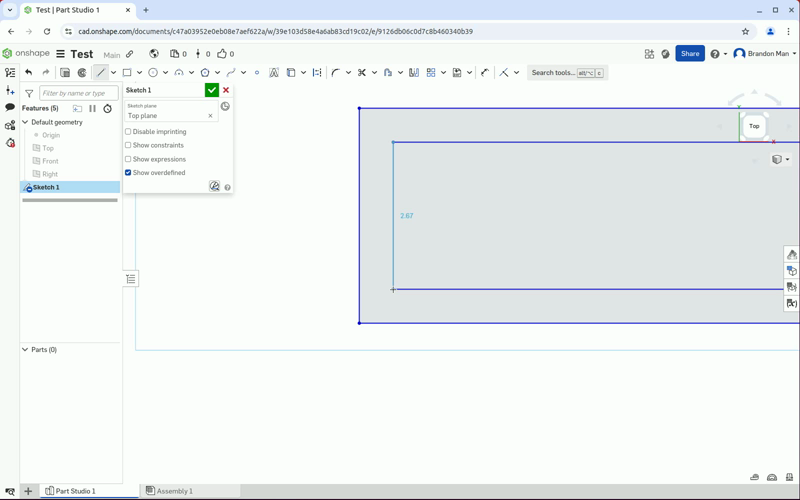
key_up(shift)
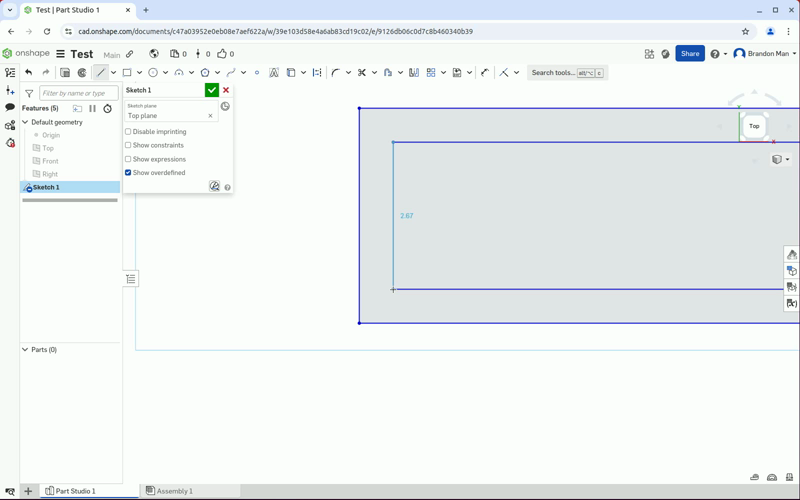
click(393, 289)
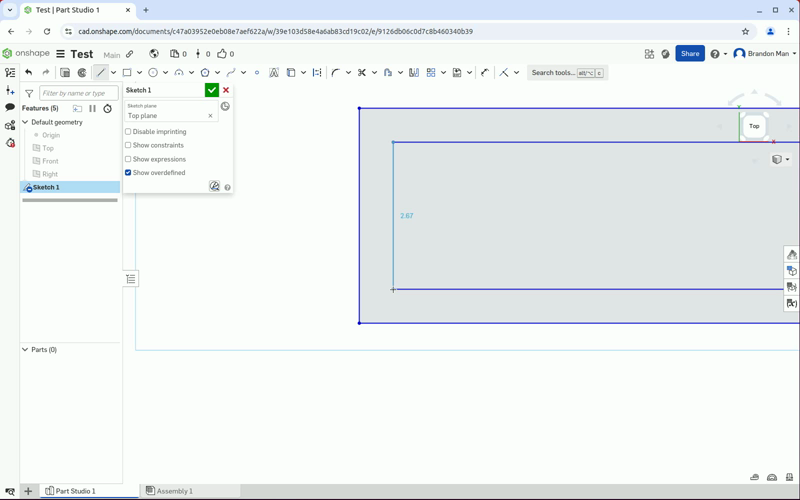
scroll(-6)
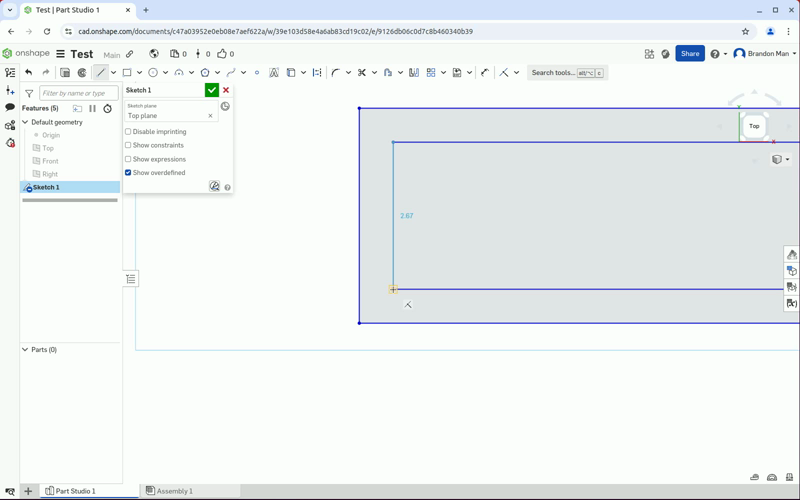
scroll(-6)
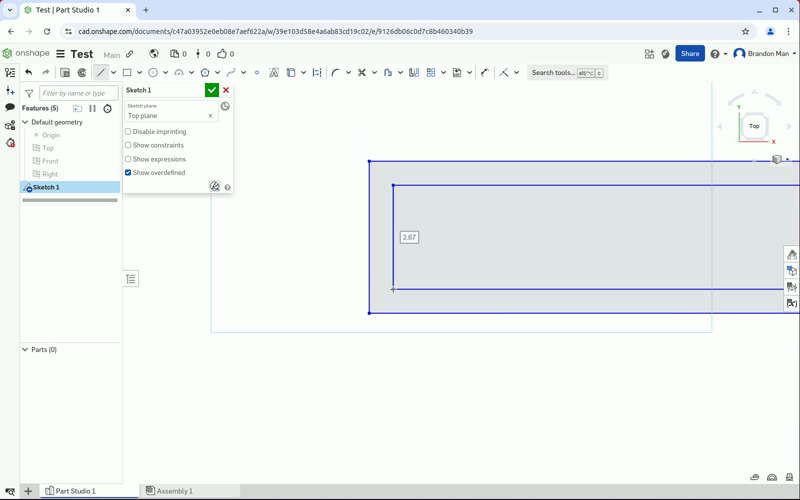
scroll(-6)
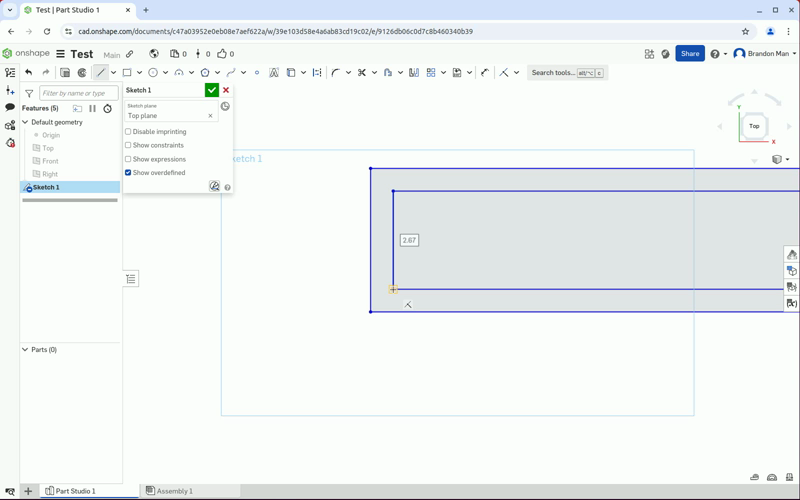
scroll(-6)
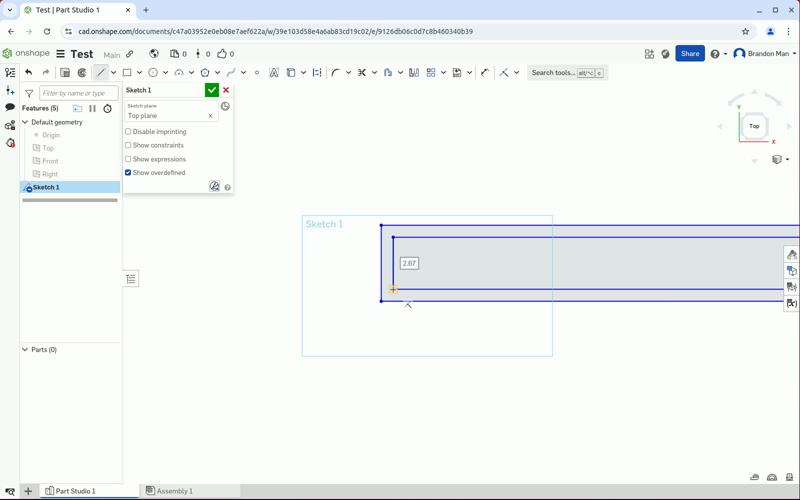
scroll(-6)
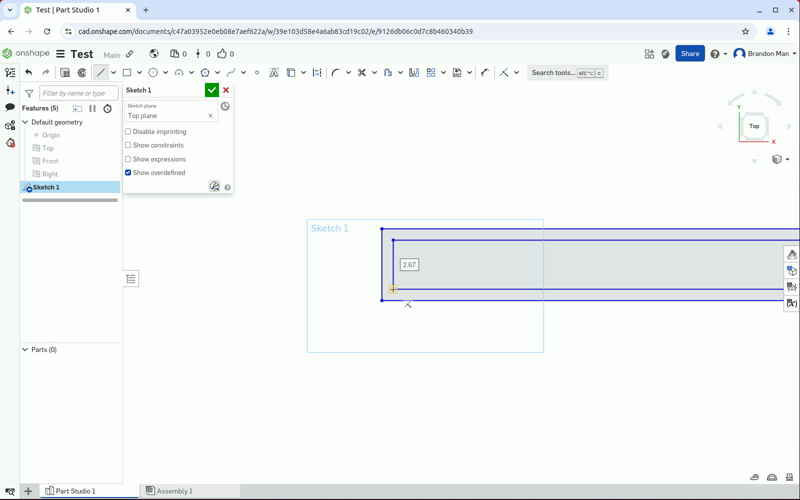
scroll(-6)
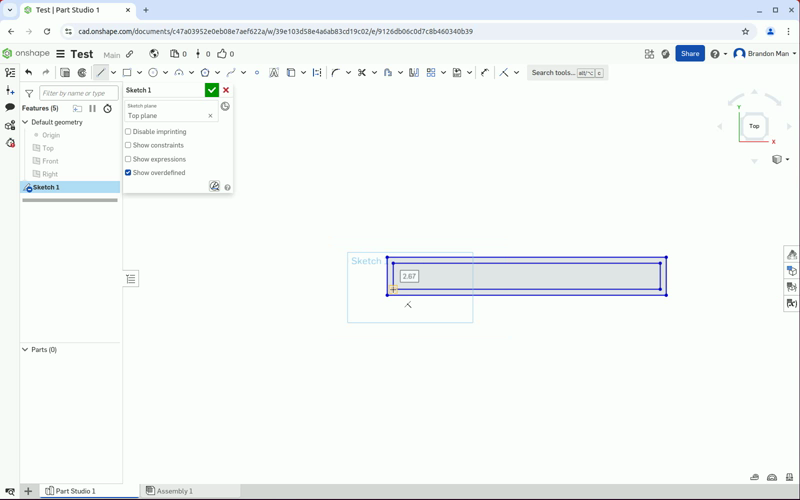
scroll(-6)
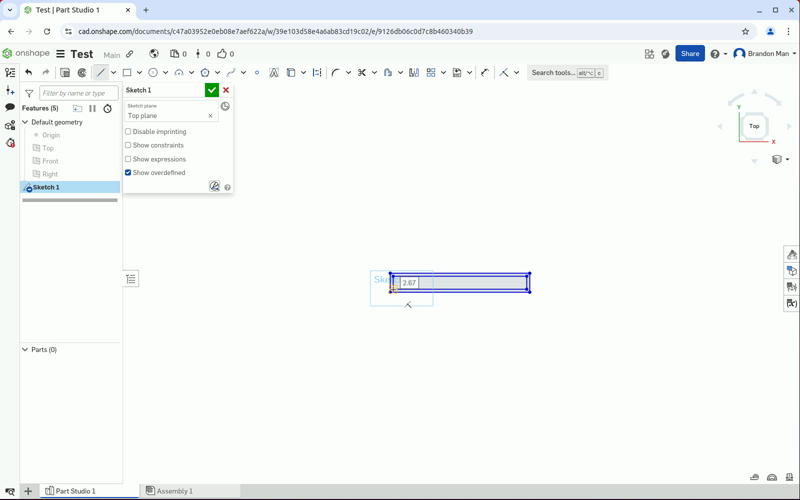
key(esc)
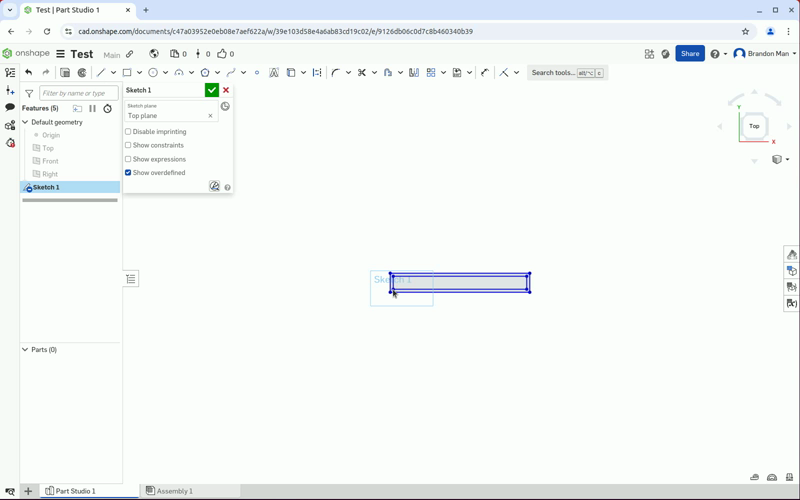
mouse_move(400, 291)
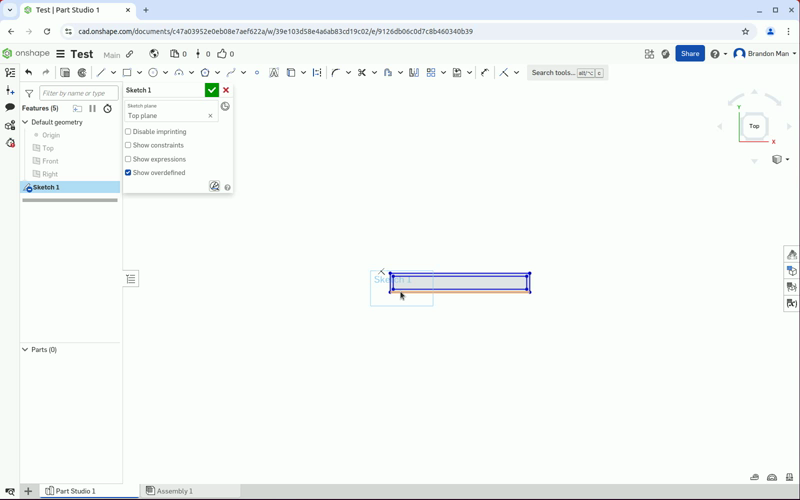
scroll(6)
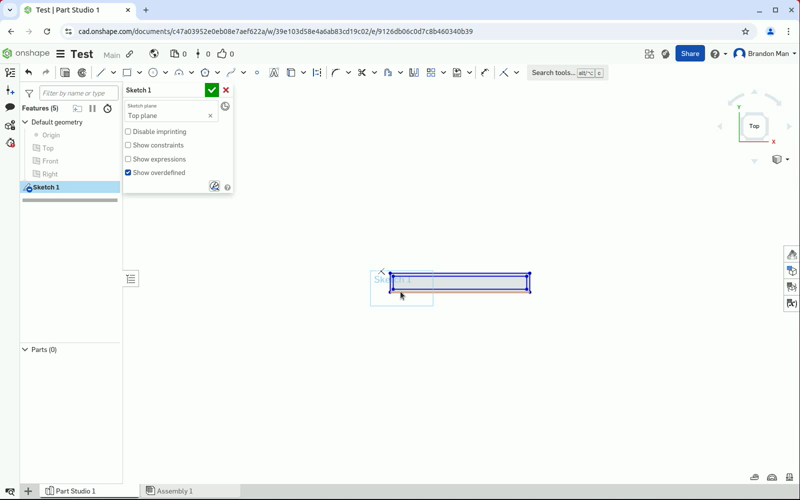
scroll(6)
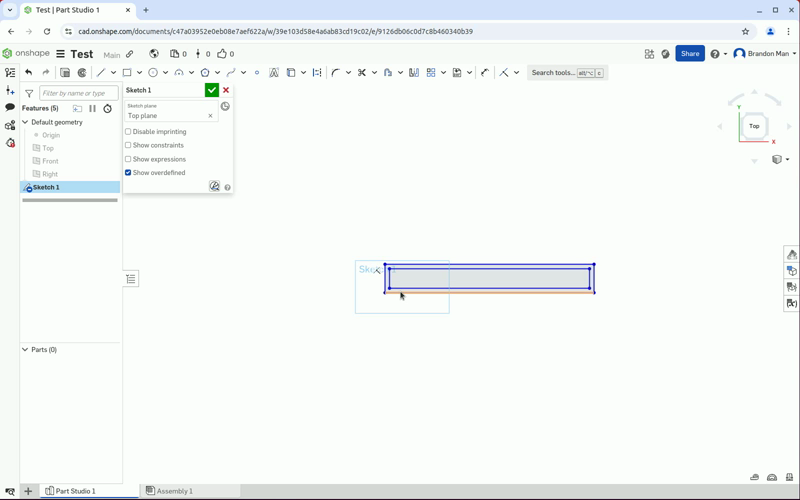
scroll(6)
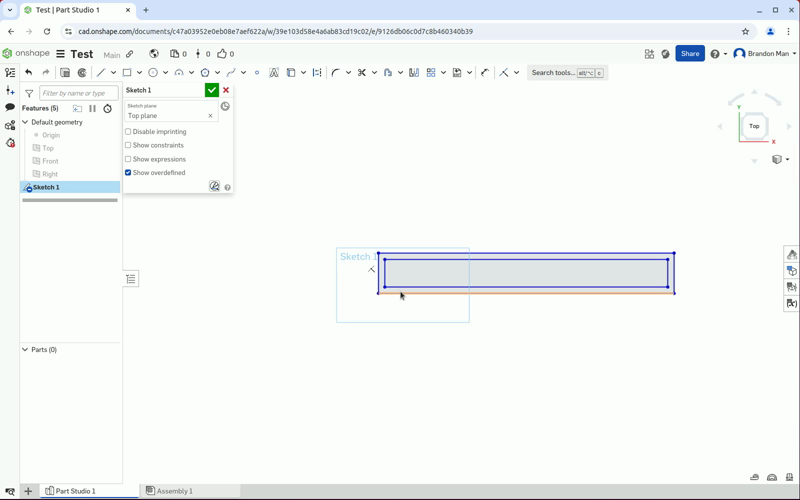
scroll(6)
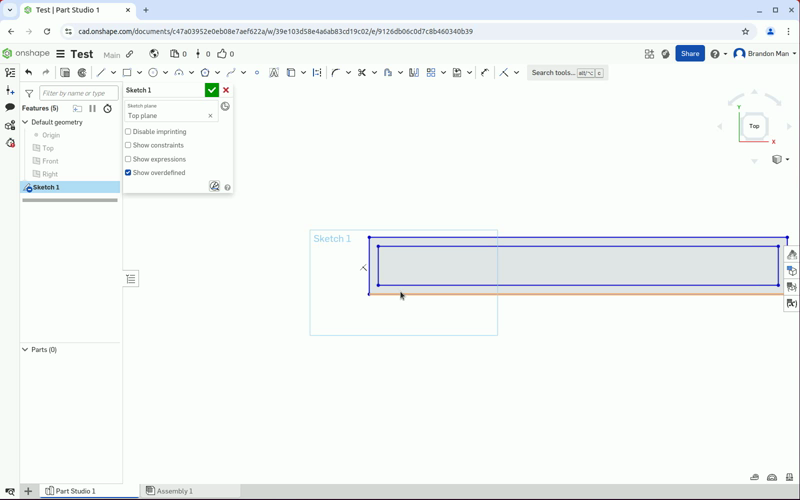
scroll(6)
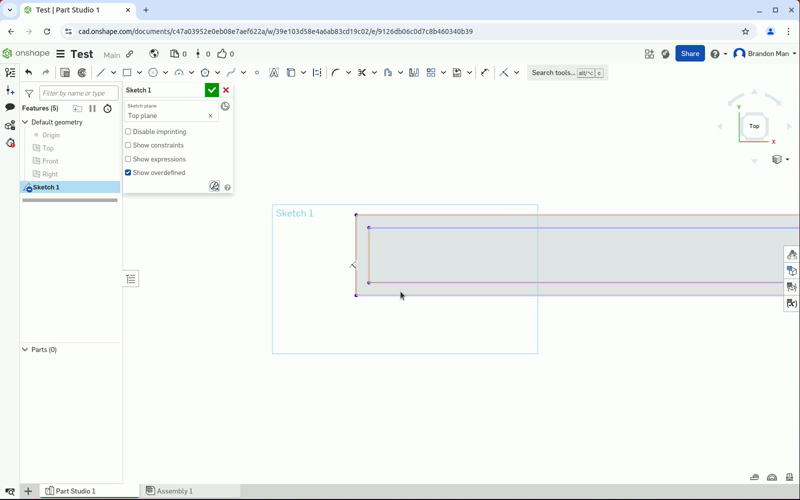
scroll(6)
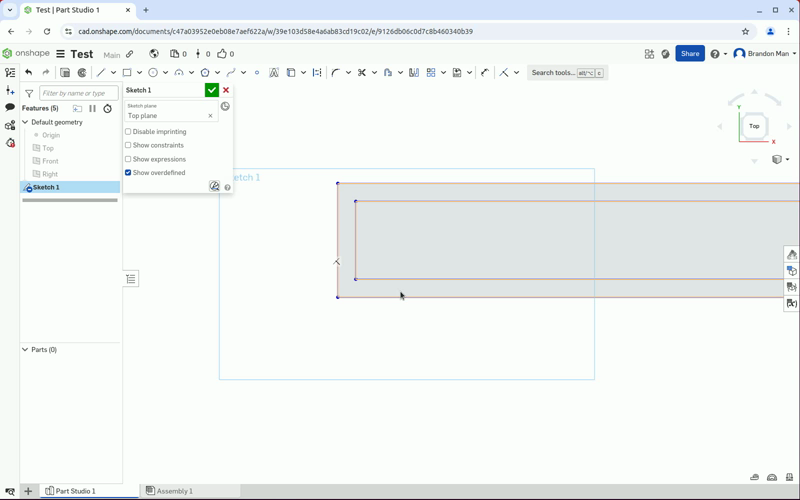
scroll(6)
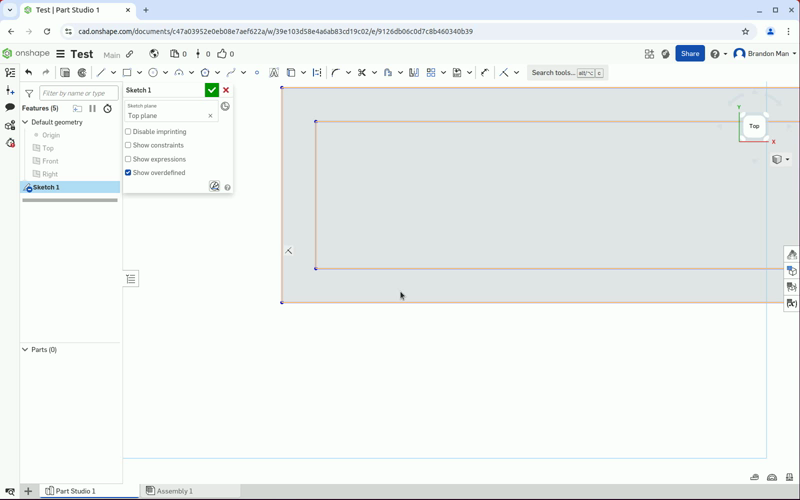
click(400, 291)
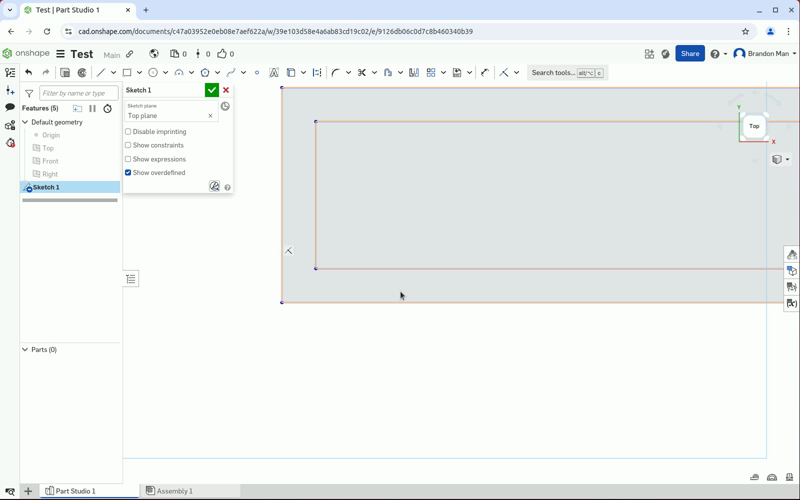
scroll(-6)
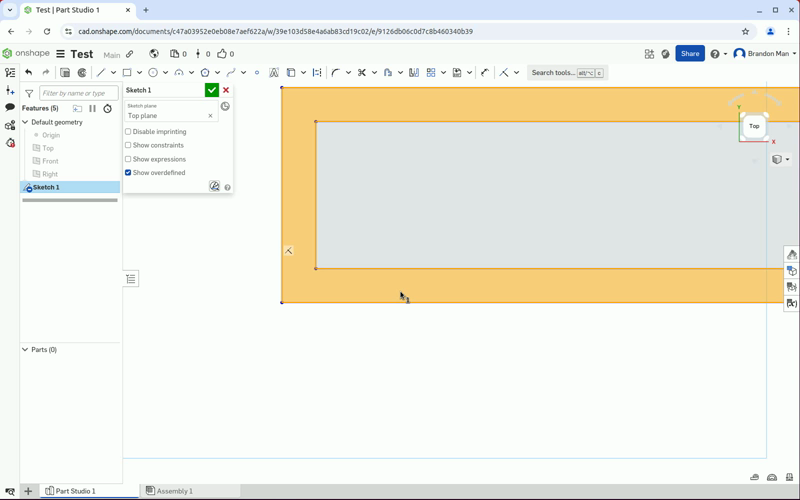
scroll(-6)
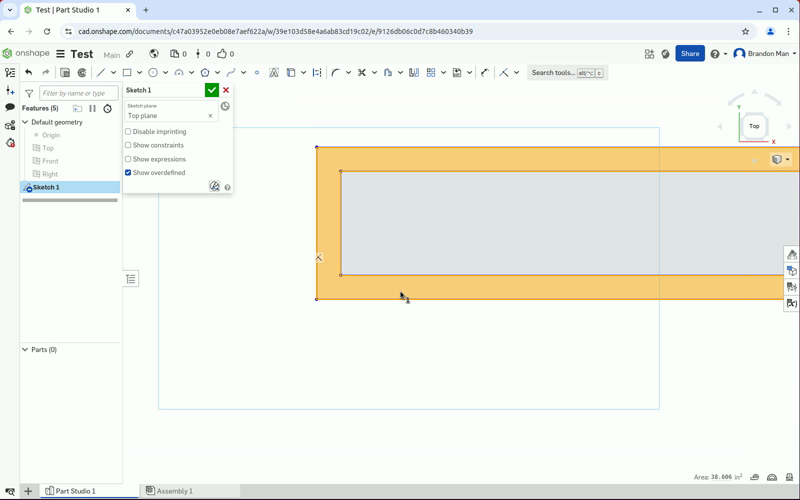
scroll(-6)
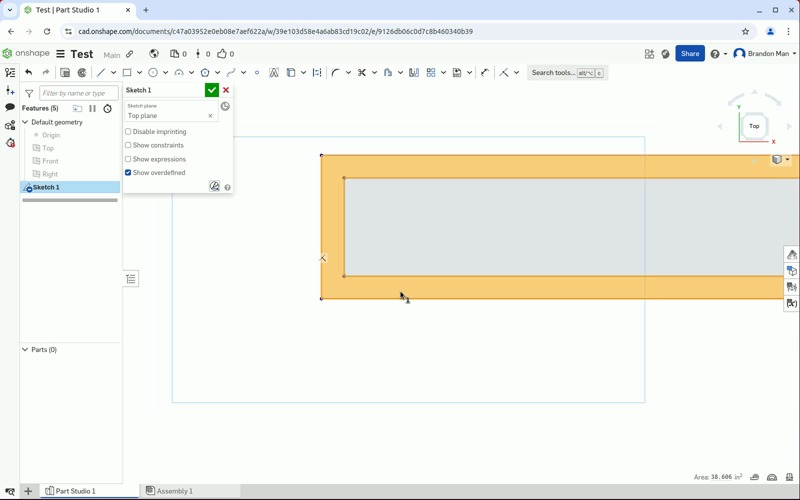
scroll(-6)
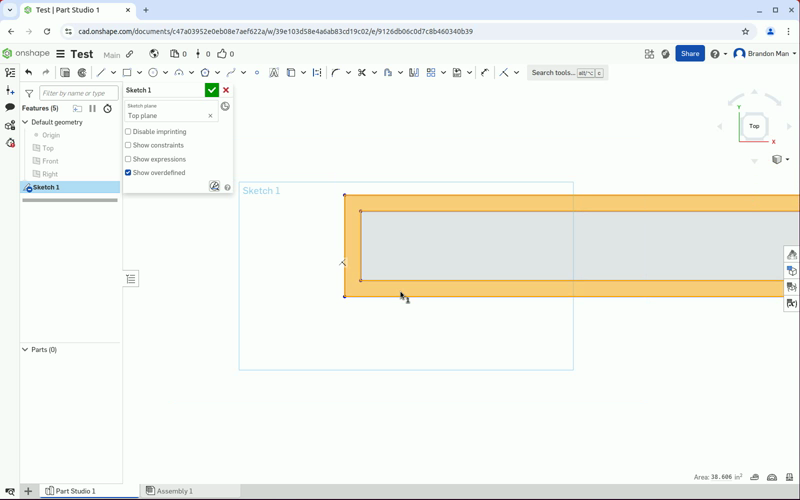
scroll(-6)
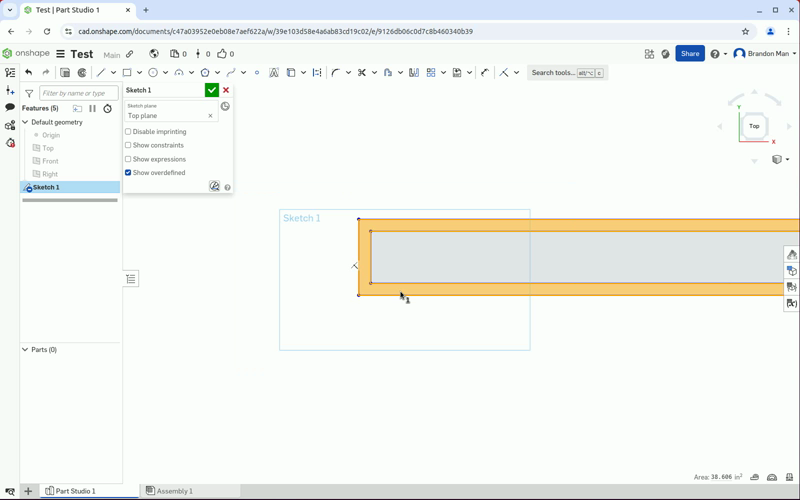
scroll(-6)
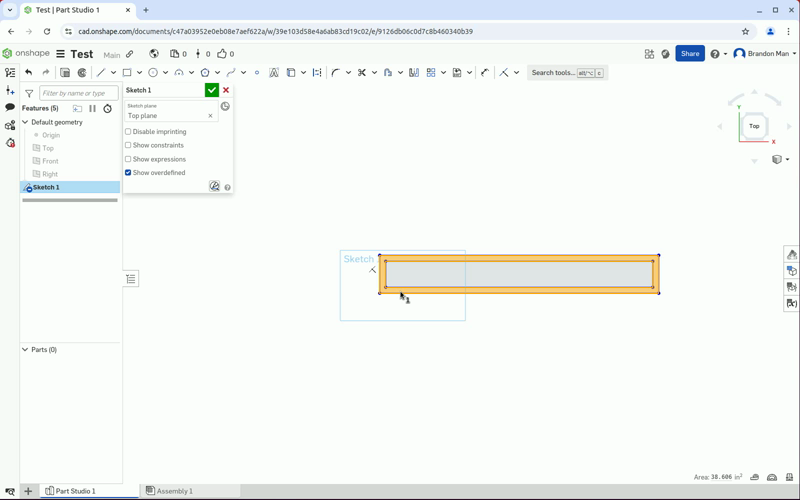
scroll(-6)
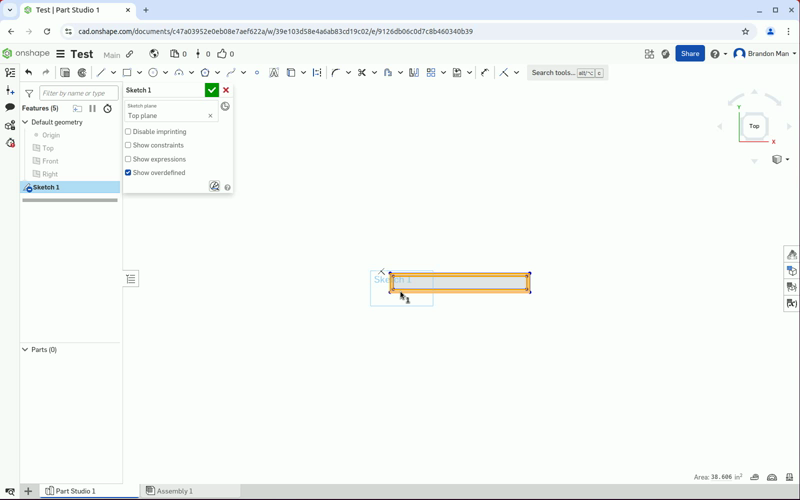
mouse_move(73, 352)
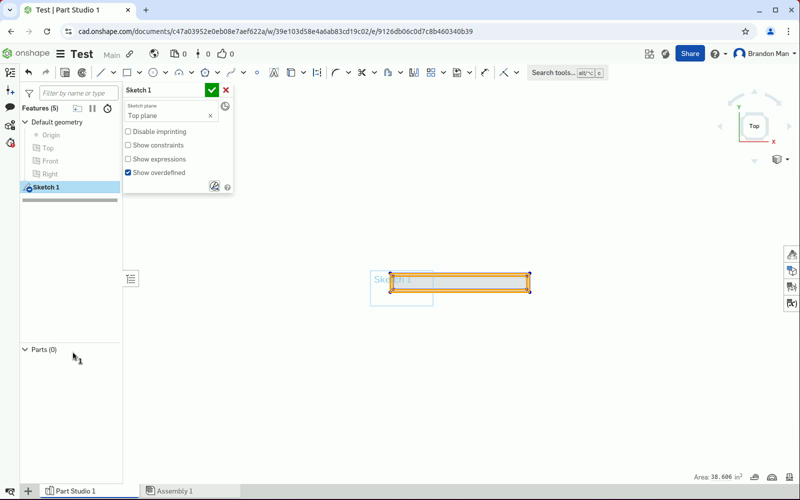
key(shift+y)
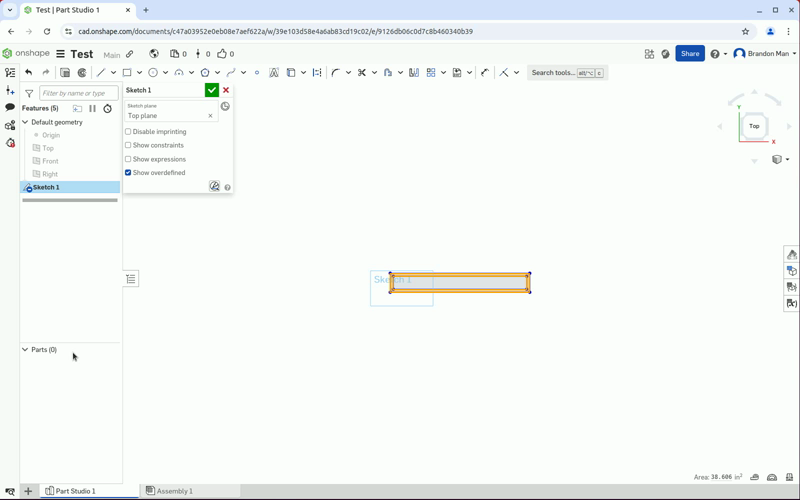
key(shift+e)
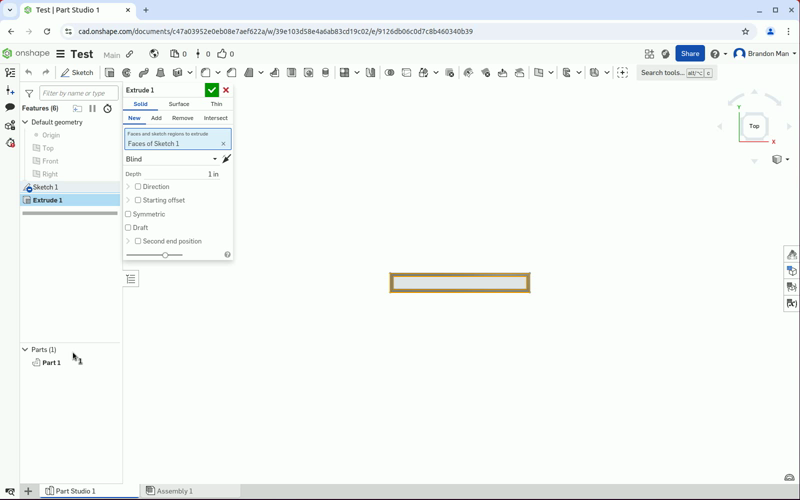
mouse_move(143, 106)
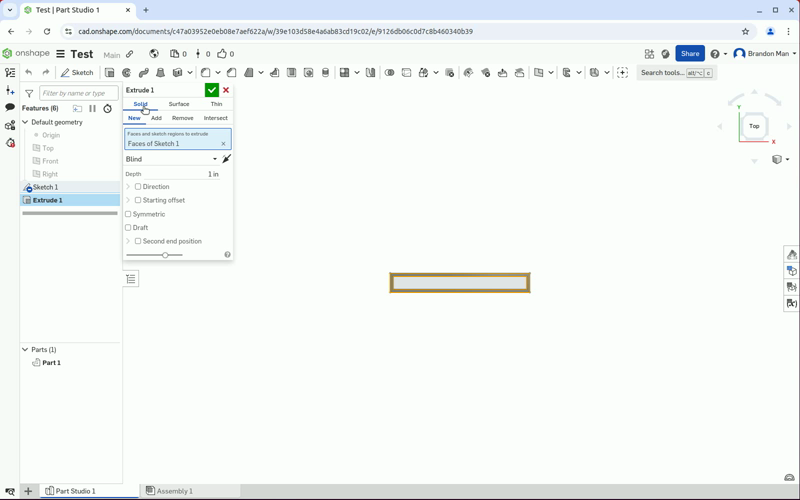
click(143, 106)
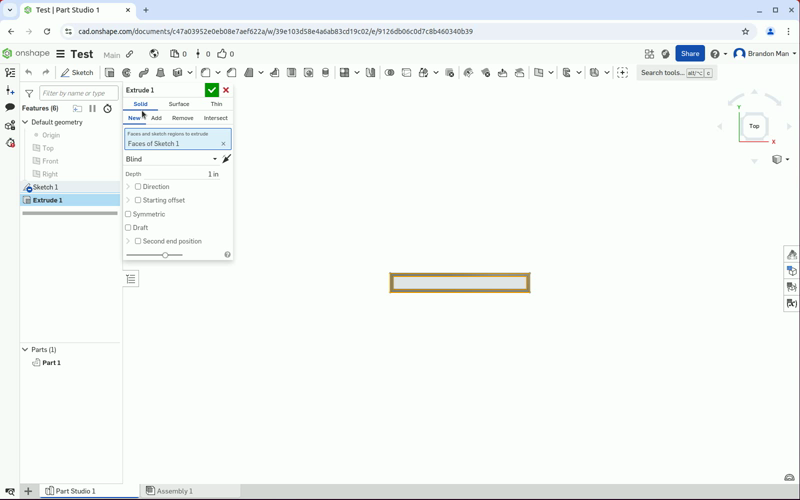
mouse_move(137, 120)
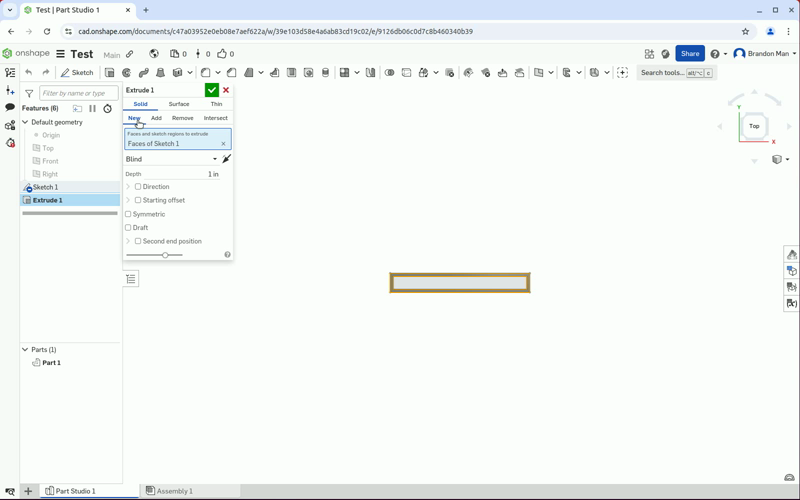
click(137, 120)
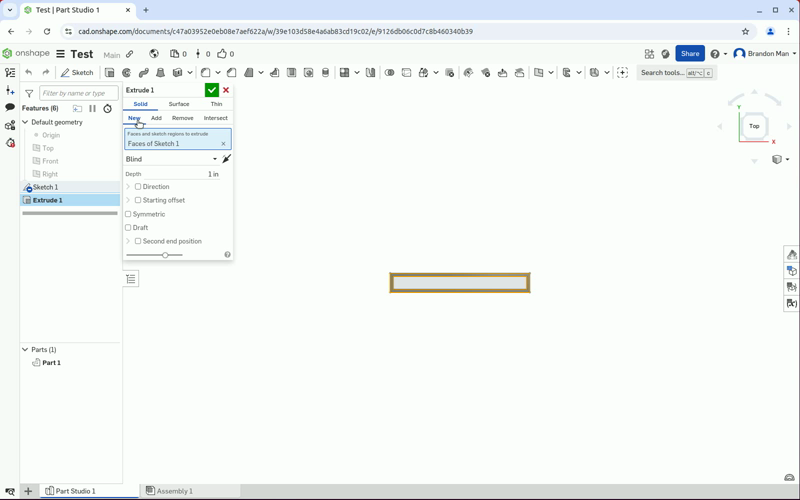
key(tab, 4)
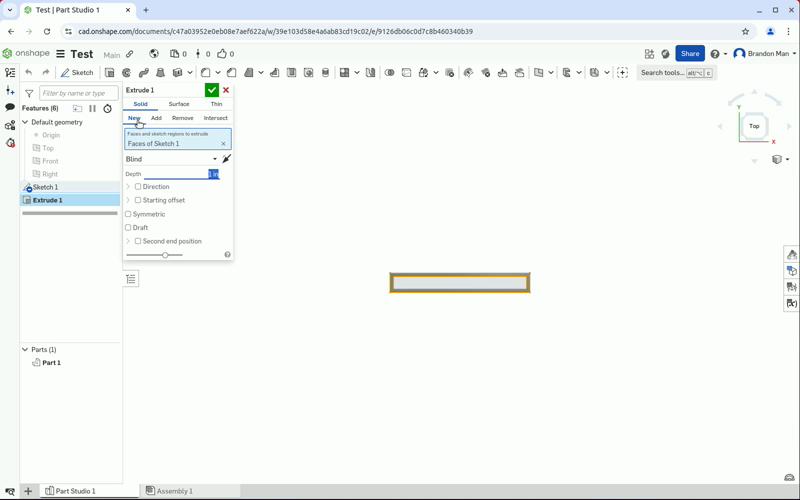
text(23.108)
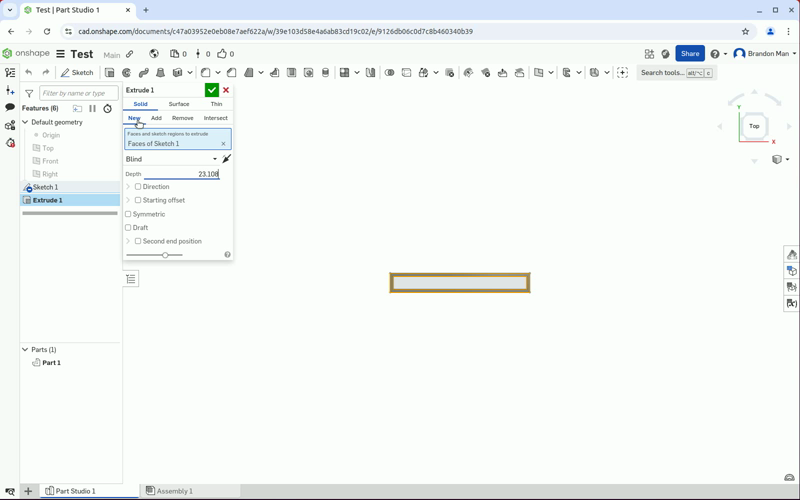
key(enter)
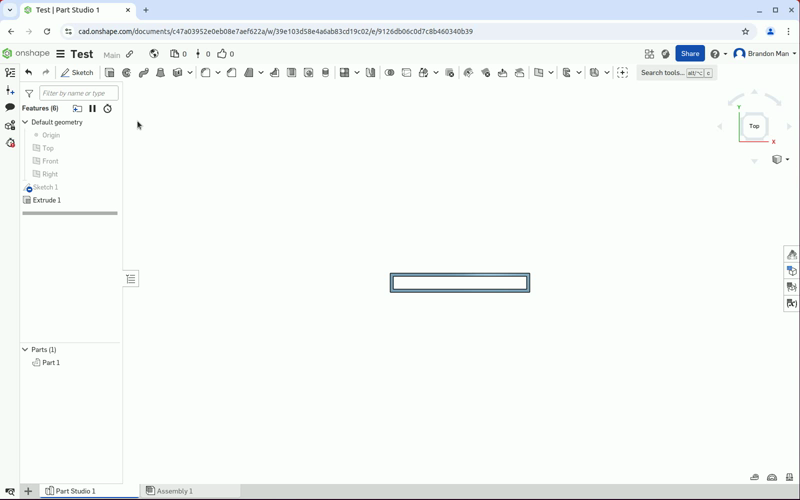
key(shift+h)
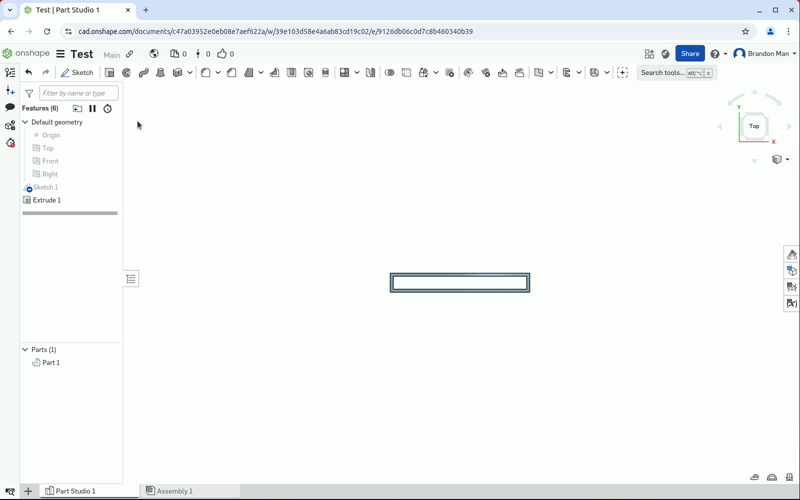
key(shift+h)
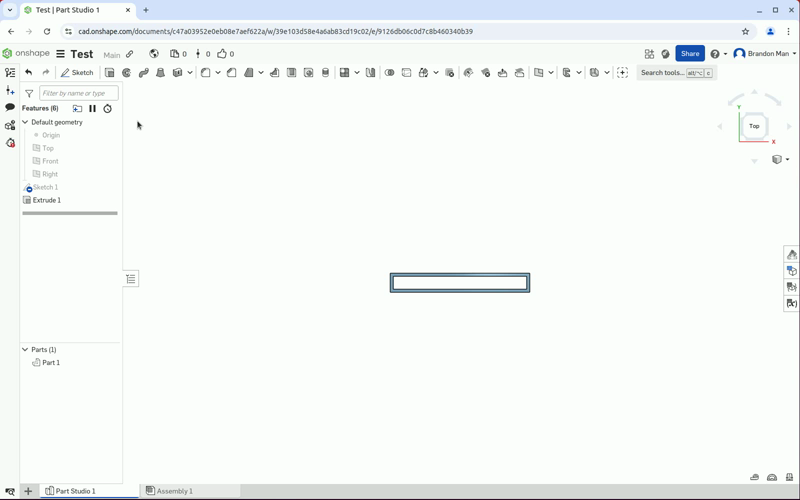
mouse_move(73, 189)
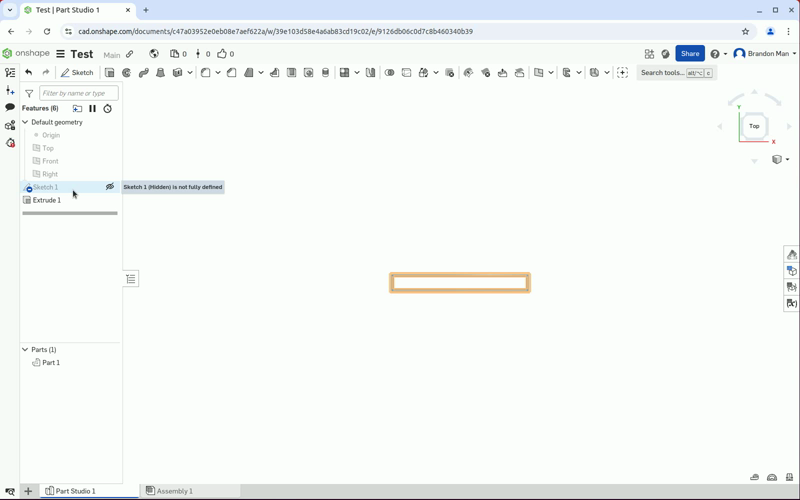
click(73, 189)
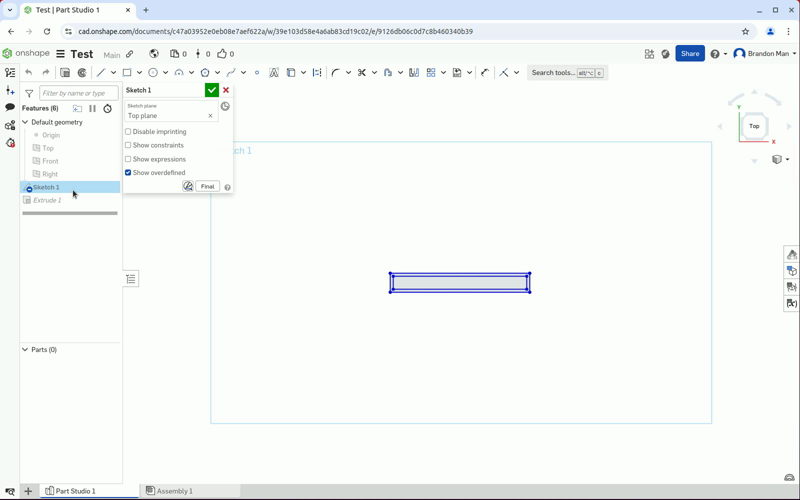
mouse_move(229, 92)
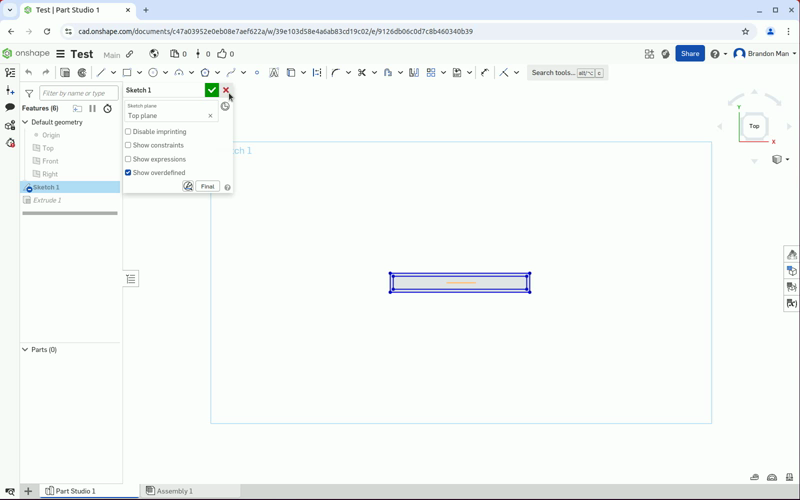
click(229, 92)
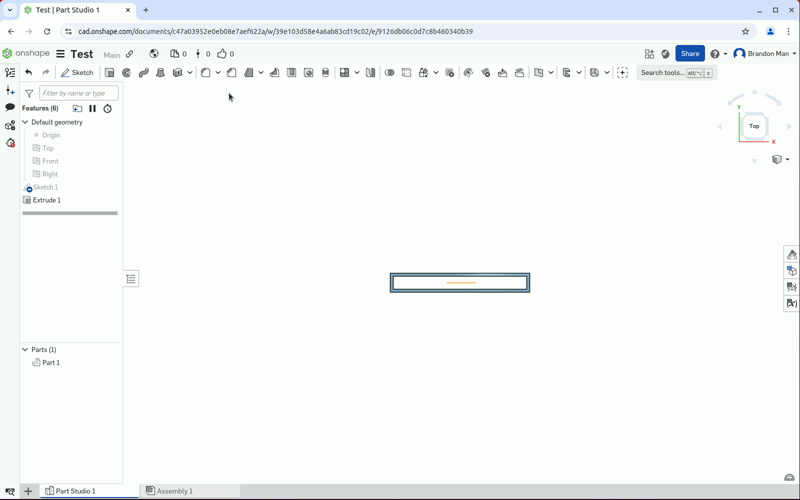
mouse_move(73, 352)
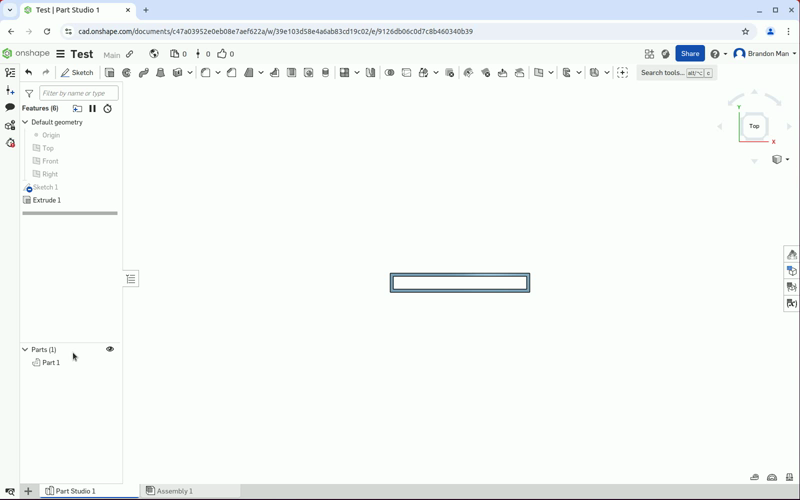
key(y)
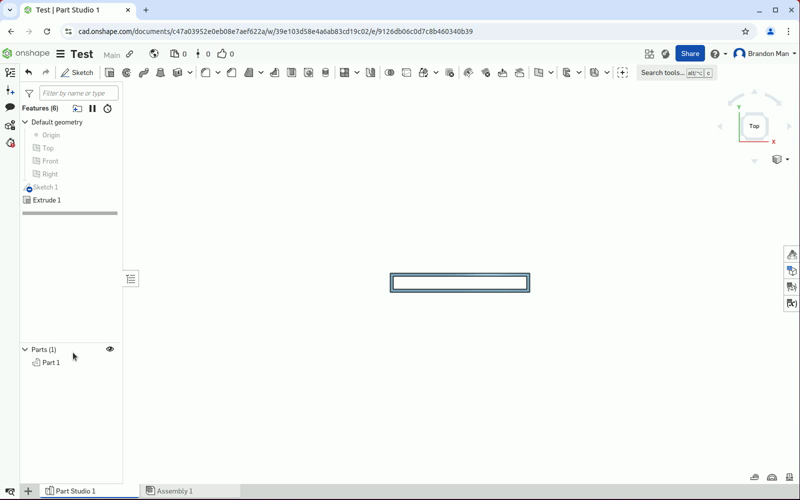
key(shift+p)
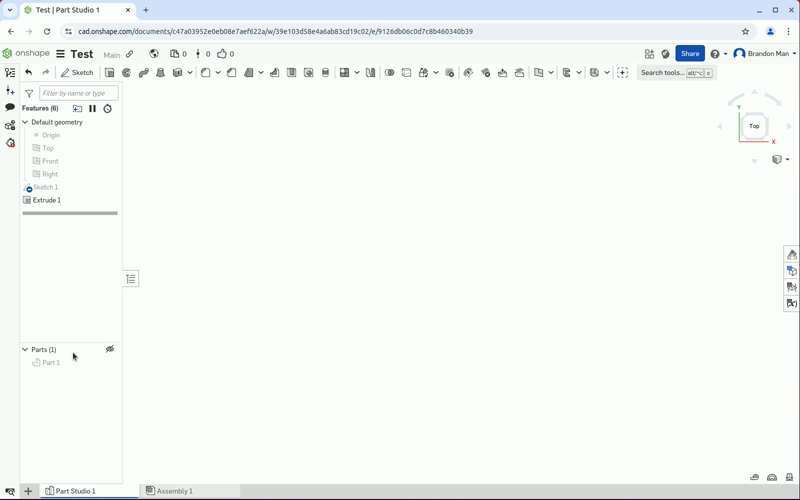
key(space)
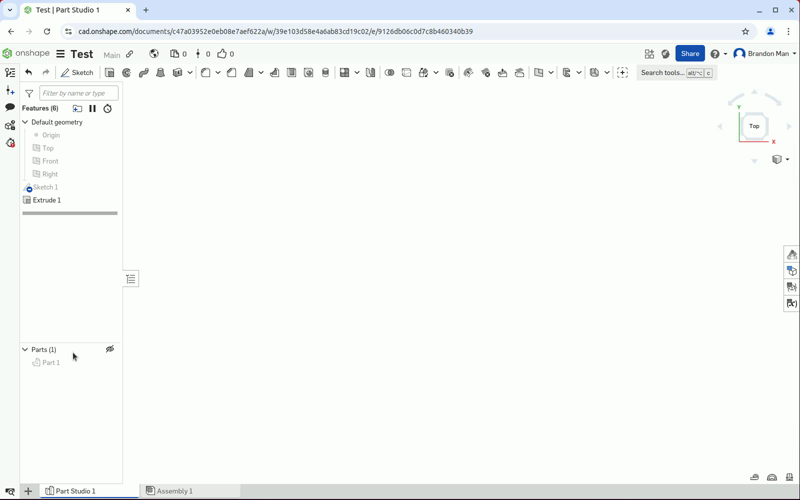
key_down(shift)
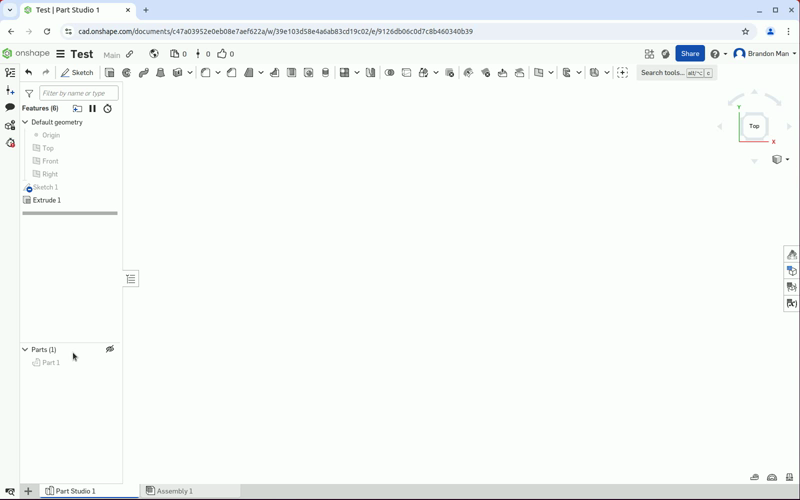
key(up)
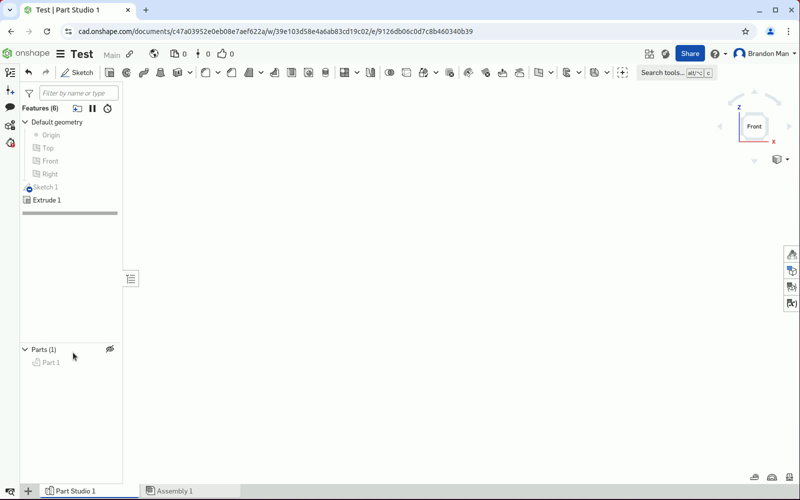
key_up(shift)
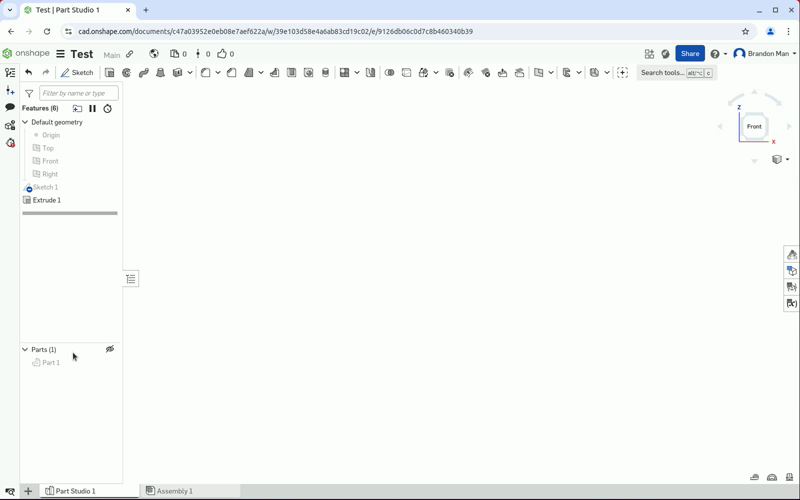
mouse_move(73, 352)
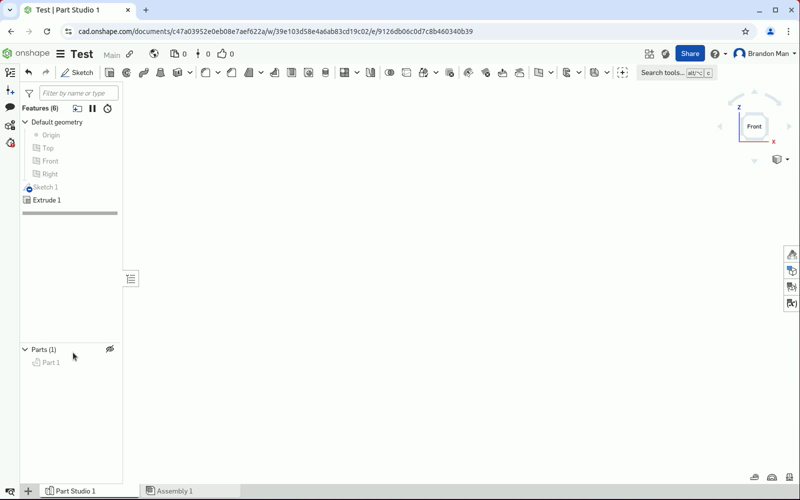
key(shift+y)
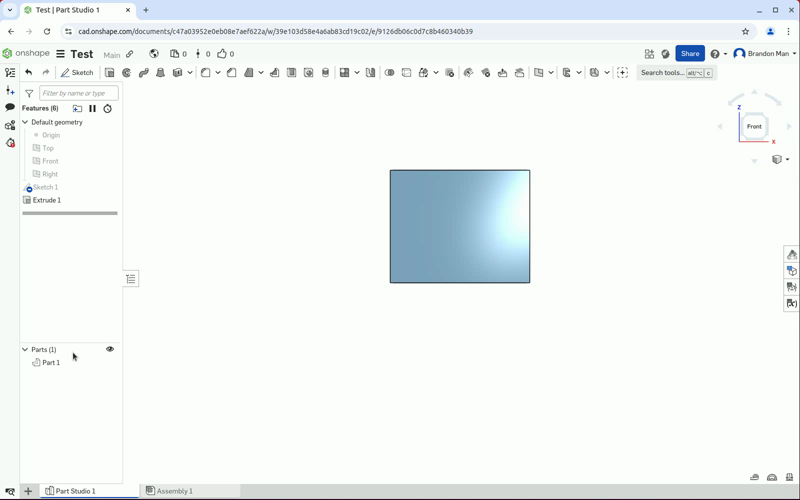
mouse_move(541, 75)
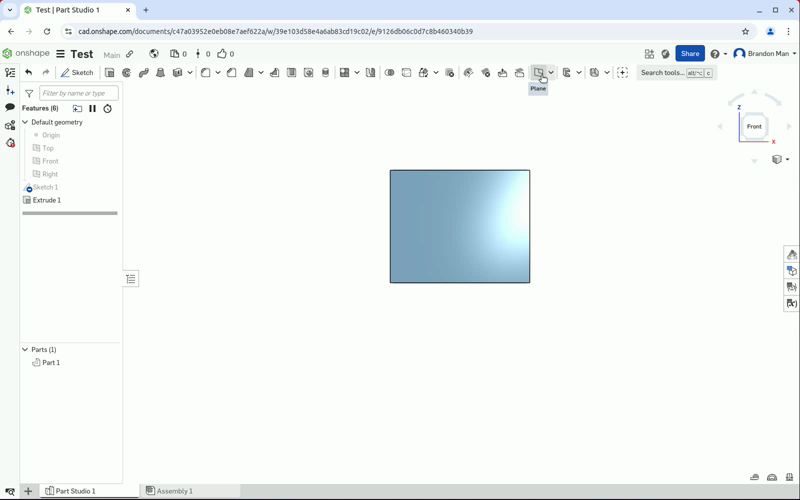
click(541, 75)
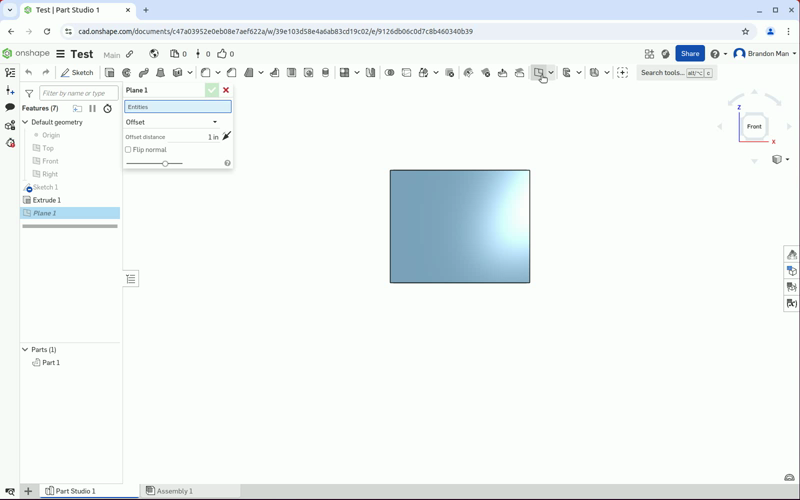
mouse_move(73, 163)
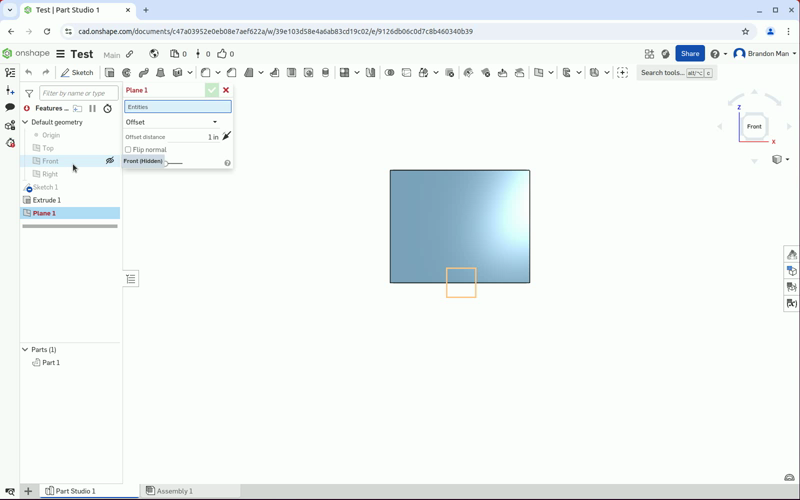
click(73, 163)
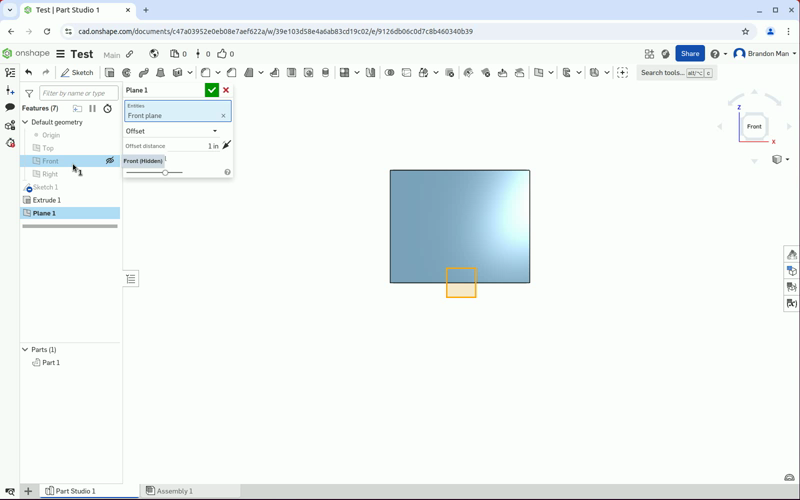
key(tab, 2)
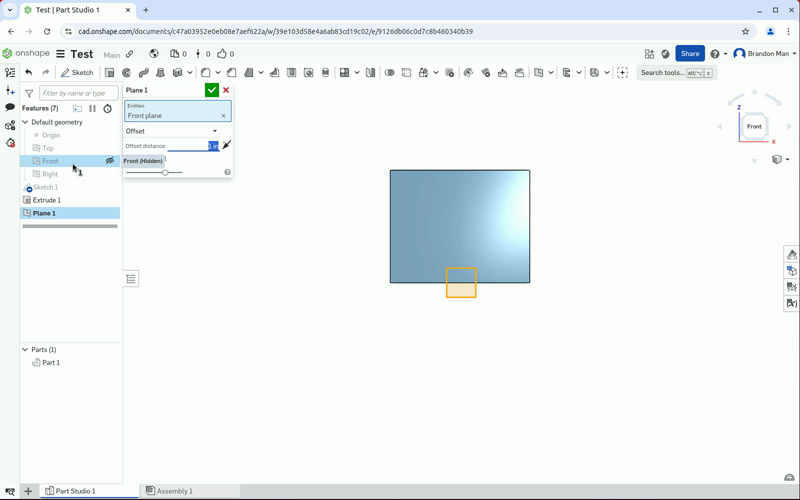
text(1.91)
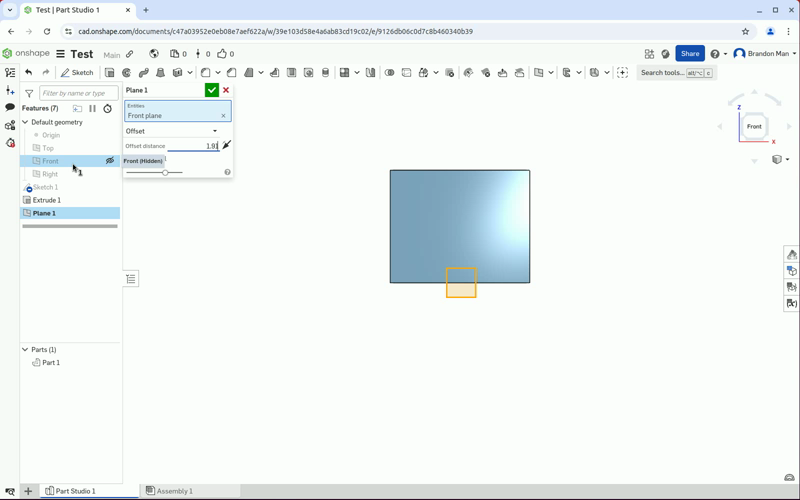
key(enter, 2)
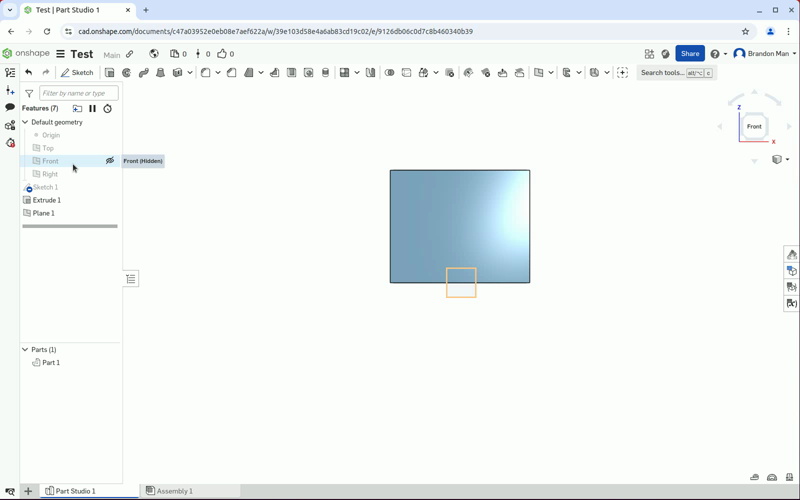
key(shift+s)
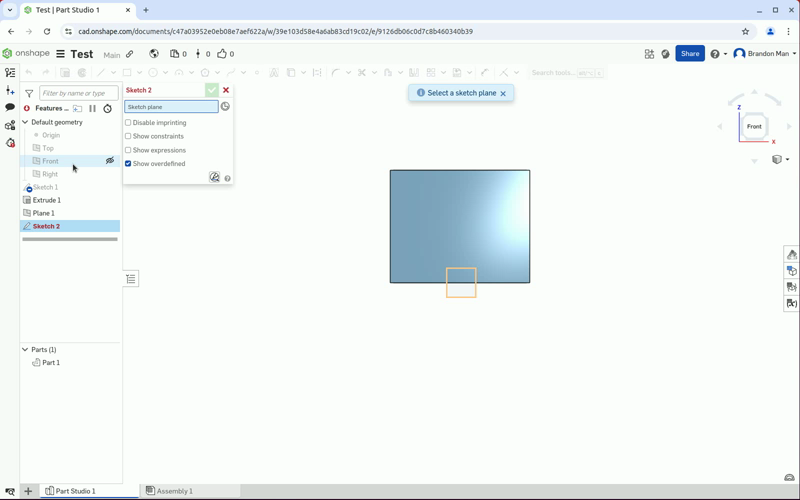
mouse_move(73, 215)
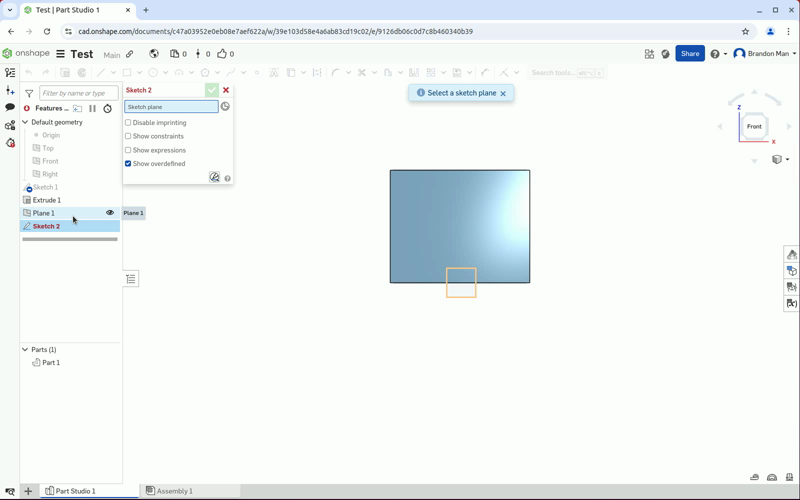
click(73, 215)
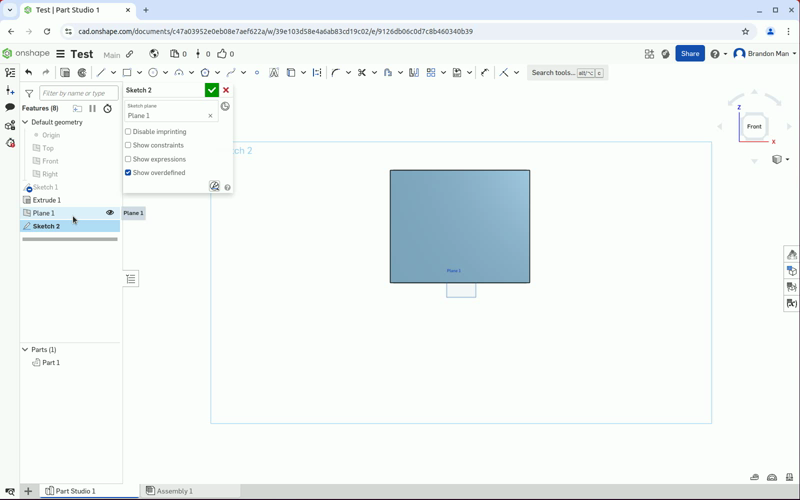
mouse_move(73, 352)
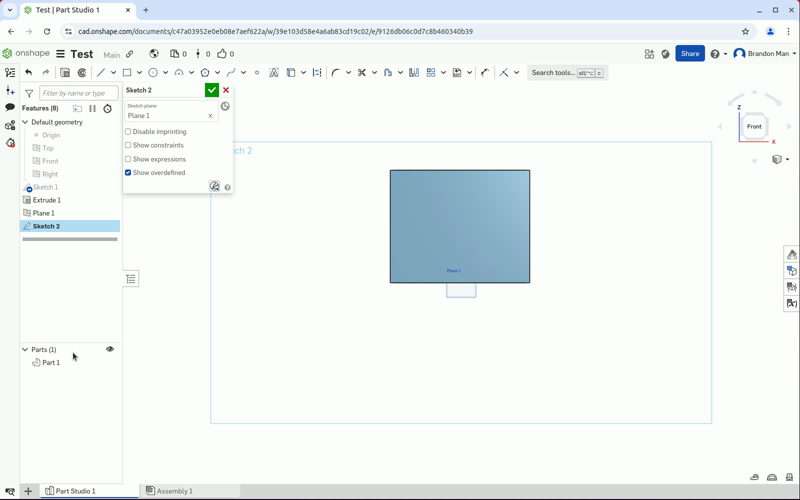
key(y)
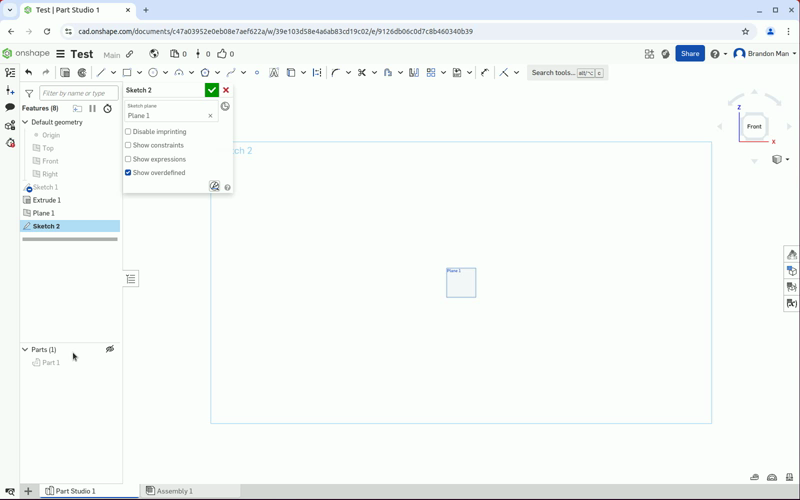
key(l)
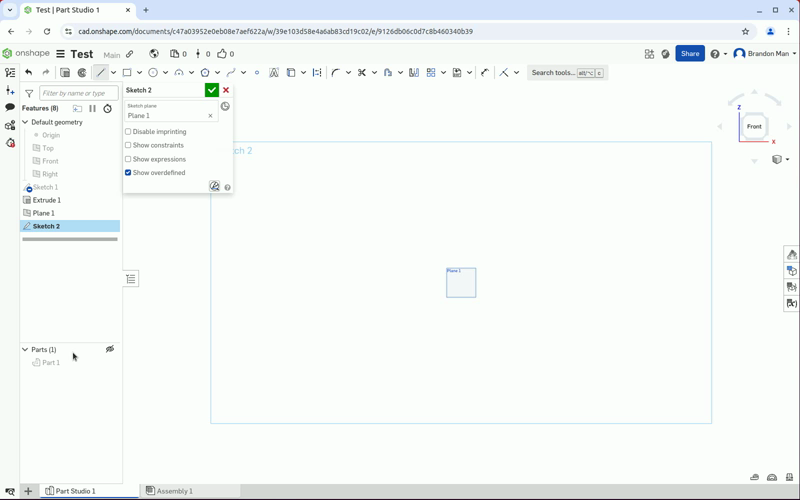
key_down(shift)
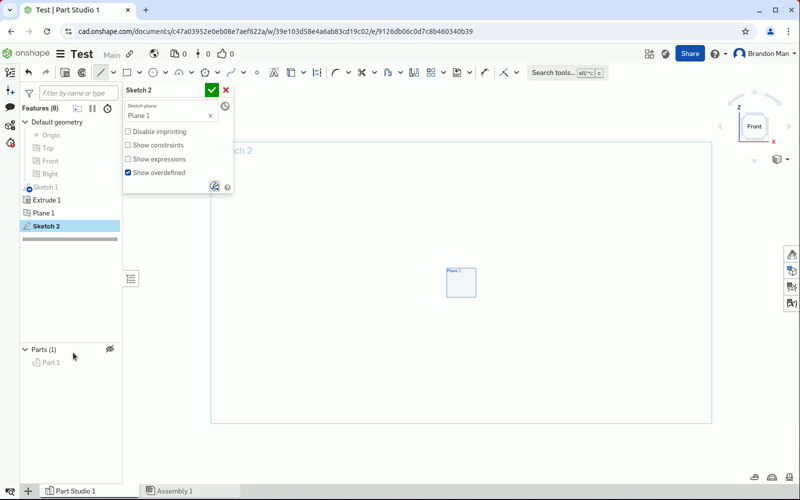
mouse_move(439, 267)
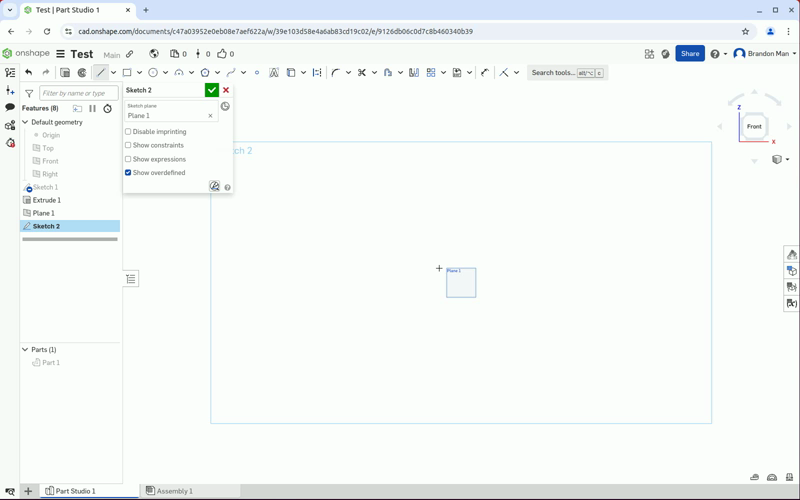
click(439, 267)
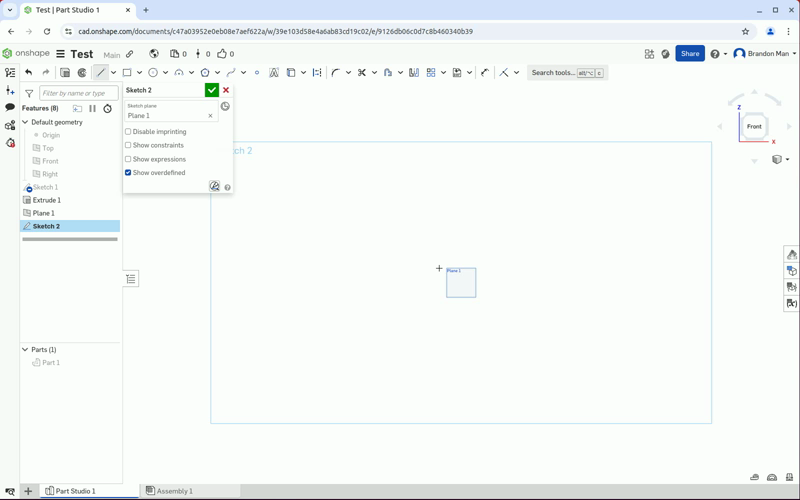
key_up(shift)
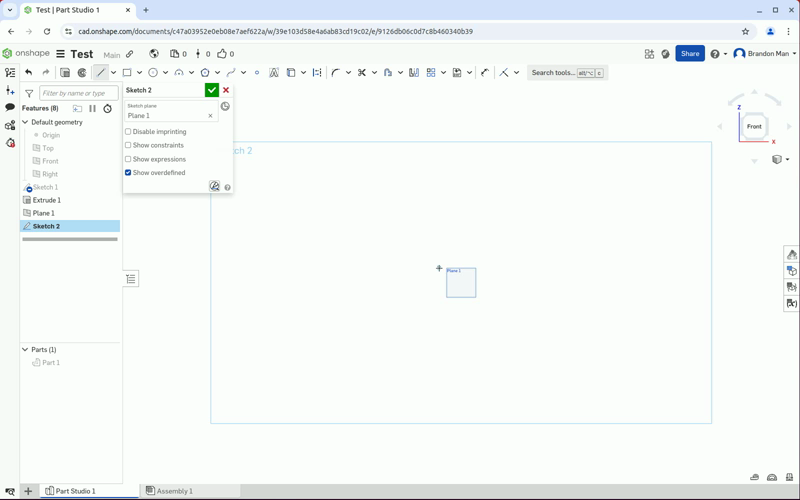
key_down(shift)
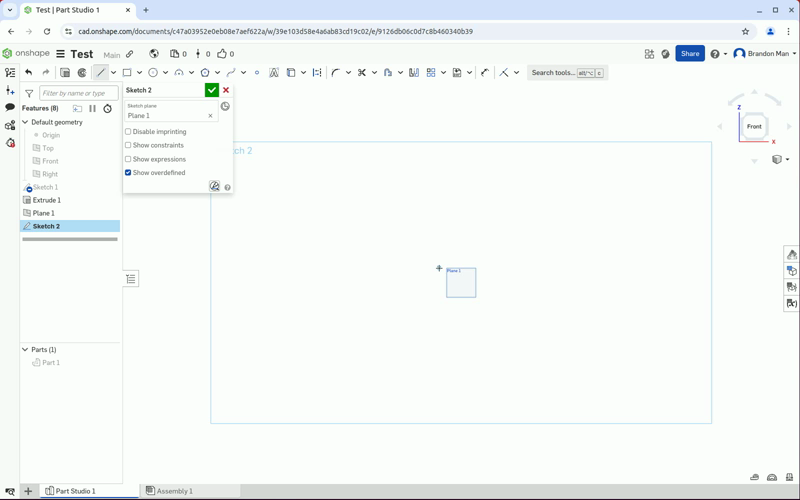
mouse_move(469, 267)
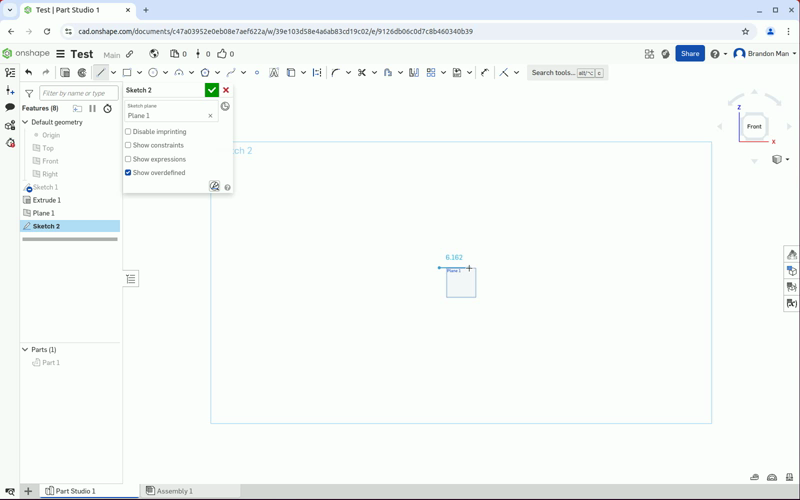
mouse_move(460, 267)
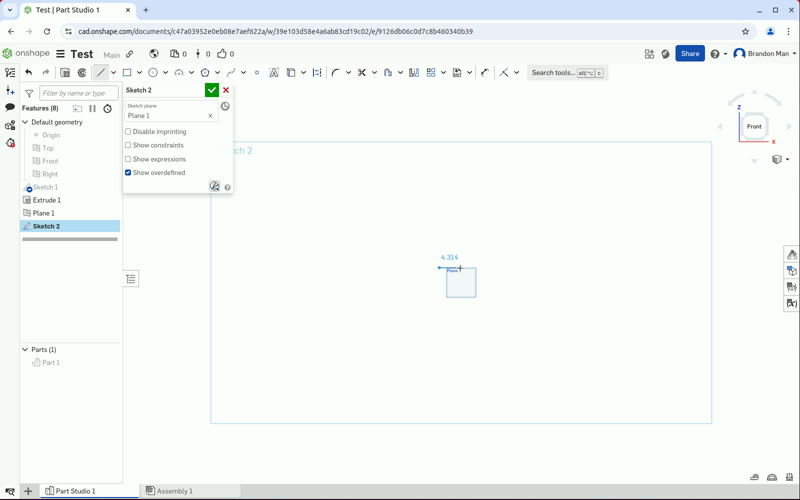
click(460, 267)
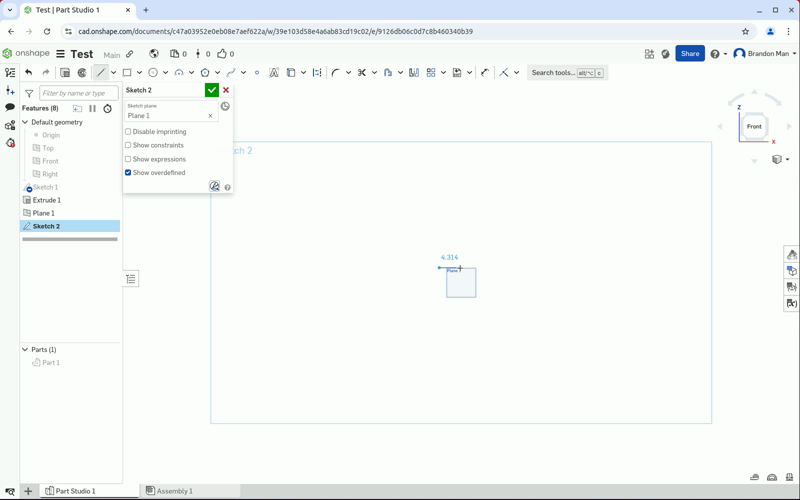
key_up(shift)
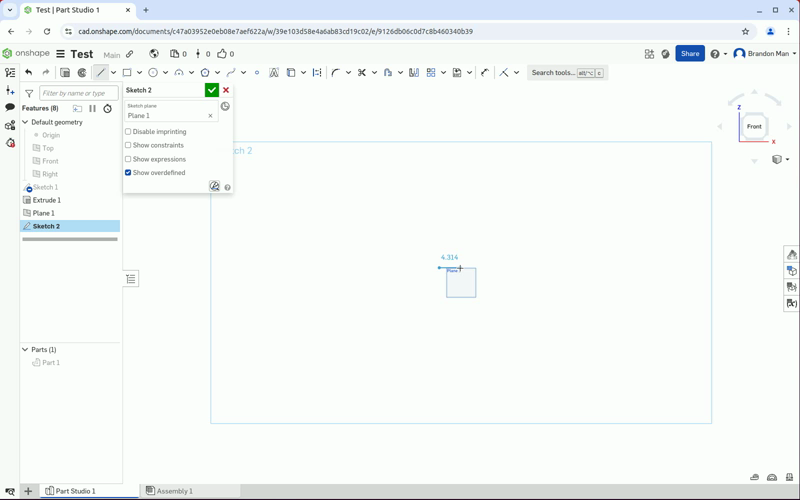
key_down(shift)
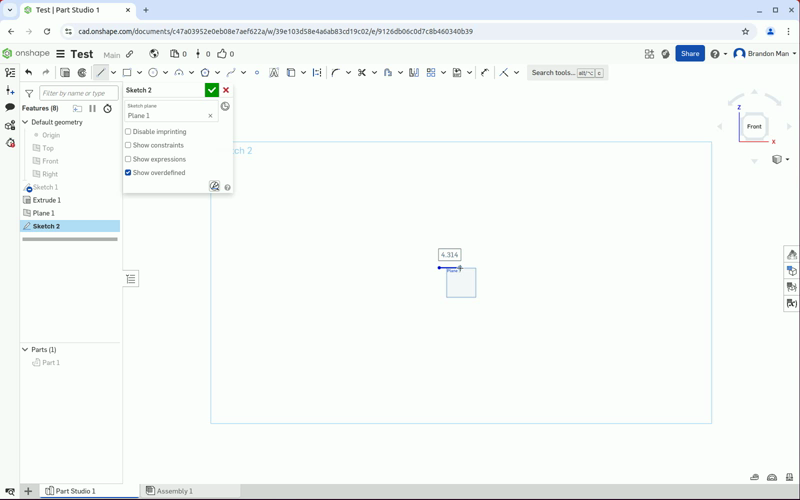
mouse_move(490, 267)
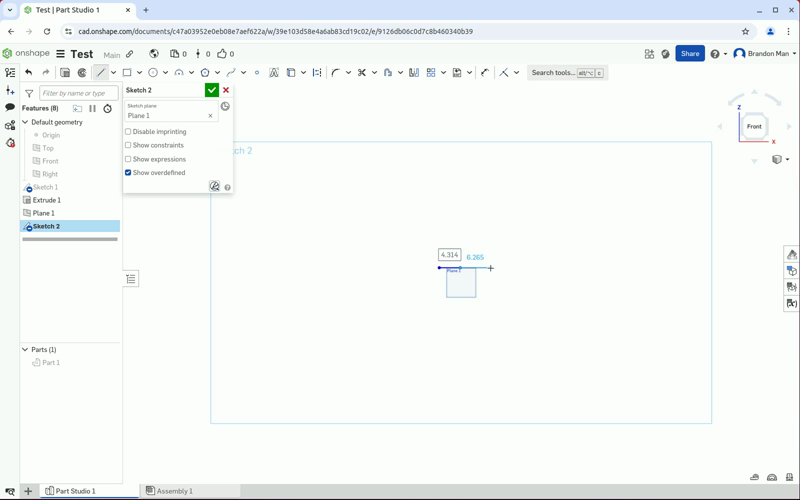
mouse_move(481, 267)
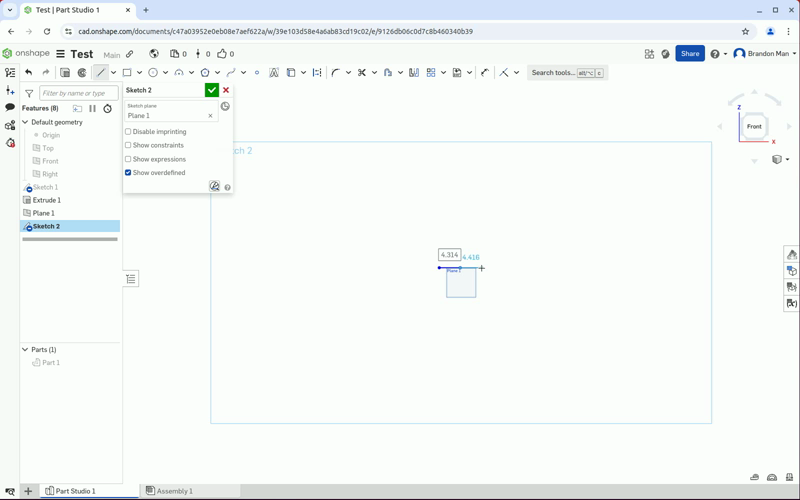
click(481, 267)
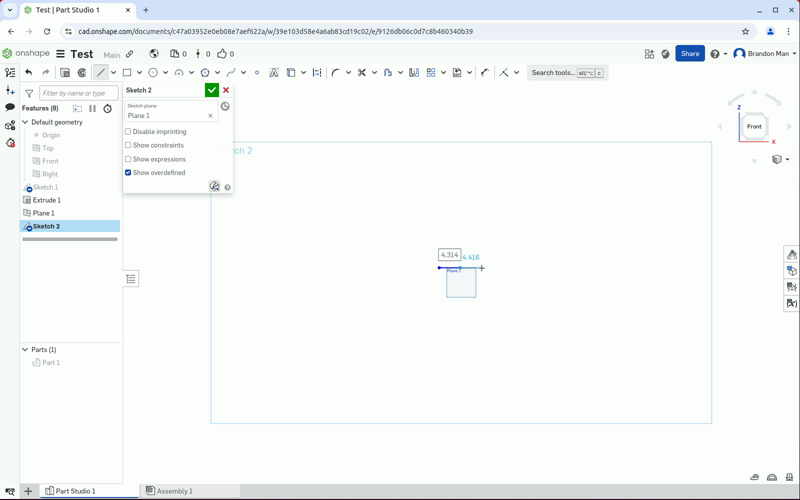
key_up(shift)
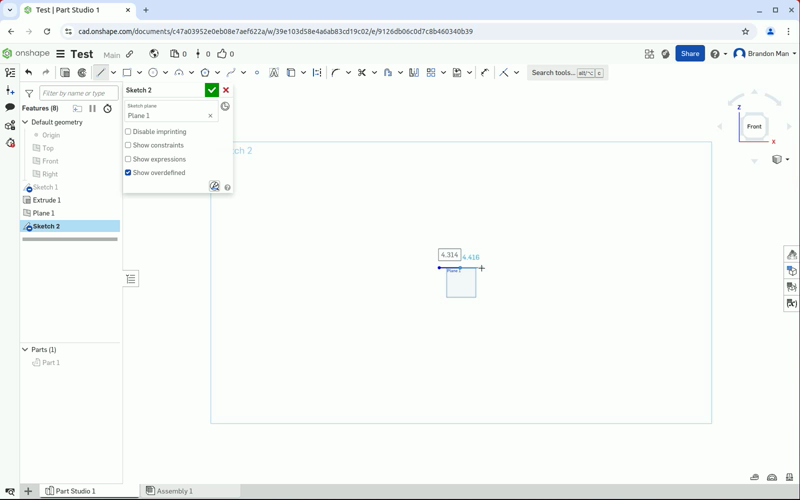
key_down(shift)
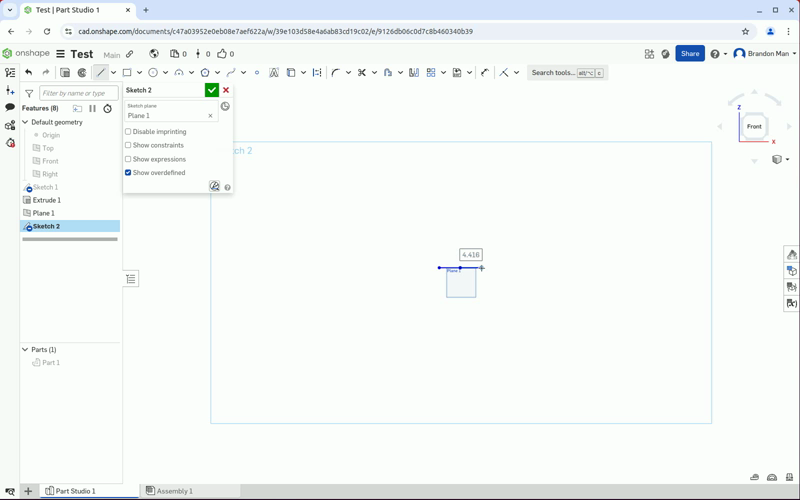
mouse_move(511, 267)
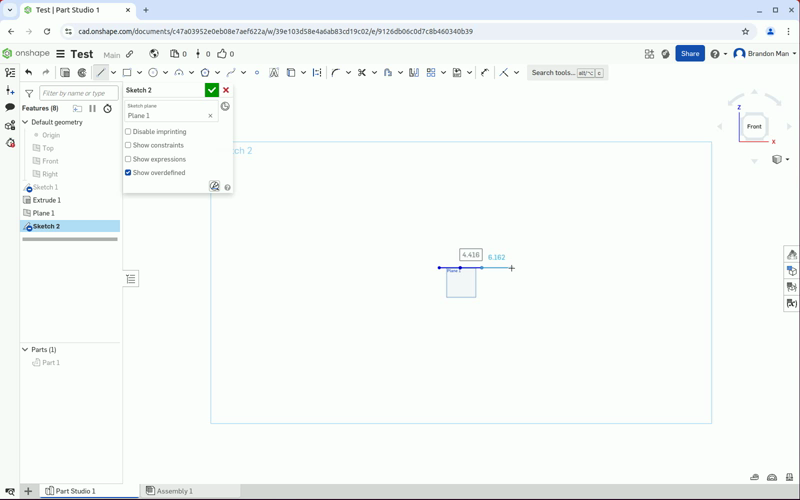
mouse_move(481, 217)
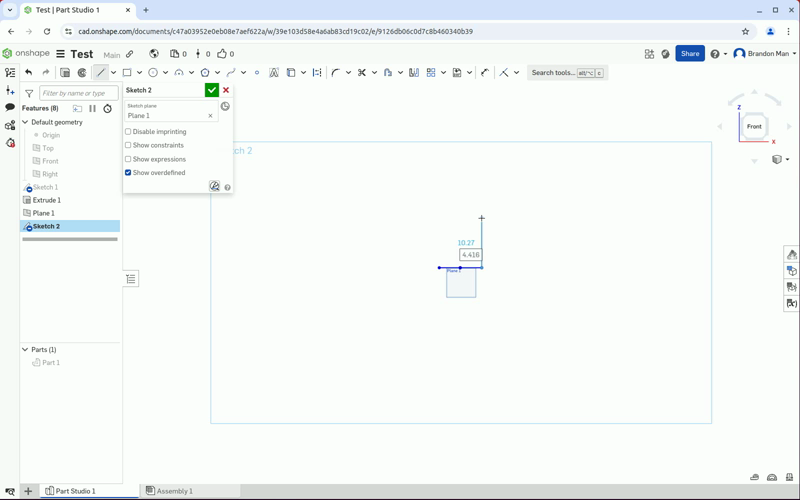
click(481, 217)
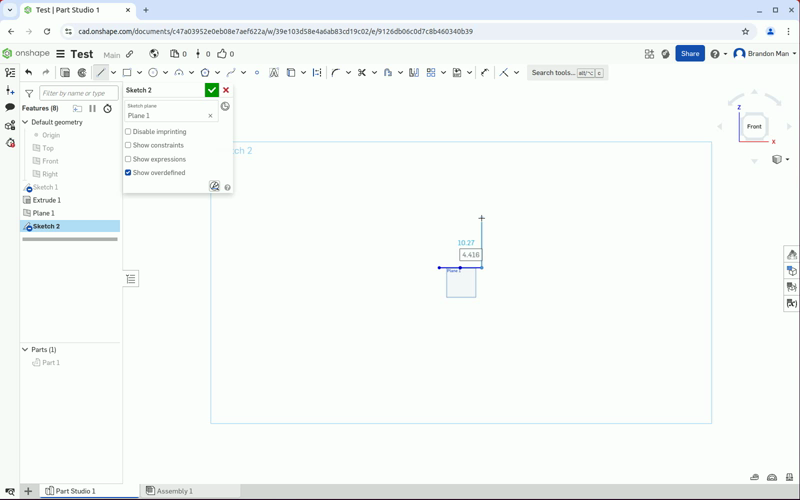
key_up(shift)
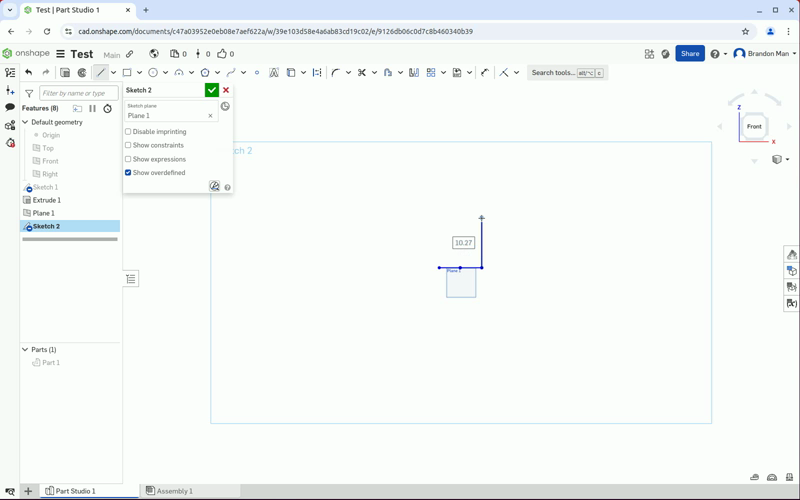
key_down(shift)
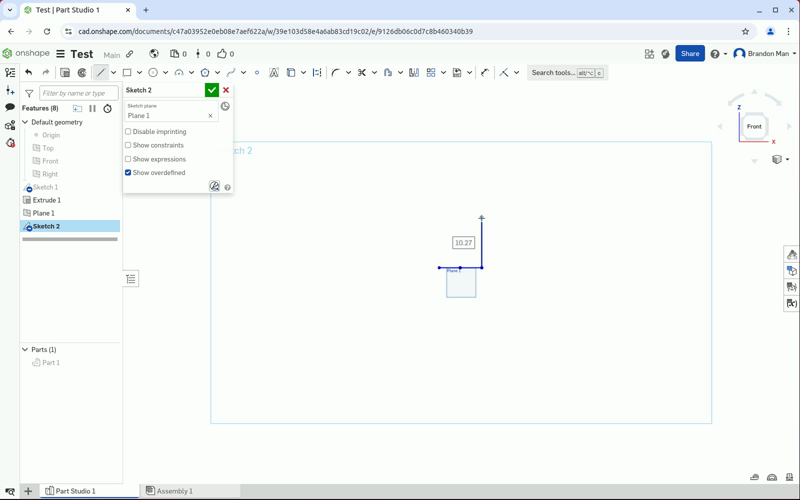
mouse_move(511, 217)
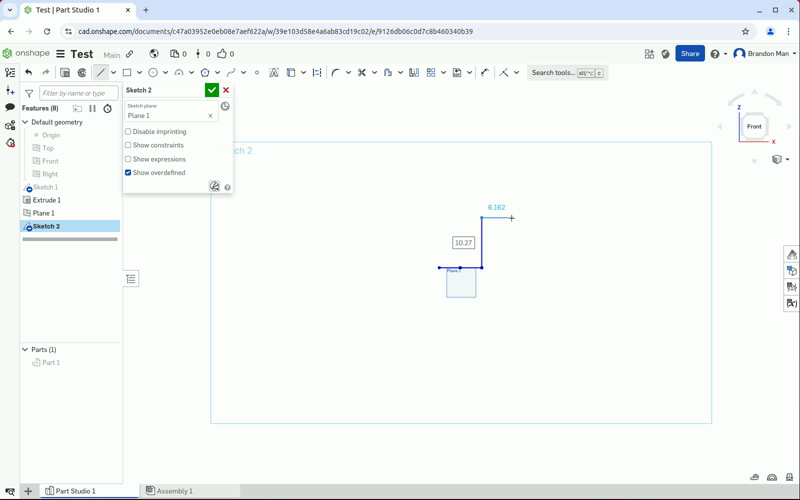
mouse_move(439, 217)
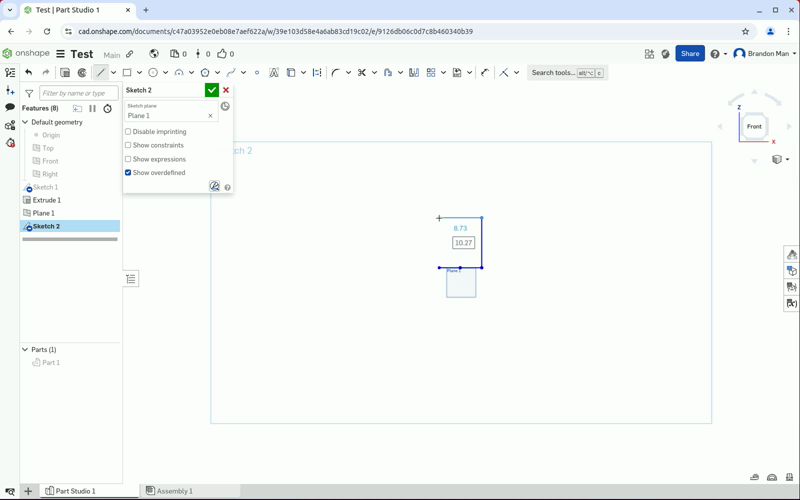
click(439, 217)
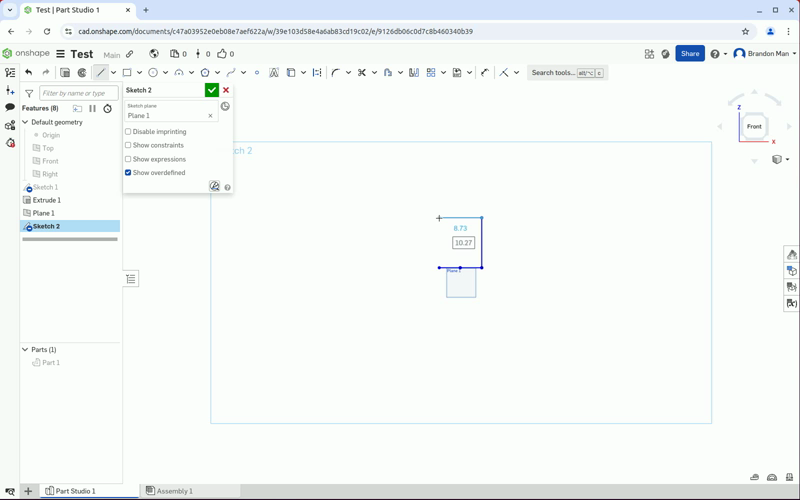
key_up(shift)
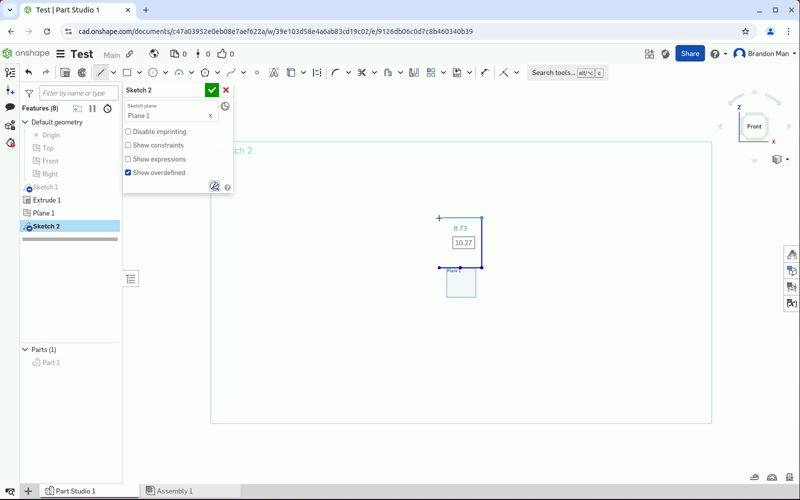
mouse_move(469, 217)
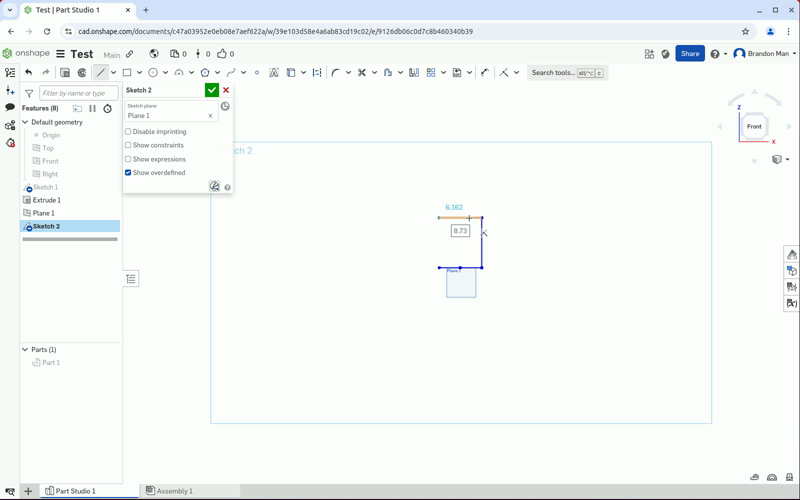
key_down(shift)
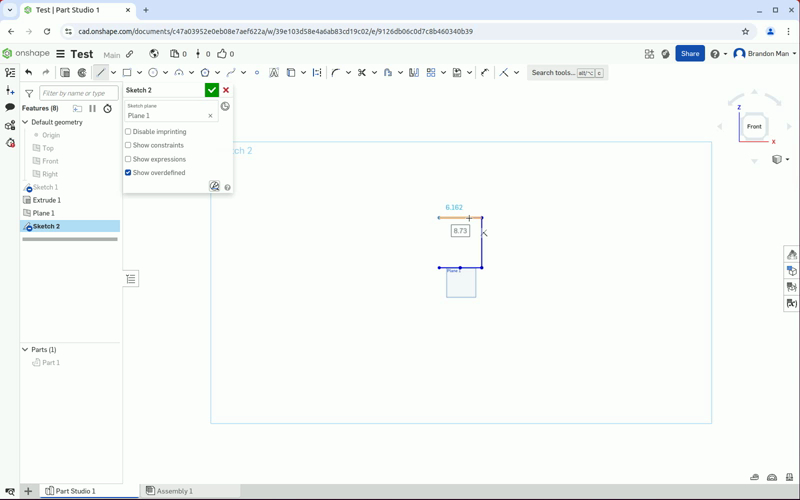
mouse_move(439, 267)
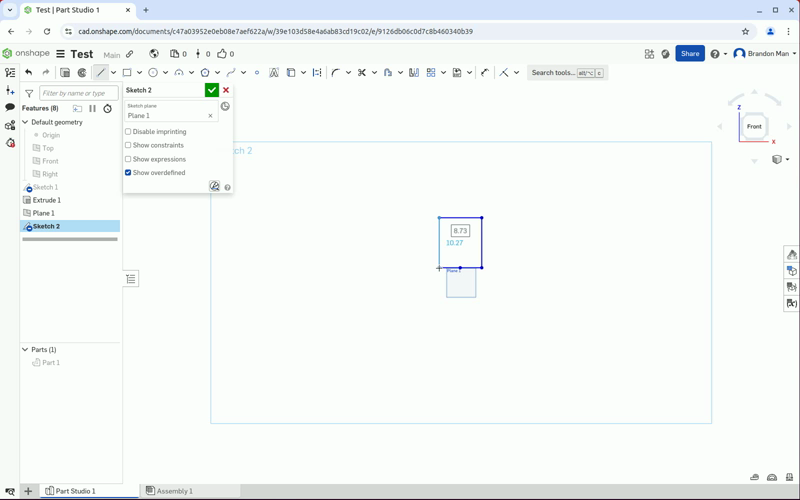
key_up(shift)
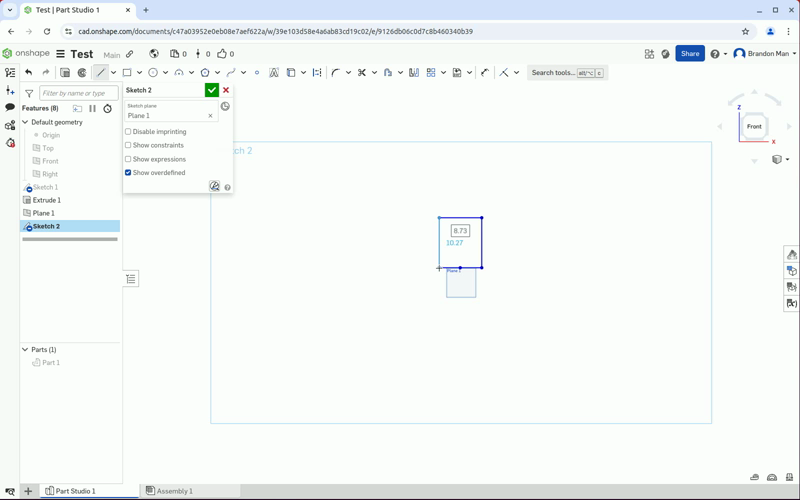
click(439, 267)
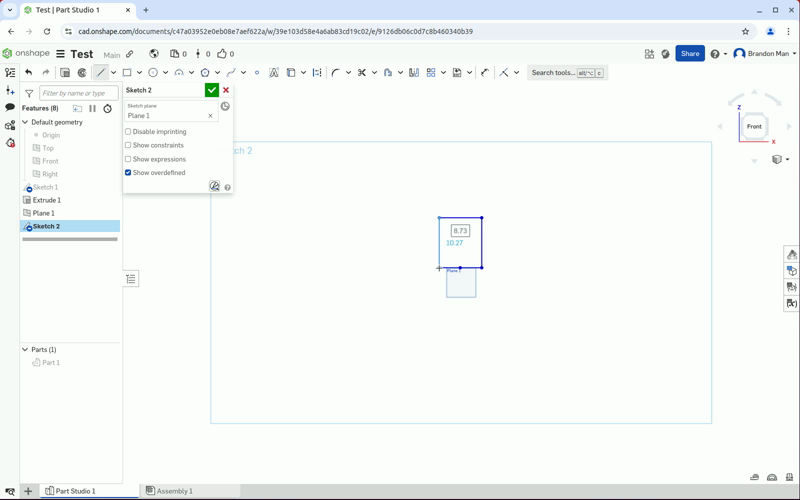
key(esc)
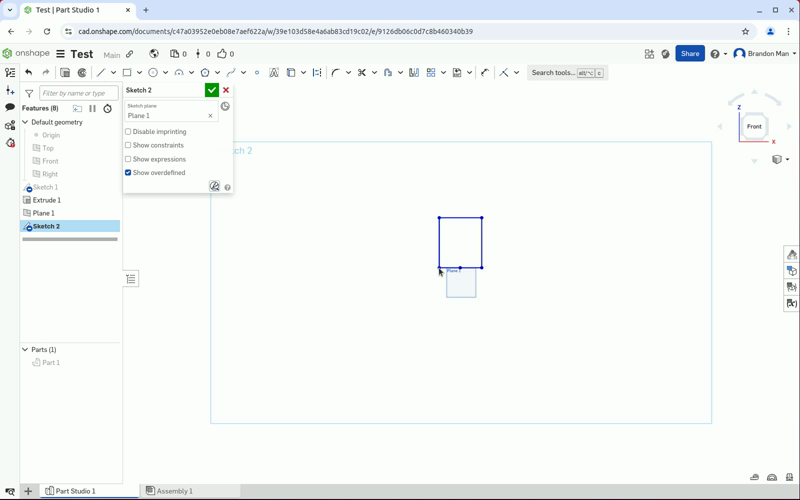
mouse_move(450, 240)
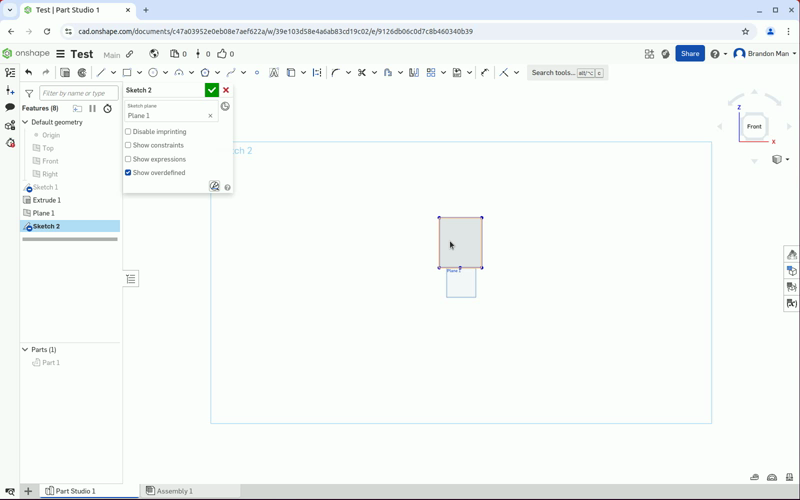
click(450, 240)
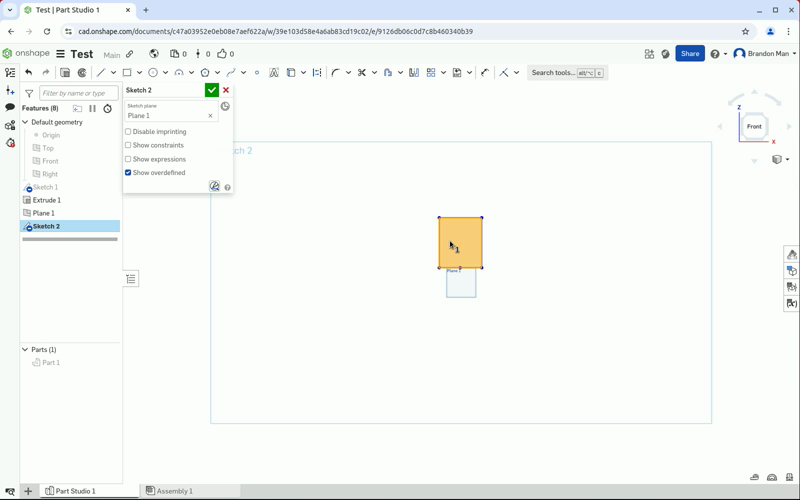
mouse_move(73, 352)
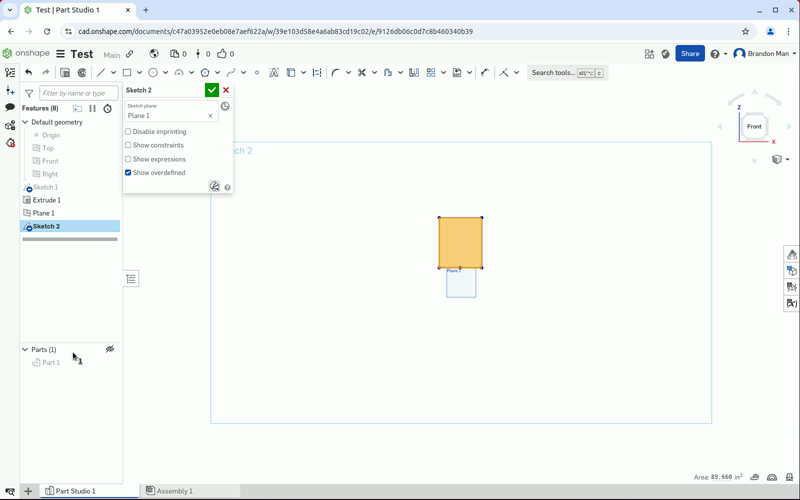
key(shift+y)
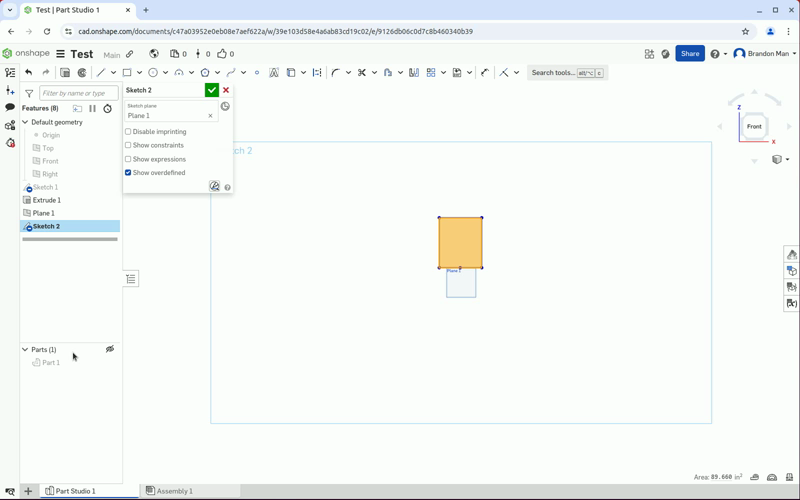
key(shift+e)
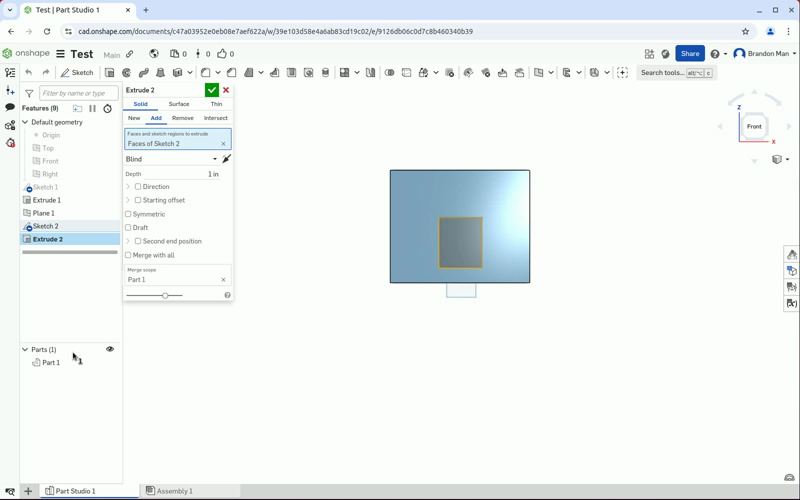
mouse_move(143, 106)
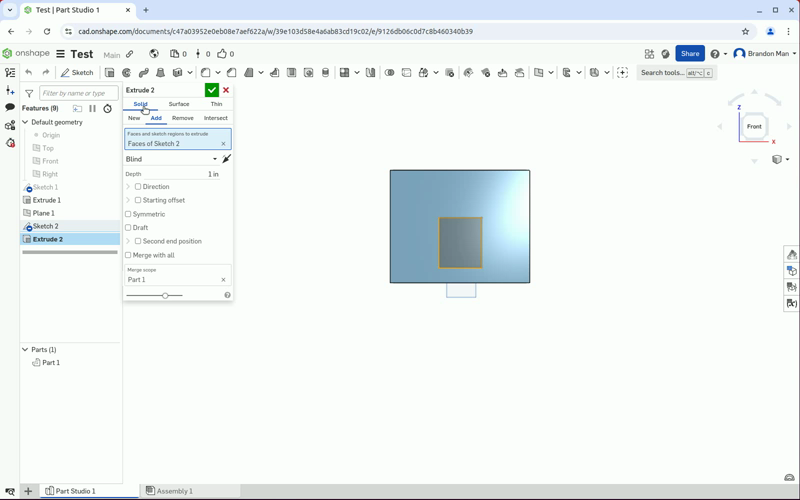
click(143, 106)
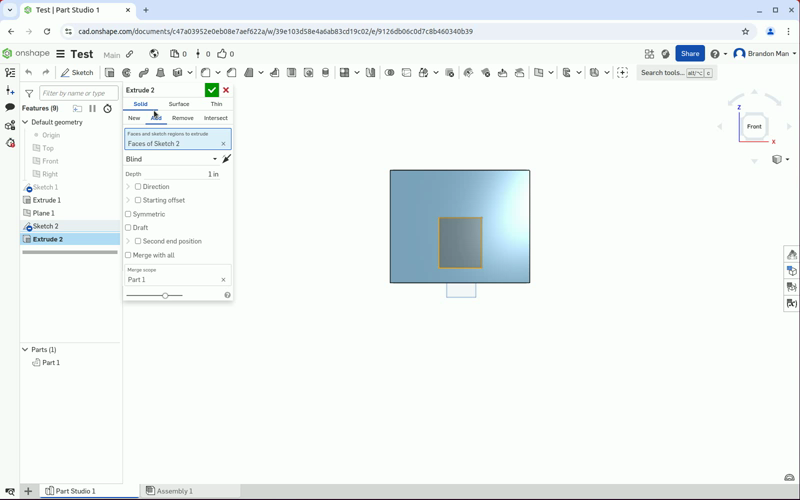
mouse_move(186, 120)
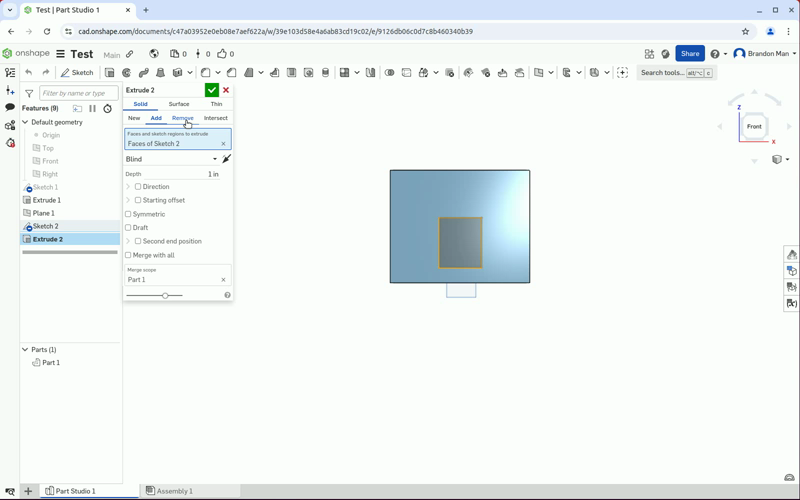
click(186, 120)
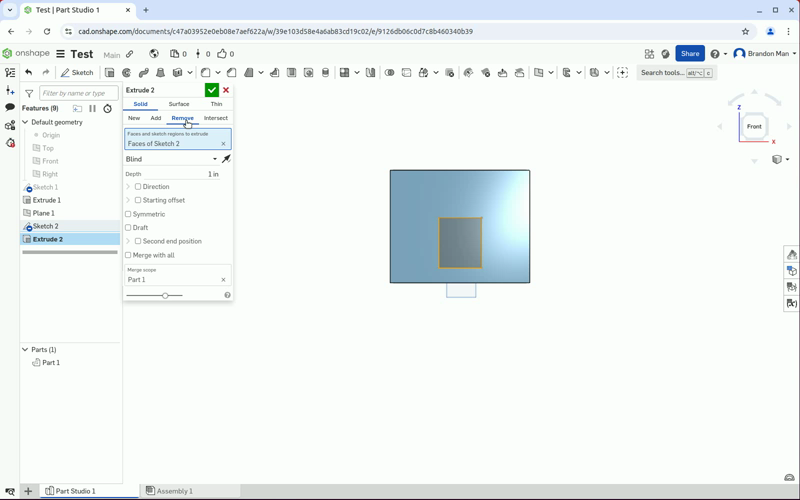
key(tab, 4)
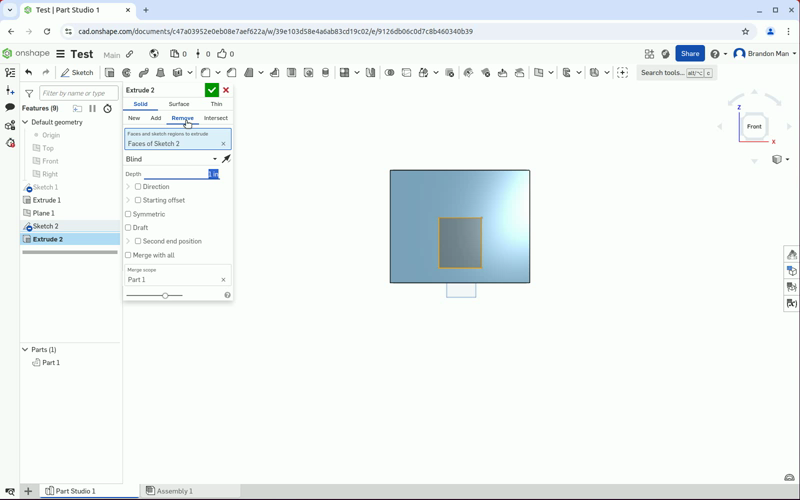
text(0.722)
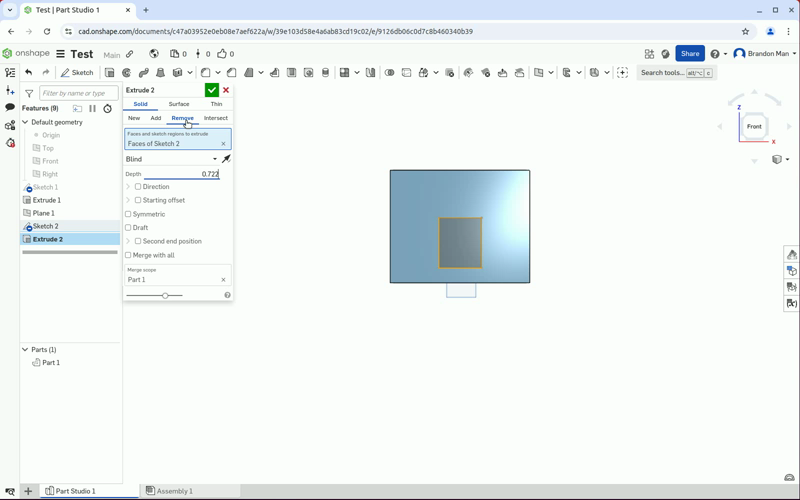
key(tab, 6)
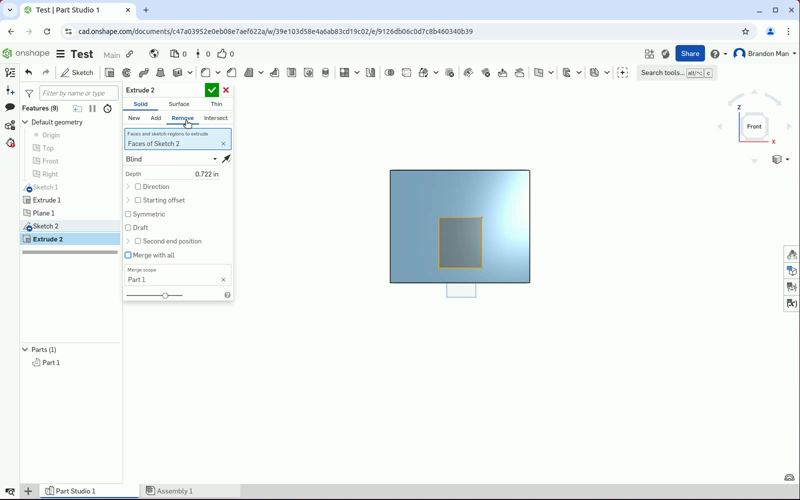
key(space)
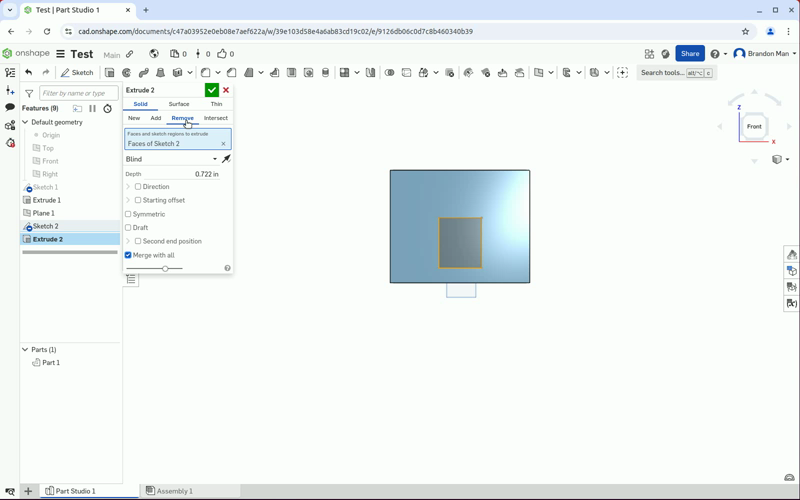
key(enter)
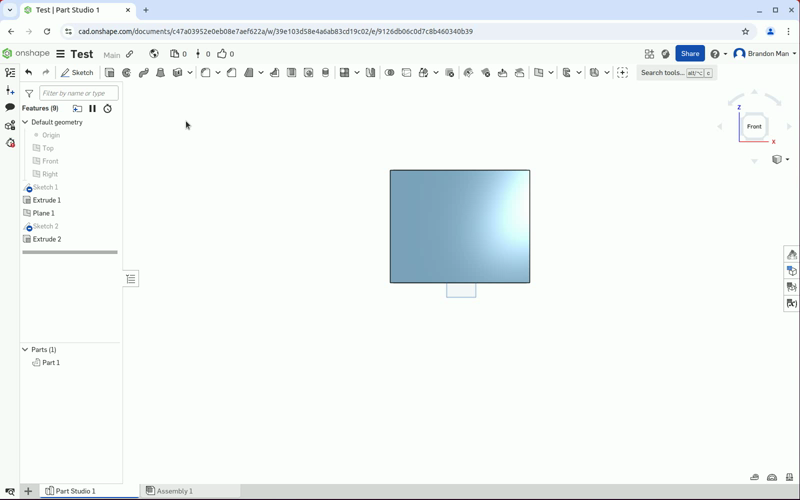
key(shift+h)
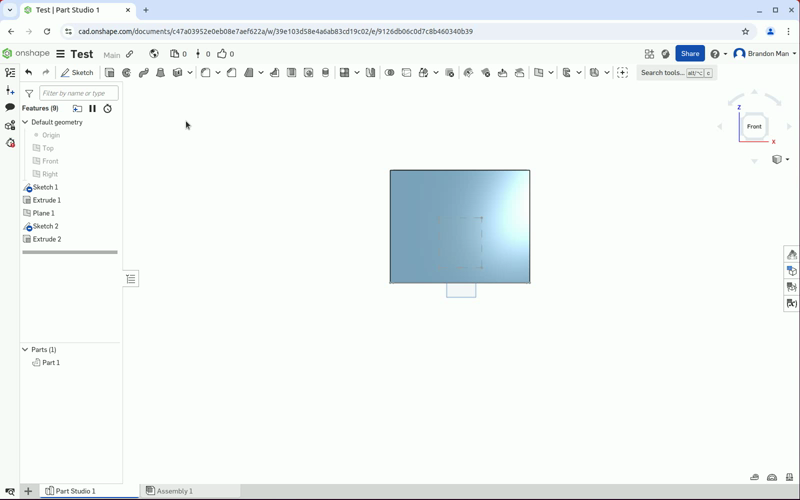
key(shift+h)
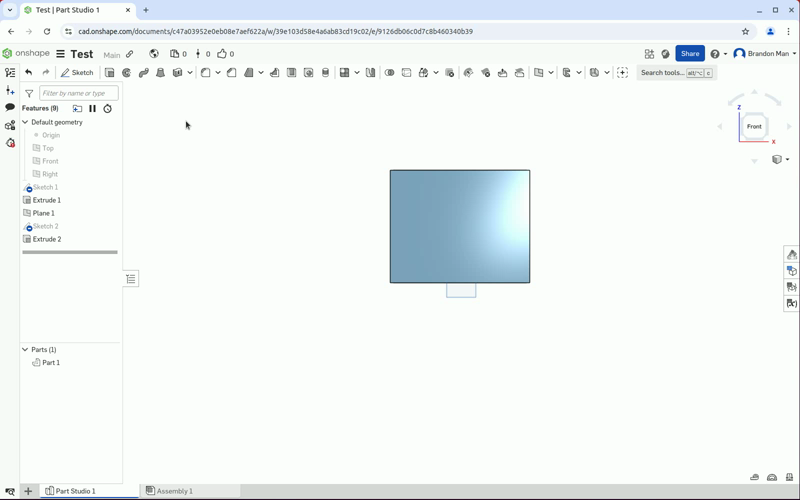
mouse_move(73, 189)
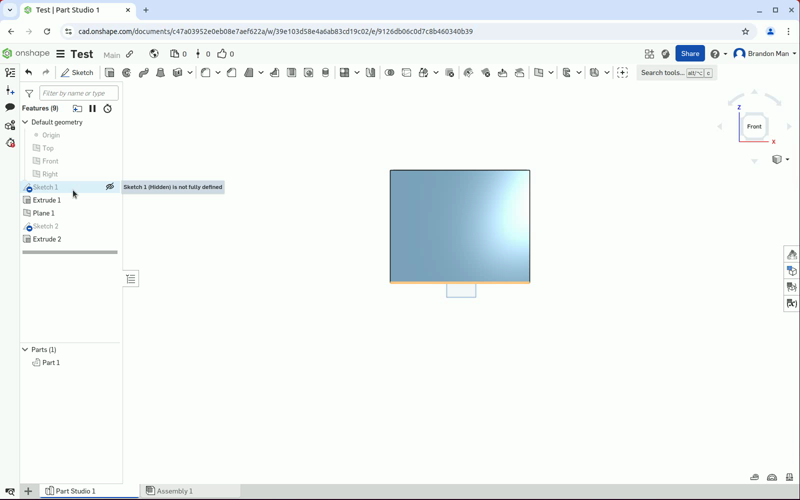
click(73, 189)
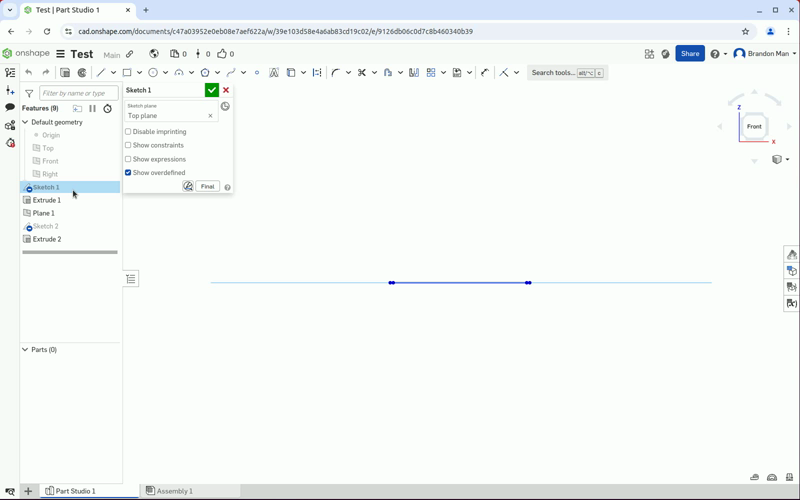
mouse_move(229, 92)
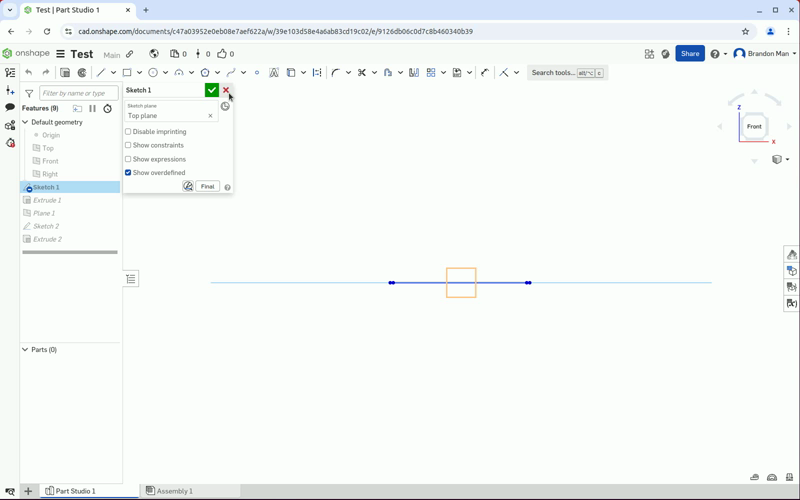
click(229, 92)
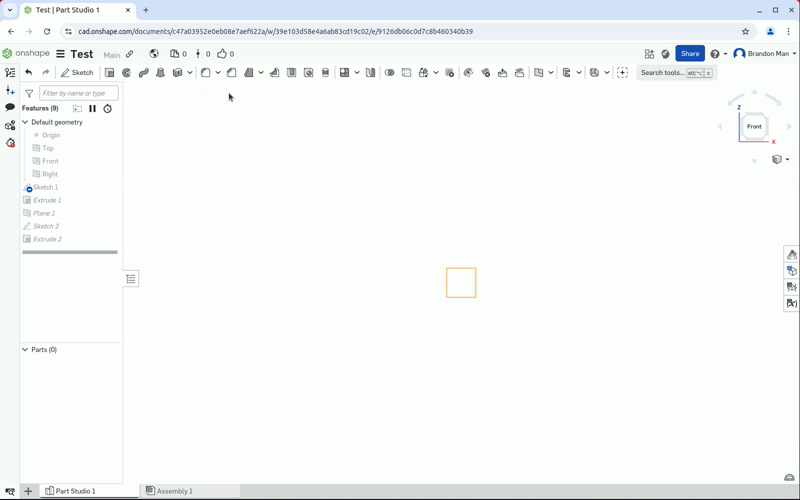
key(shift+s)
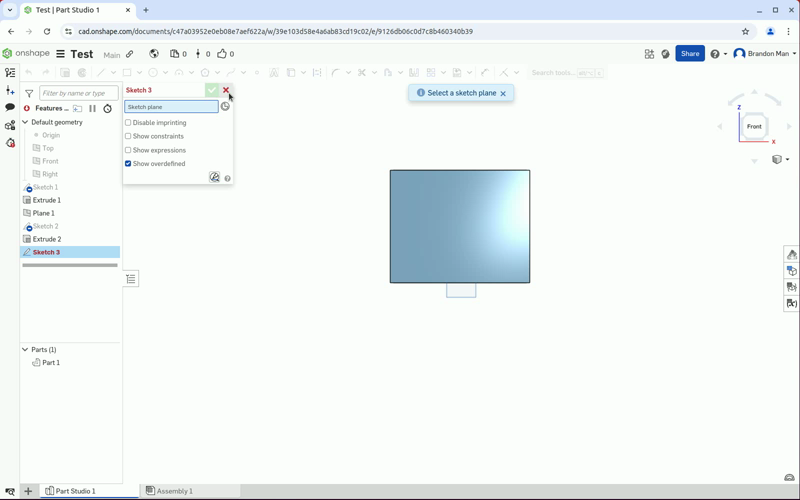
mouse_move(73, 215)
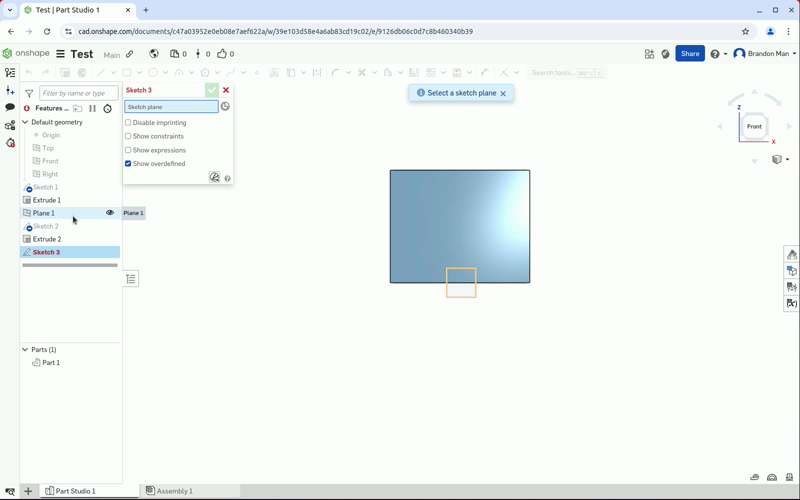
click(73, 215)
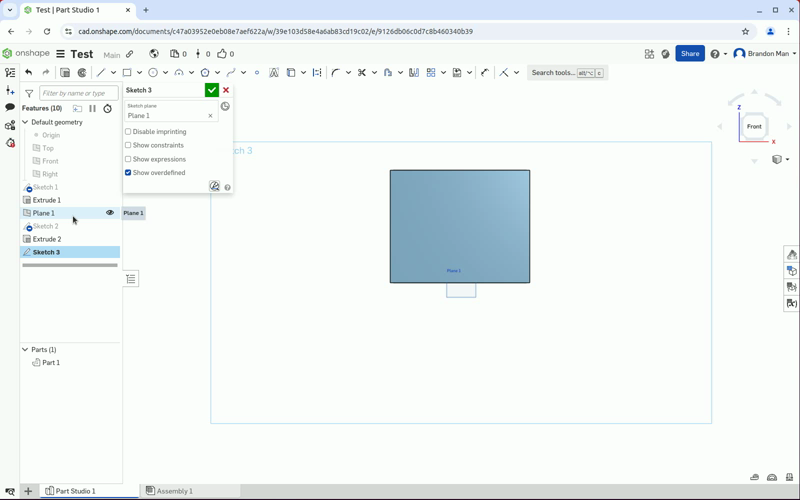
mouse_move(73, 352)
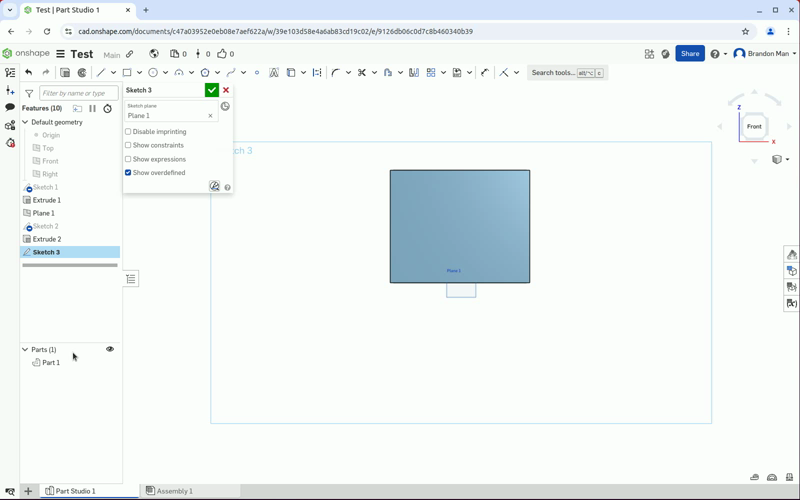
key(y)
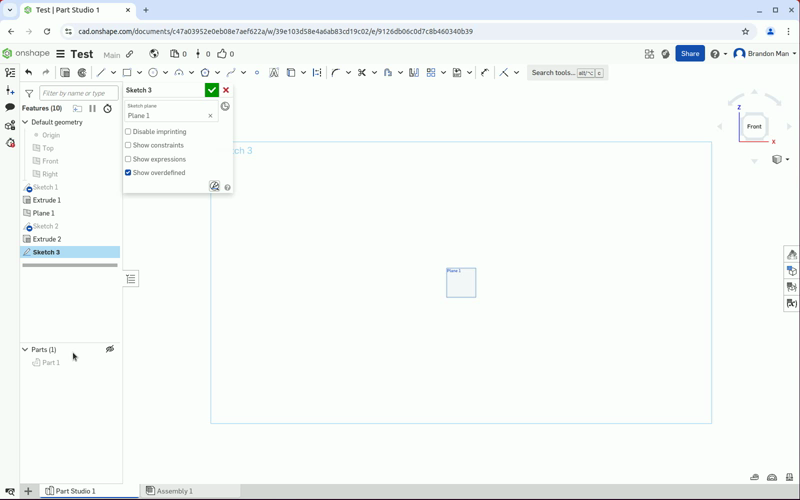
key(l)
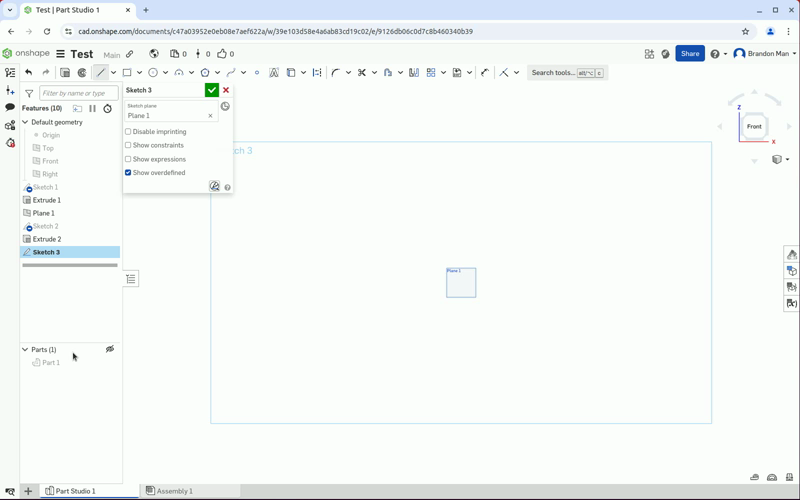
key_down(shift)
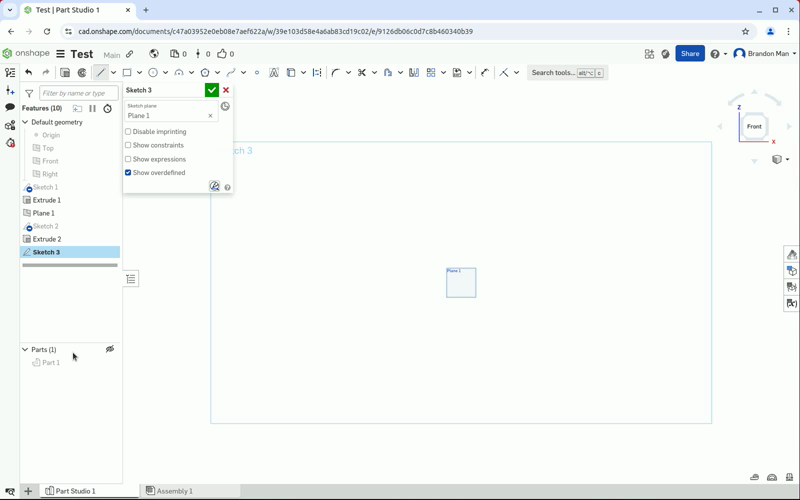
mouse_move(454, 170)
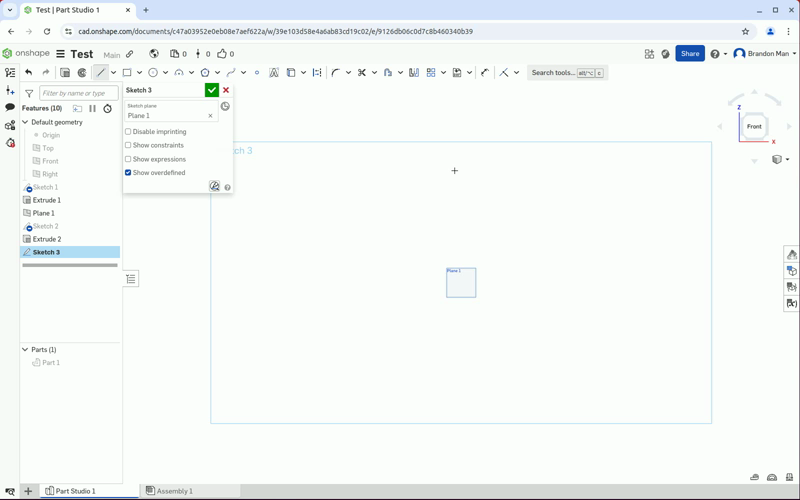
click(454, 170)
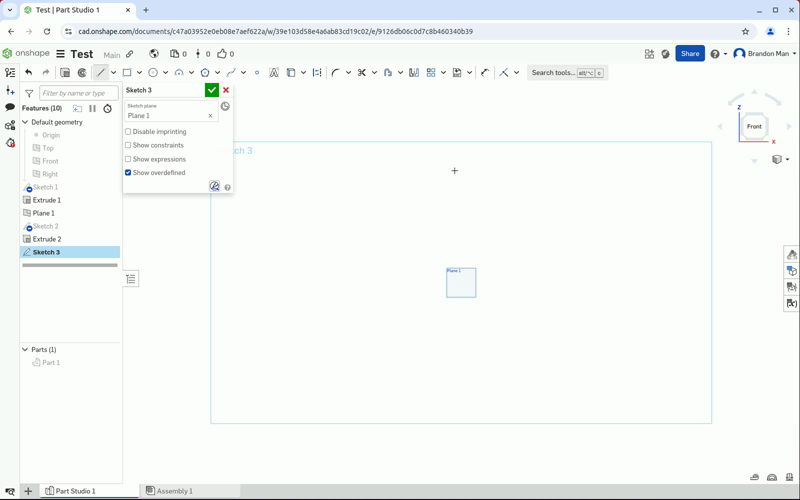
key_up(shift)
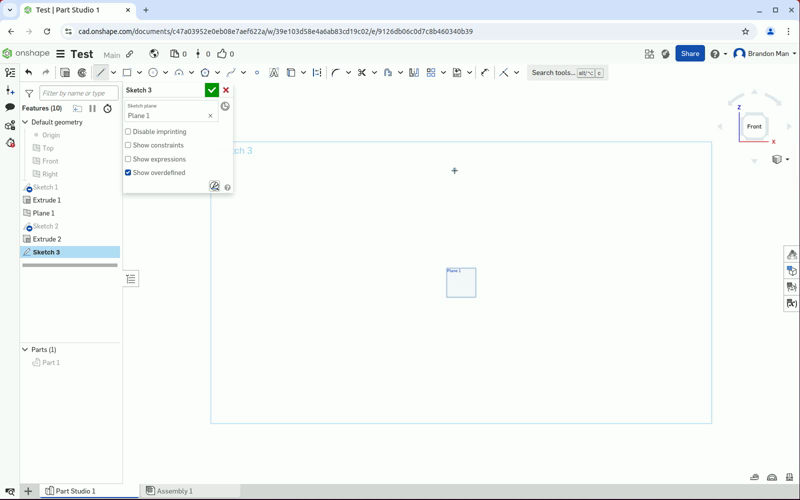
key_down(shift)
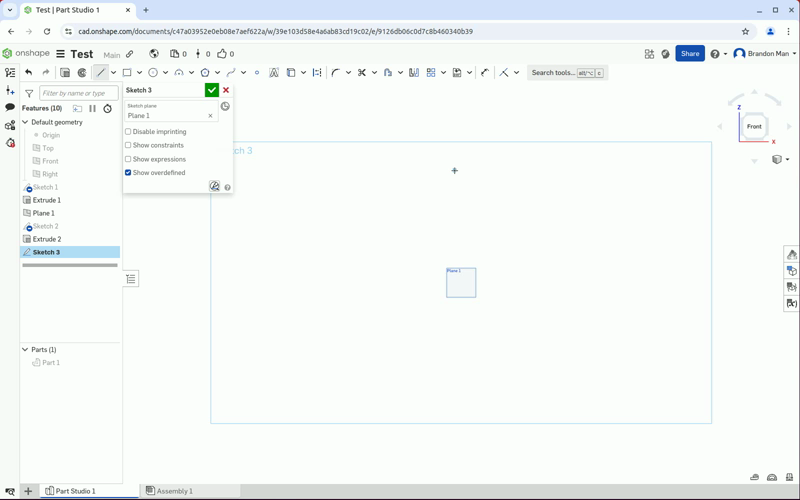
mouse_move(484, 170)
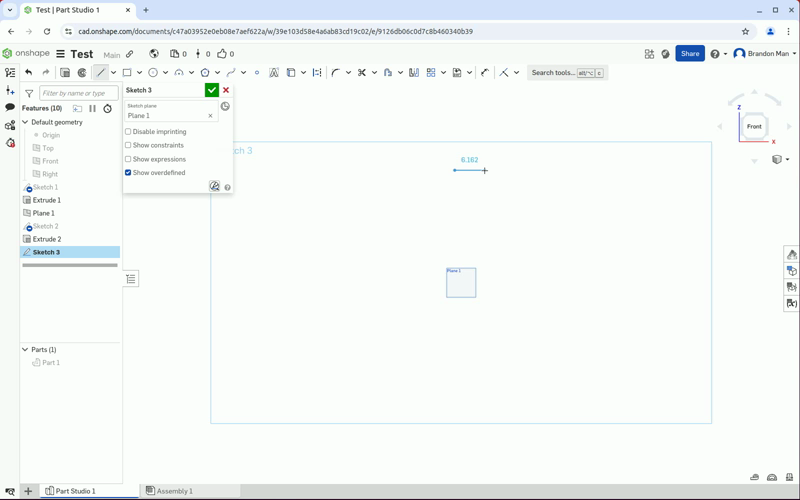
mouse_move(467, 170)
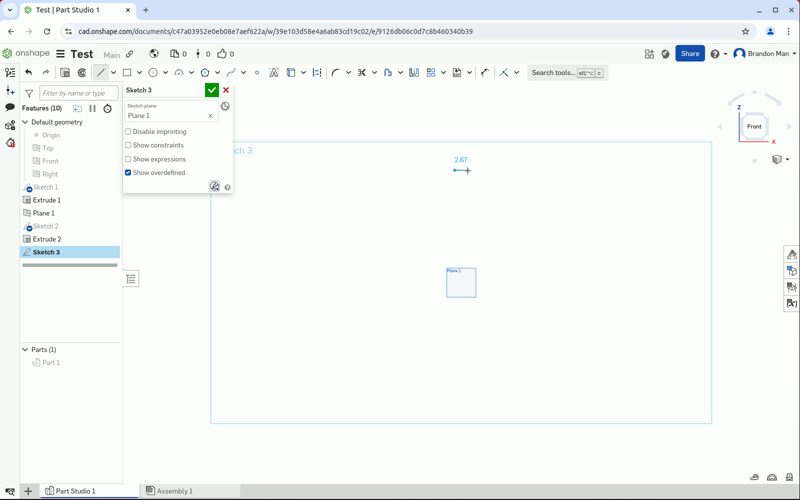
click(467, 170)
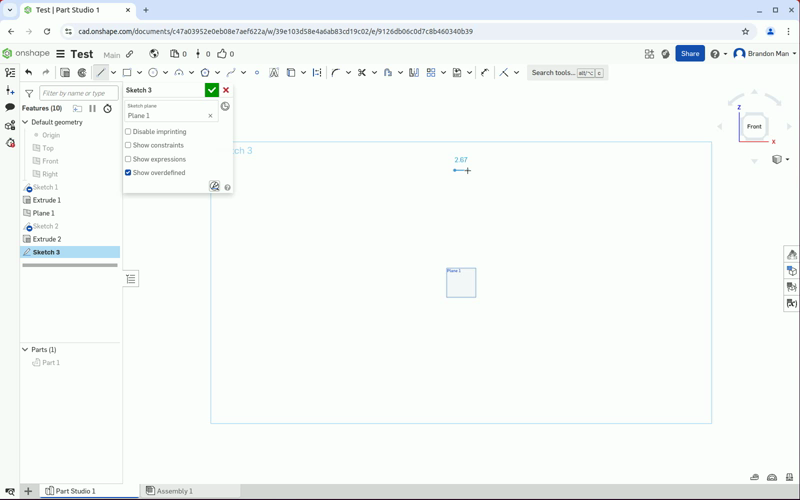
key_up(shift)
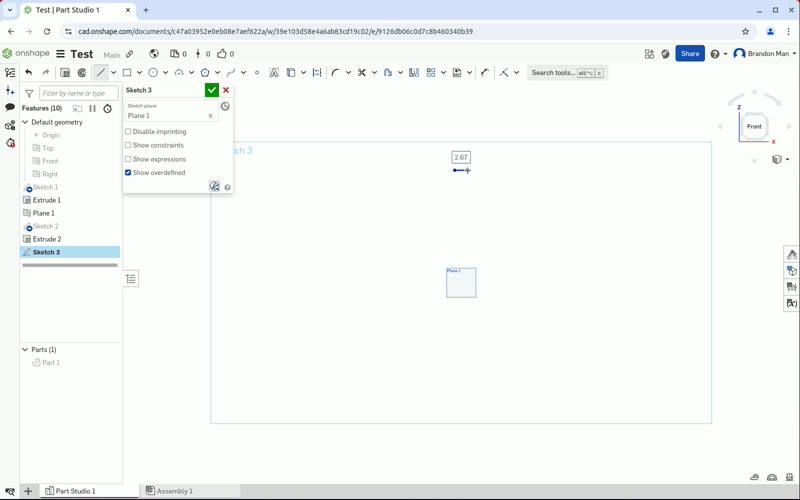
key(esc)
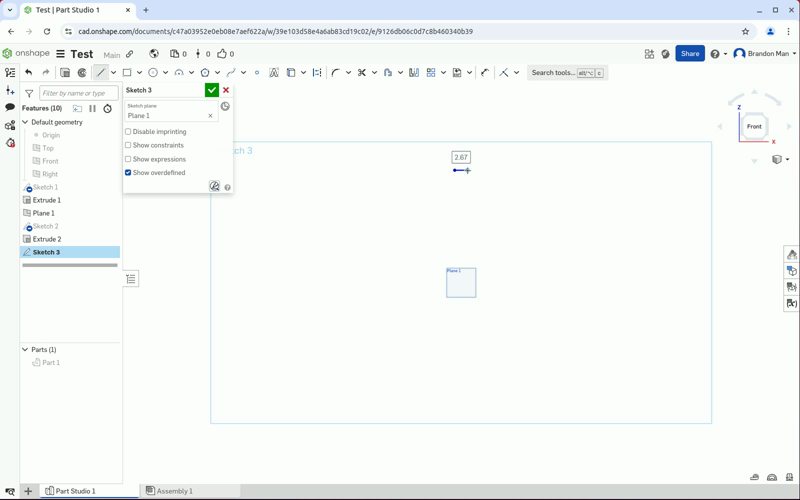
key(a)
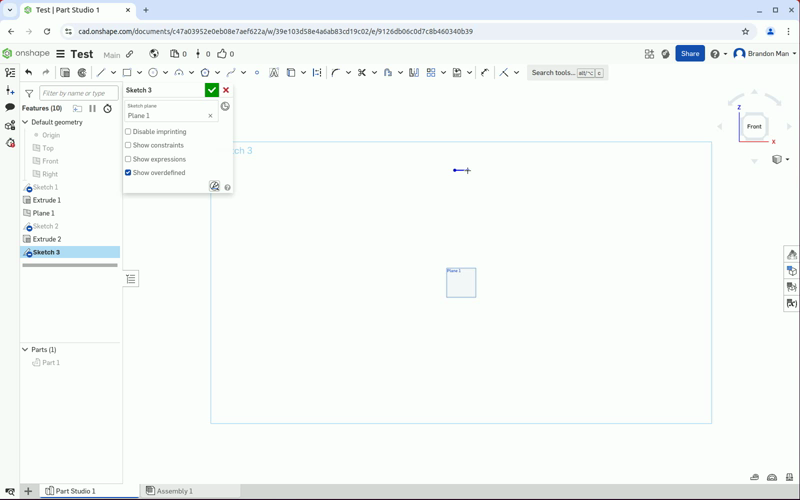
mouse_move(467, 170)
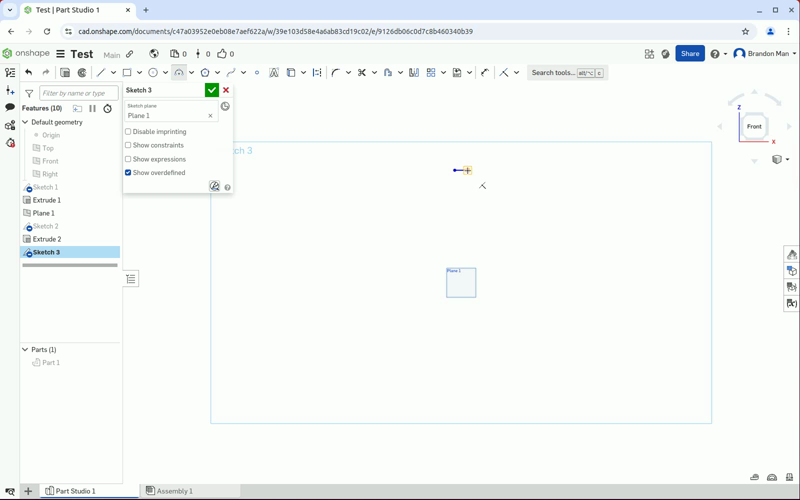
click(467, 170)
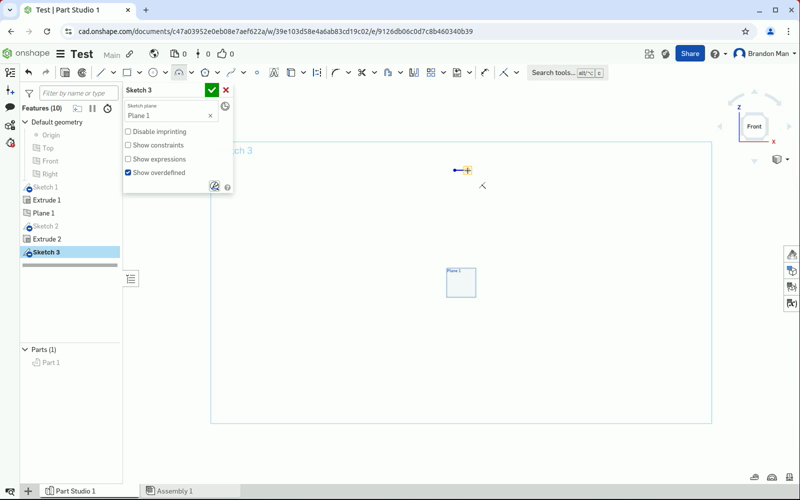
mouse_move(454, 170)
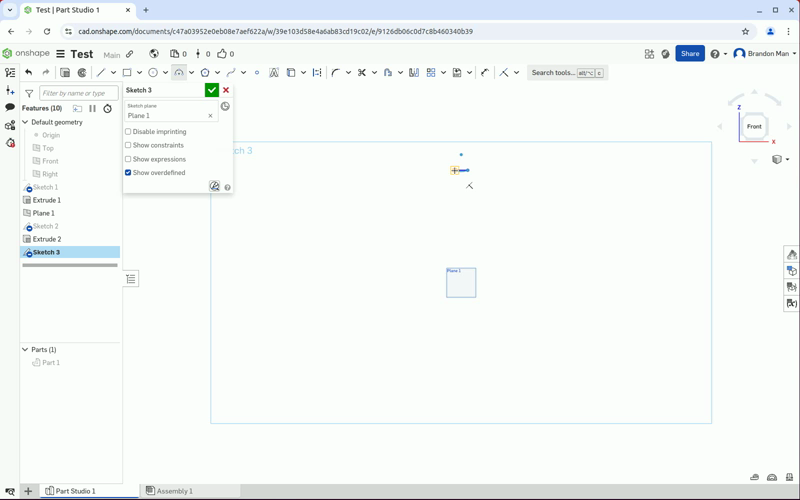
click(454, 170)
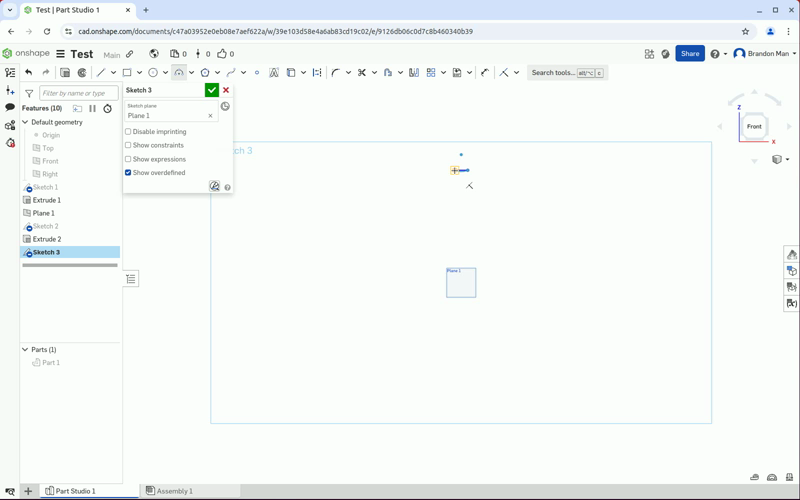
key_down(shift)
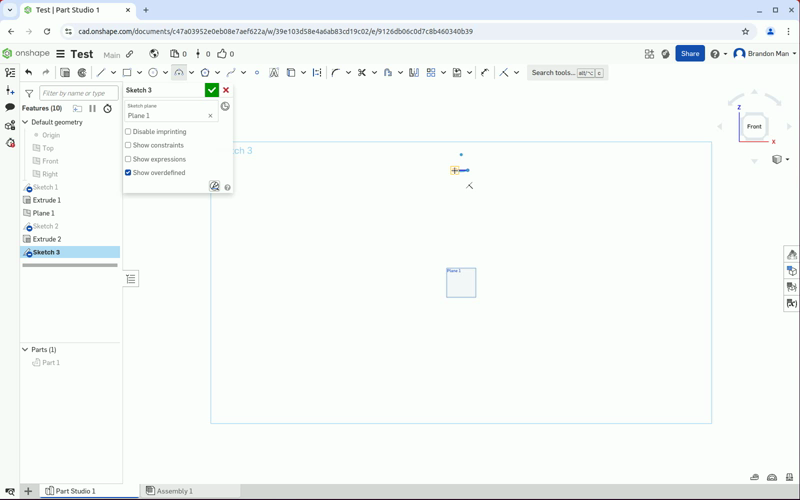
mouse_move(461, 164)
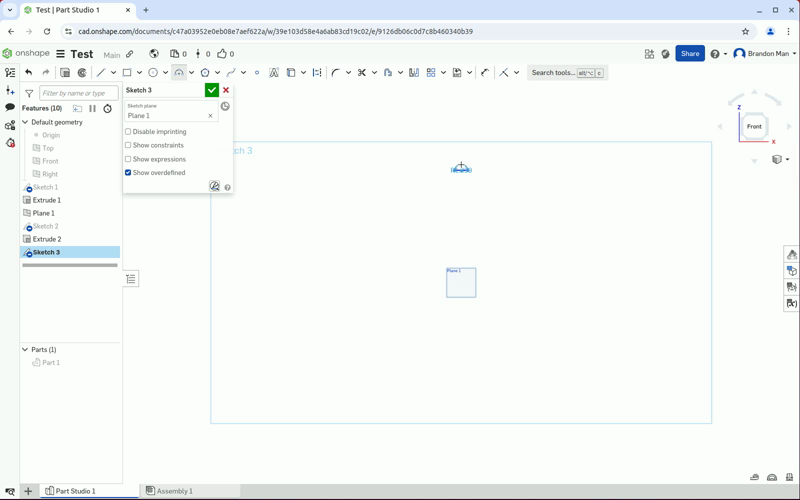
click(461, 164)
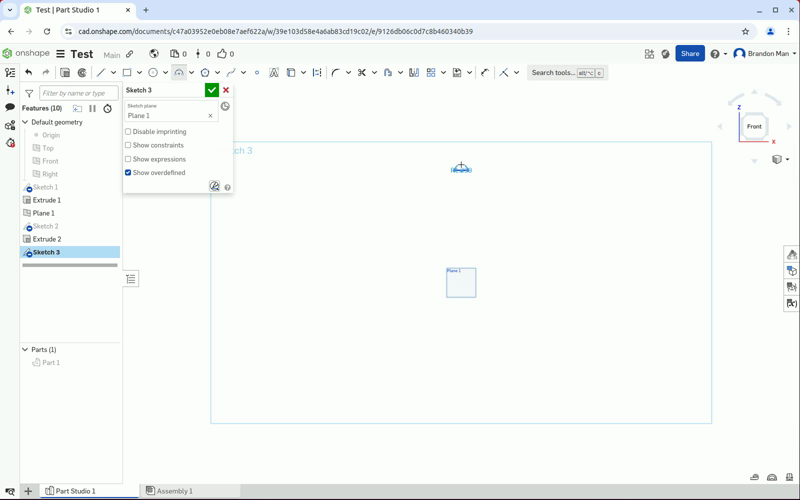
key_up(shift)
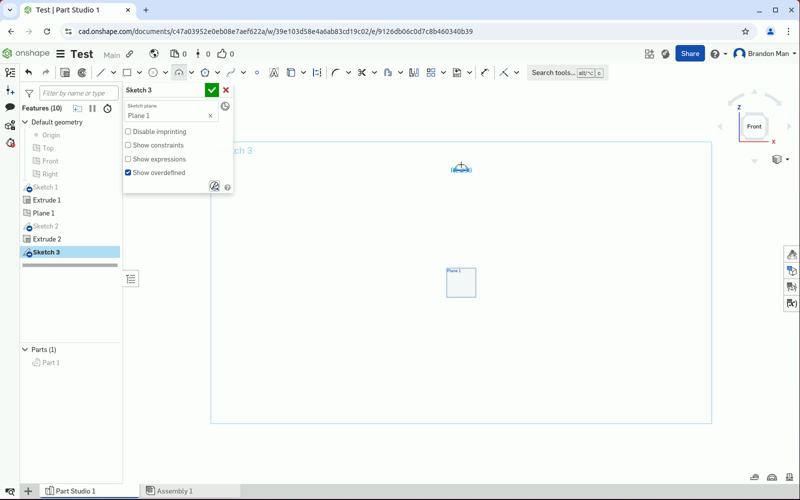
key(esc)
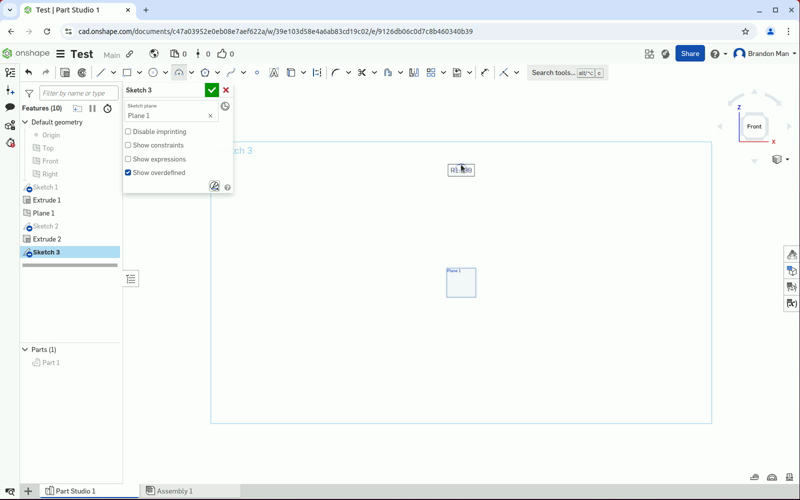
mouse_move(460, 170)
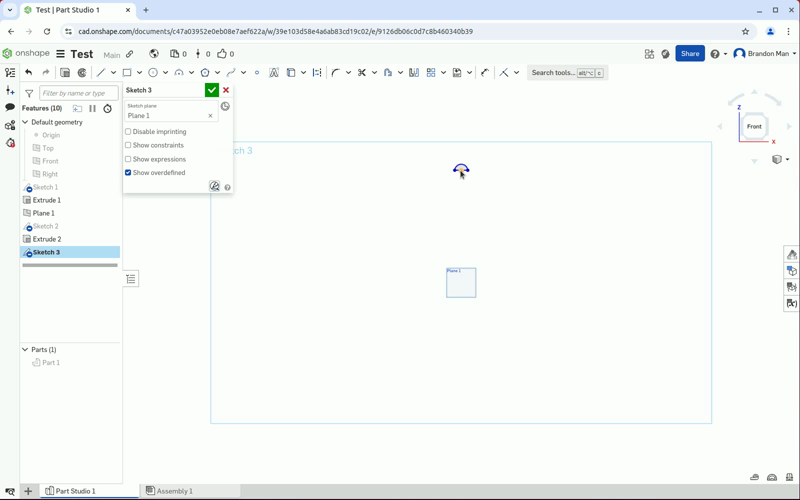
scroll(6)
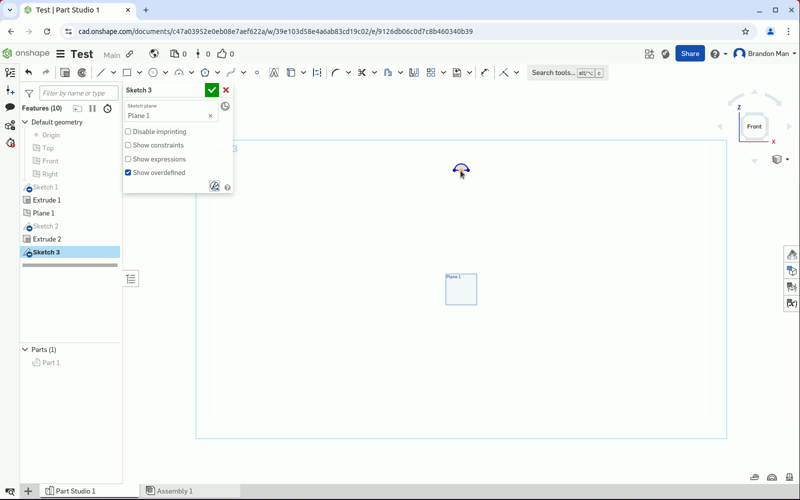
scroll(6)
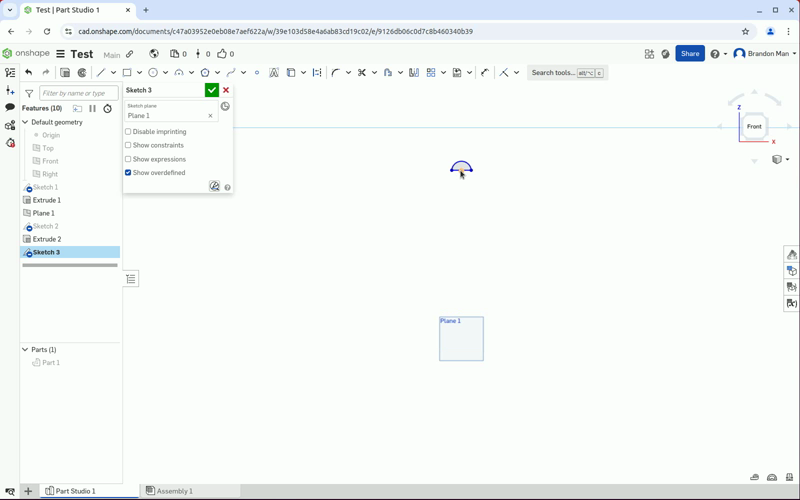
scroll(6)
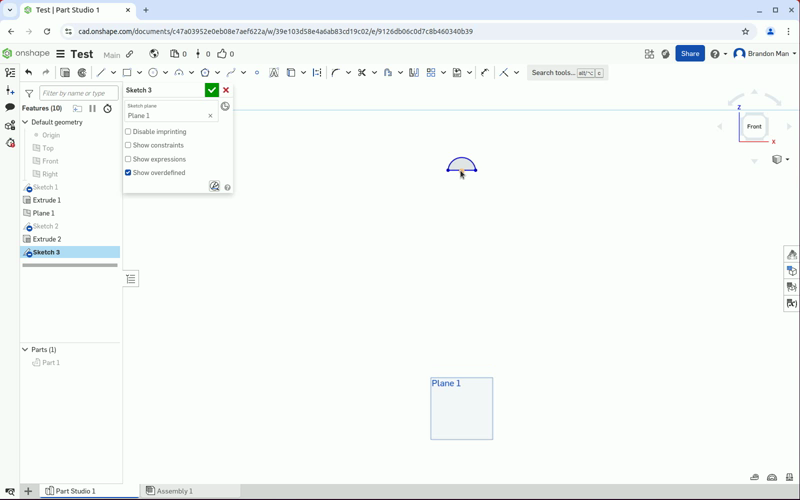
scroll(6)
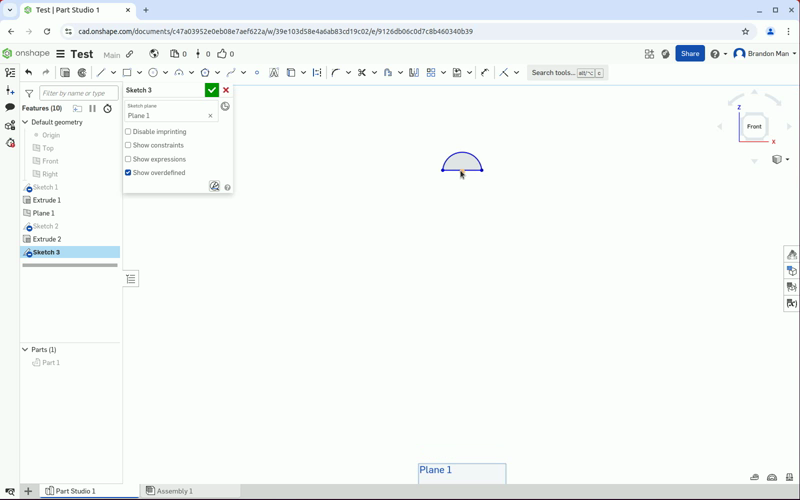
scroll(6)
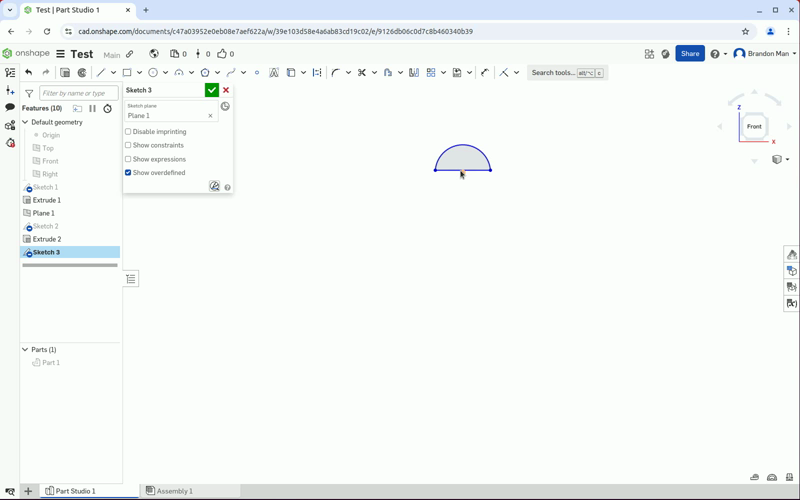
scroll(6)
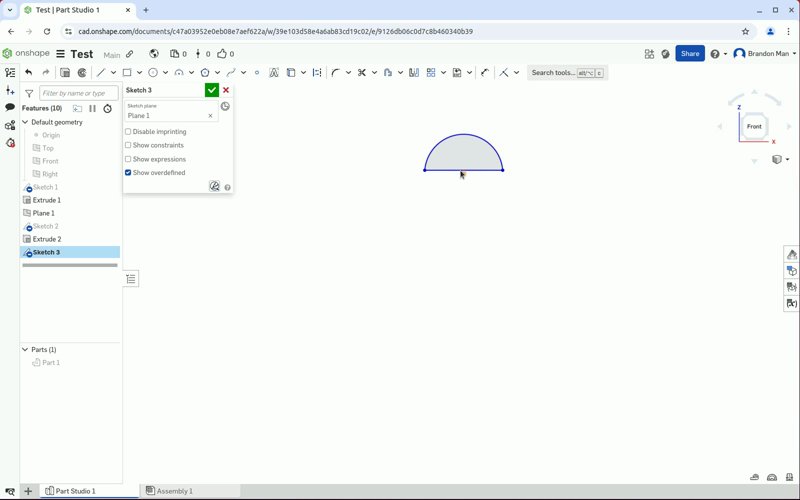
scroll(6)
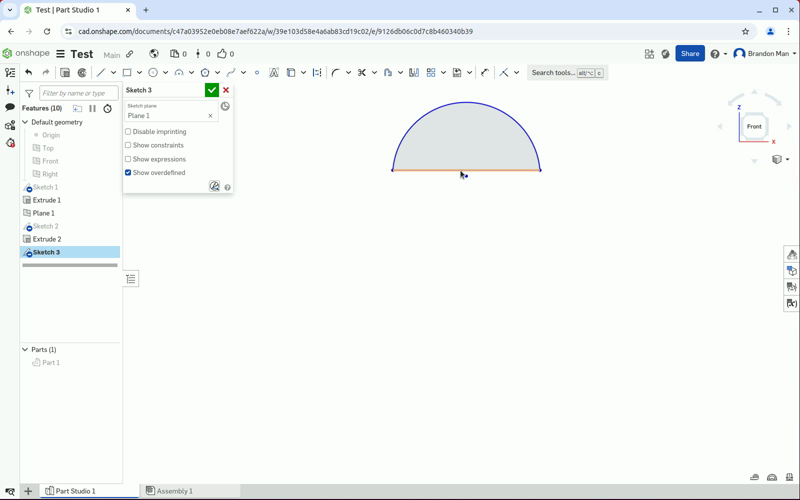
click(460, 170)
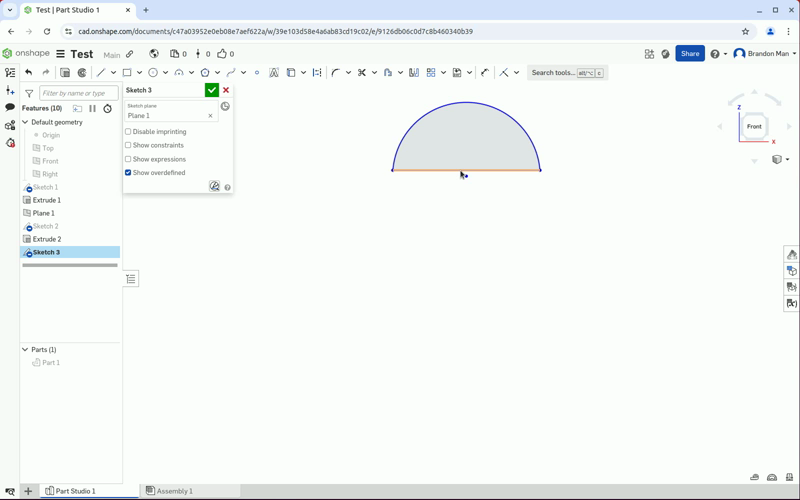
scroll(-6)
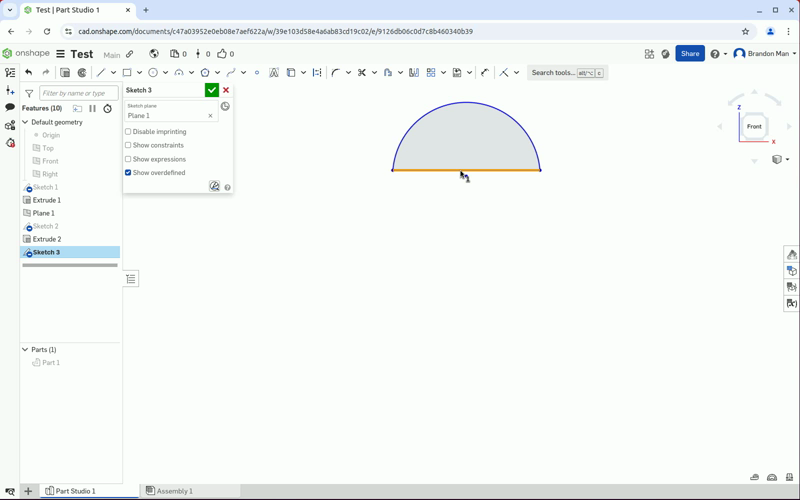
scroll(-6)
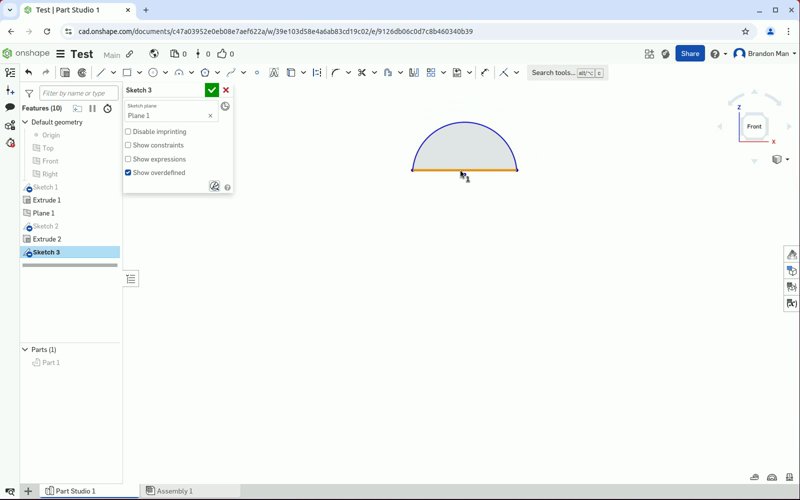
scroll(-6)
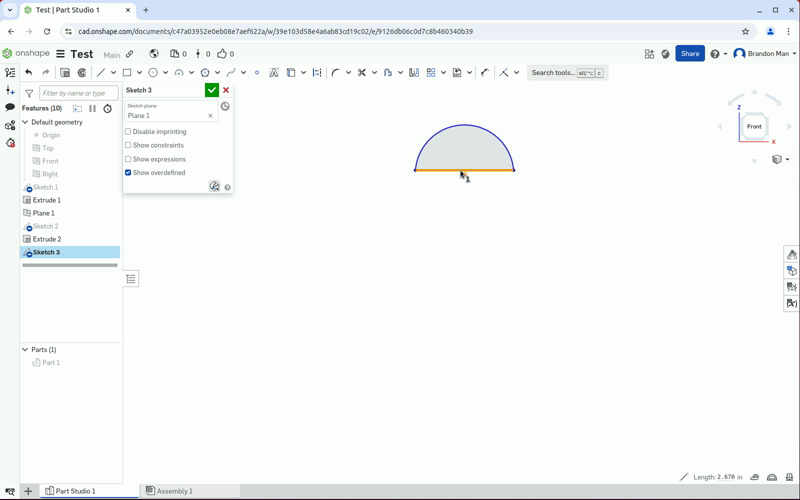
scroll(-6)
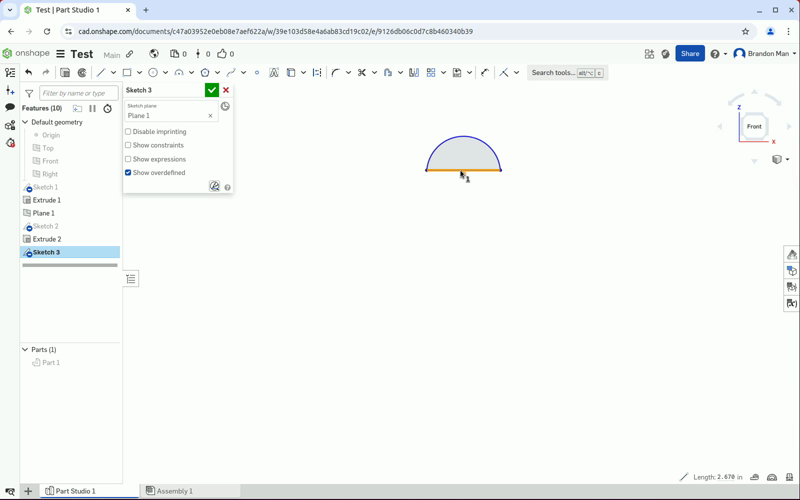
scroll(-6)
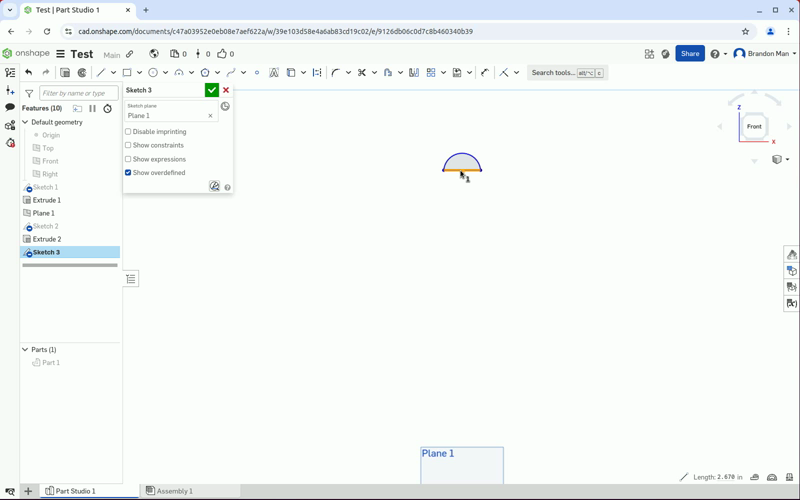
scroll(-6)
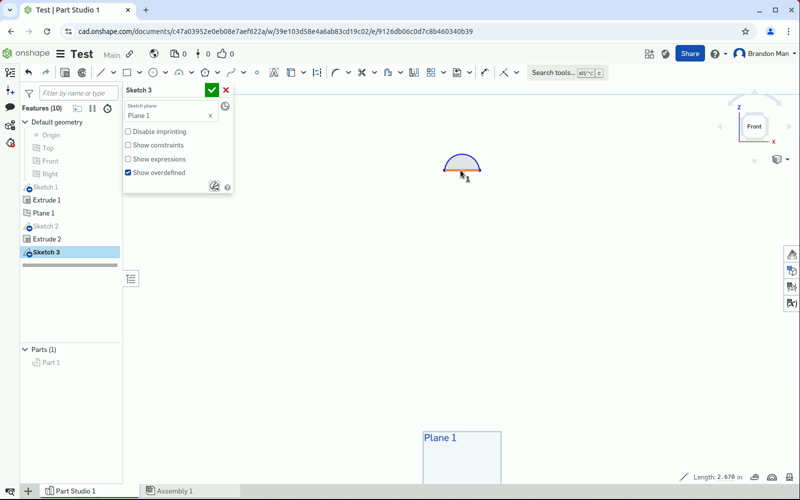
scroll(-6)
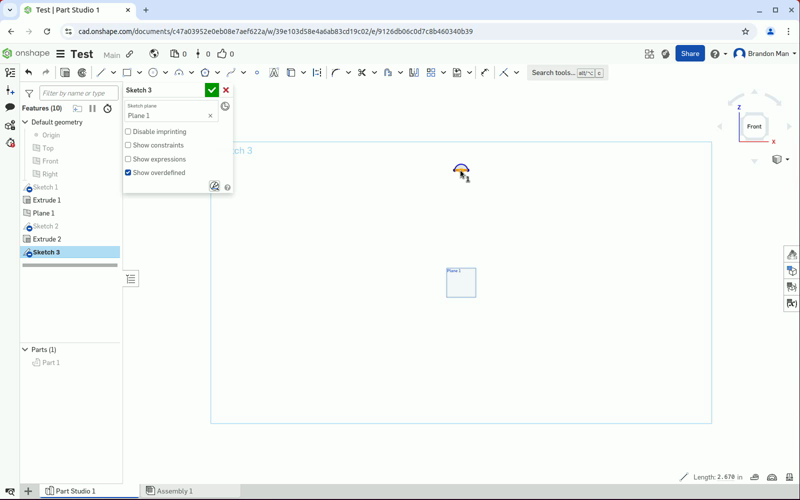
mouse_move(73, 352)
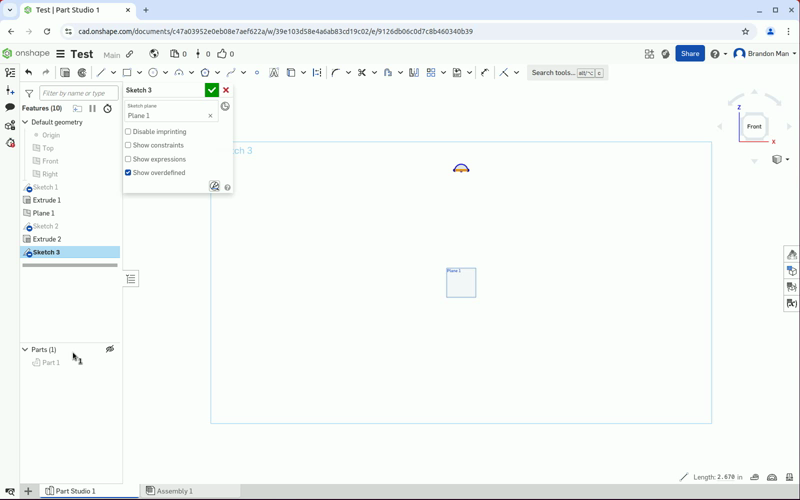
key(shift+y)
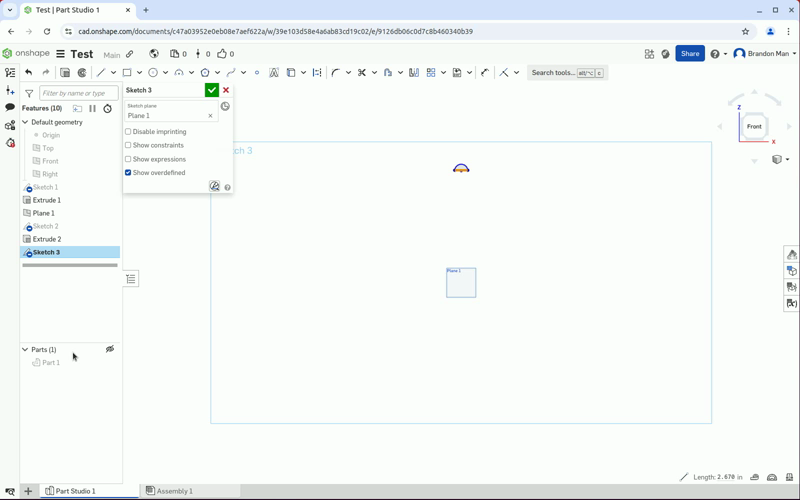
key(shift+e)
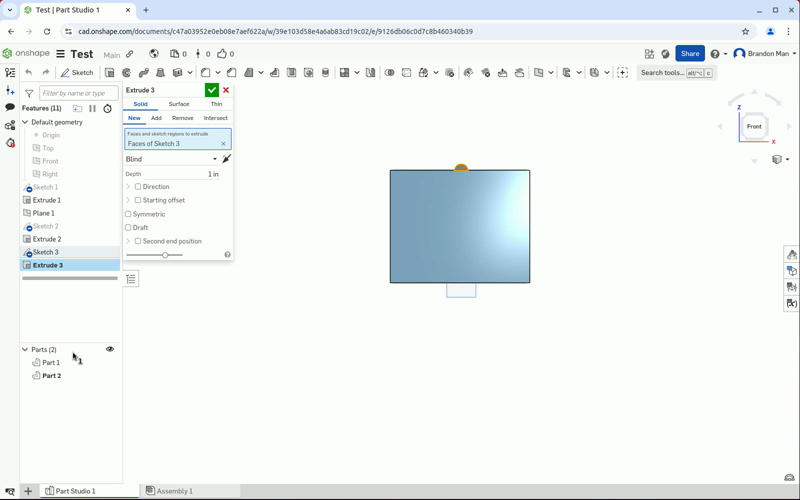
mouse_move(143, 106)
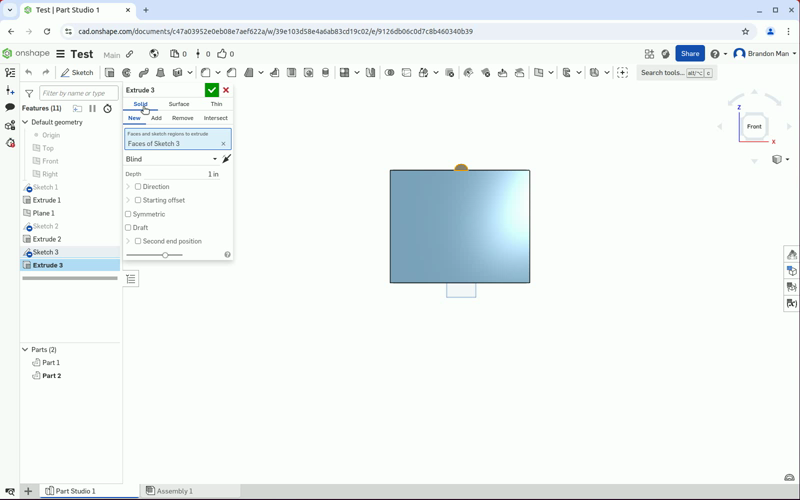
click(143, 106)
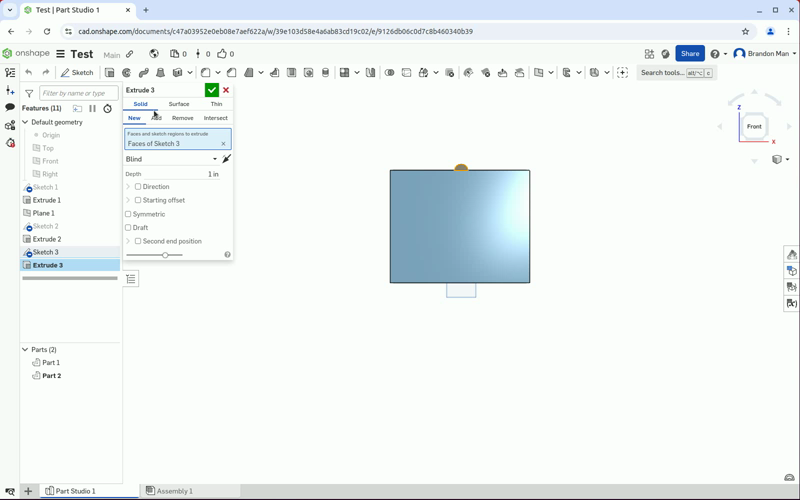
mouse_move(186, 120)
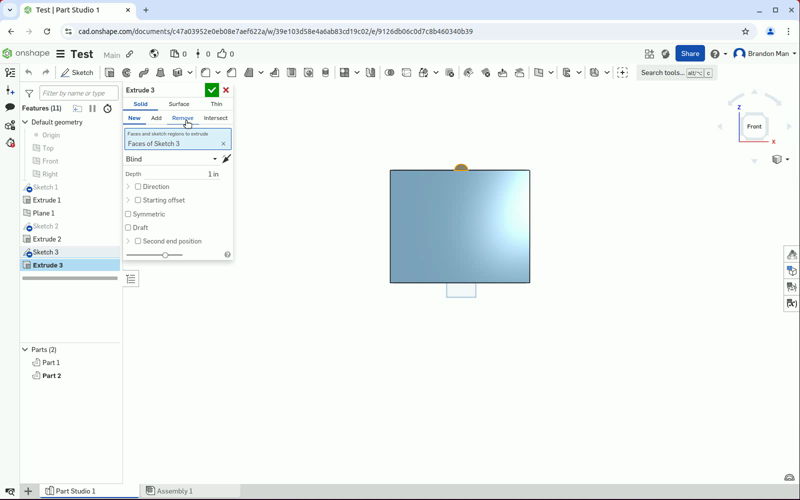
click(186, 120)
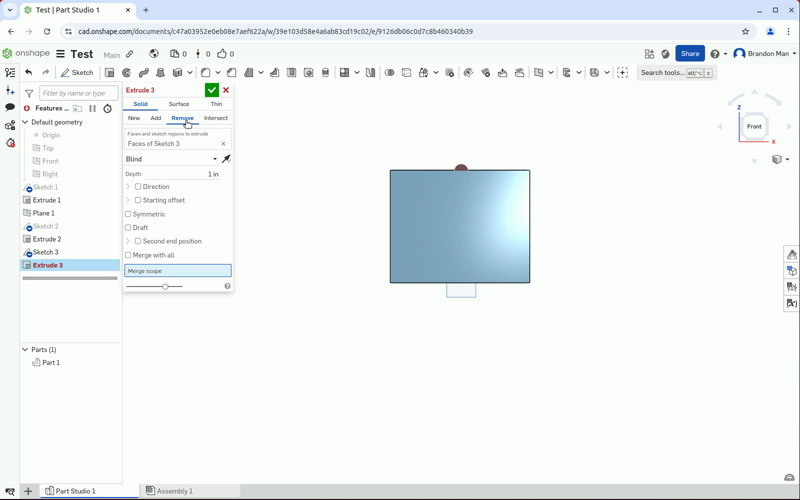
key(tab, 4)
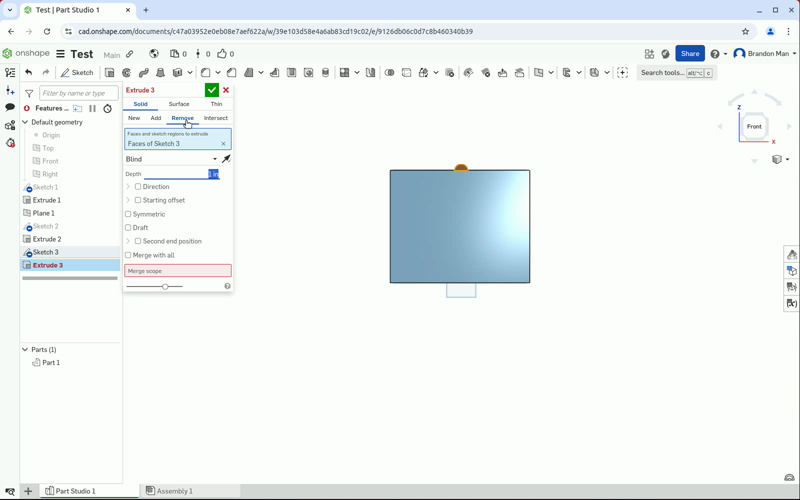
text(0.722)
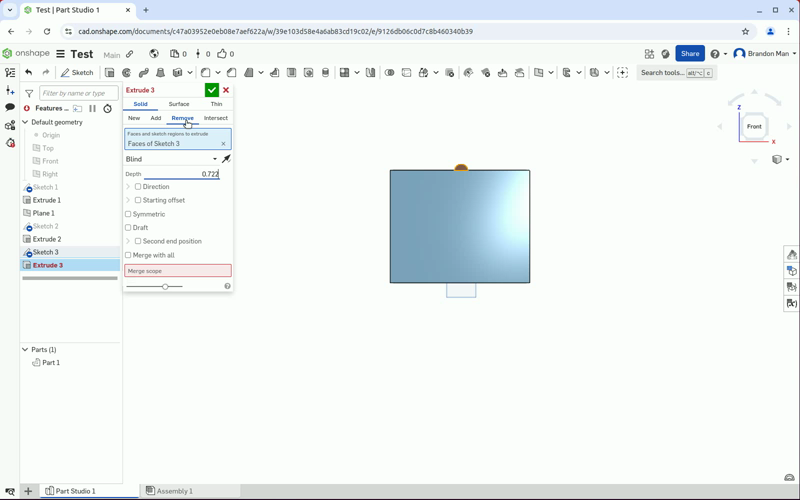
key(tab, 6)
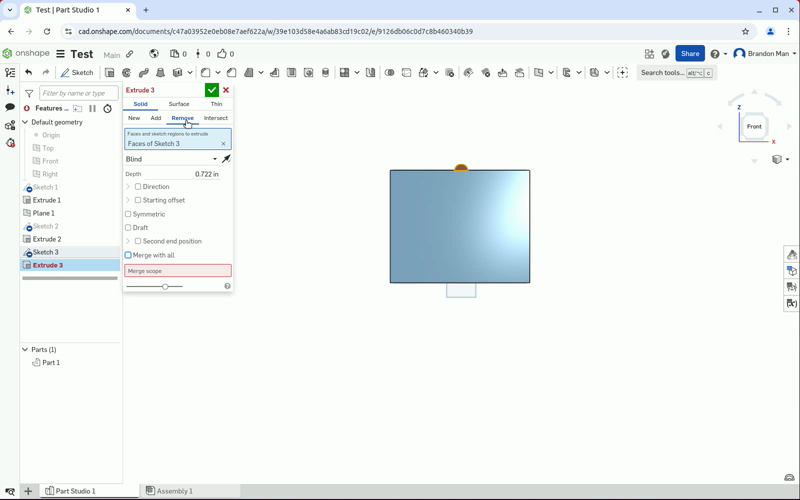
key(space)
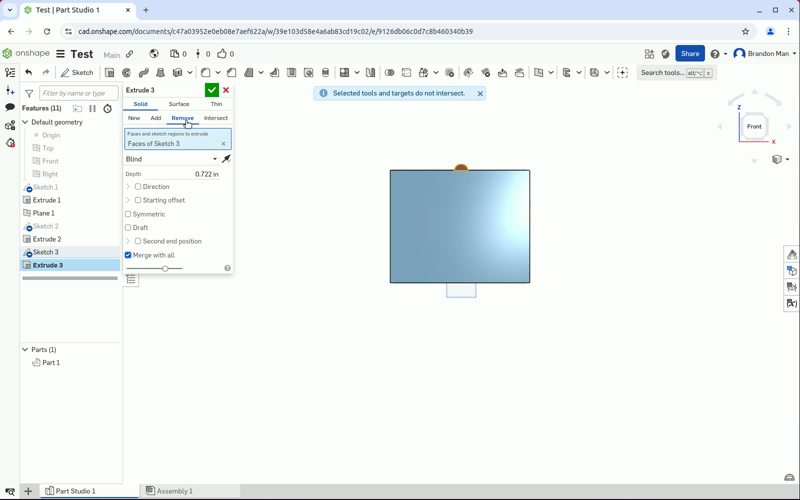
key(enter)
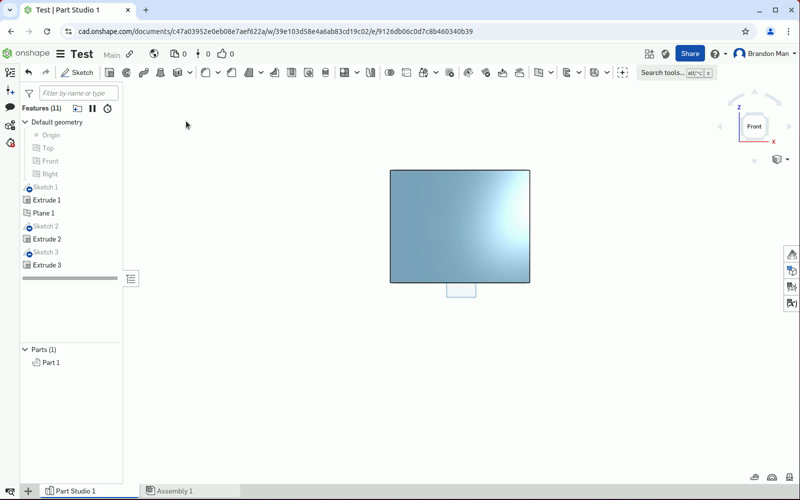
key(shift+h)
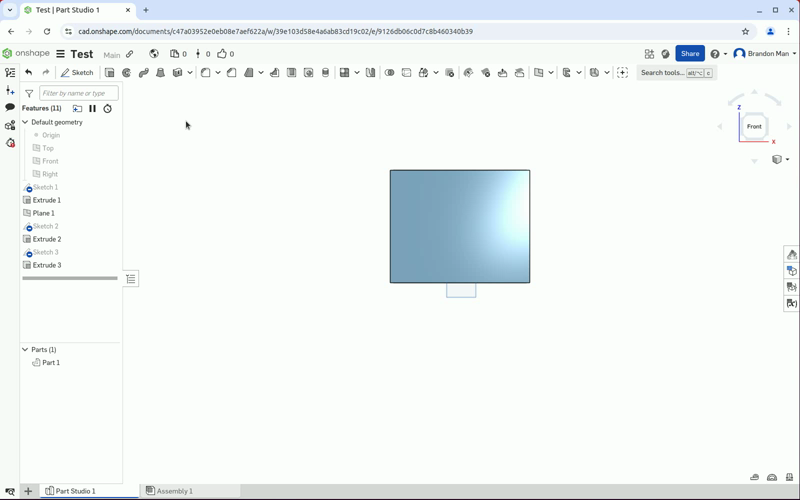
key(shift+h)
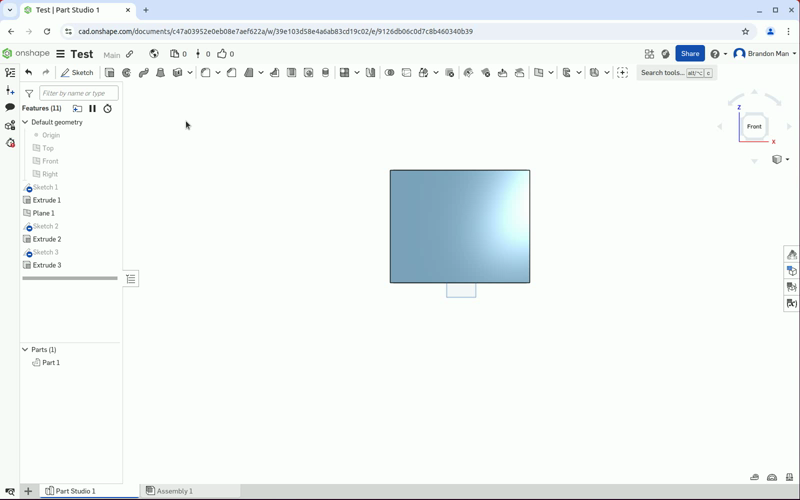
mouse_move(73, 189)
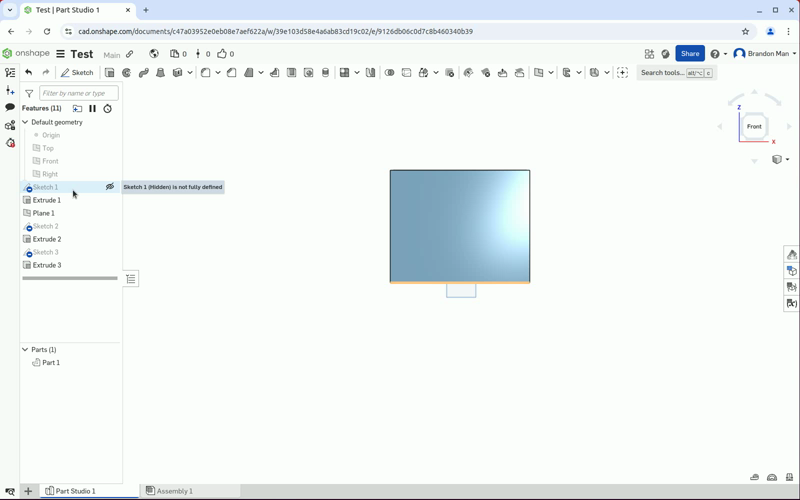
click(73, 189)
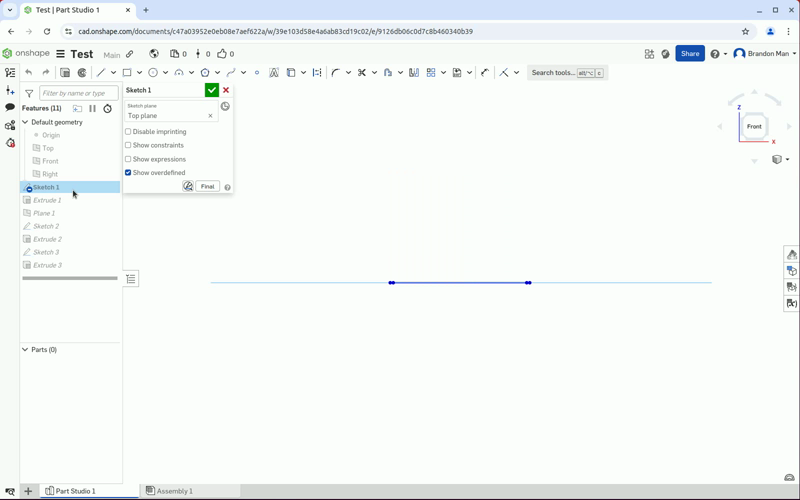
mouse_move(229, 92)
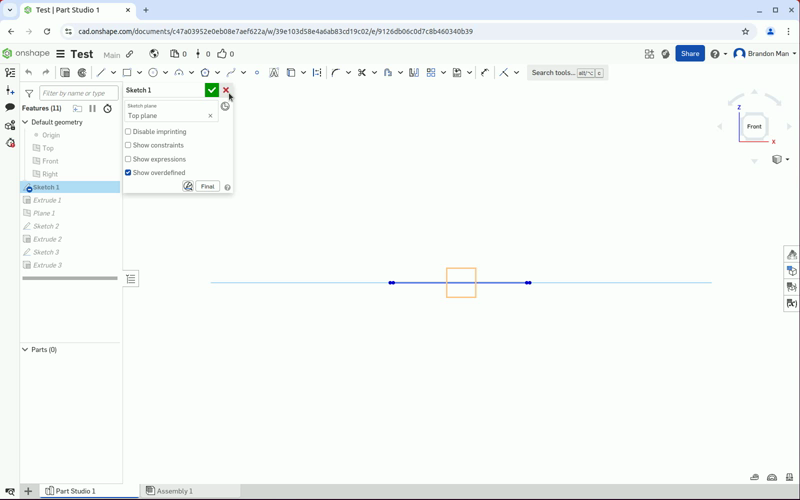
click(229, 92)
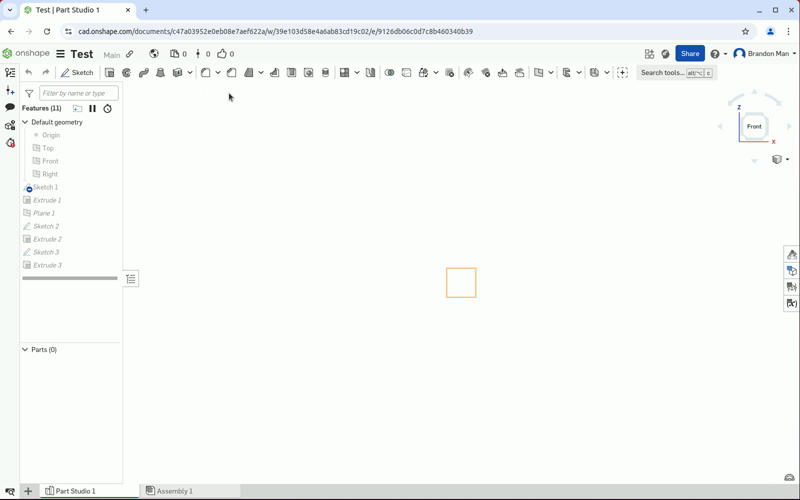
key(shift+s)
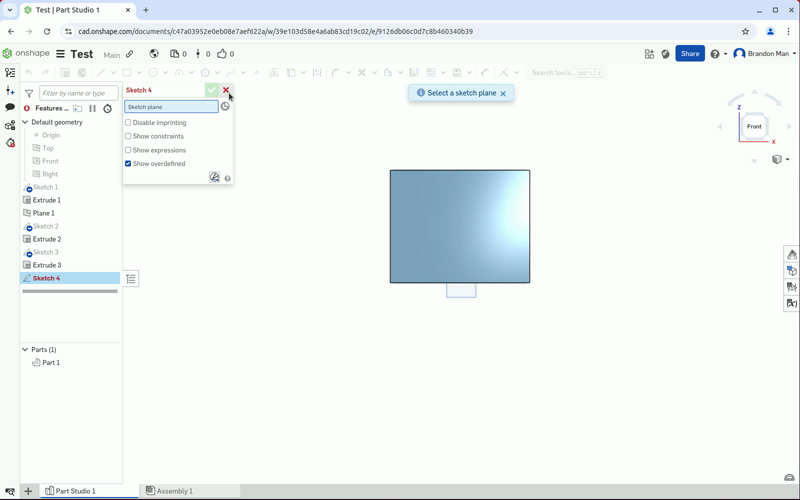
mouse_move(73, 215)
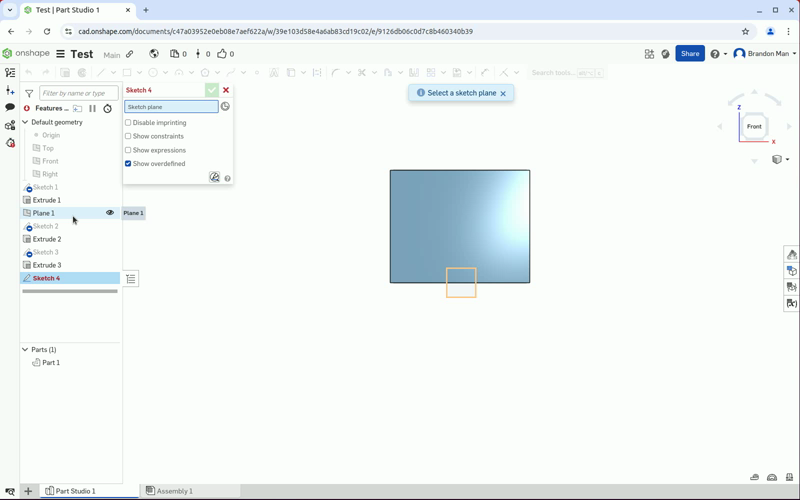
click(73, 215)
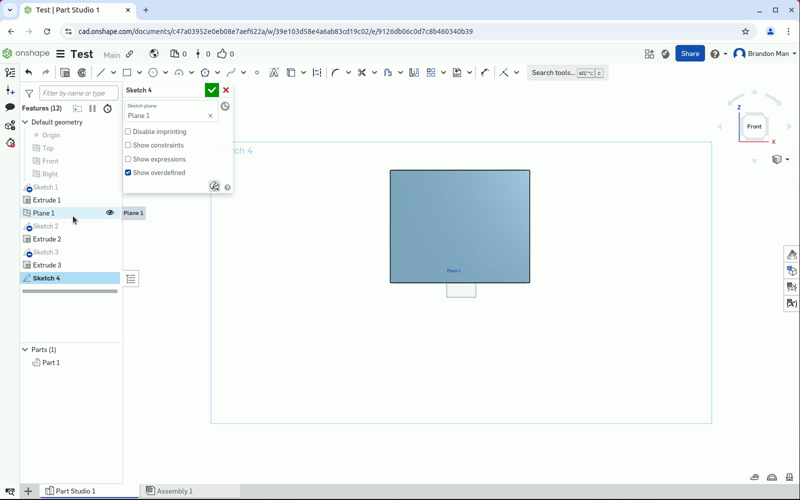
mouse_move(73, 352)
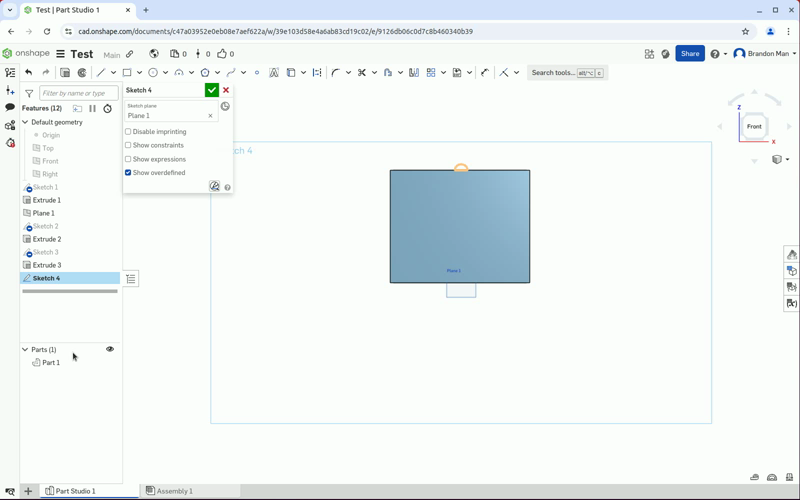
key(y)
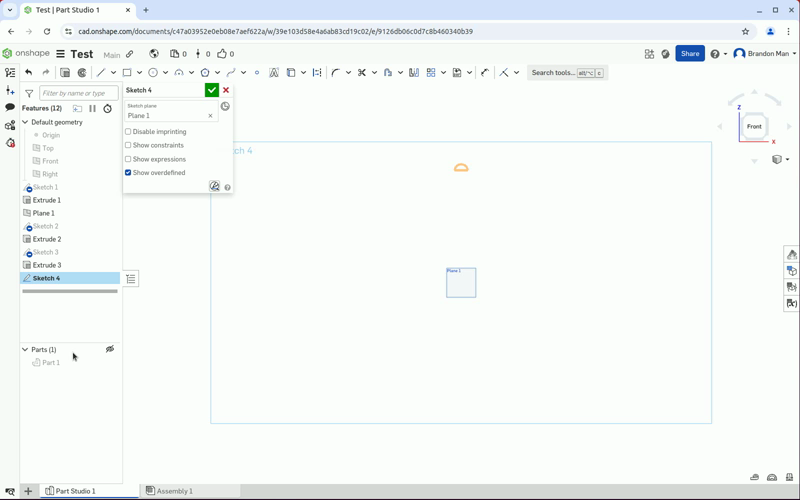
key(a)
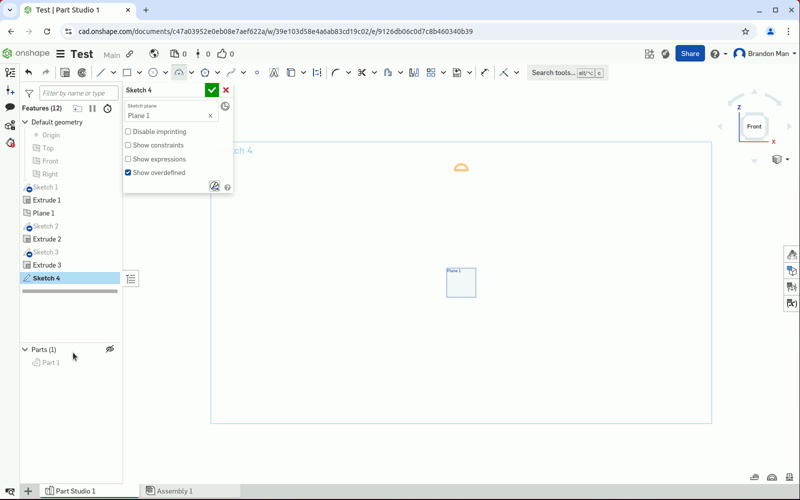
key_down(shift)
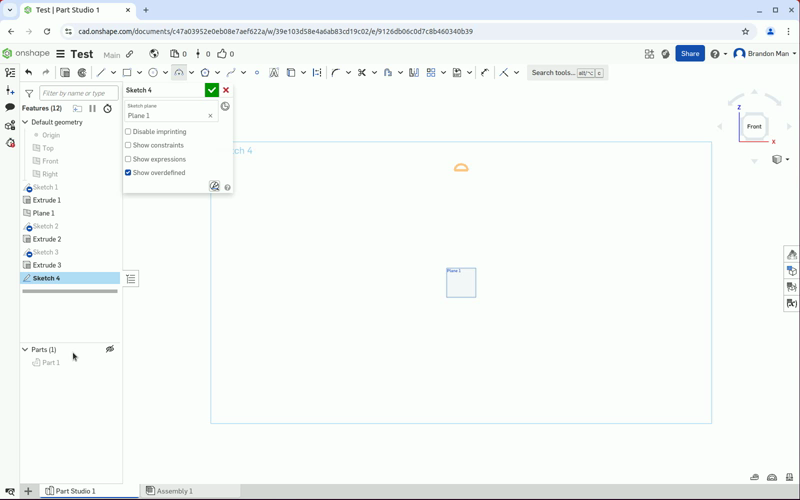
mouse_move(454, 170)
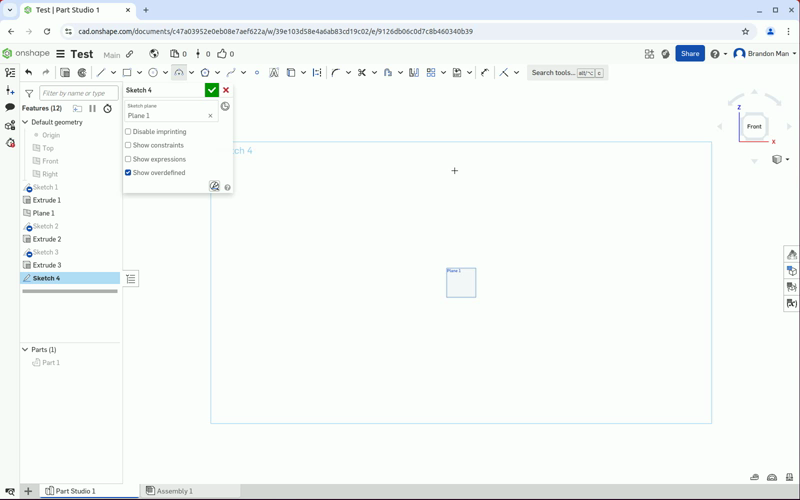
click(454, 170)
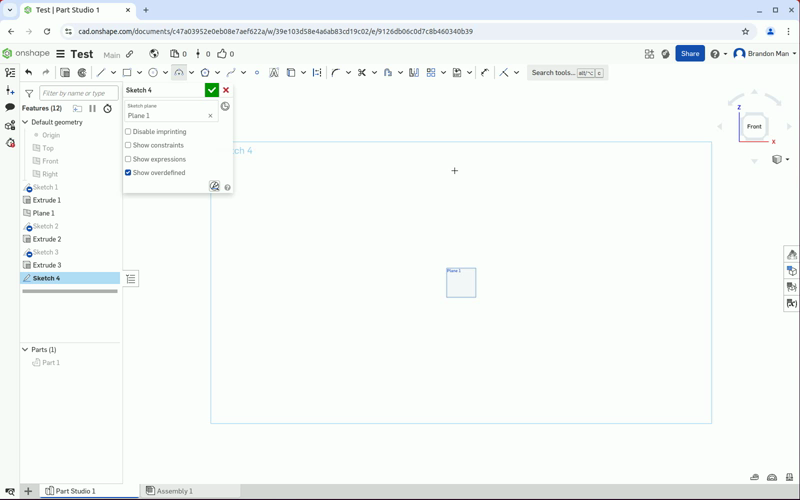
key_up(shift)
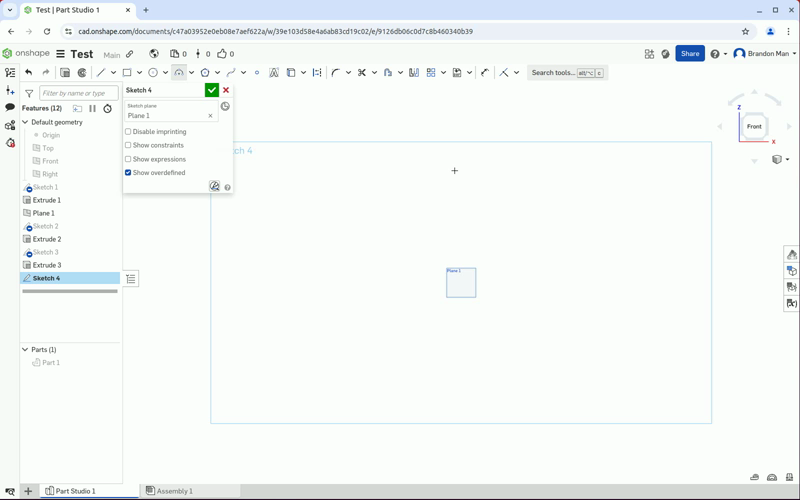
key_down(shift)
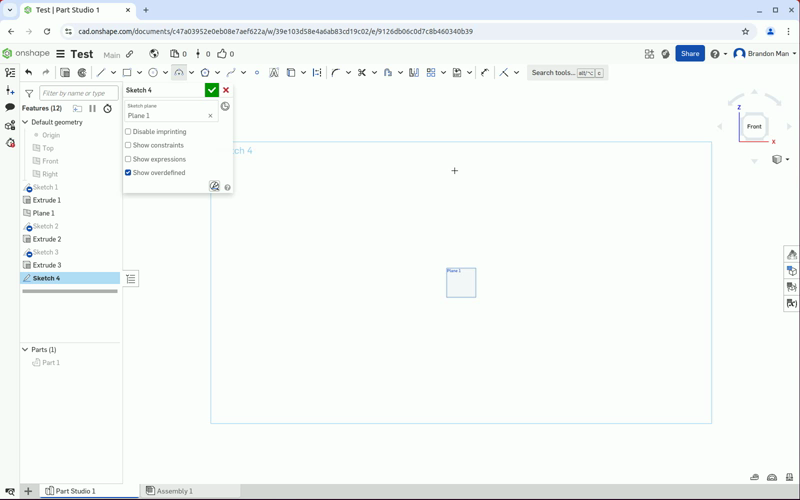
mouse_move(467, 170)
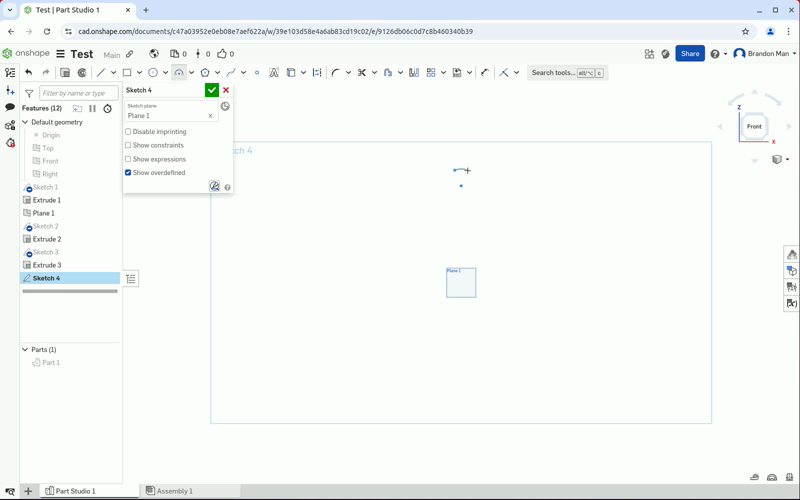
click(467, 170)
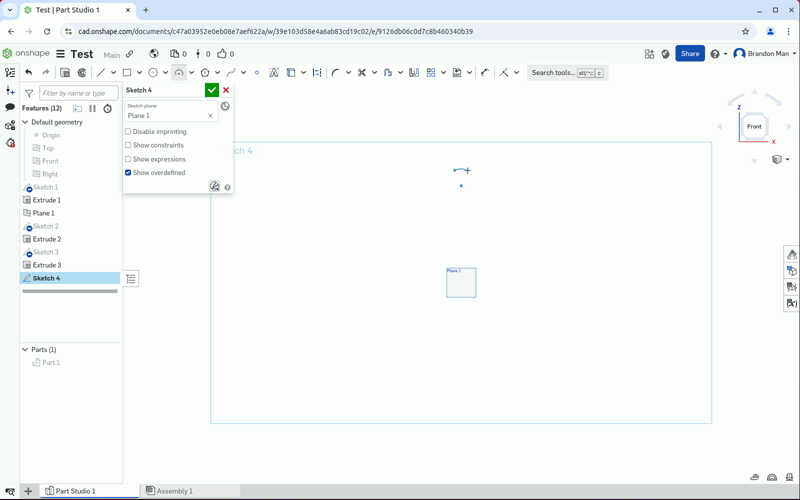
mouse_move(461, 176)
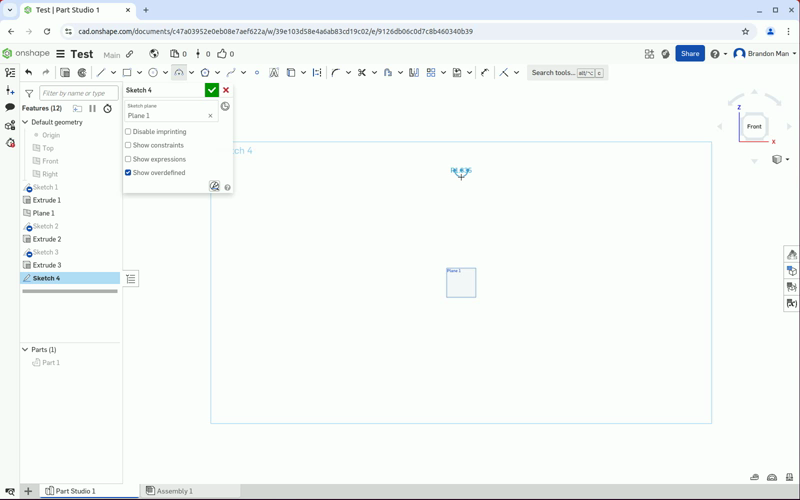
click(461, 176)
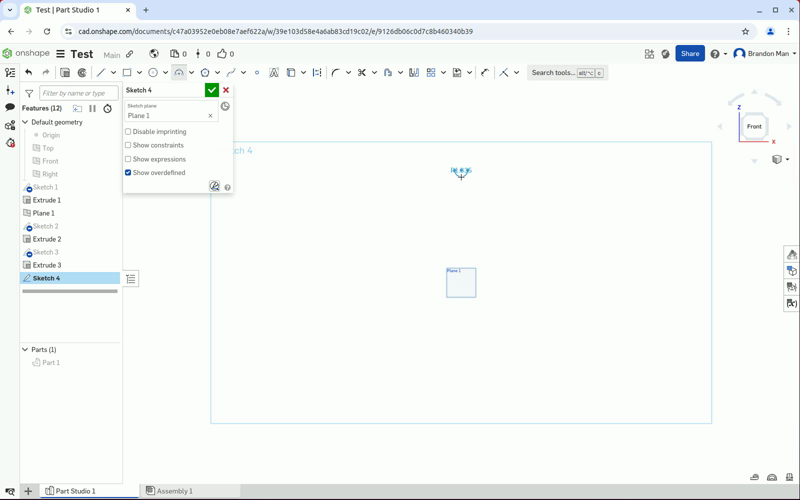
key_up(shift)
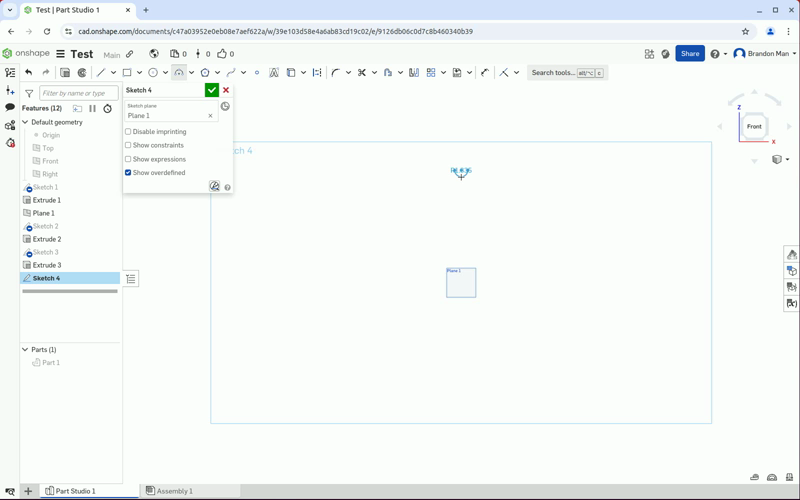
key(esc)
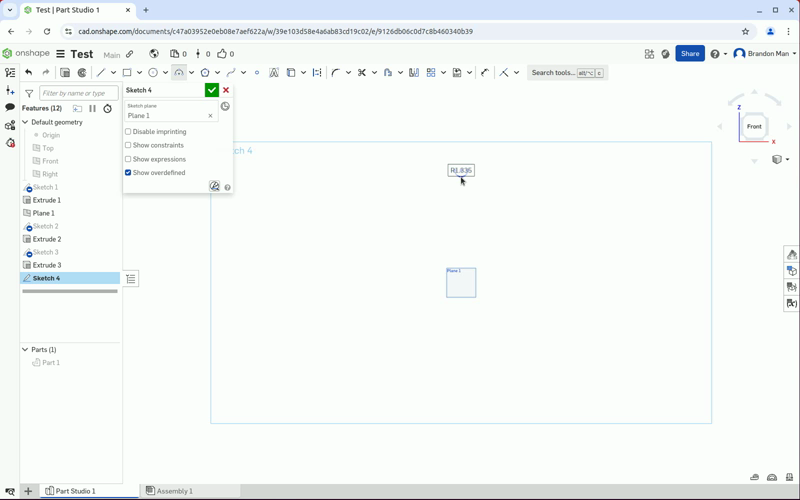
key(l)
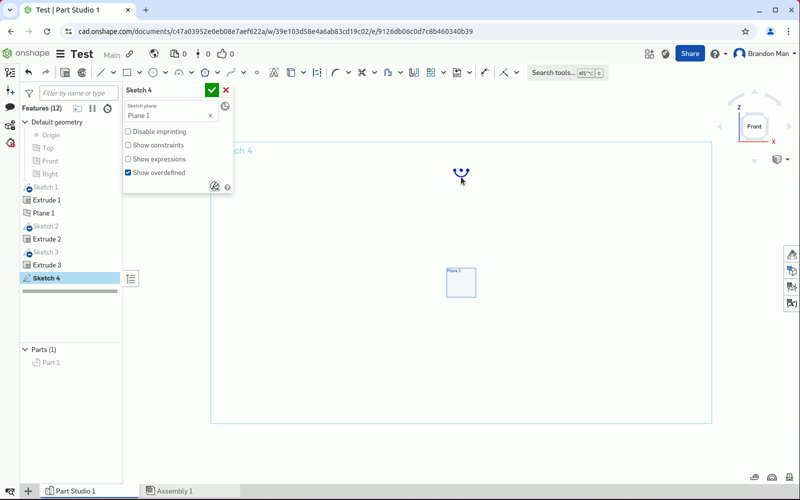
mouse_move(467, 170)
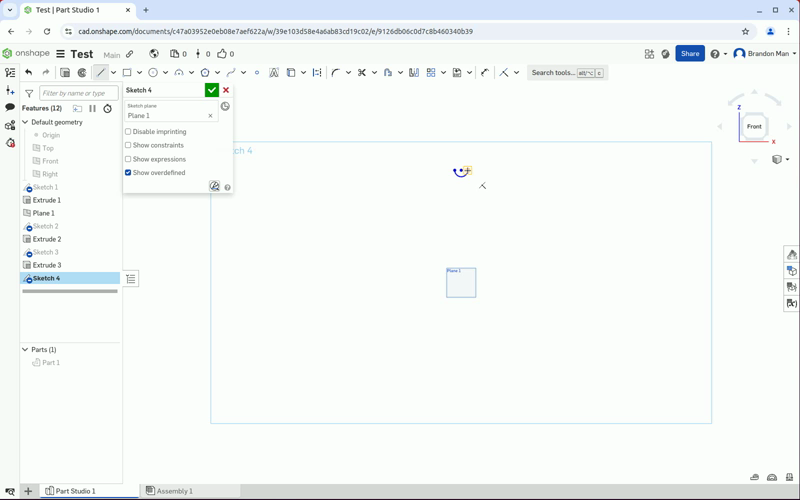
click(467, 170)
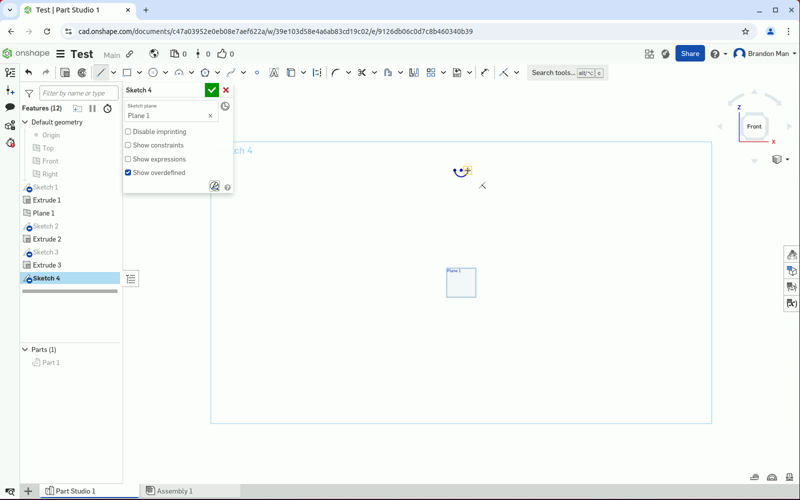
mouse_move(497, 170)
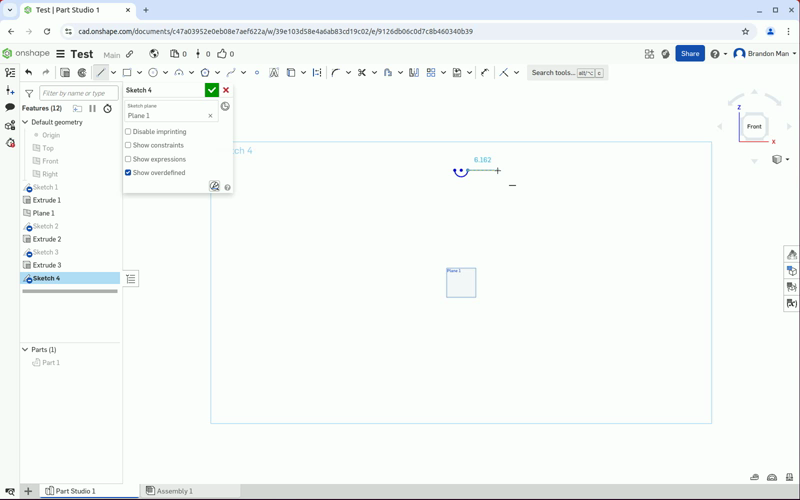
key_down(shift)
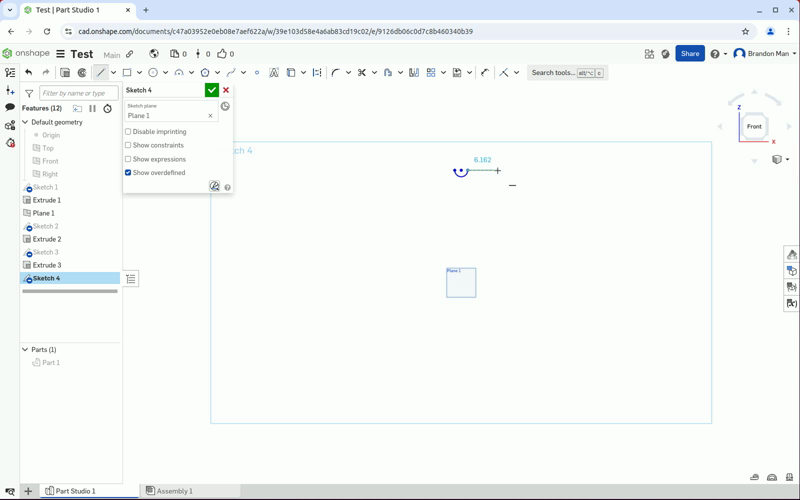
mouse_move(454, 170)
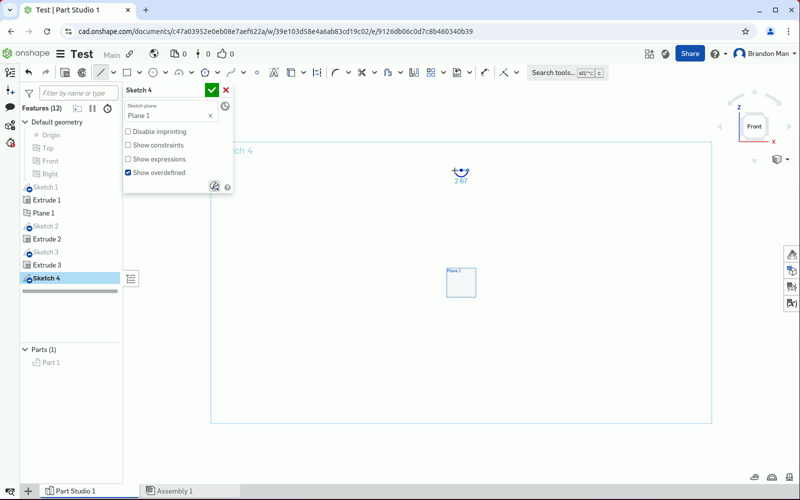
key_up(shift)
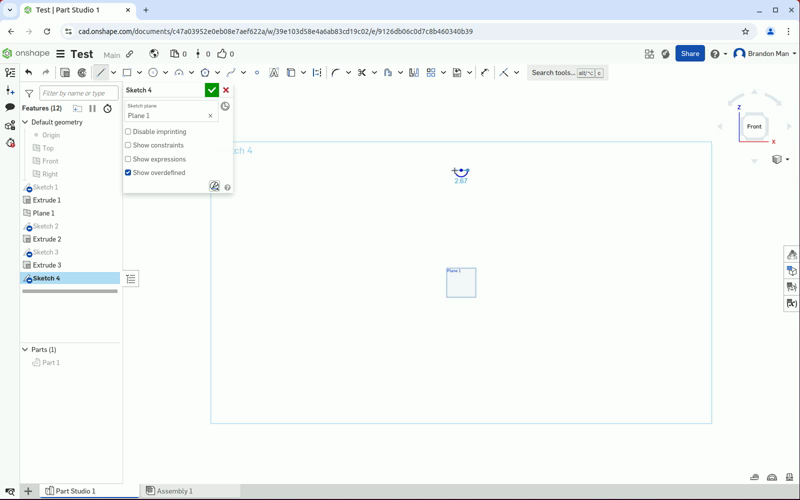
click(454, 170)
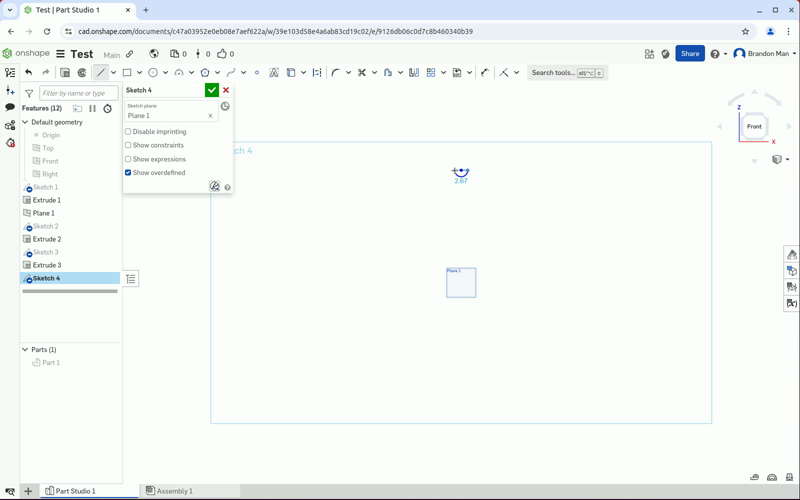
key(esc)
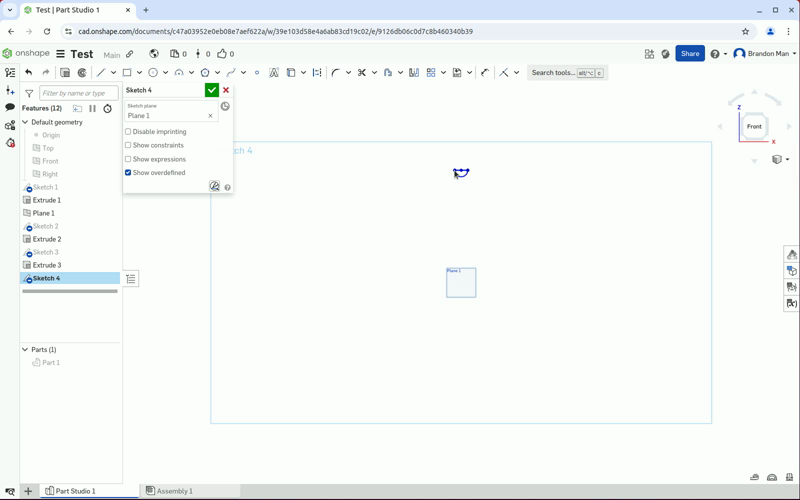
mouse_move(461, 173)
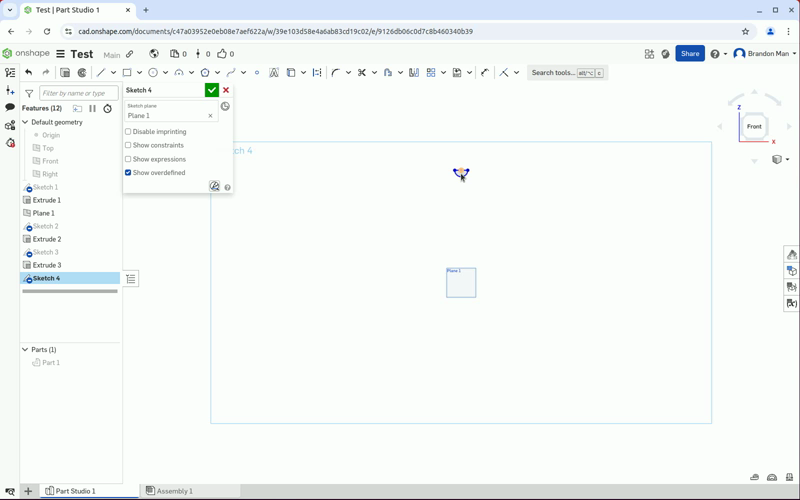
scroll(6)
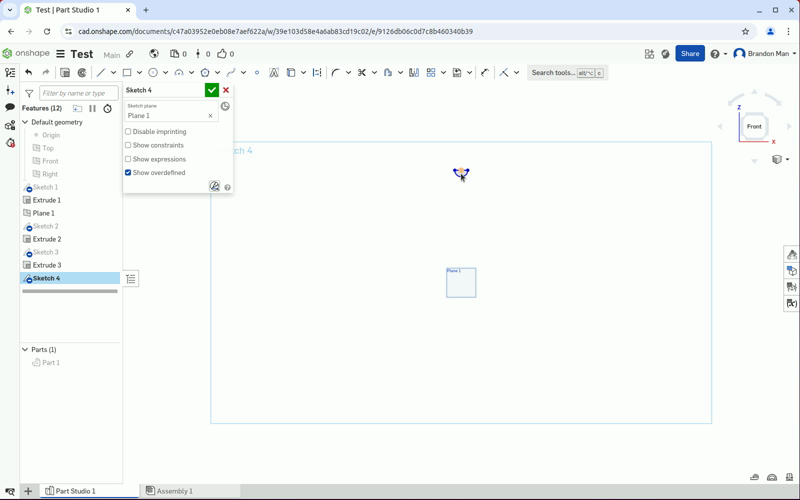
scroll(6)
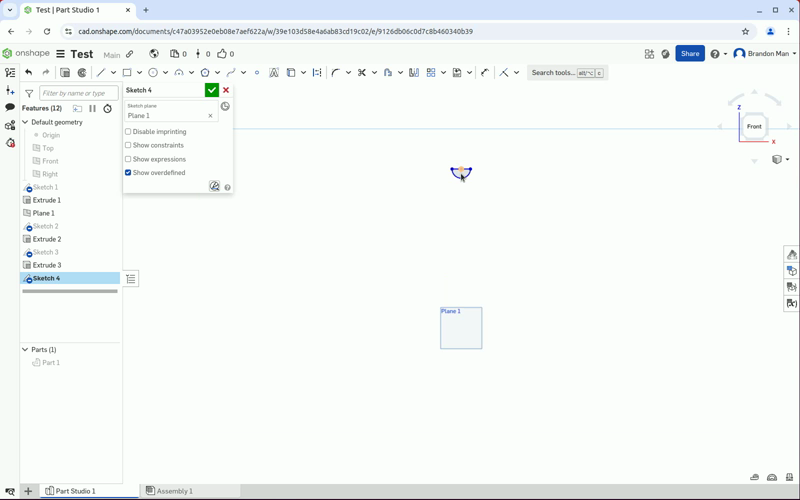
scroll(6)
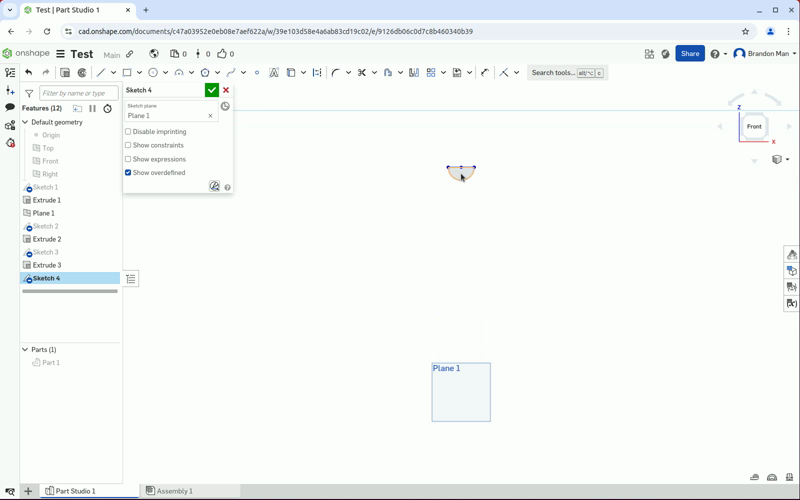
scroll(6)
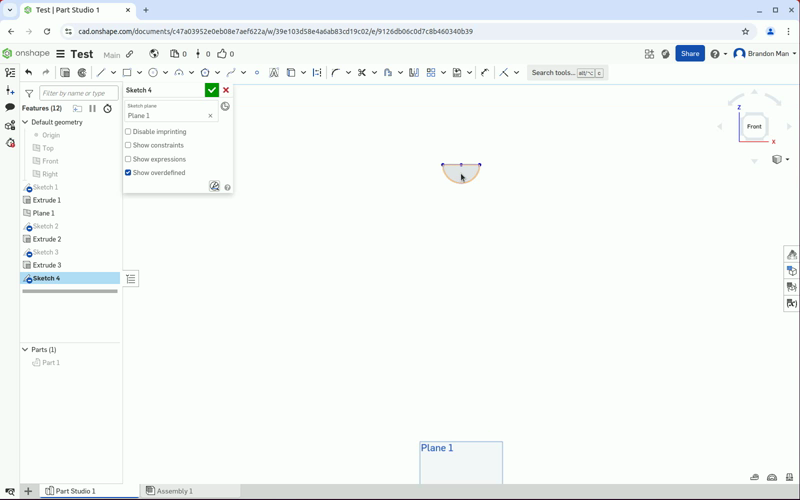
scroll(6)
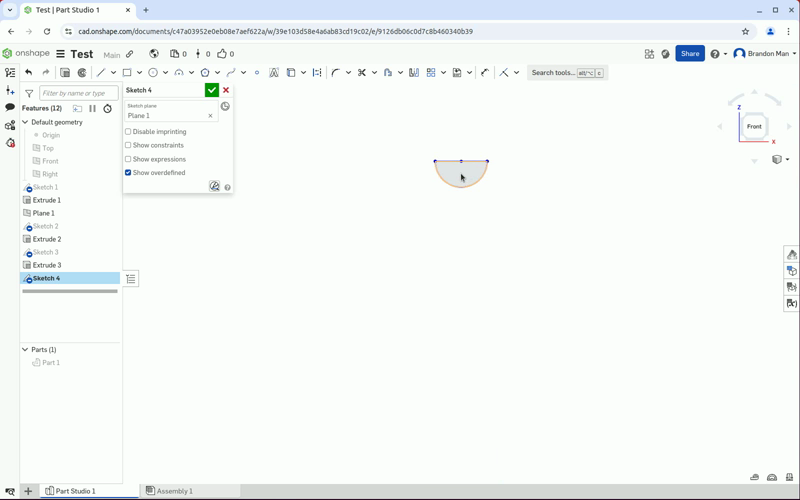
scroll(6)
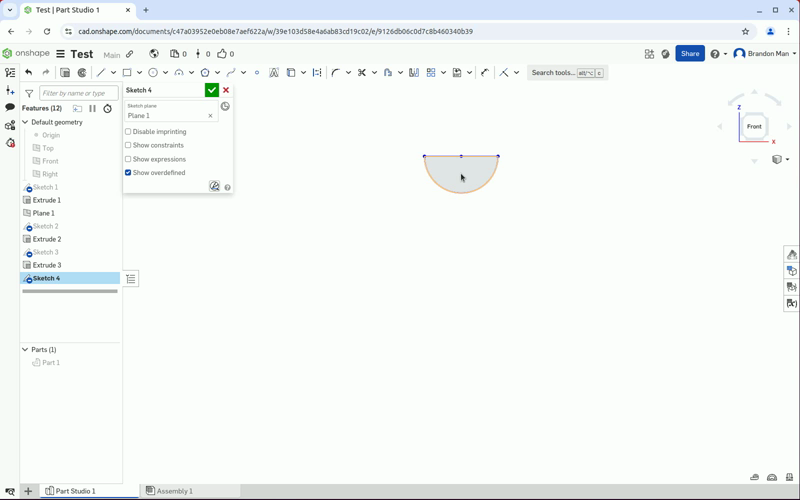
scroll(6)
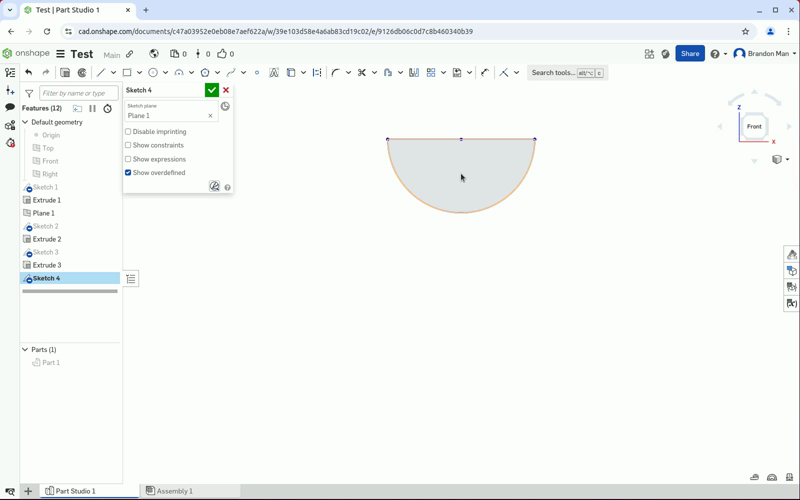
click(461, 173)
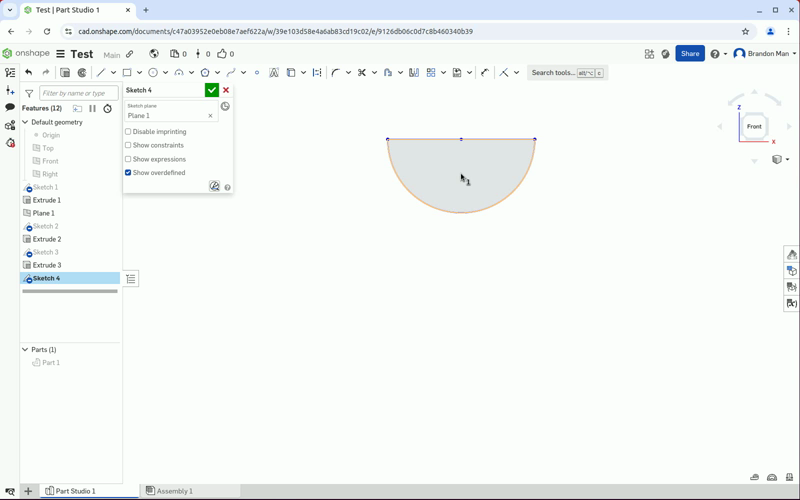
scroll(-6)
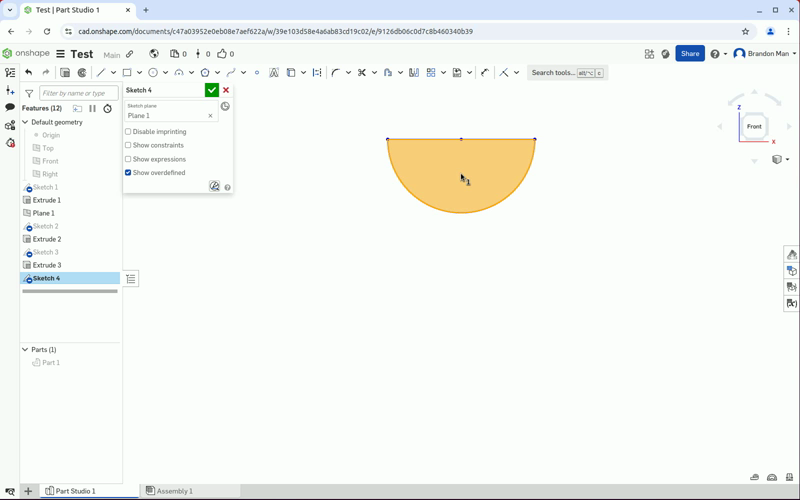
scroll(-6)
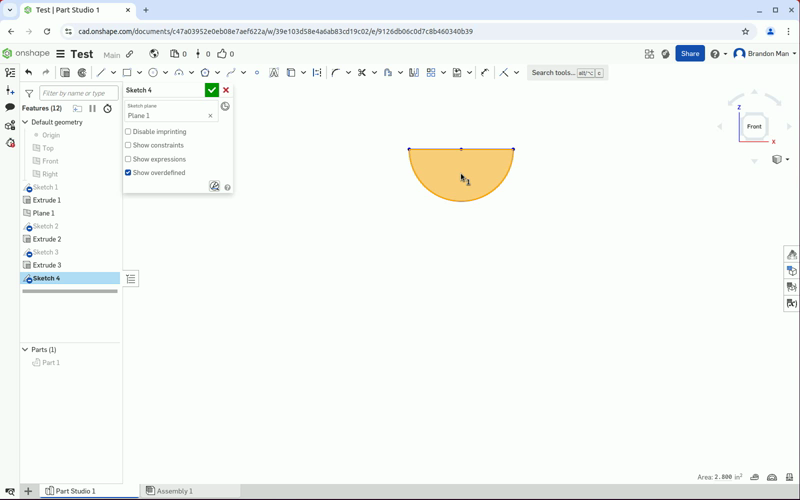
scroll(-6)
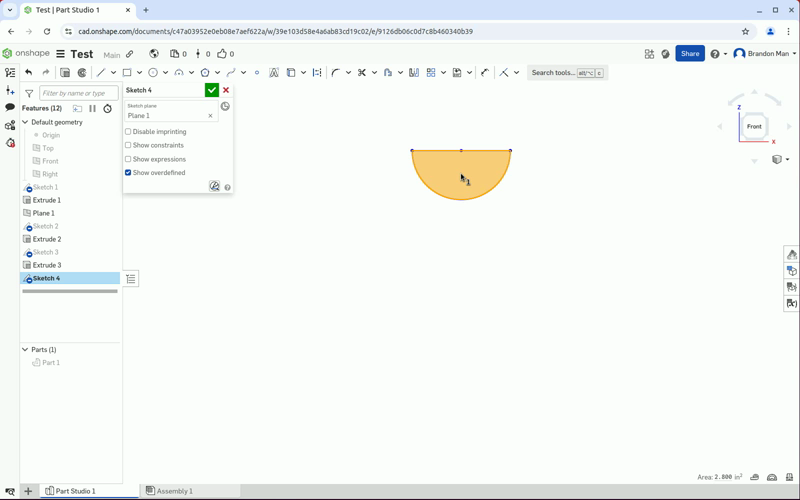
scroll(-6)
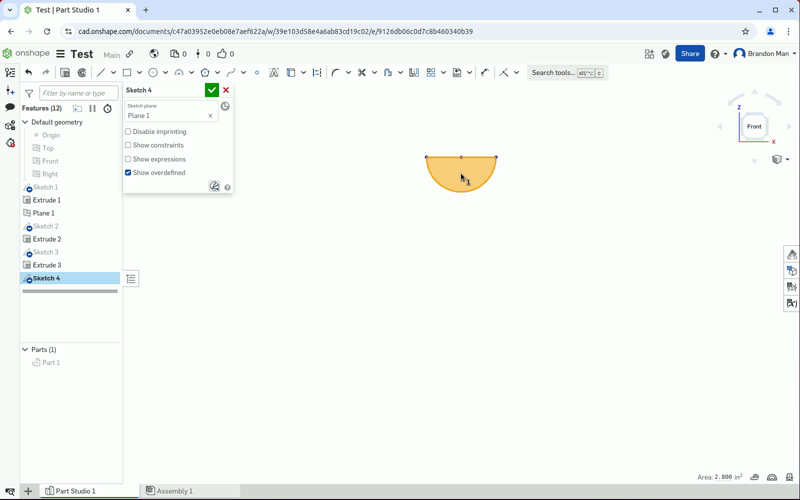
scroll(-6)
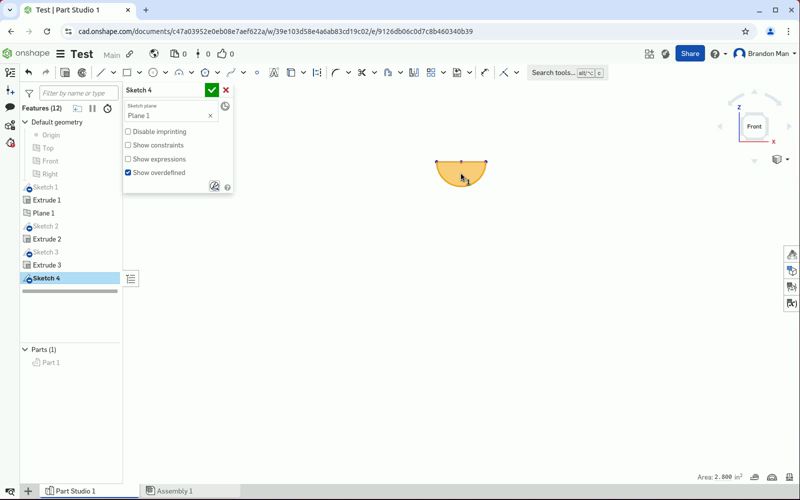
scroll(-6)
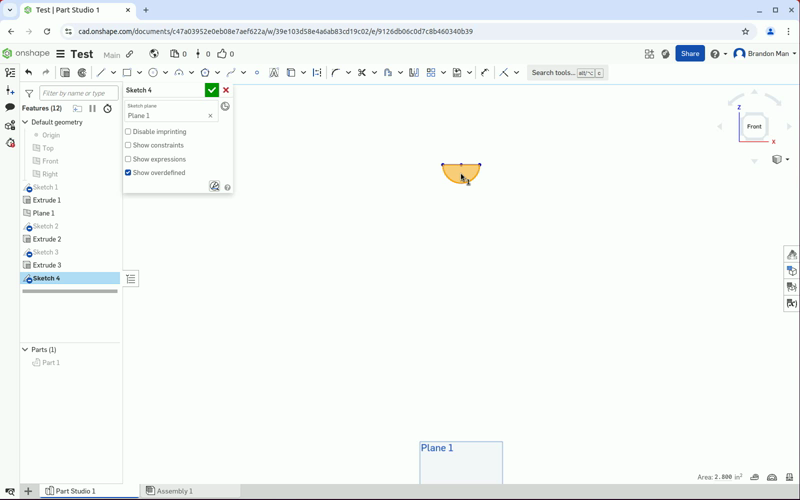
scroll(-6)
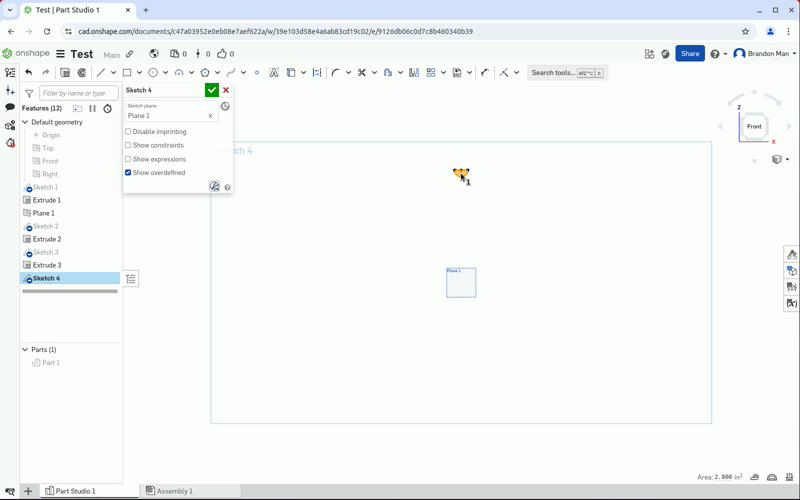
mouse_move(73, 352)
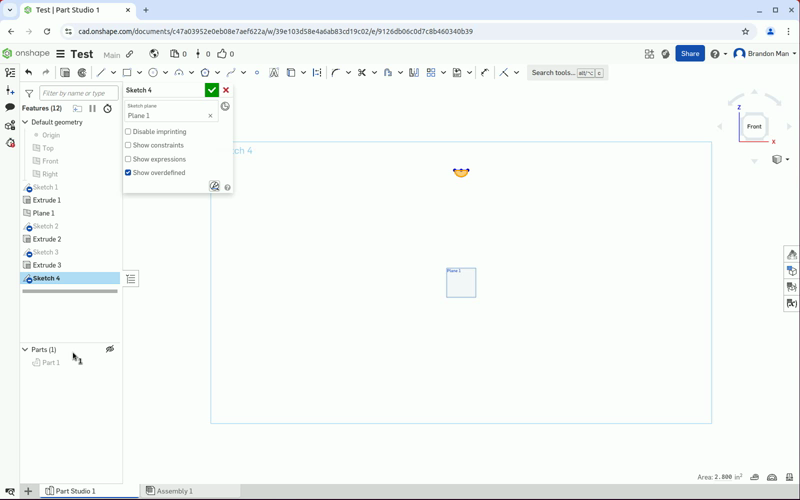
key(shift+y)
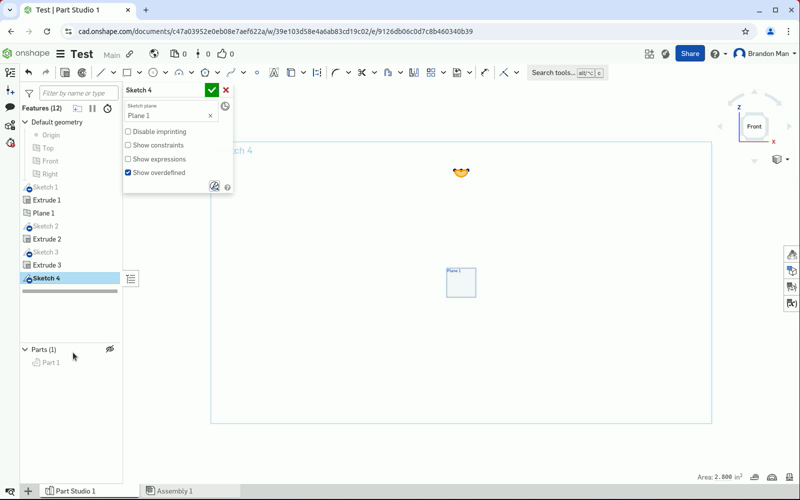
key(shift+e)
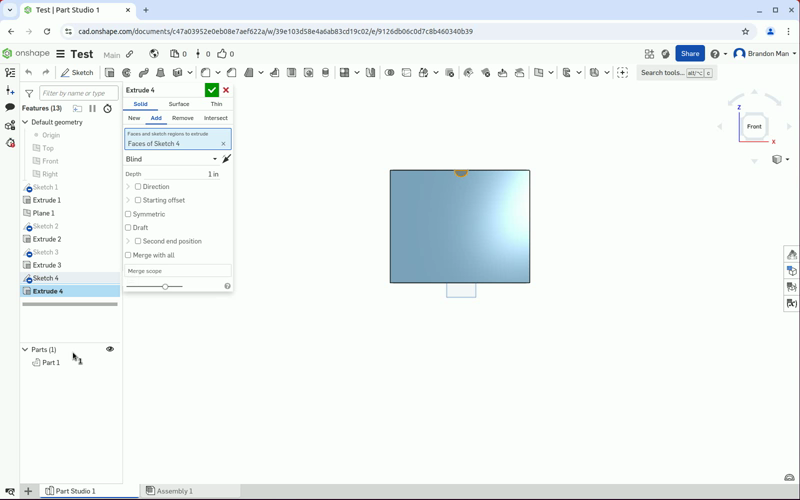
mouse_move(143, 106)
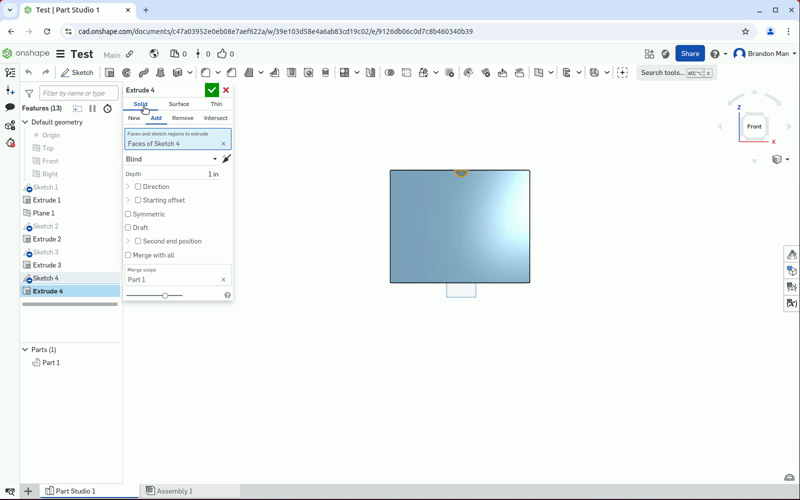
click(143, 106)
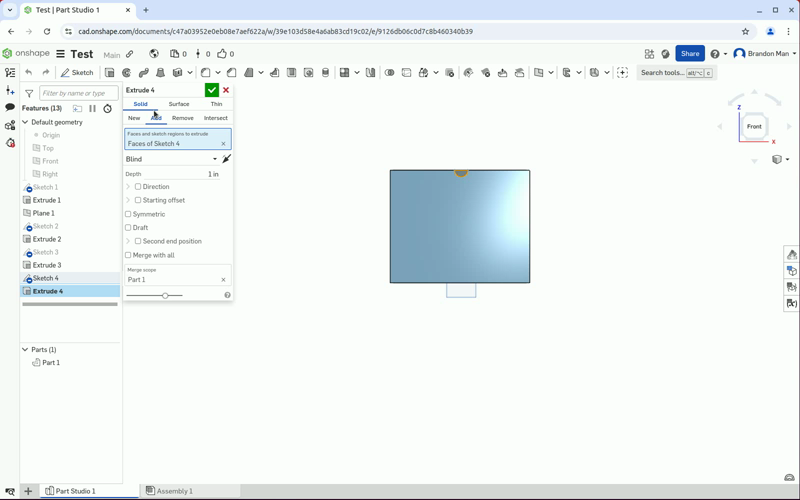
mouse_move(186, 120)
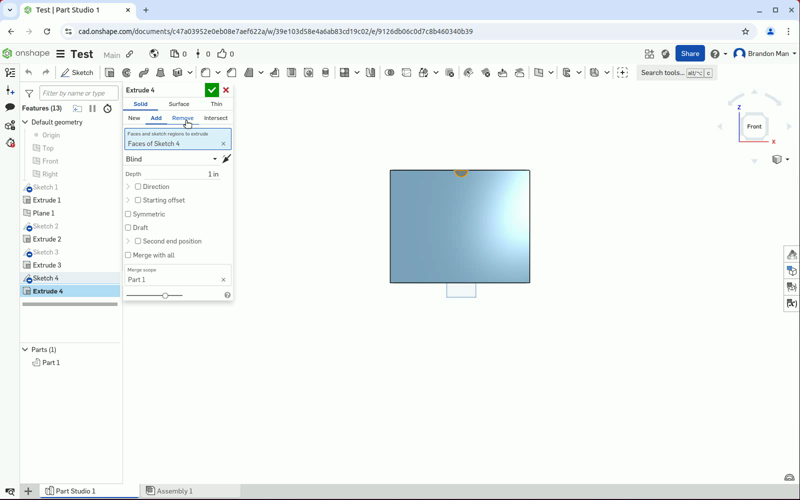
click(186, 120)
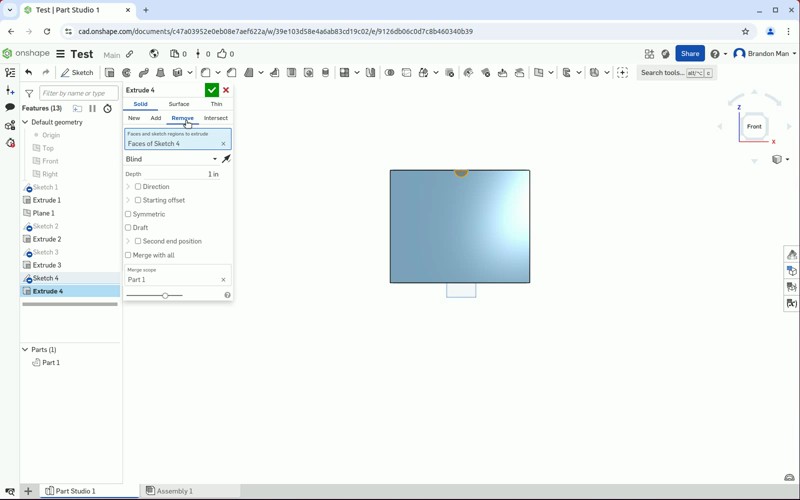
key(tab, 4)
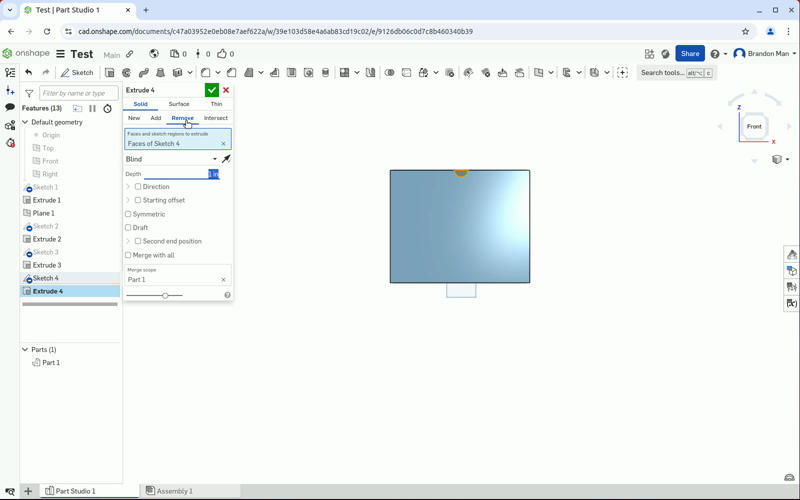
text(0.722)
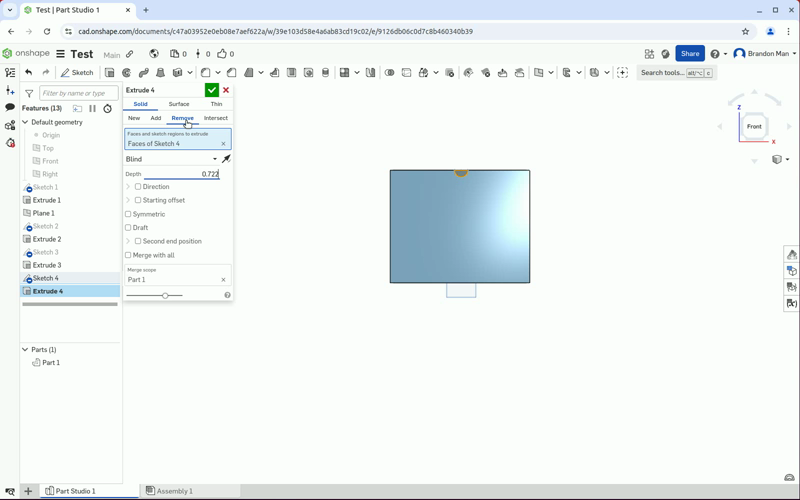
key(tab, 6)
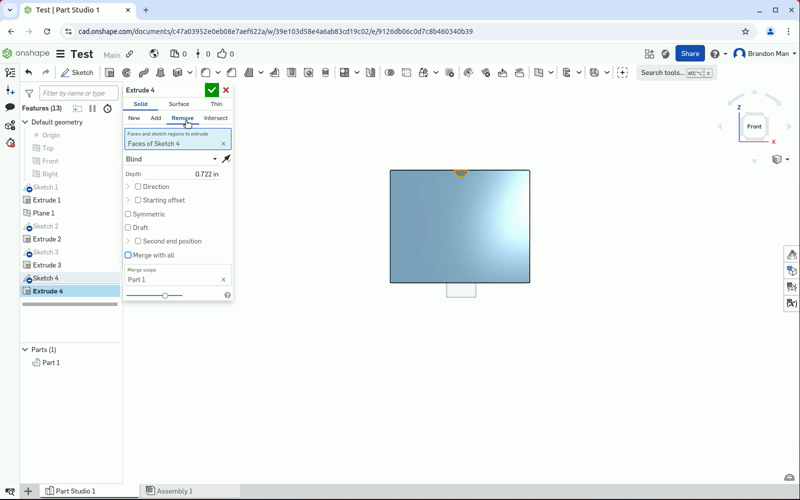
key(space)
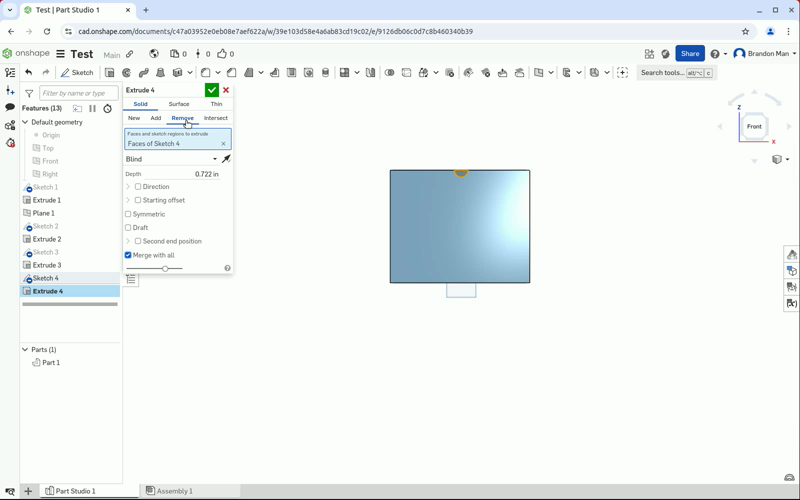
key(enter)
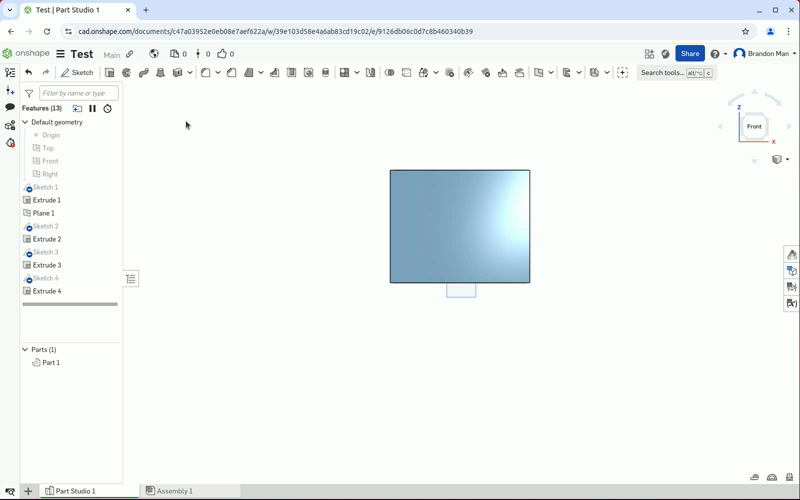
key(shift+h)
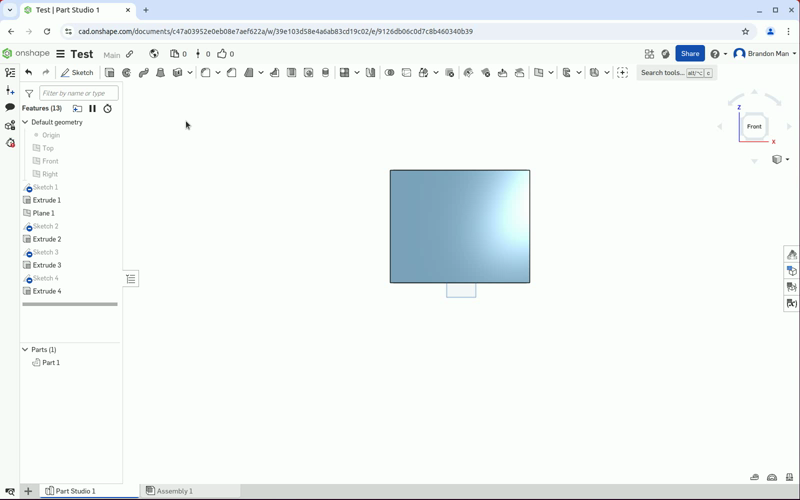
key(shift+h)
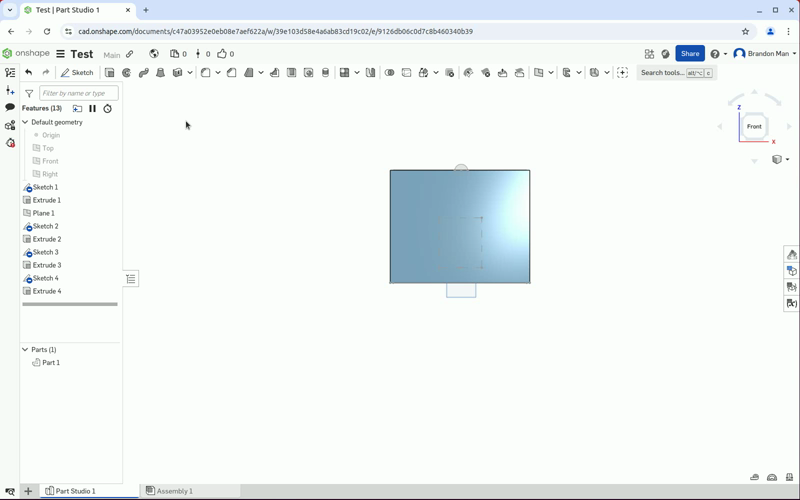
key(shift+7)
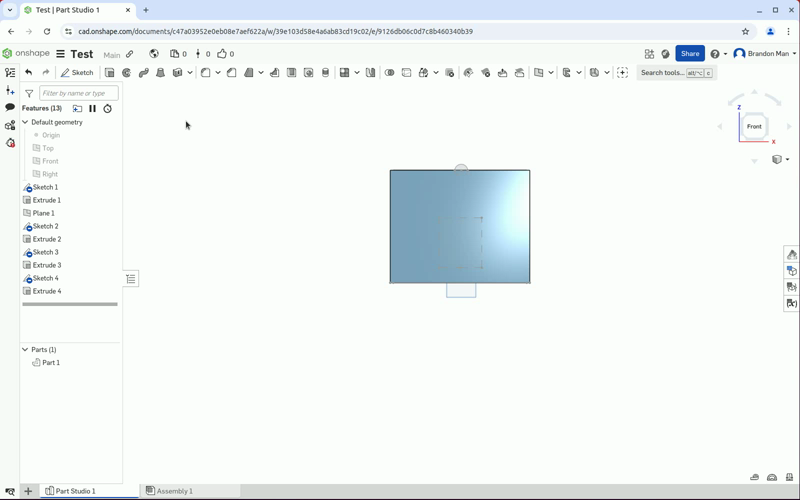
key(left, 2)
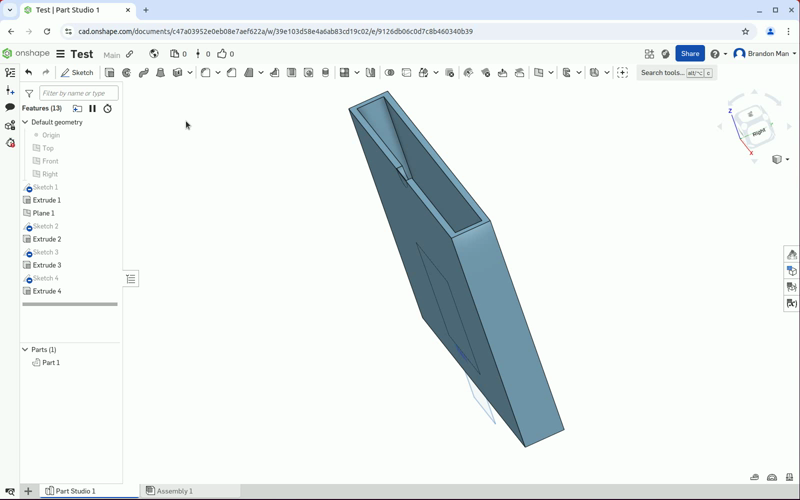
key(down, 2)
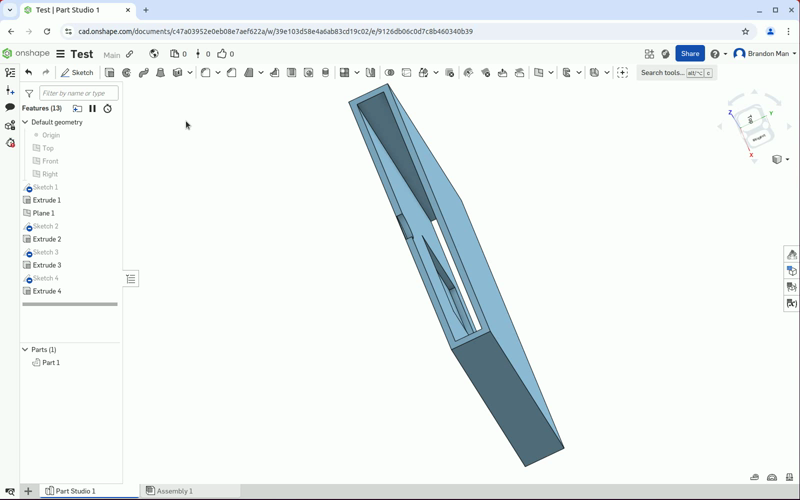
key(up, 2)
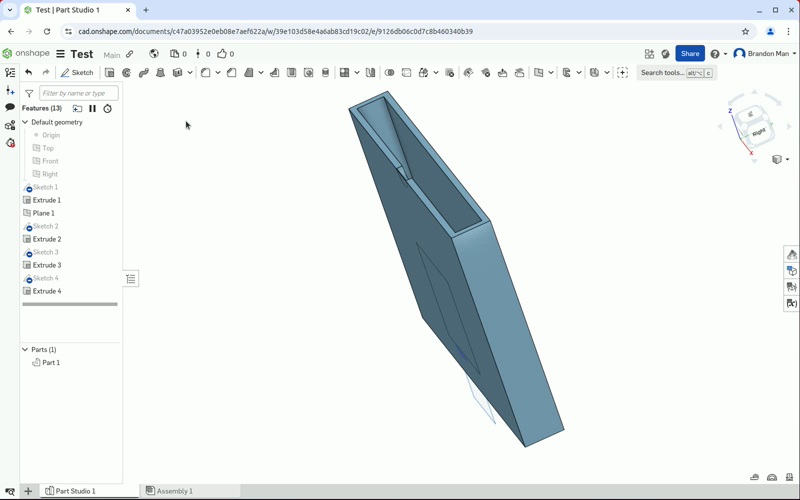
key(right, 2)
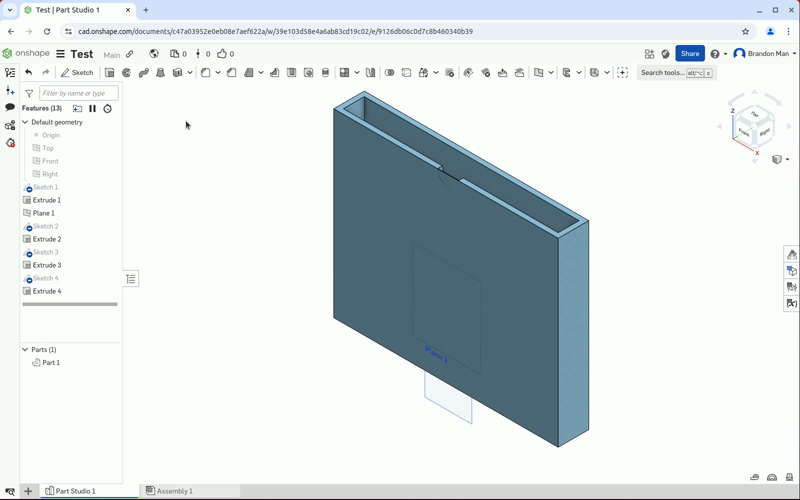
mouse_move(73, 189)
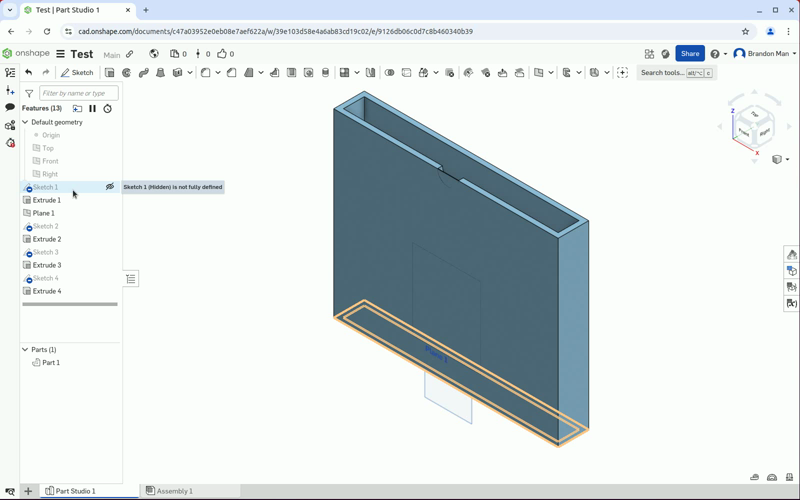
click(73, 189)